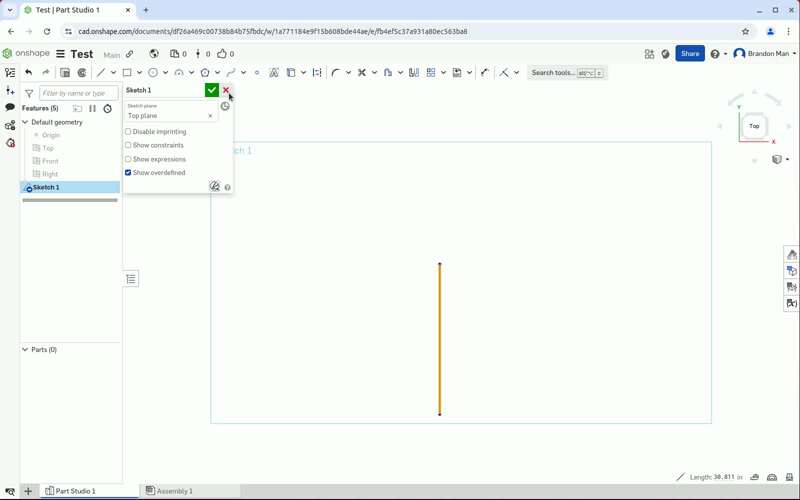
key(shift+h)
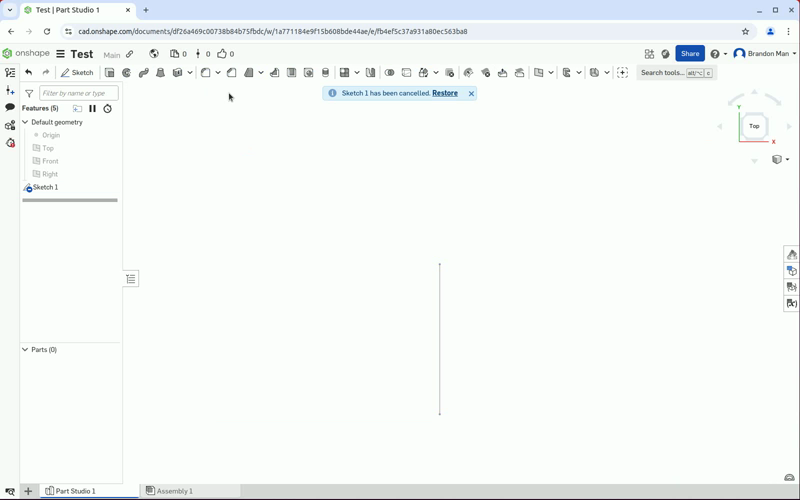
key(shift+s)
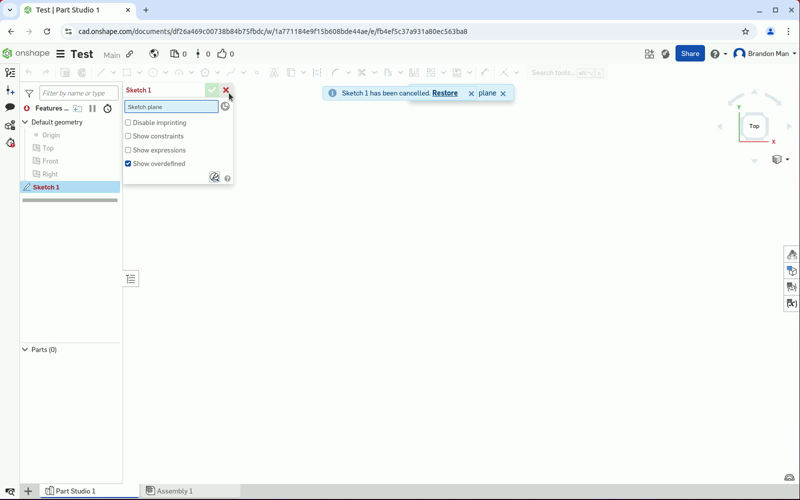
mouse_move(73, 150)
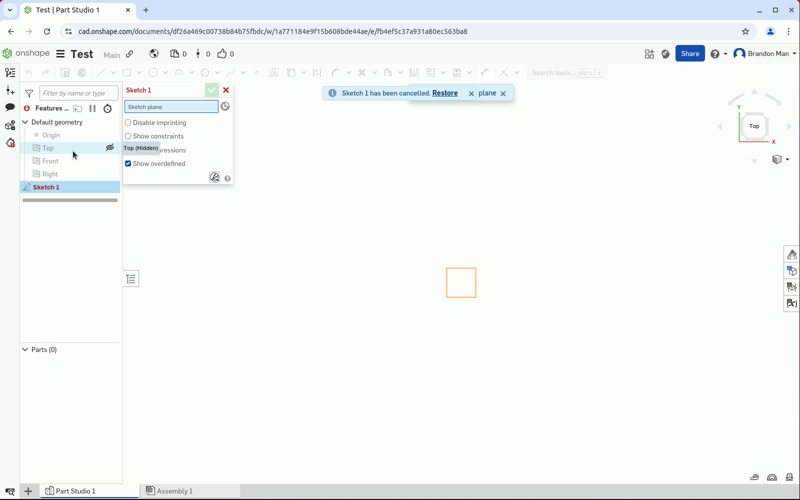
click(73, 150)
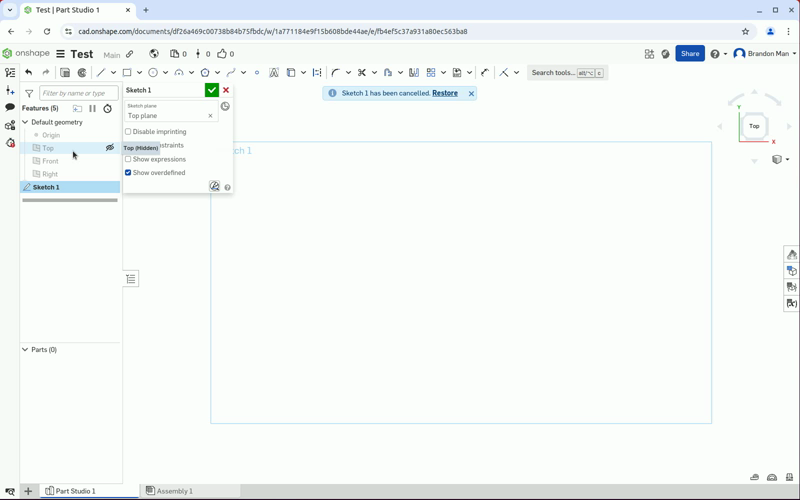
mouse_move(73, 352)
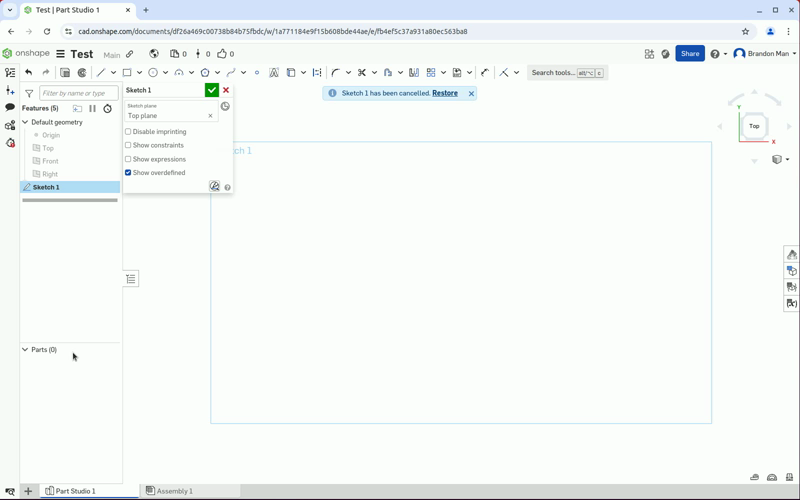
key(y)
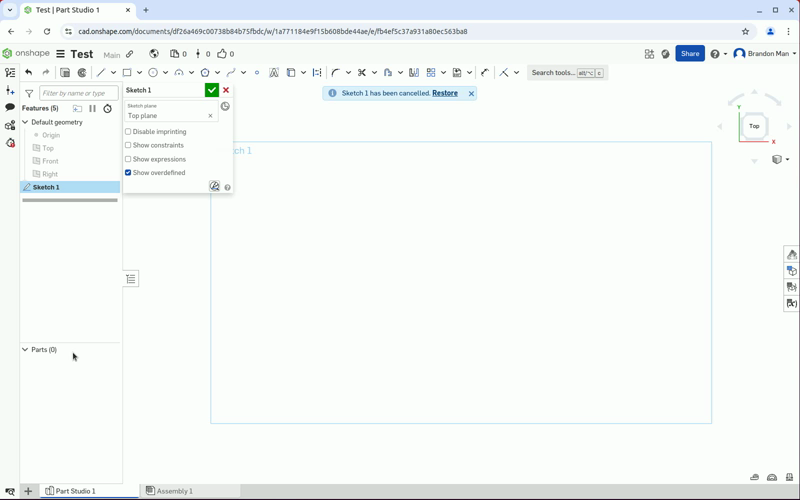
key(l)
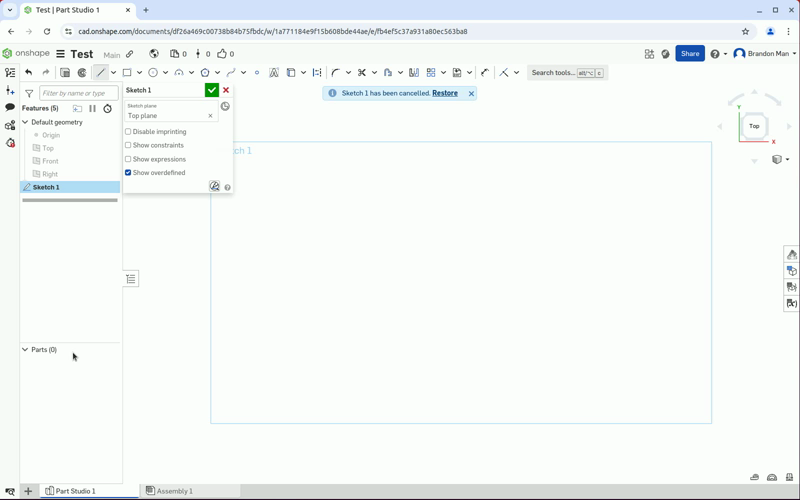
key_down(shift)
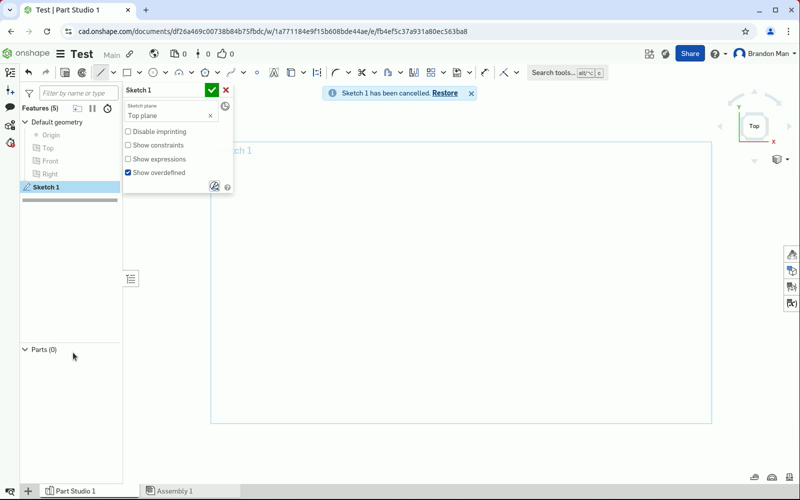
mouse_move(348, 282)
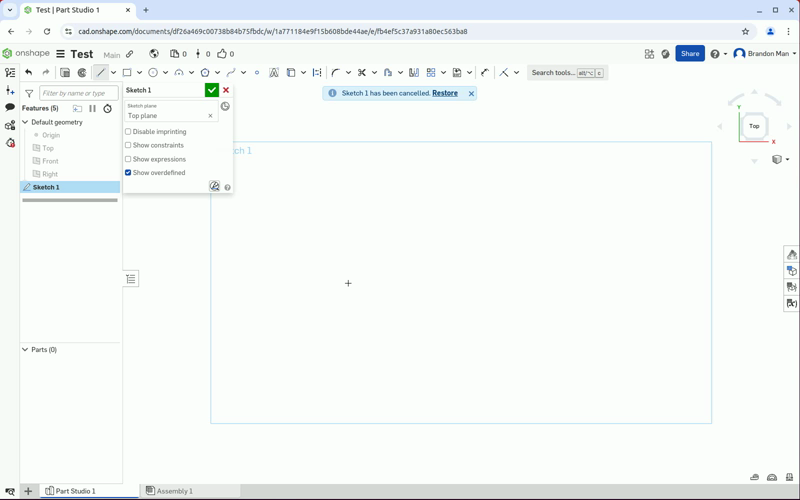
click(348, 282)
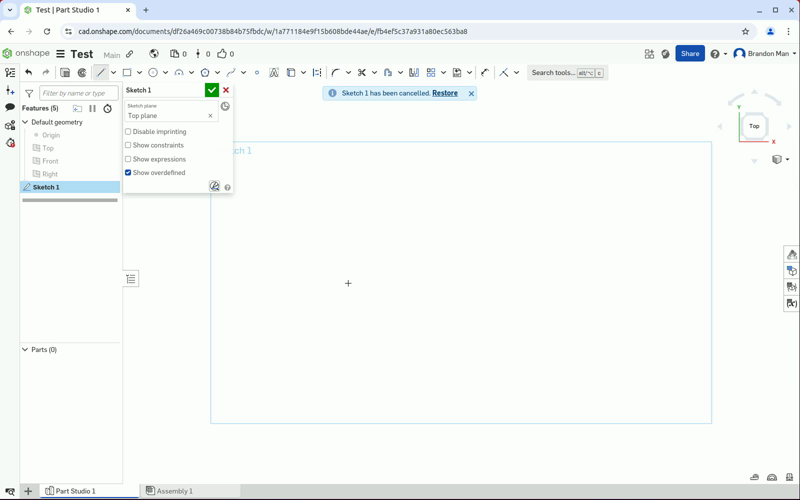
key_up(shift)
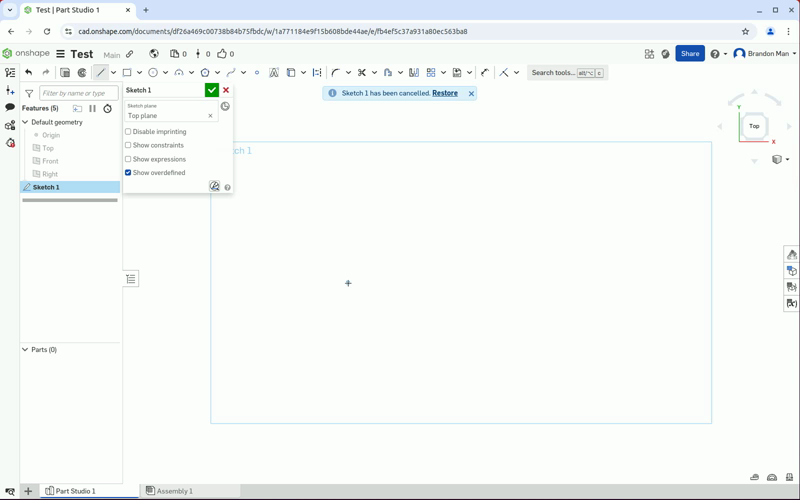
key_down(shift)
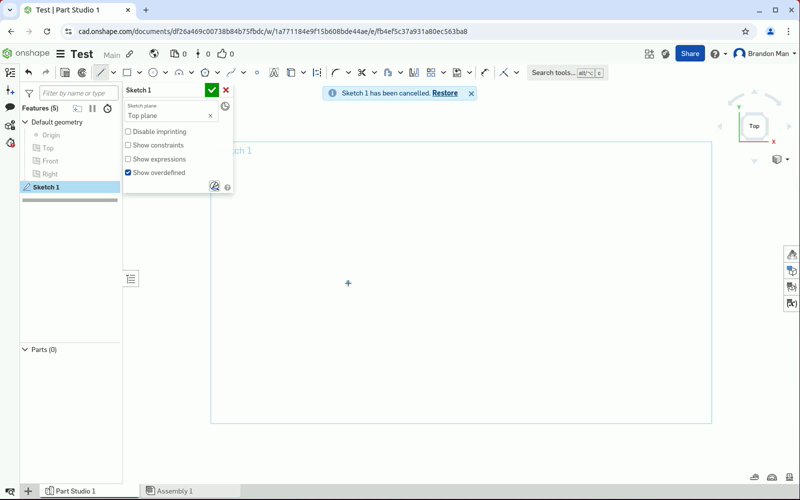
mouse_move(460, 282)
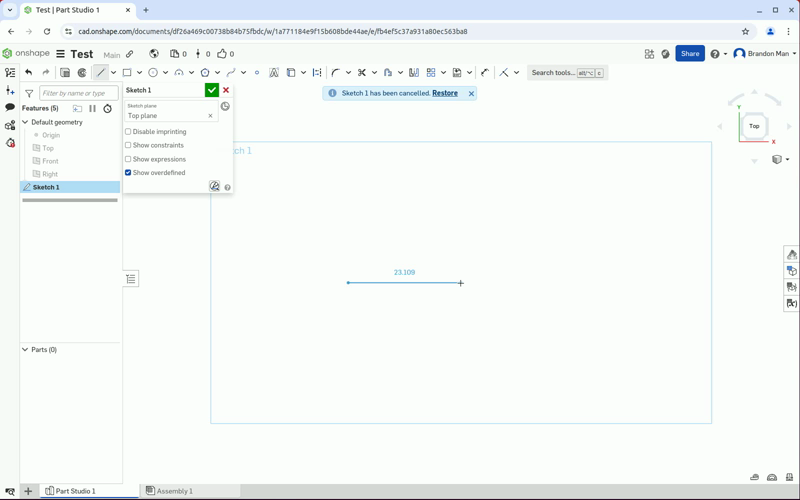
click(460, 282)
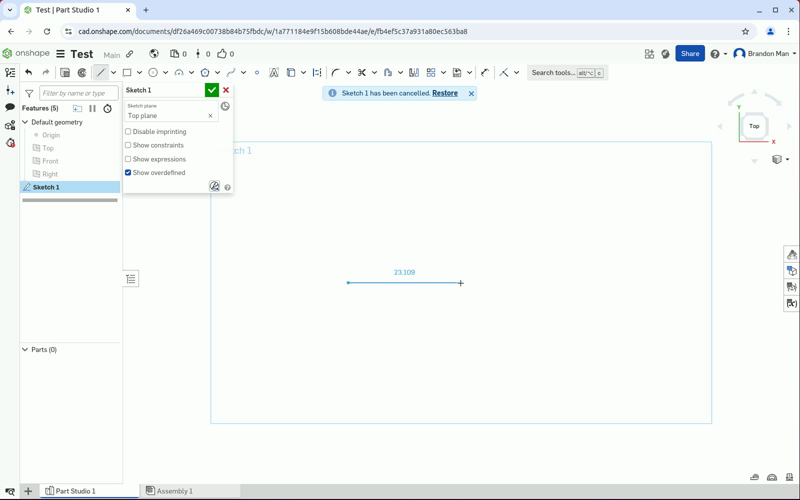
key_up(shift)
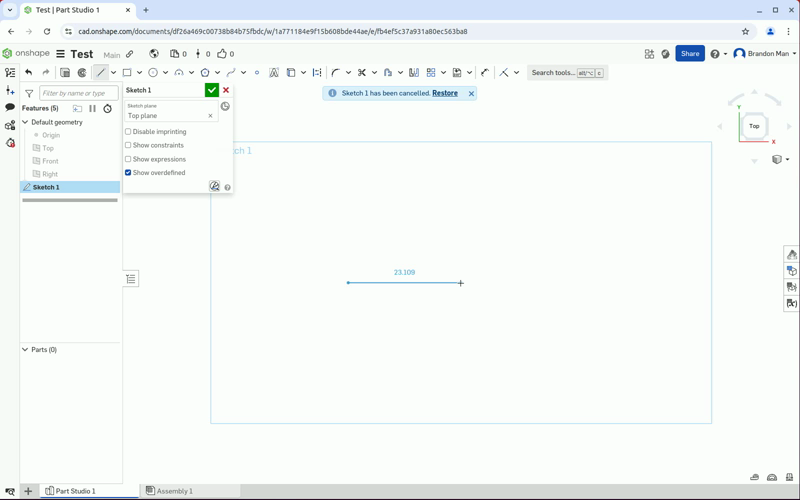
key_down(shift)
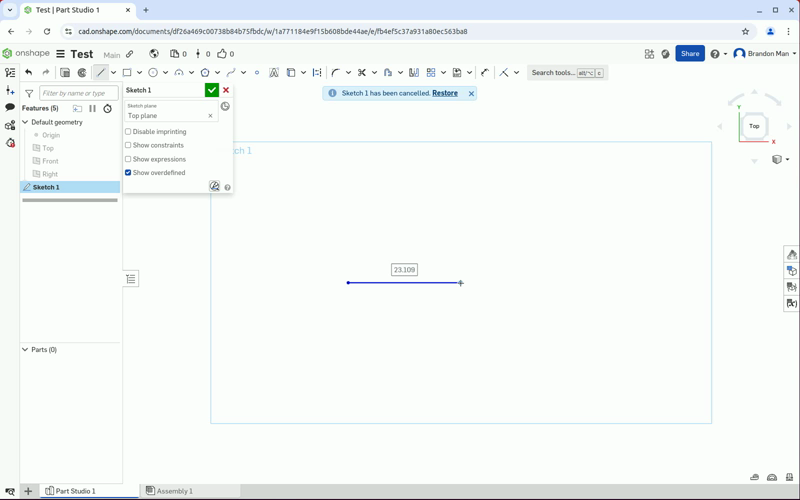
mouse_move(490, 282)
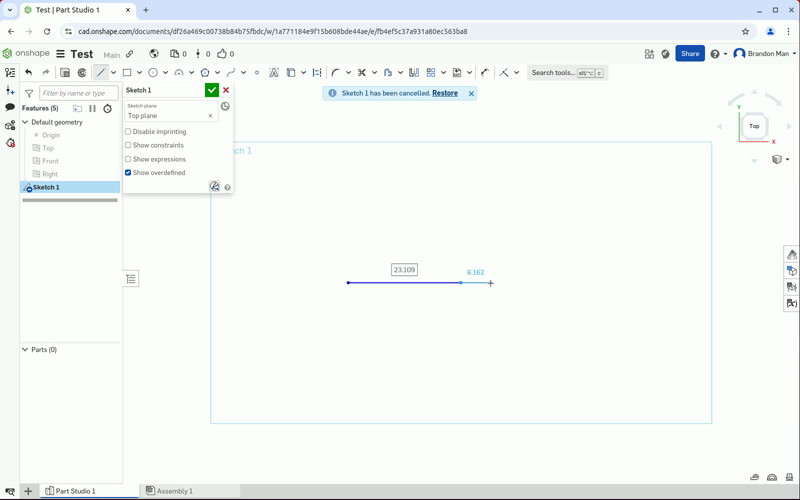
mouse_move(460, 250)
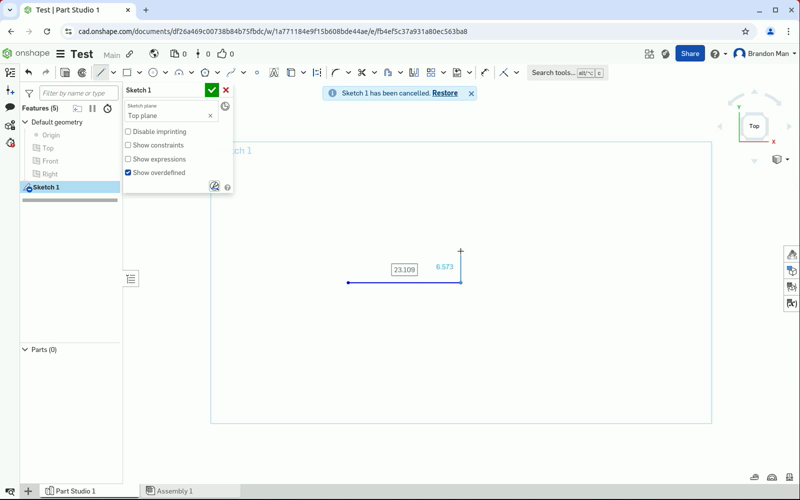
click(460, 250)
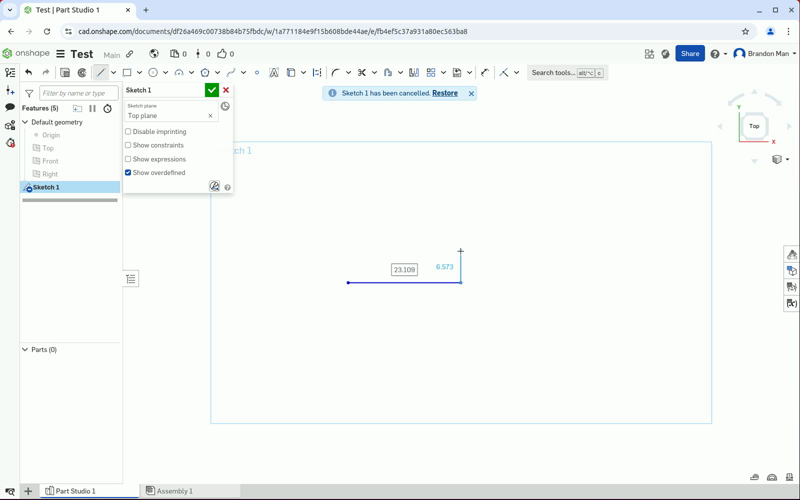
key_up(shift)
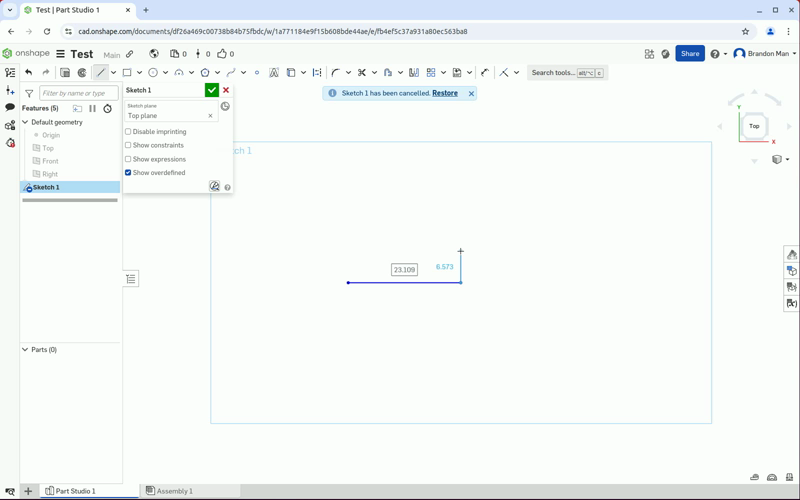
key_down(shift)
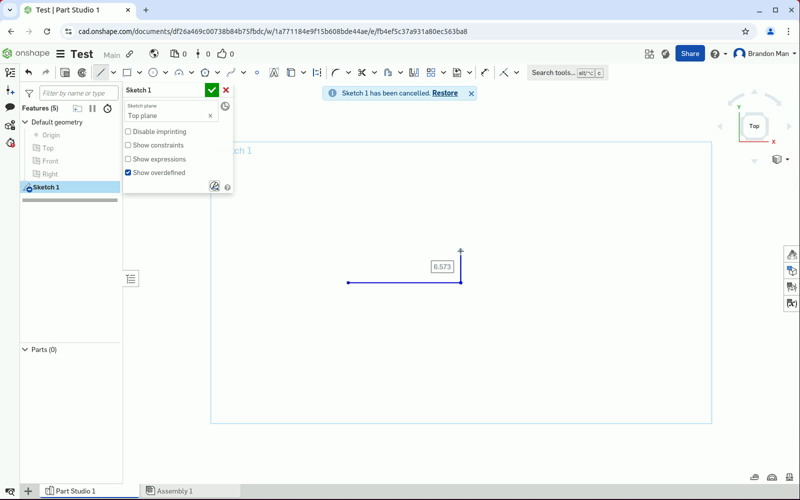
mouse_move(348, 250)
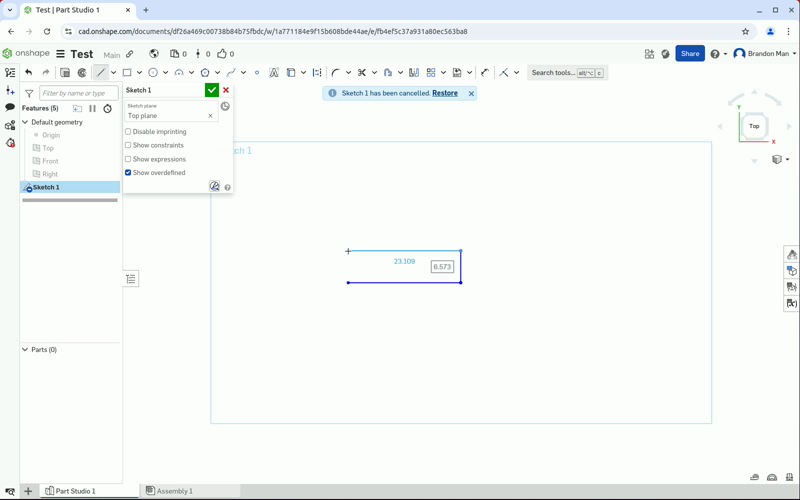
click(348, 250)
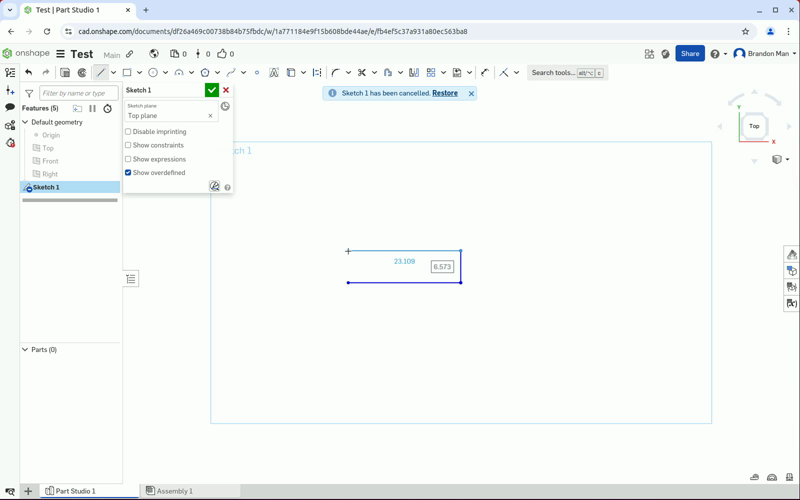
key_up(shift)
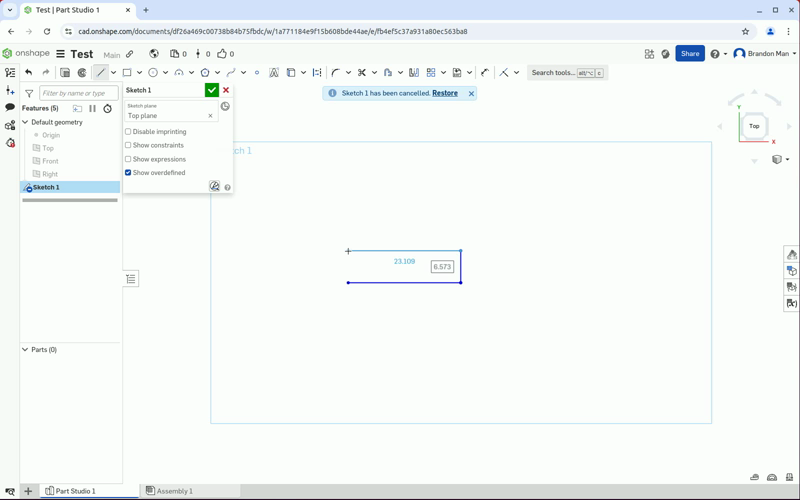
mouse_move(378, 250)
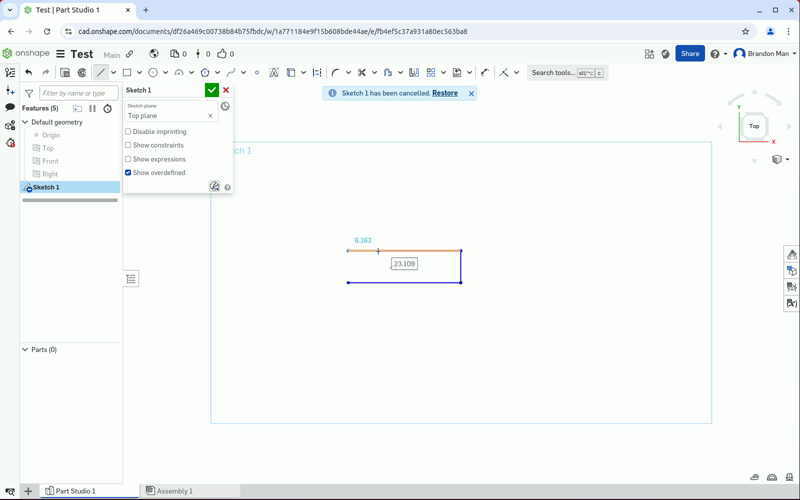
key_down(shift)
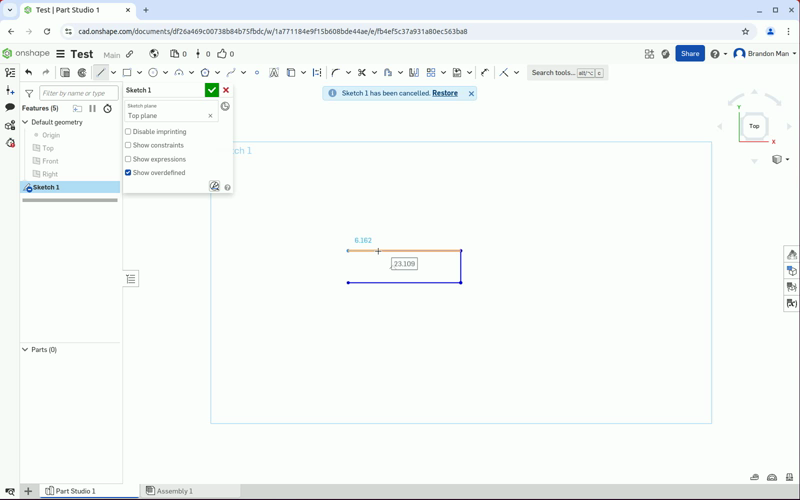
mouse_move(348, 282)
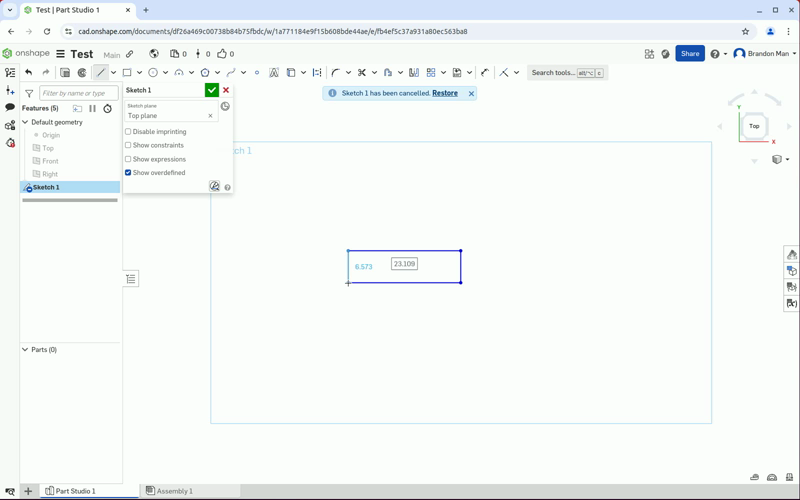
key_up(shift)
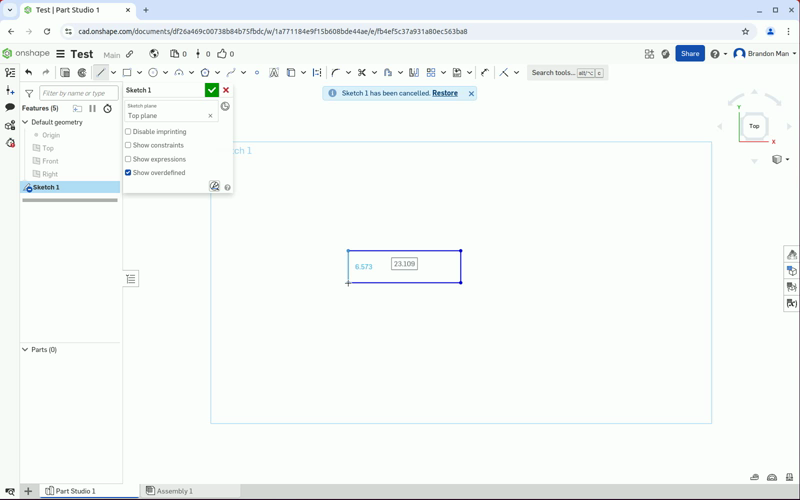
click(348, 282)
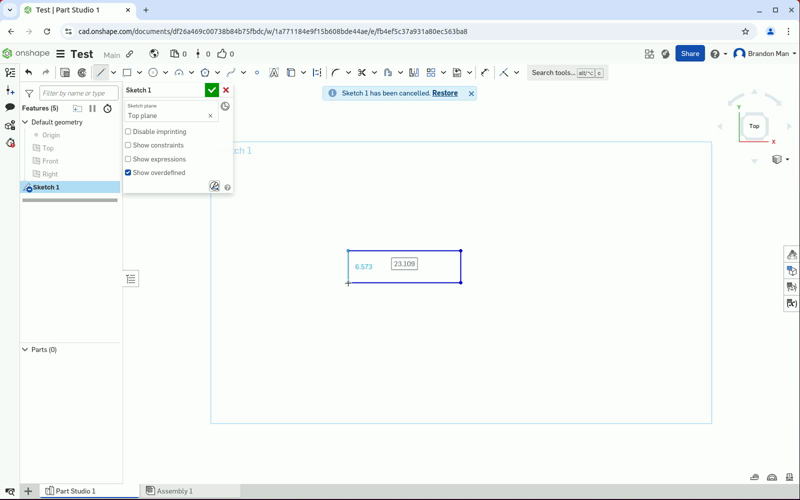
key(esc)
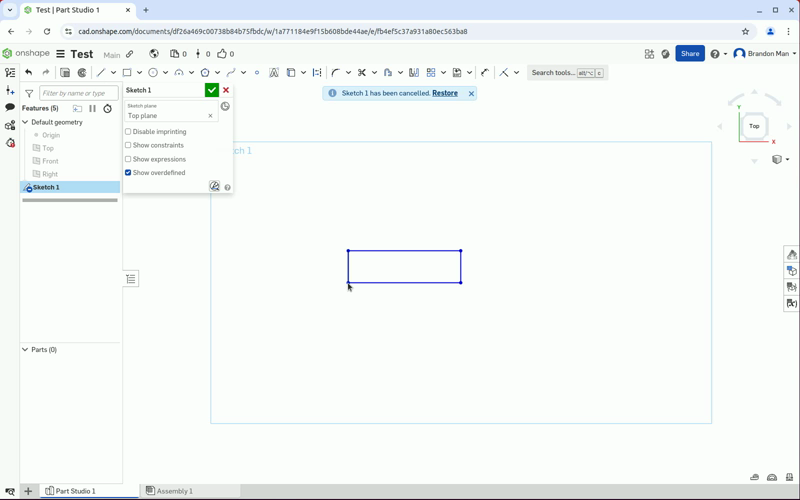
key(l)
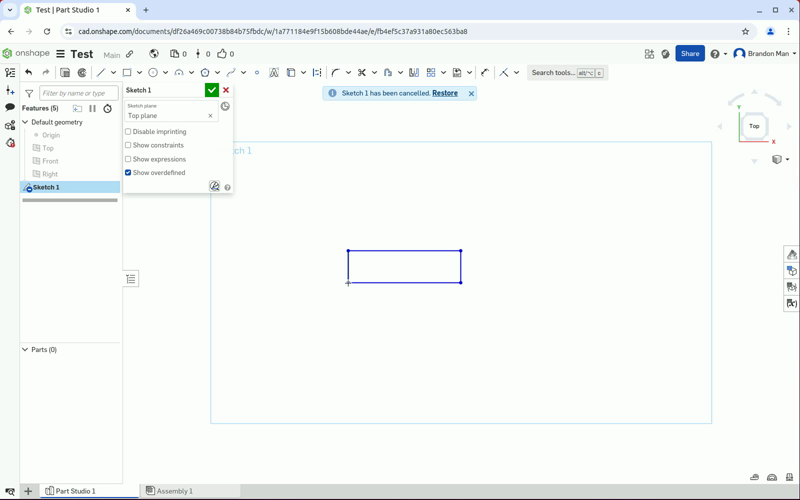
key_down(shift)
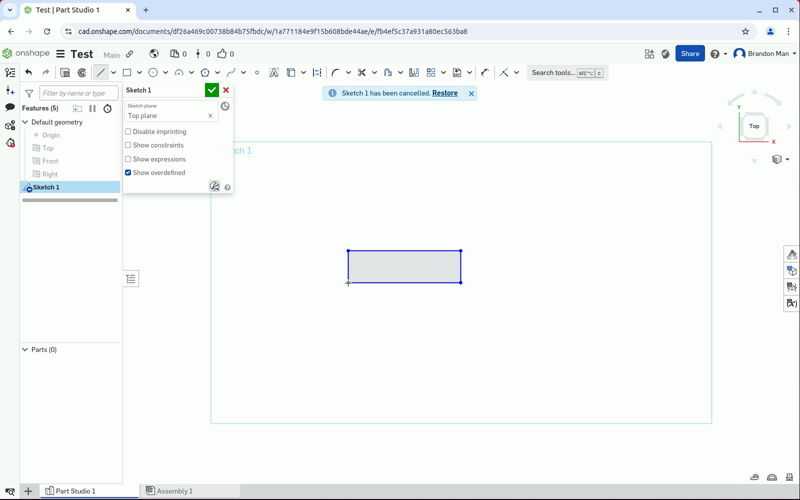
mouse_move(350, 280)
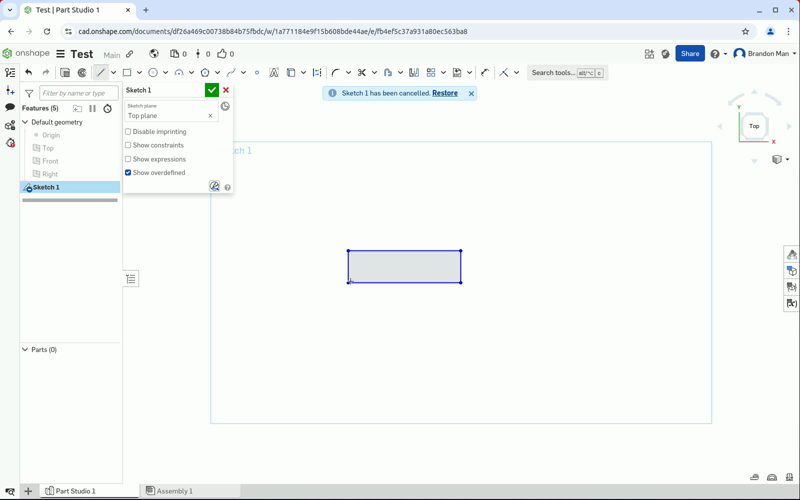
scroll(6)
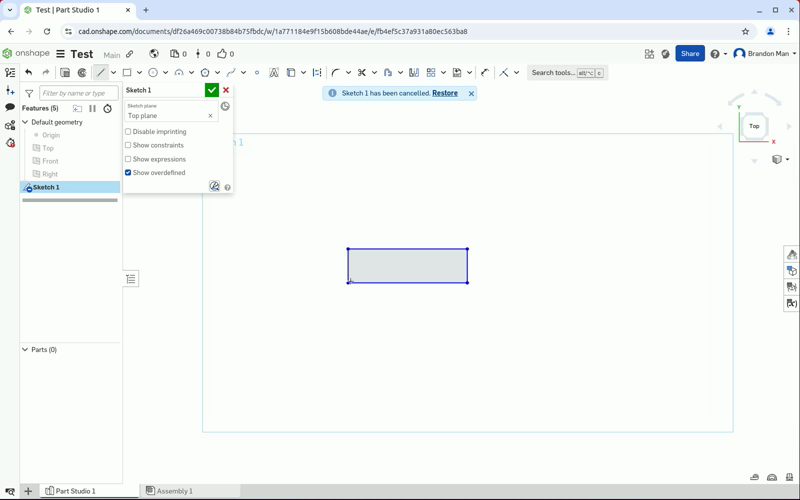
scroll(6)
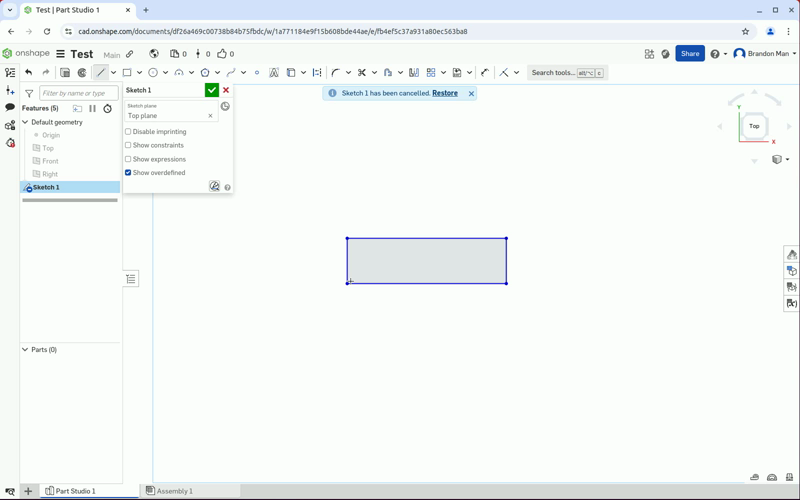
scroll(6)
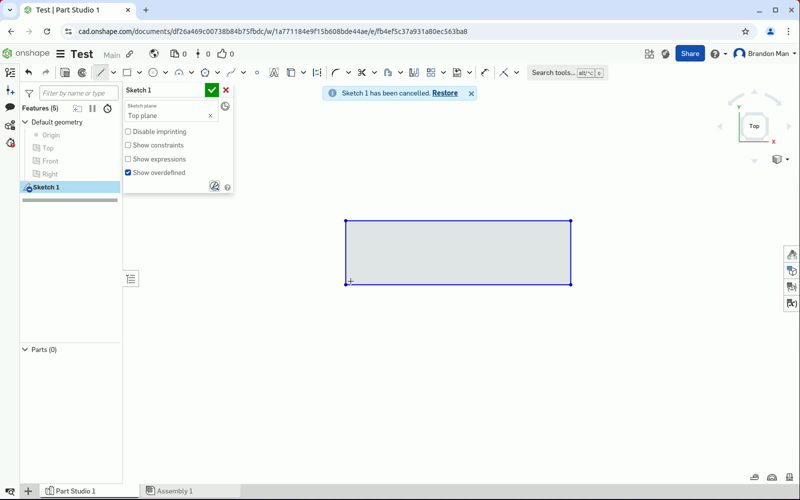
scroll(6)
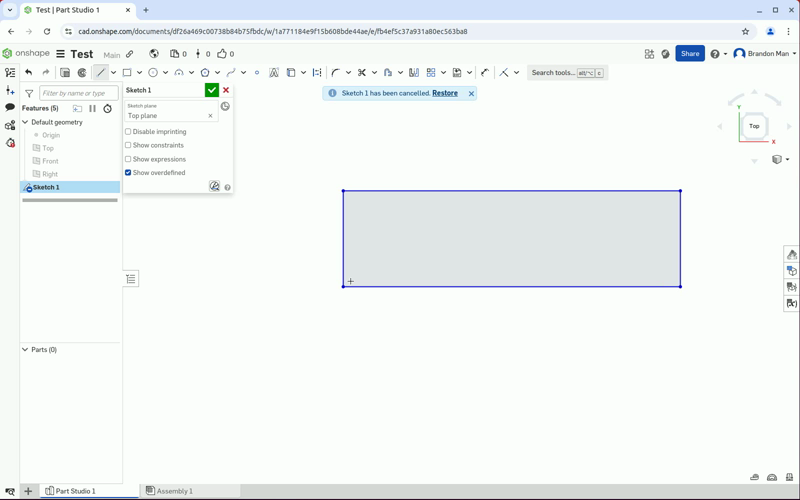
scroll(6)
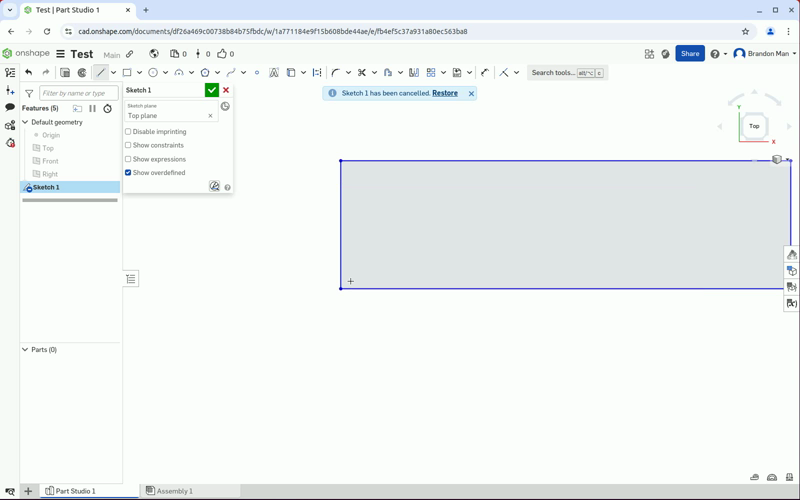
scroll(6)
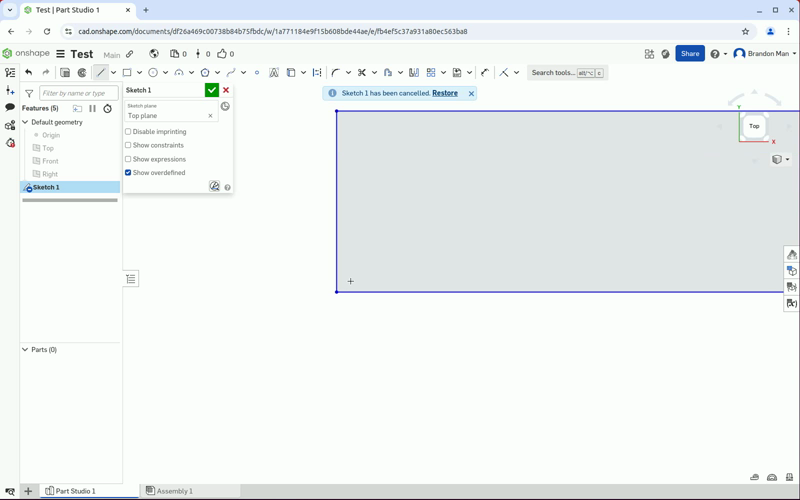
scroll(6)
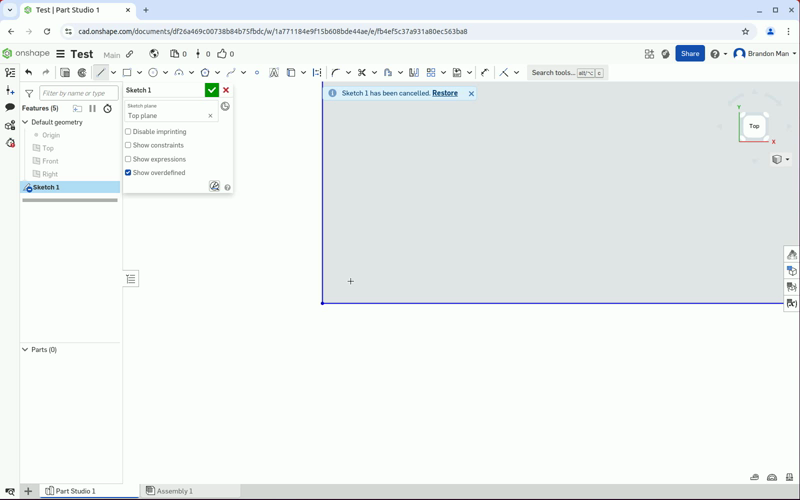
click(350, 280)
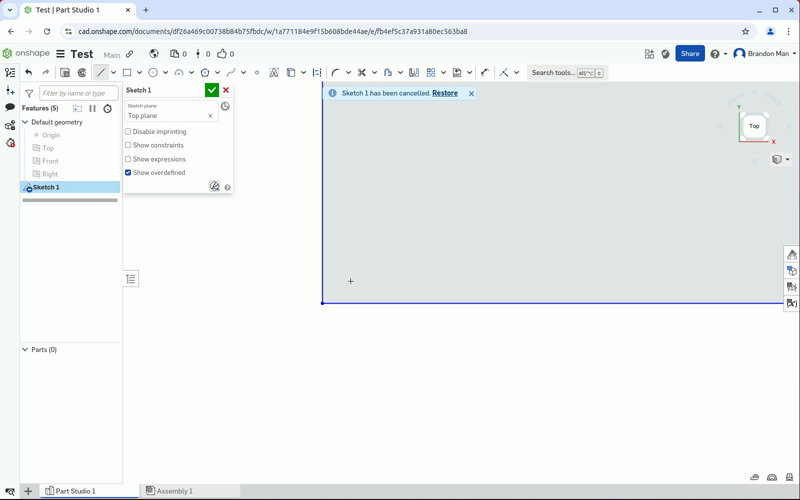
scroll(-6)
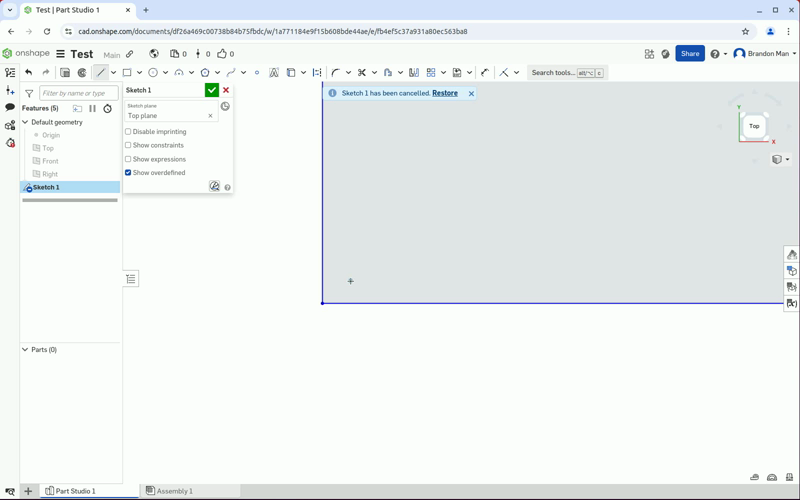
scroll(-6)
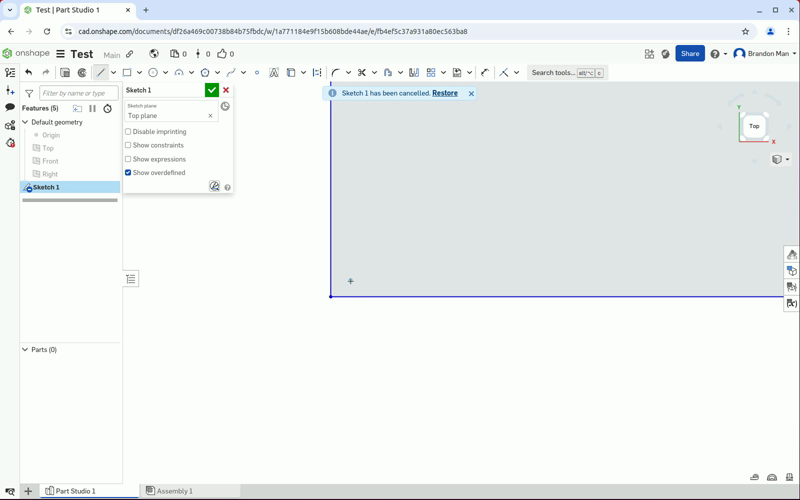
scroll(-6)
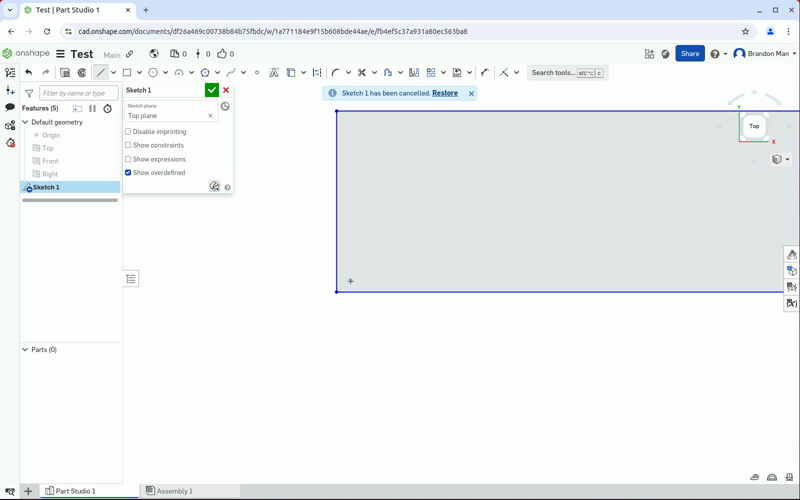
scroll(-6)
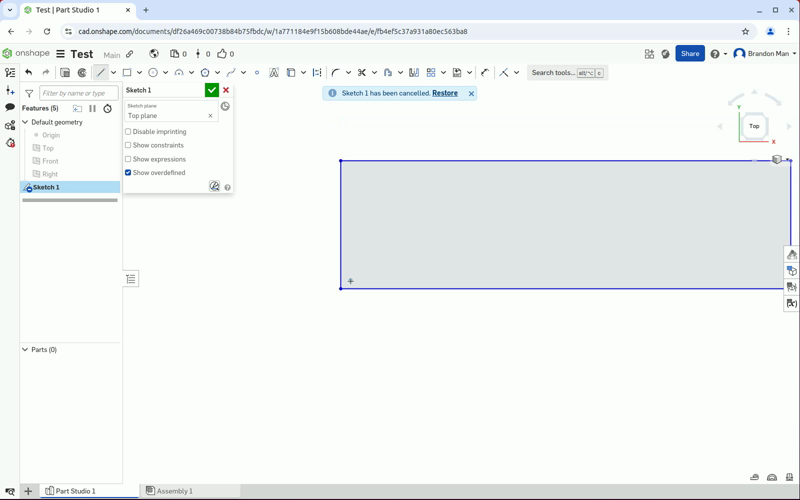
scroll(-6)
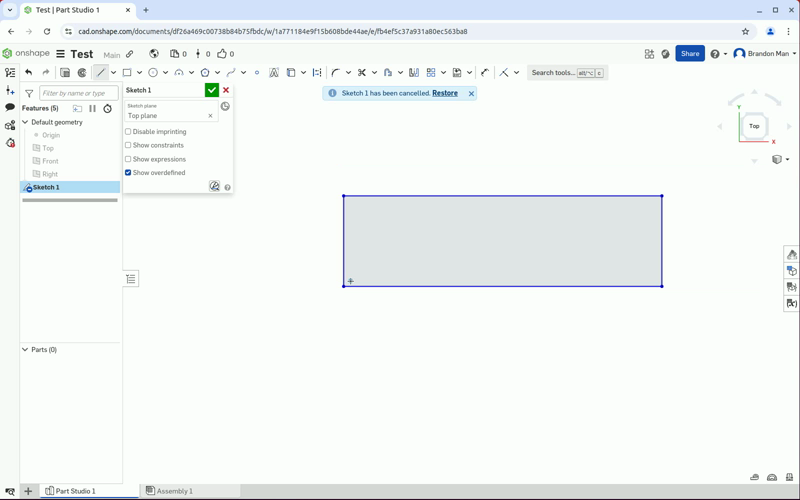
scroll(-6)
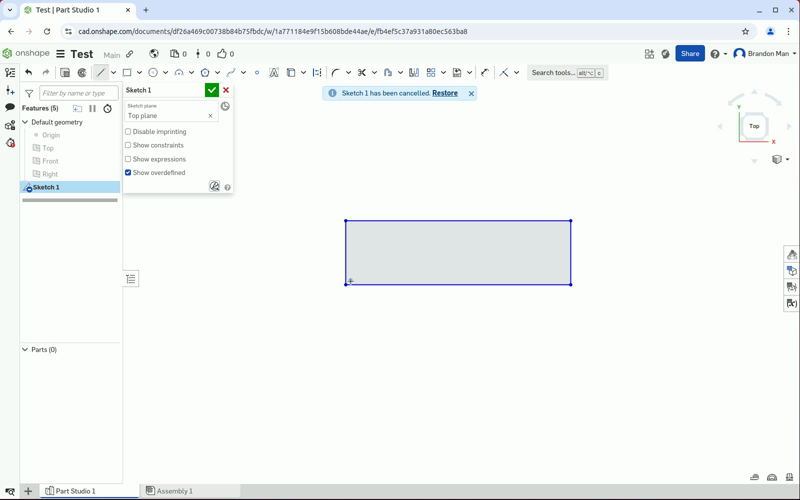
scroll(-6)
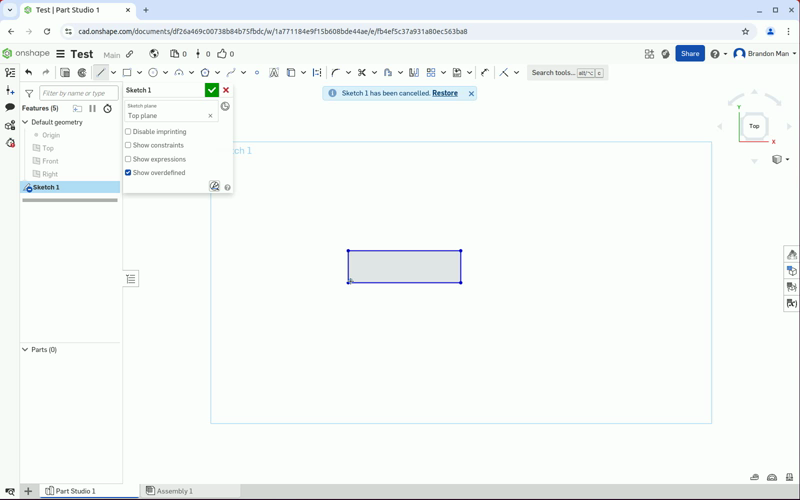
key_up(shift)
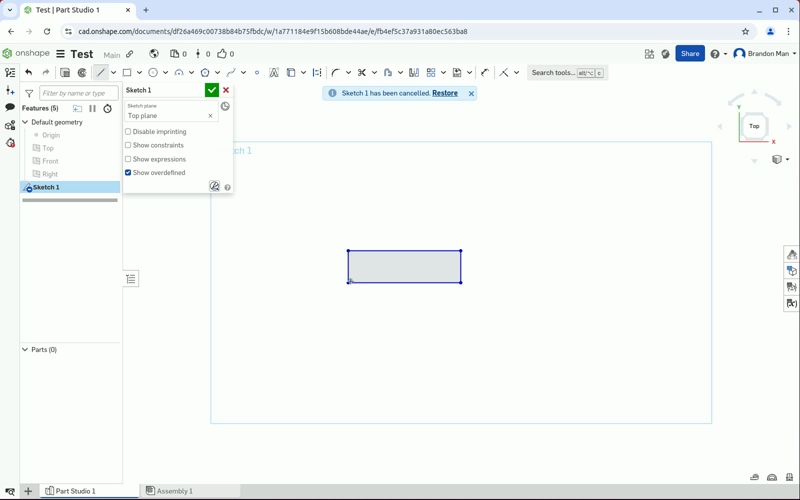
key_down(shift)
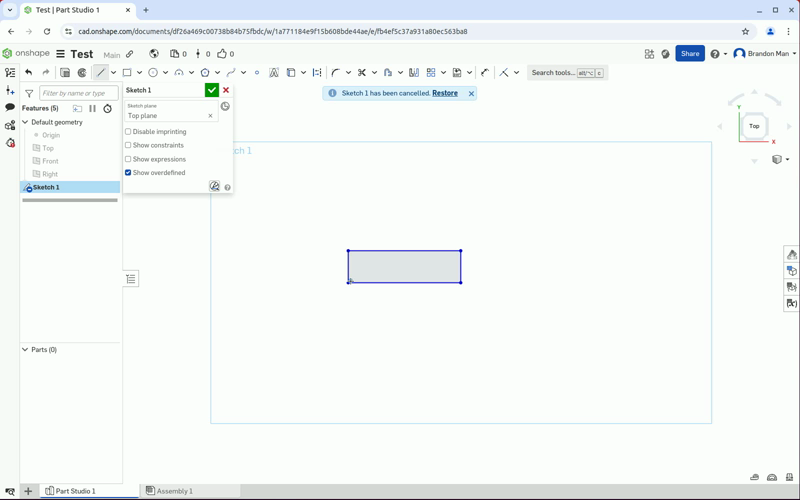
mouse_move(458, 280)
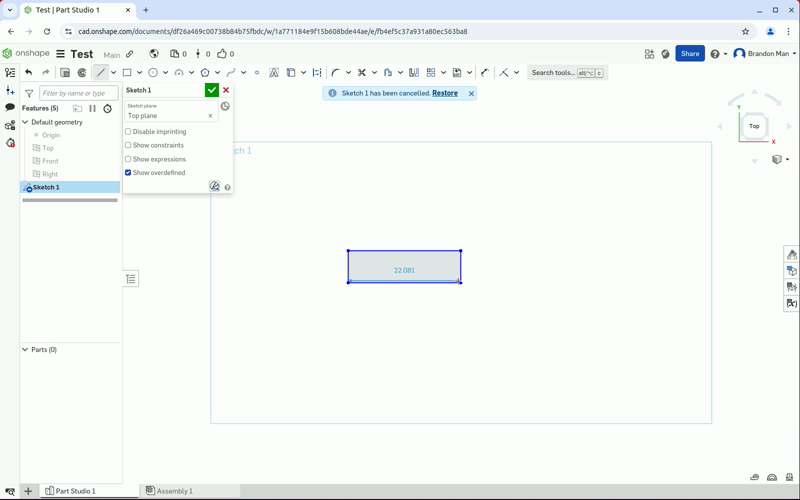
scroll(6)
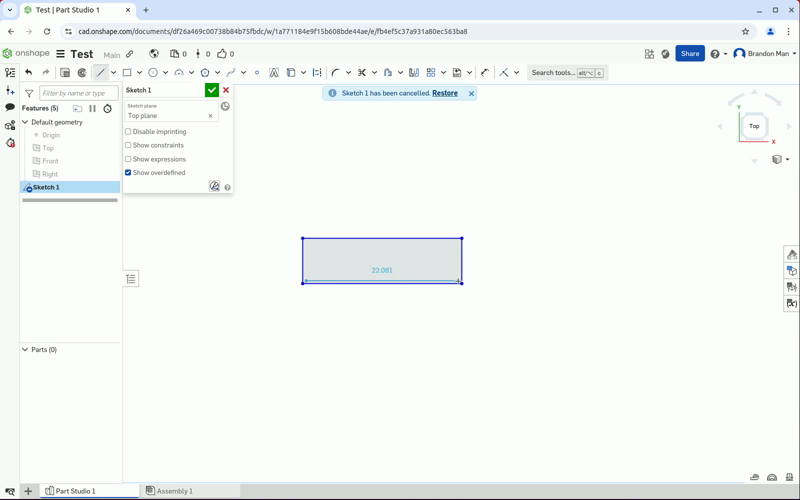
scroll(6)
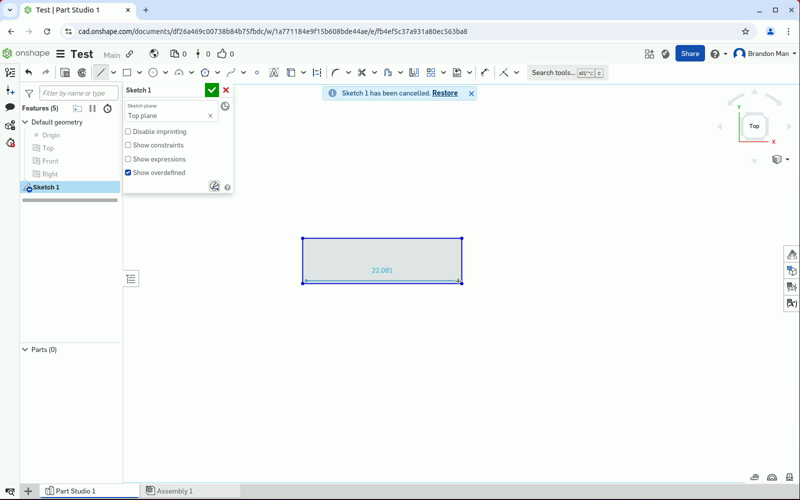
scroll(6)
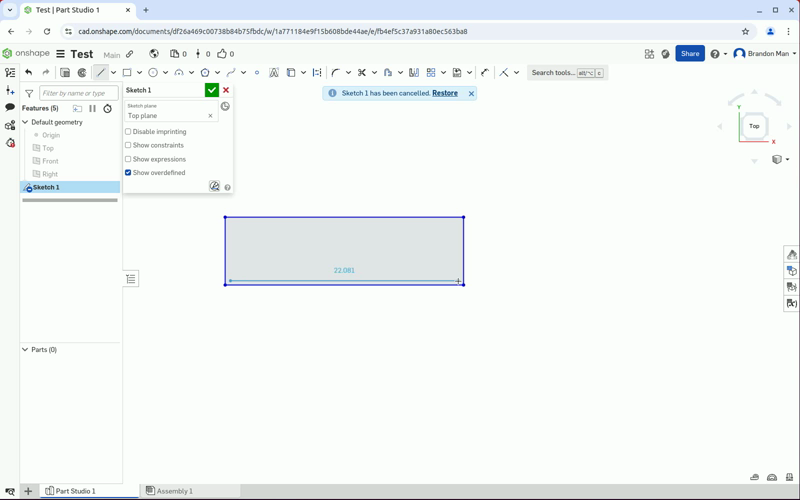
scroll(6)
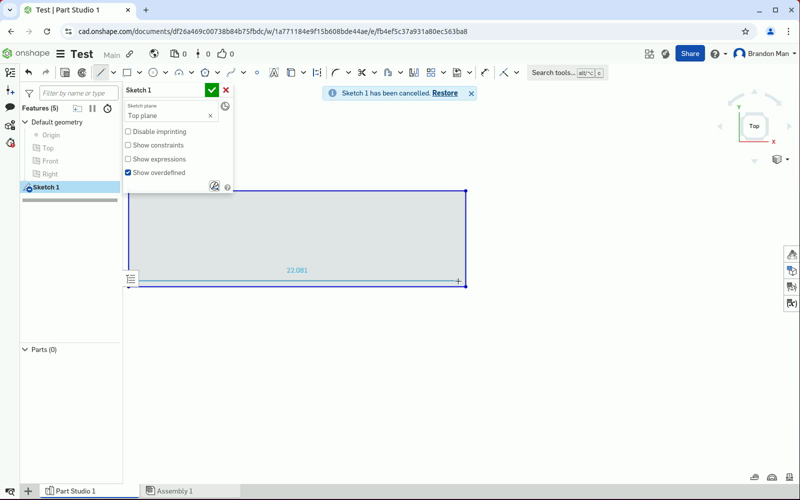
scroll(6)
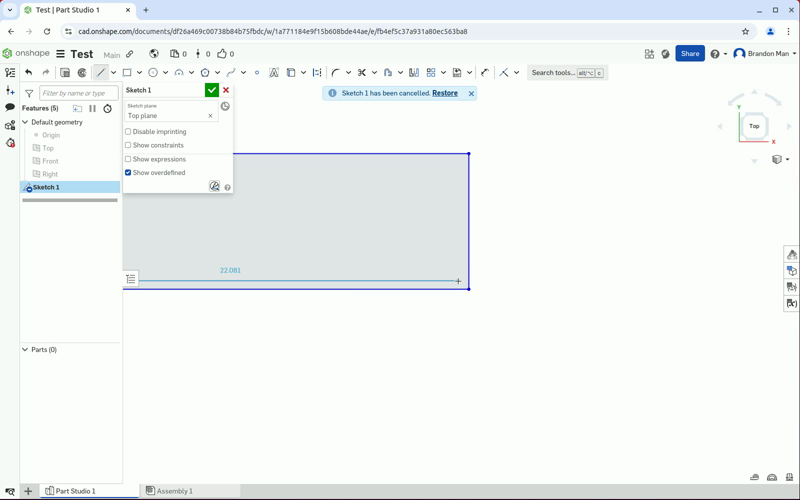
scroll(6)
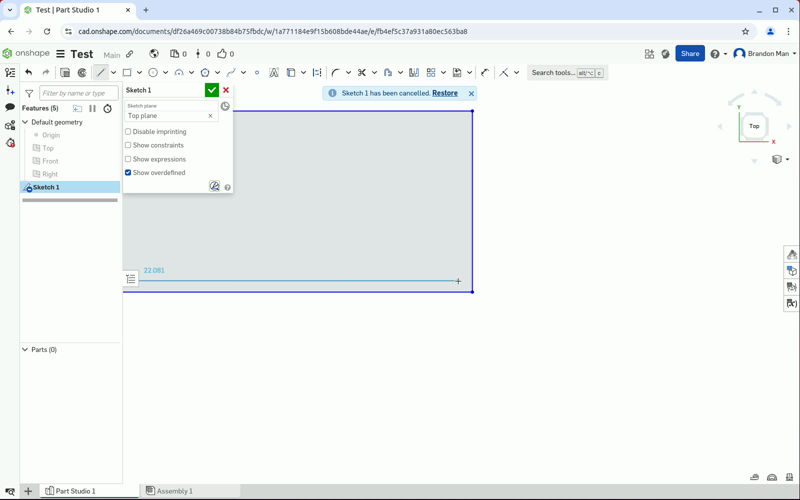
scroll(6)
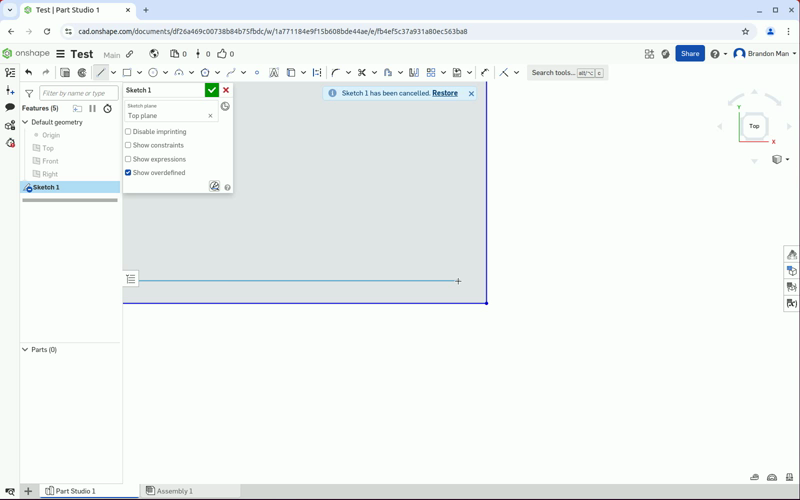
click(458, 280)
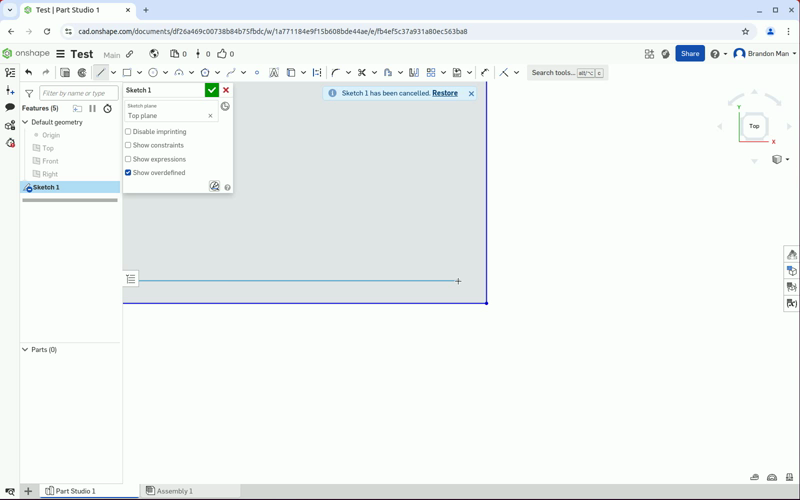
scroll(-6)
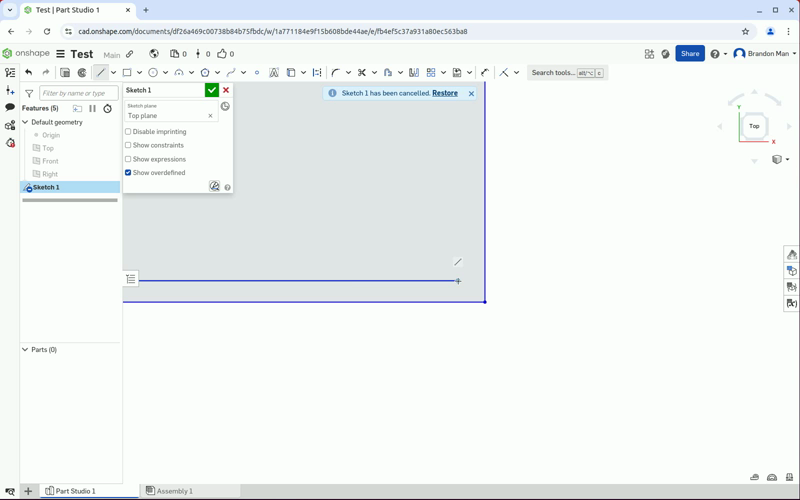
scroll(-6)
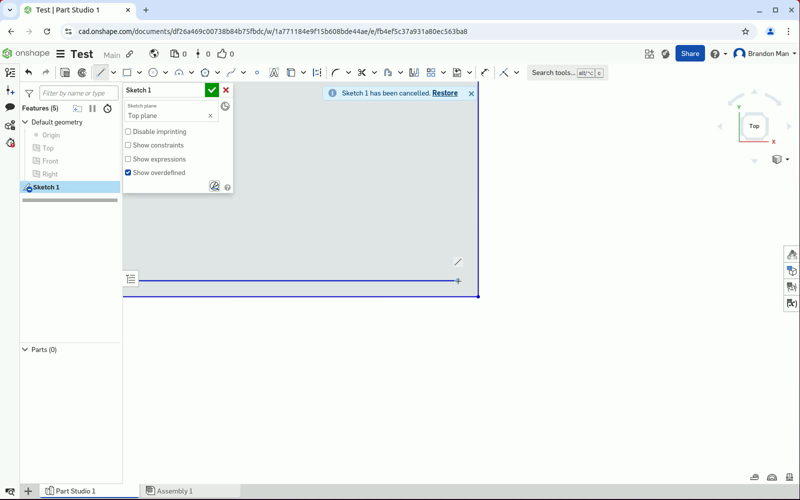
scroll(-6)
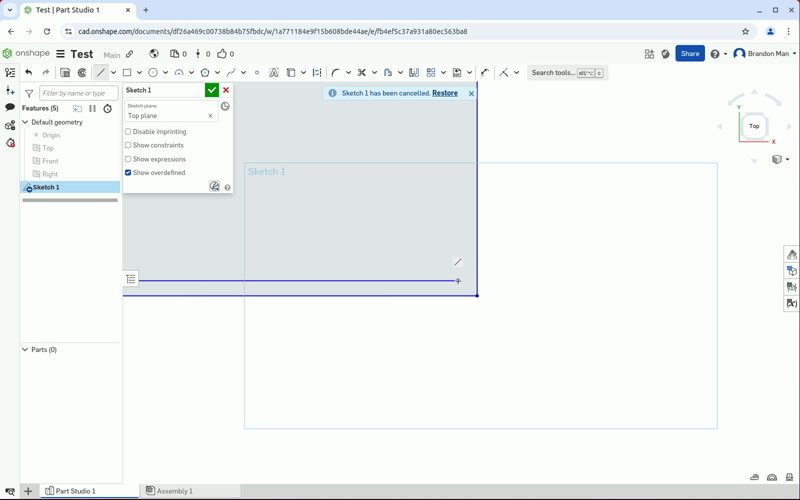
scroll(-6)
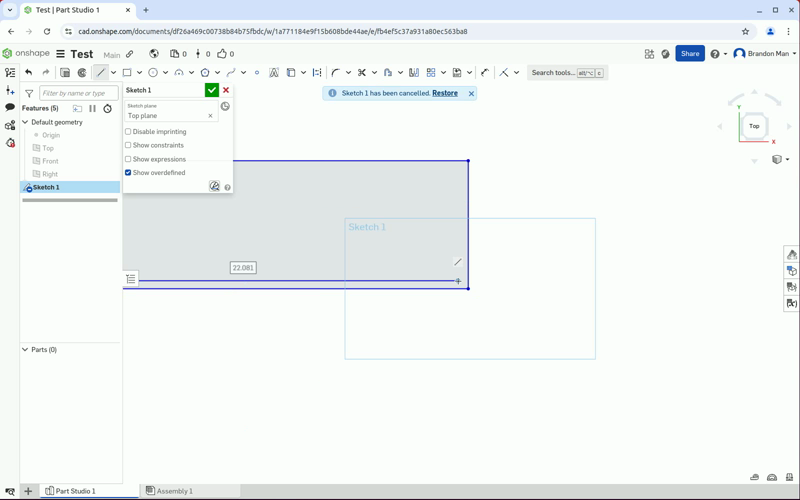
scroll(-6)
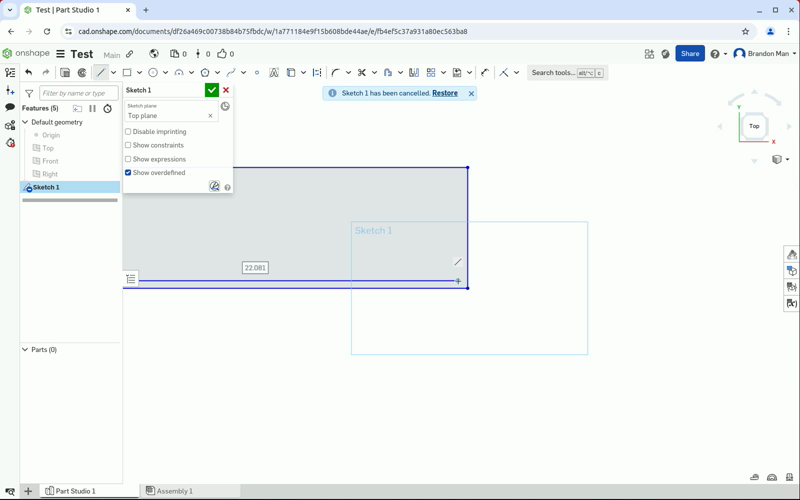
scroll(-6)
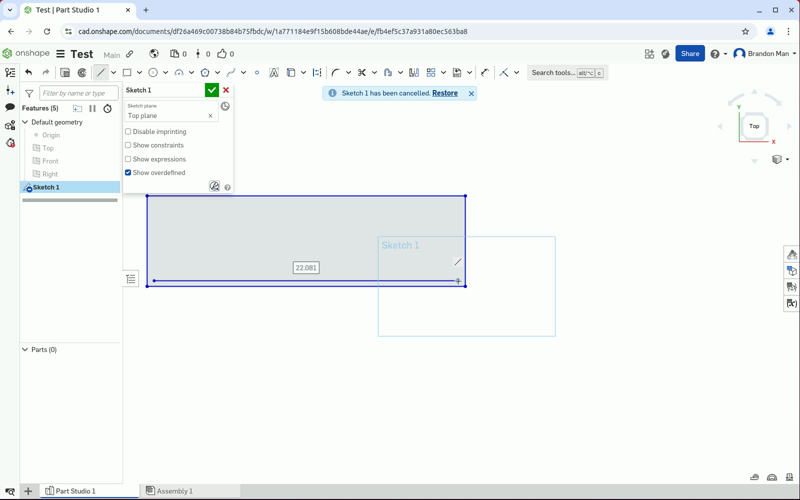
scroll(-6)
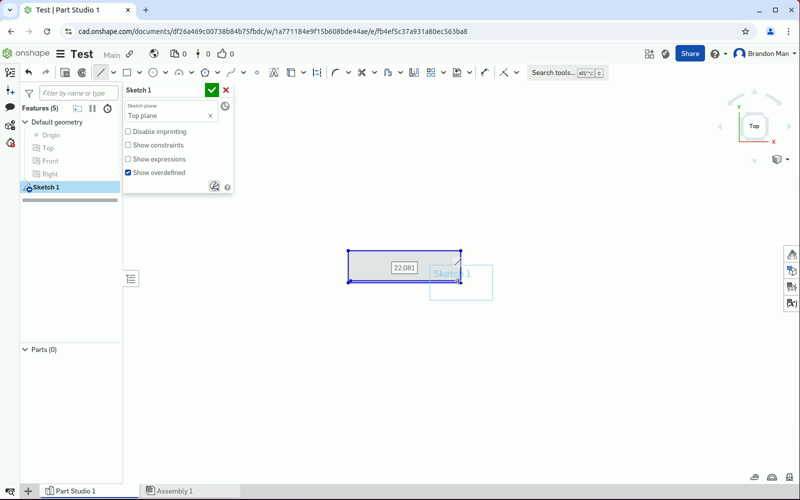
key_up(shift)
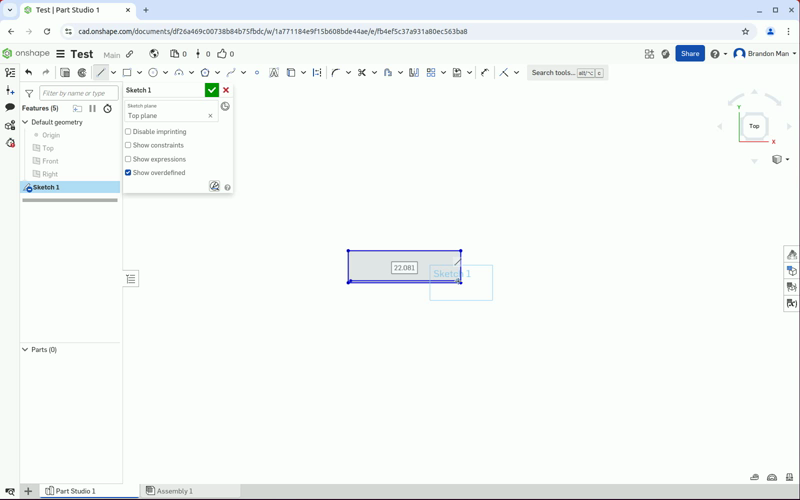
key_down(shift)
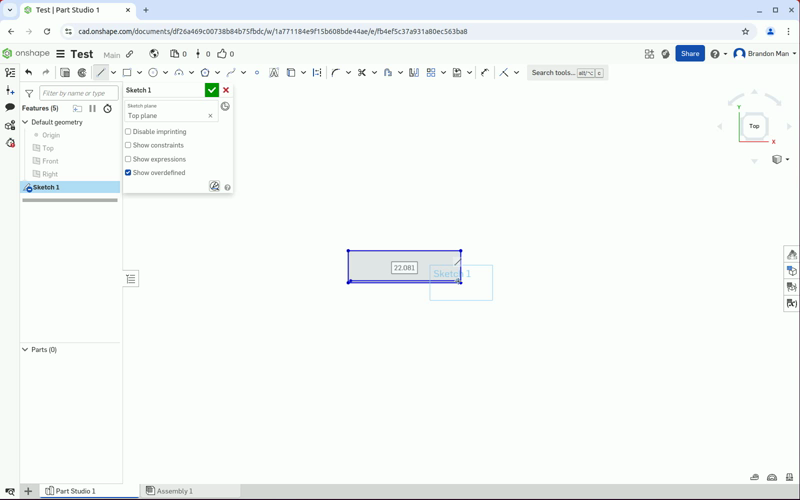
mouse_move(488, 280)
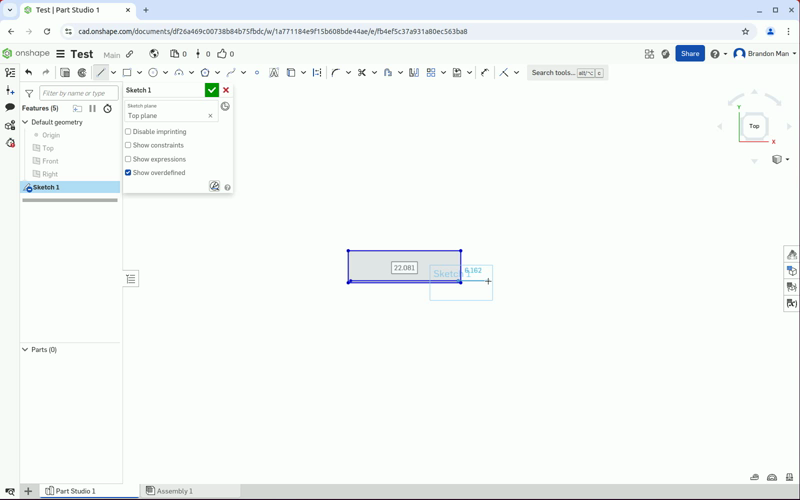
mouse_move(458, 253)
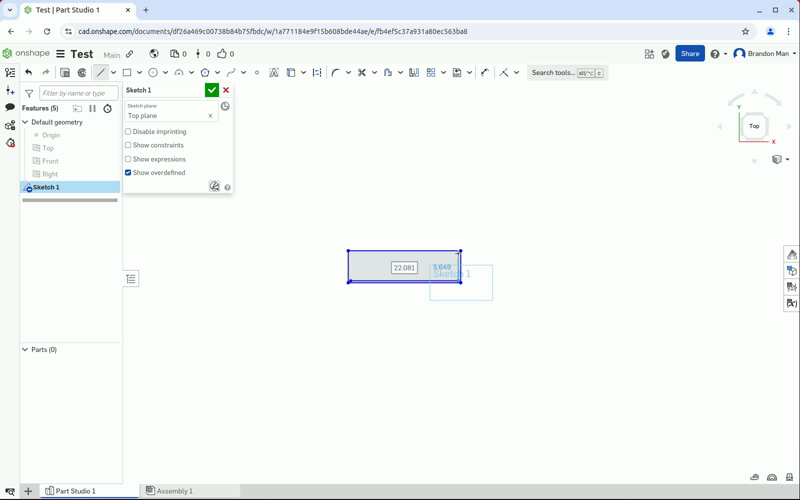
scroll(6)
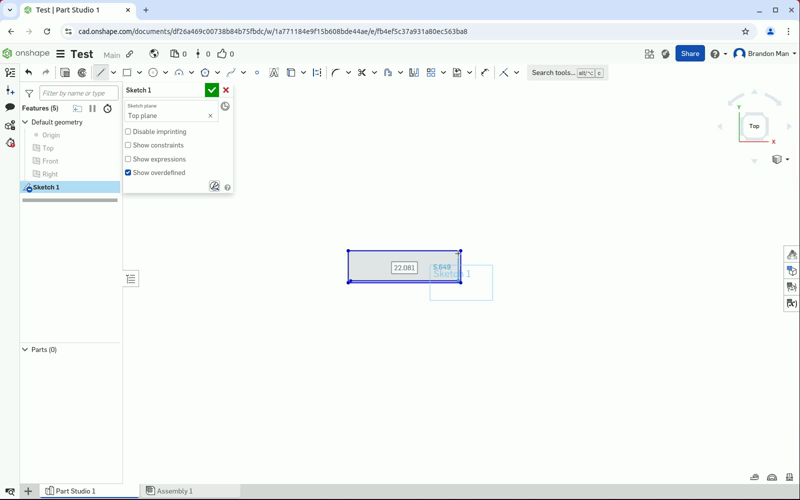
scroll(6)
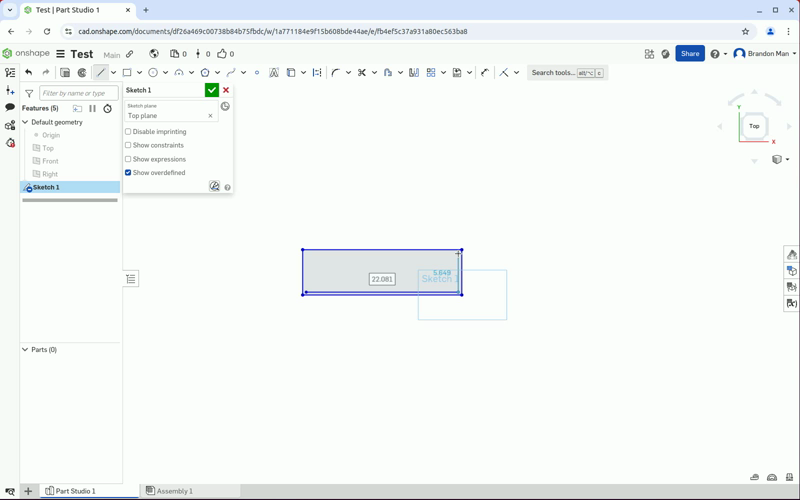
scroll(6)
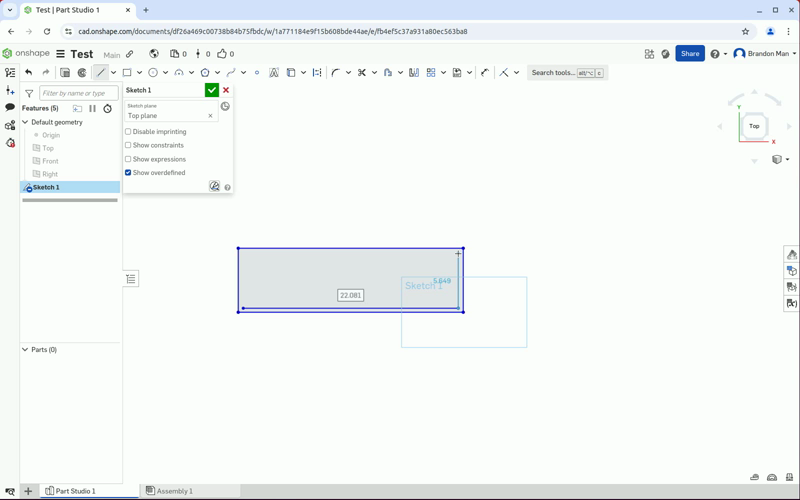
scroll(6)
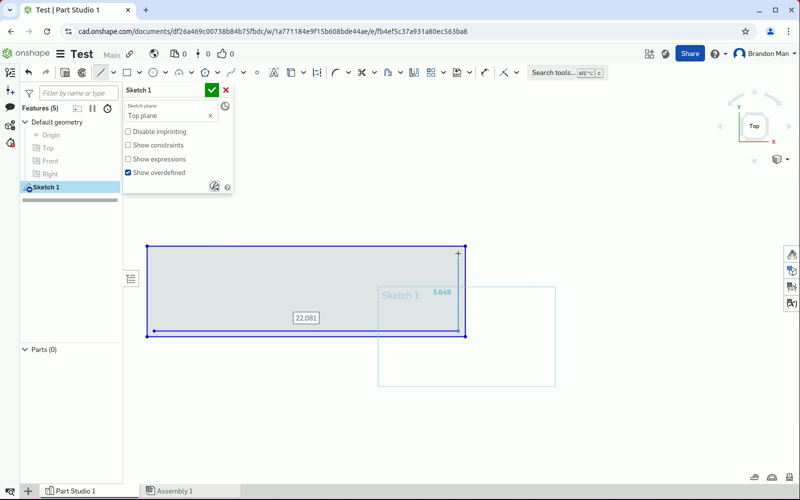
scroll(6)
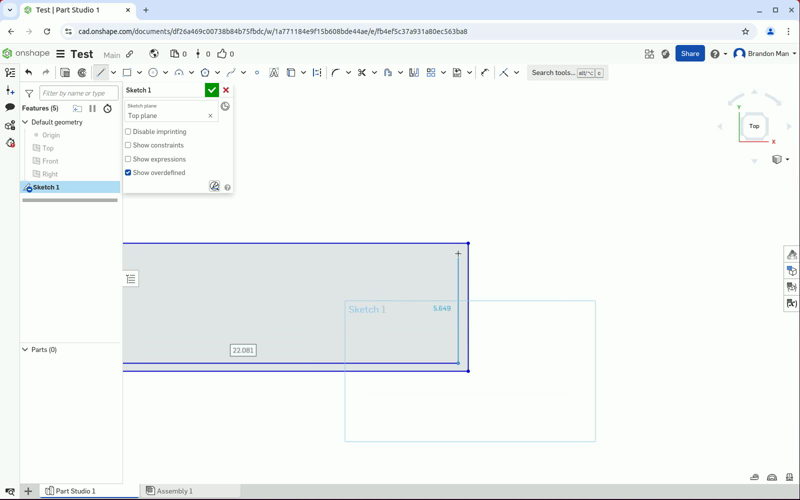
scroll(6)
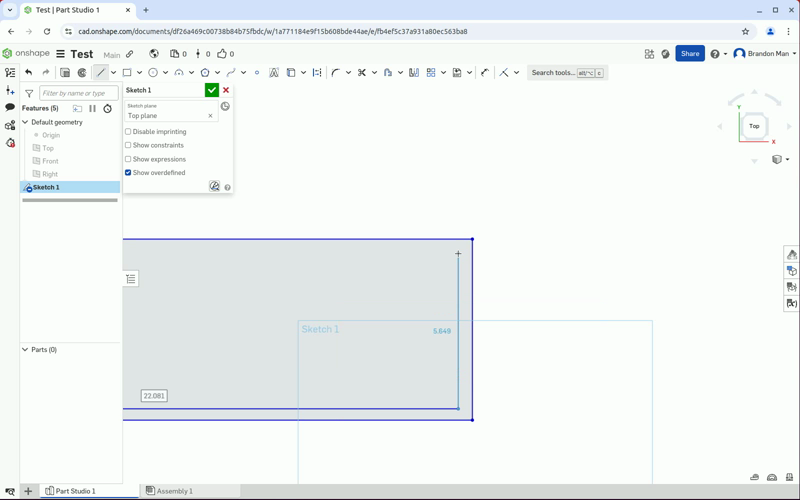
scroll(6)
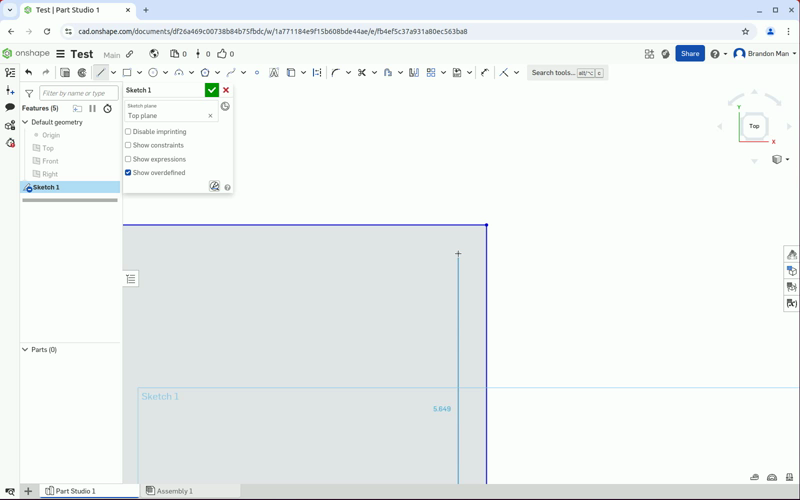
click(458, 253)
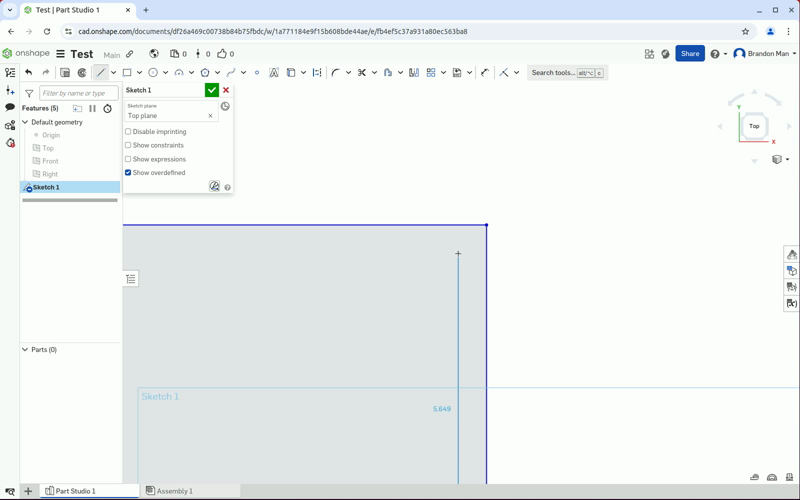
scroll(-6)
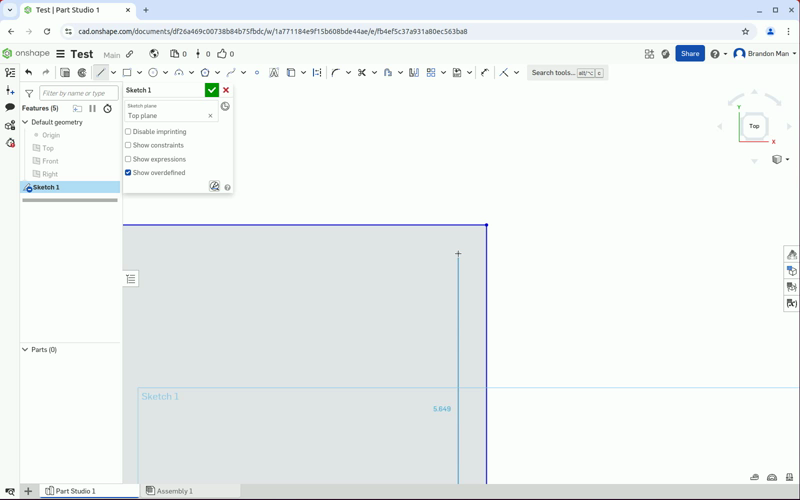
scroll(-6)
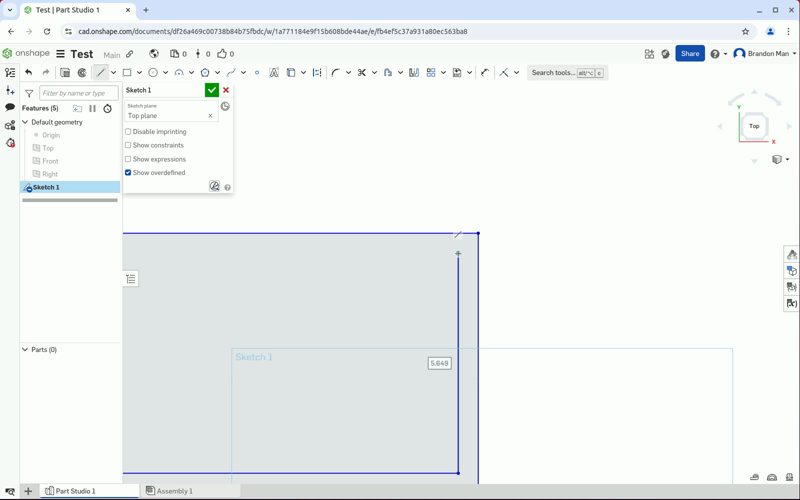
scroll(-6)
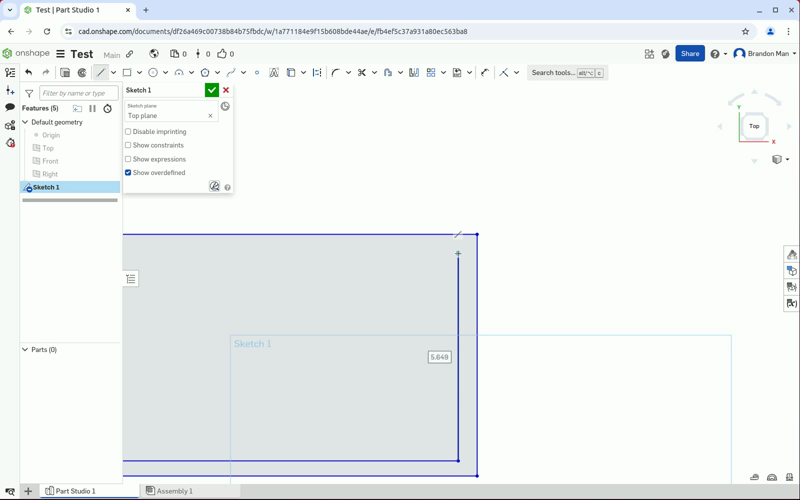
scroll(-6)
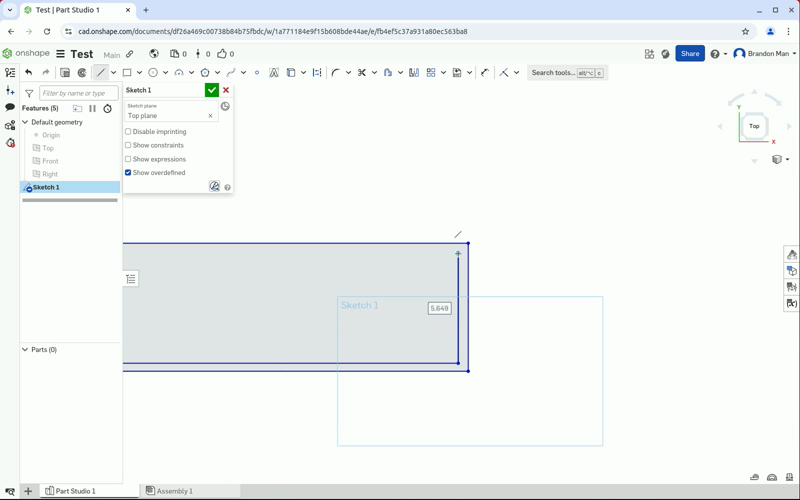
scroll(-6)
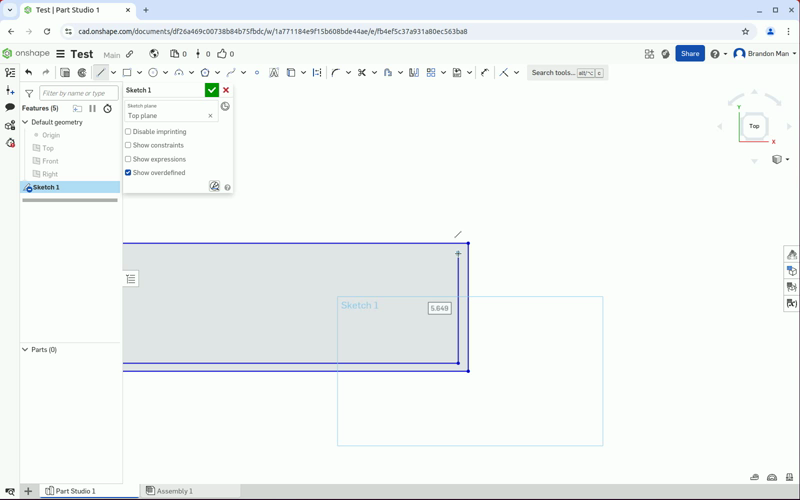
scroll(-6)
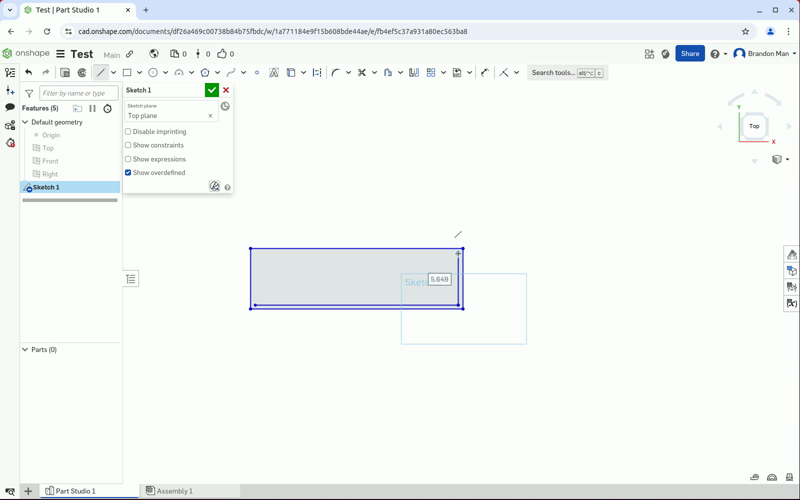
scroll(-6)
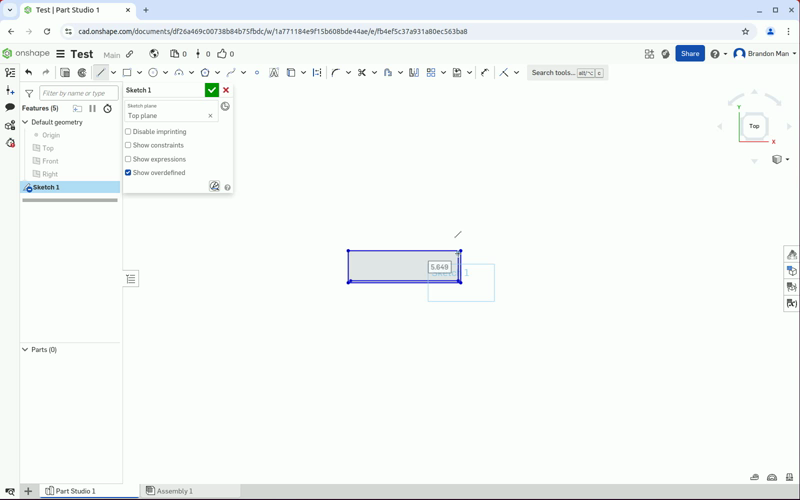
key_up(shift)
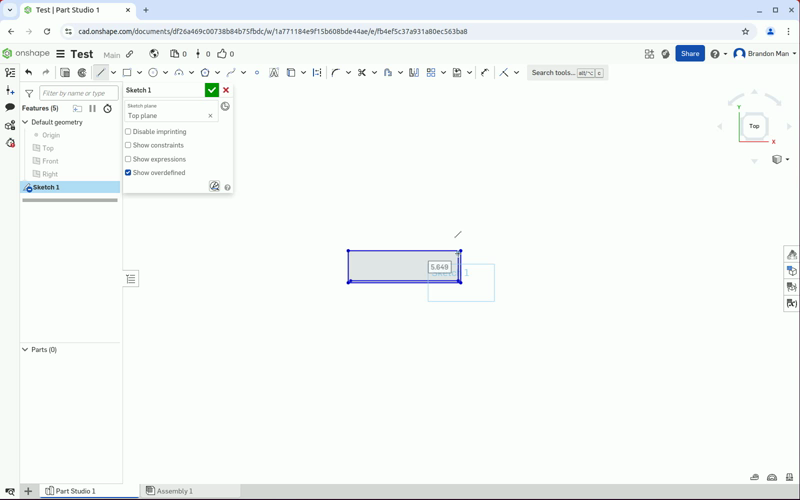
key_down(shift)
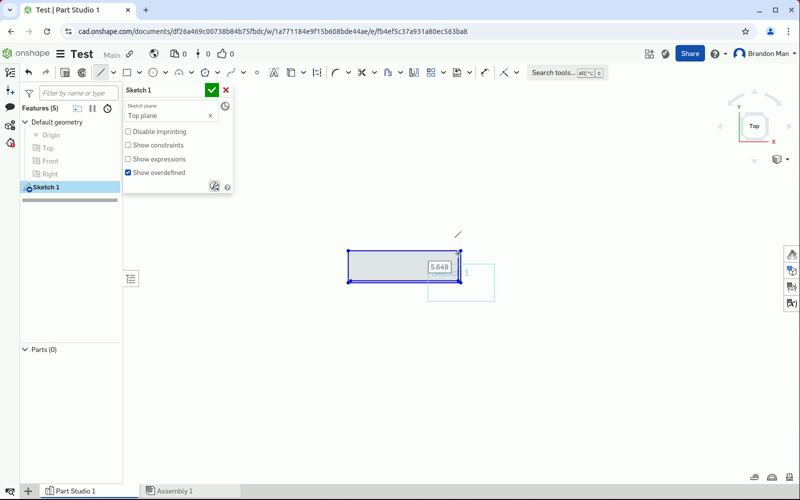
mouse_move(350, 253)
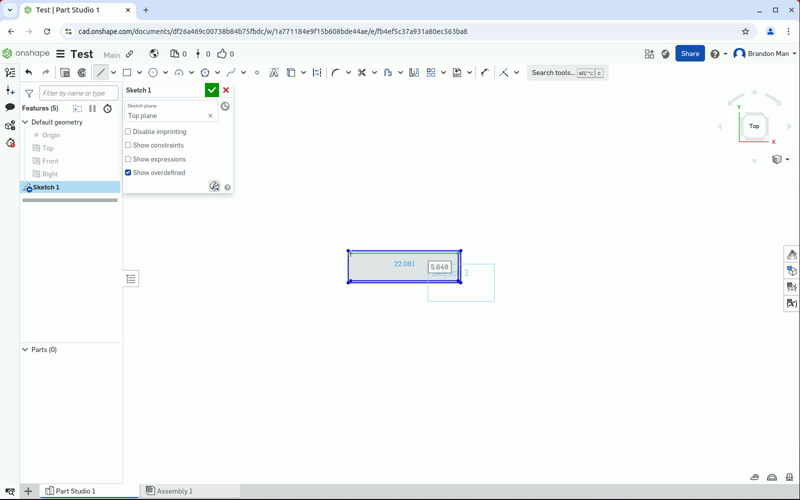
scroll(6)
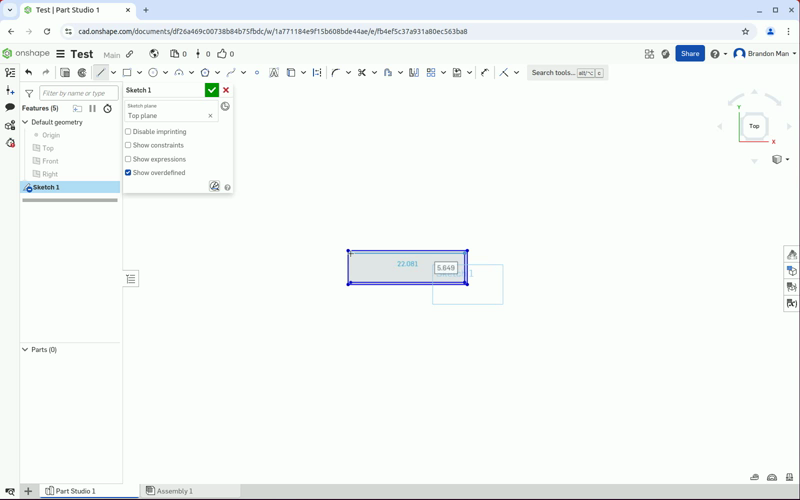
scroll(6)
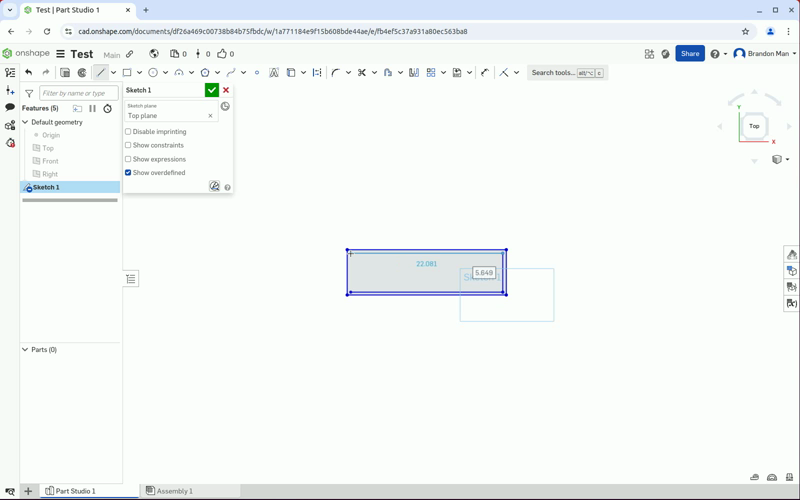
scroll(6)
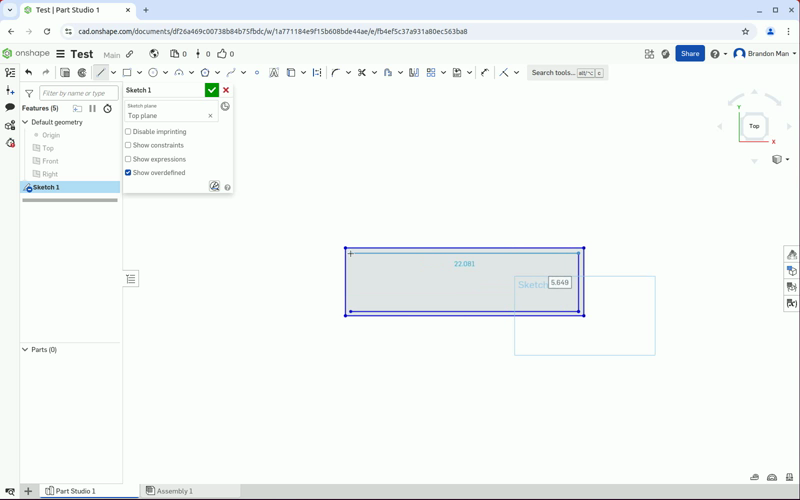
scroll(6)
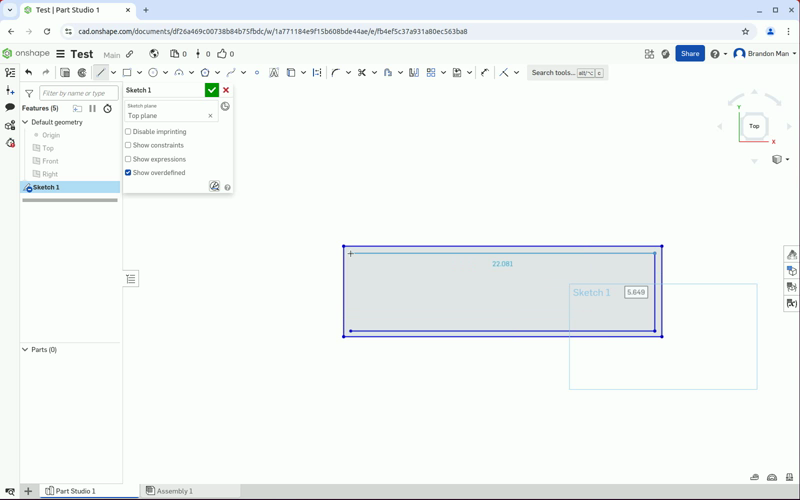
scroll(6)
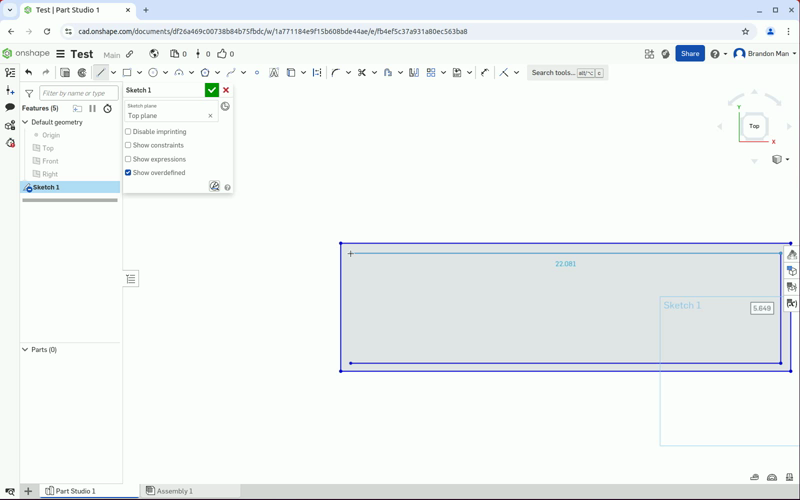
scroll(6)
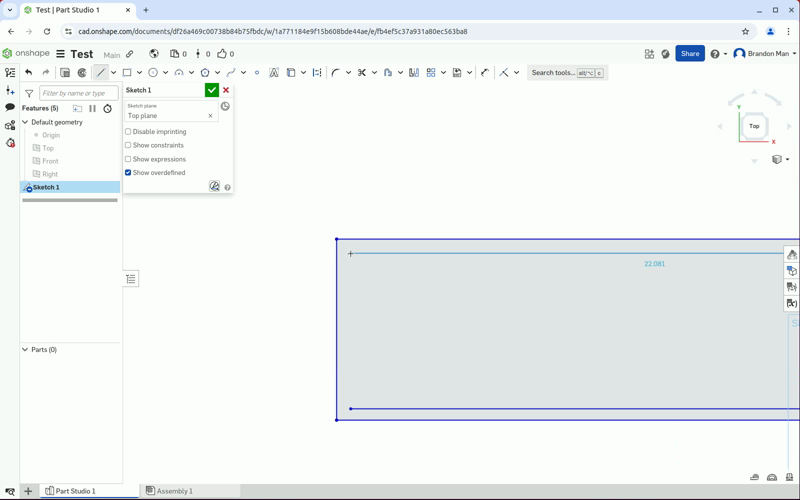
scroll(6)
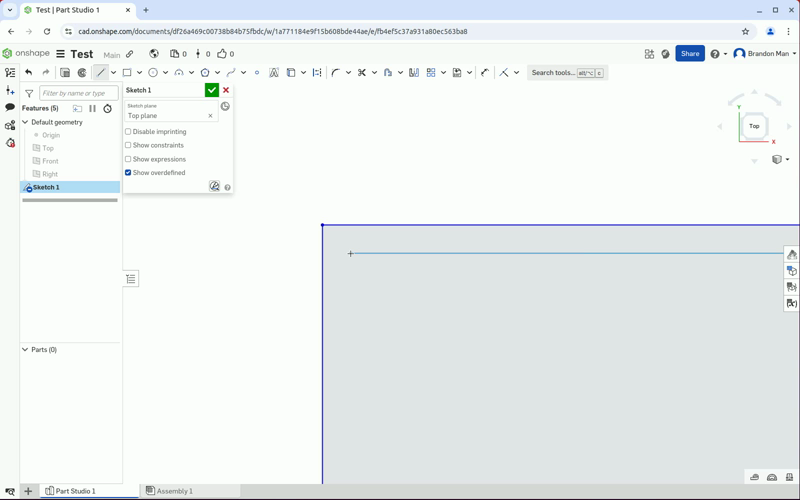
click(350, 253)
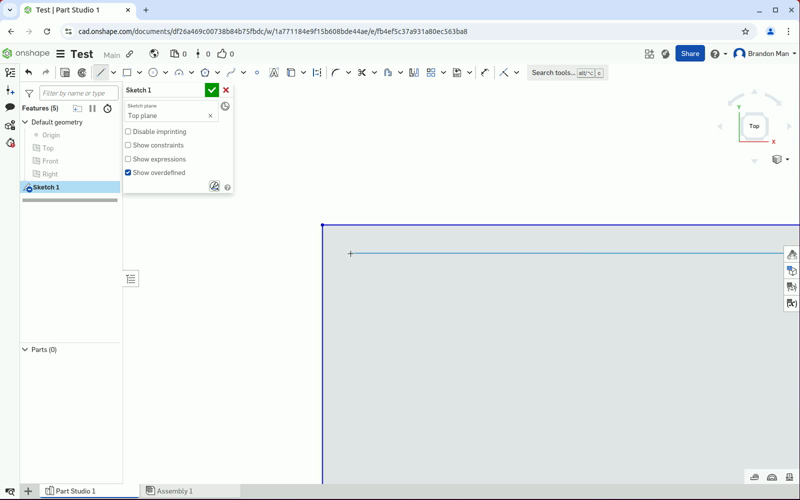
scroll(-6)
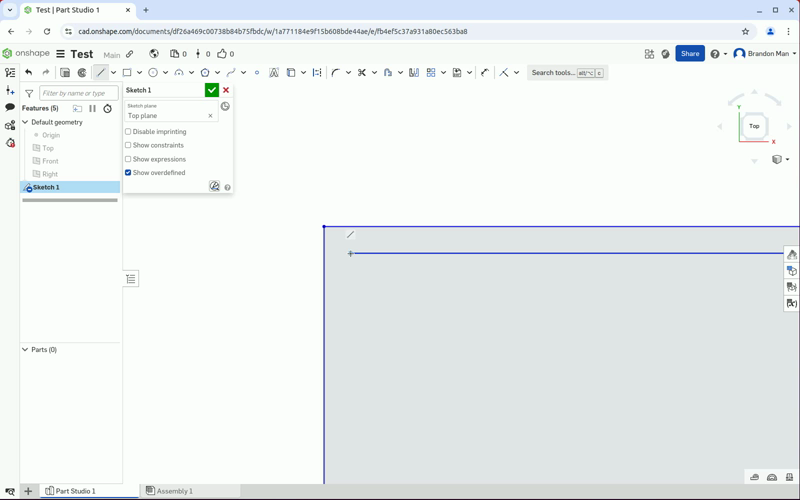
scroll(-6)
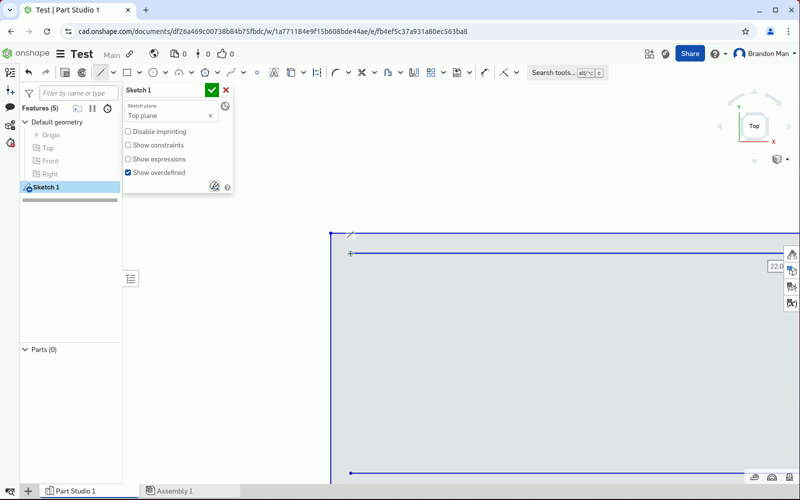
scroll(-6)
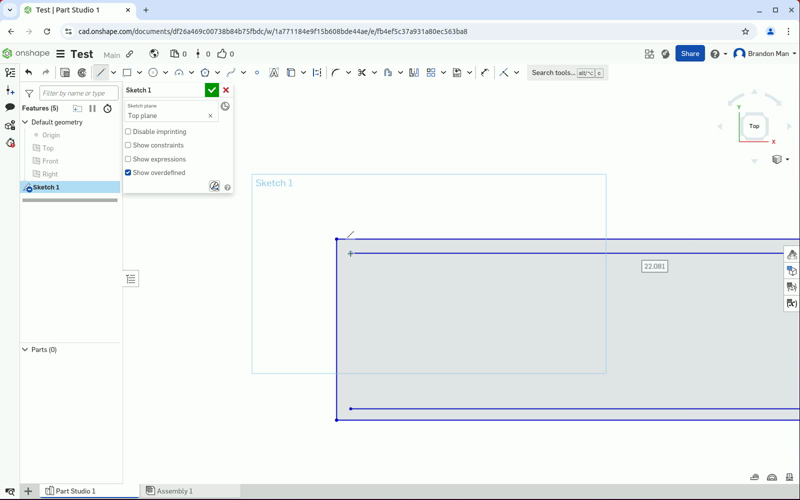
scroll(-6)
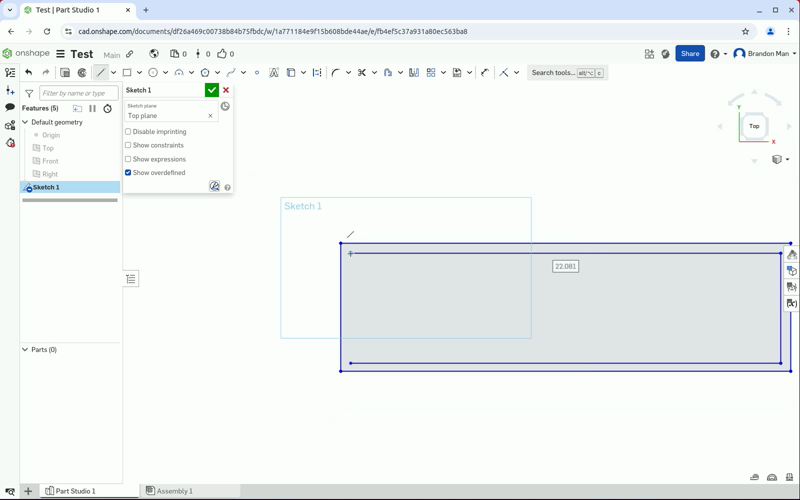
scroll(-6)
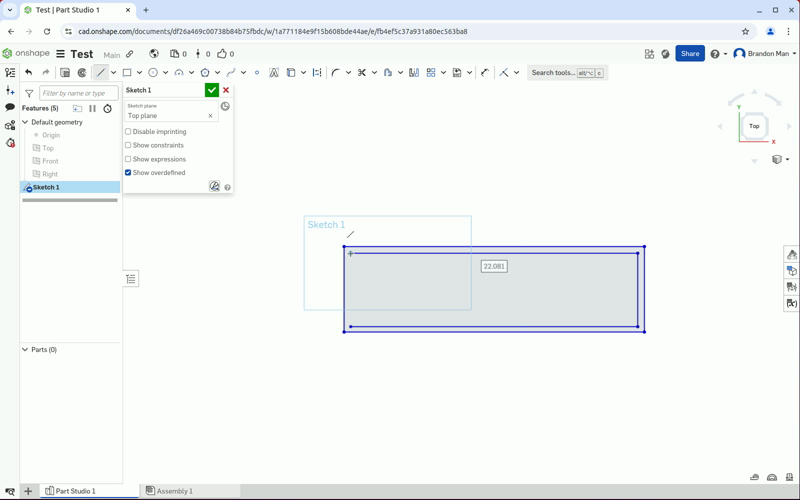
scroll(-6)
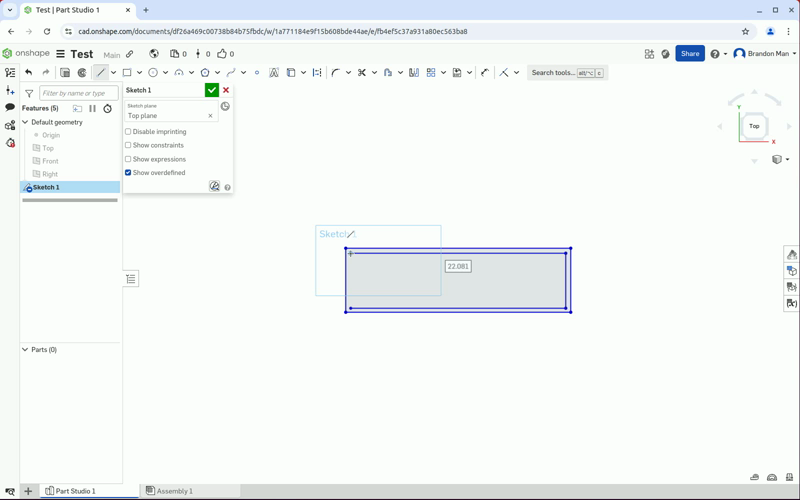
scroll(-6)
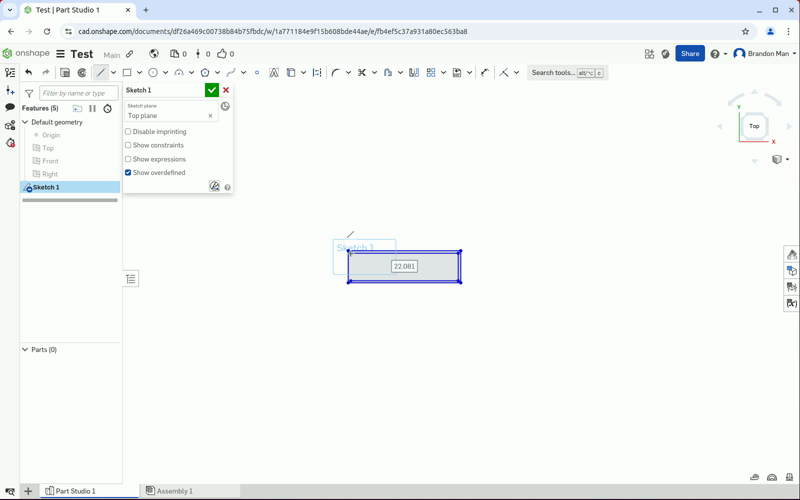
key_up(shift)
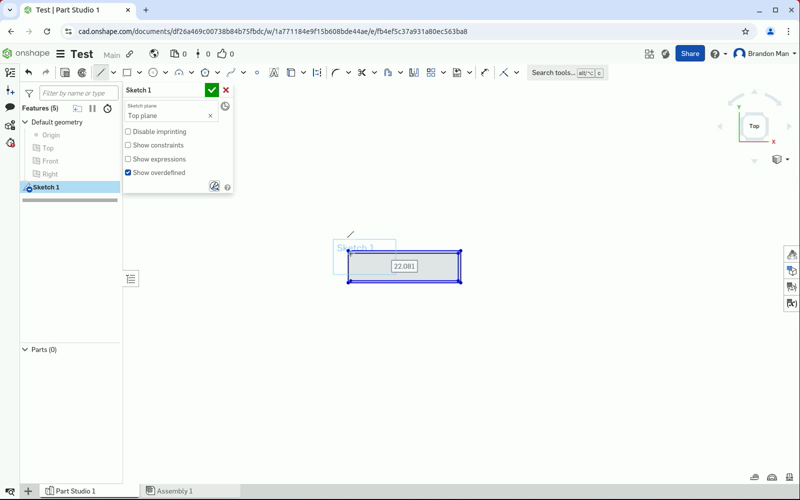
mouse_move(380, 253)
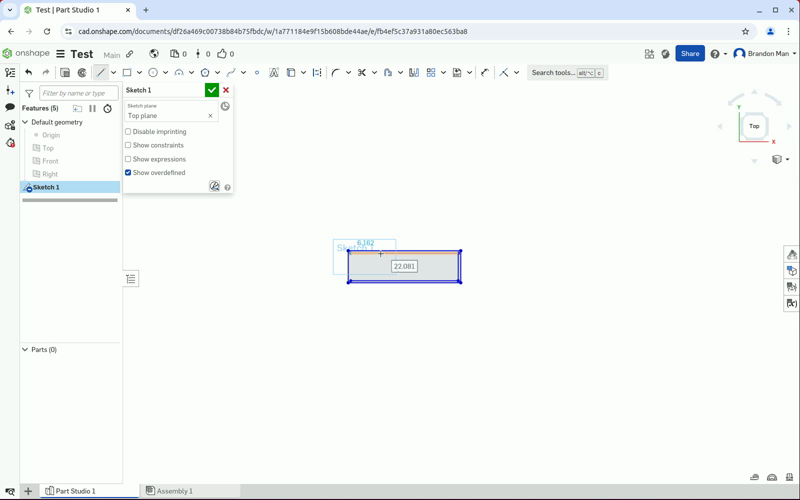
key_down(shift)
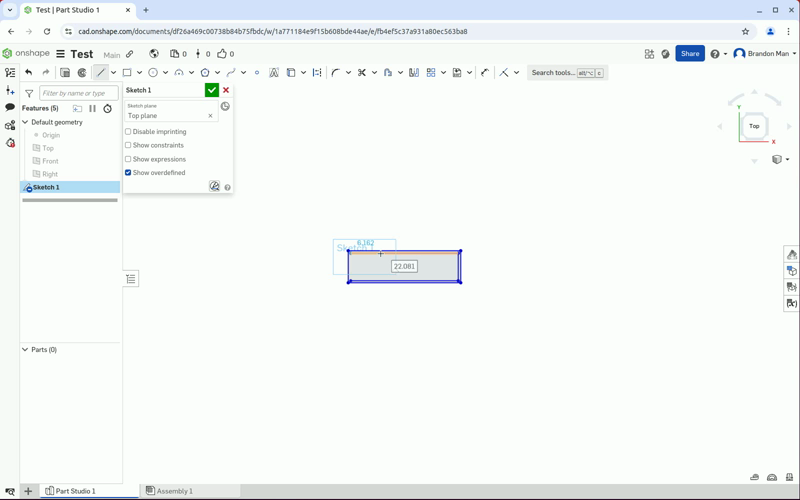
mouse_move(350, 280)
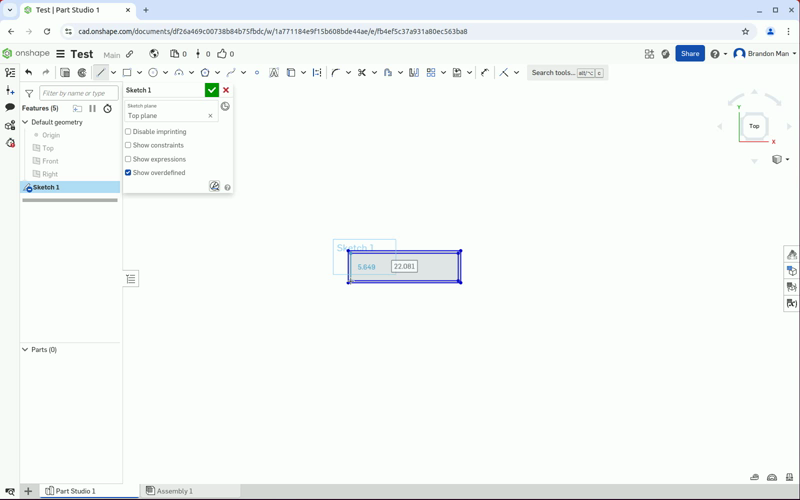
scroll(6)
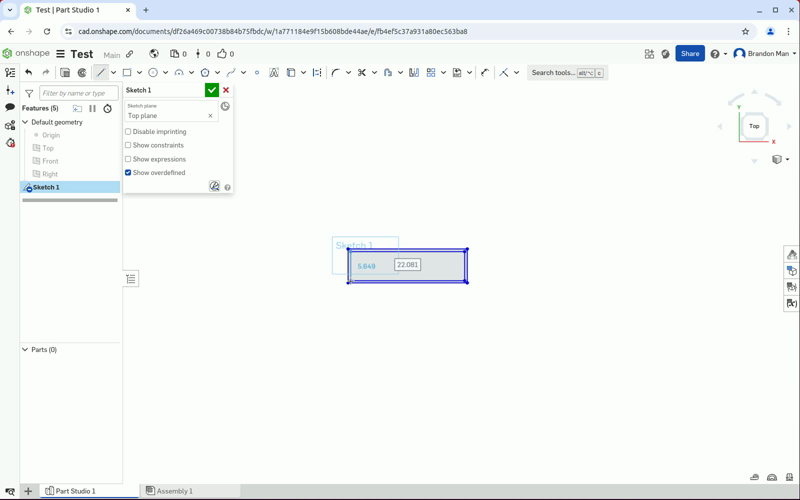
scroll(6)
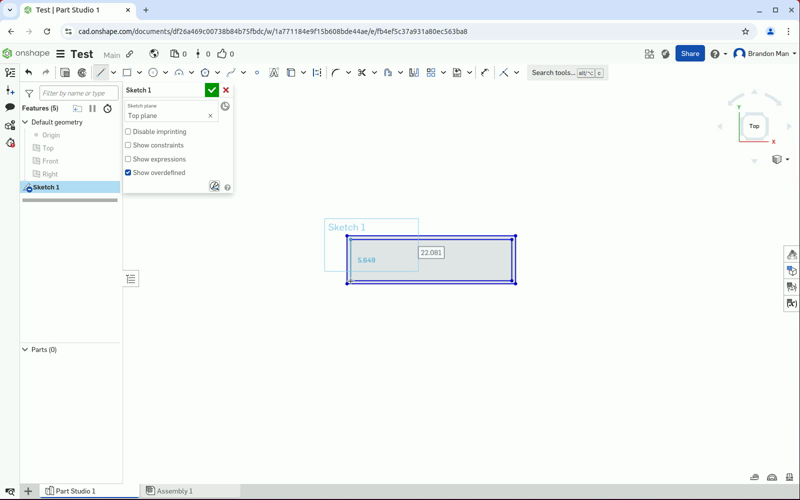
scroll(6)
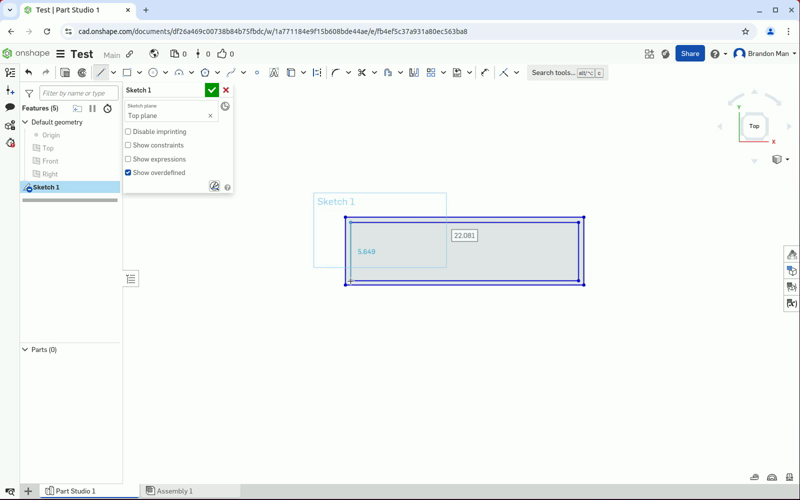
scroll(6)
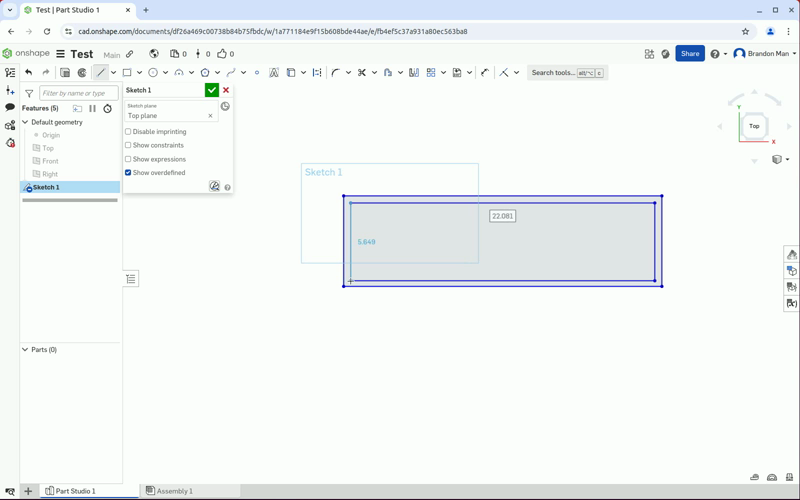
scroll(6)
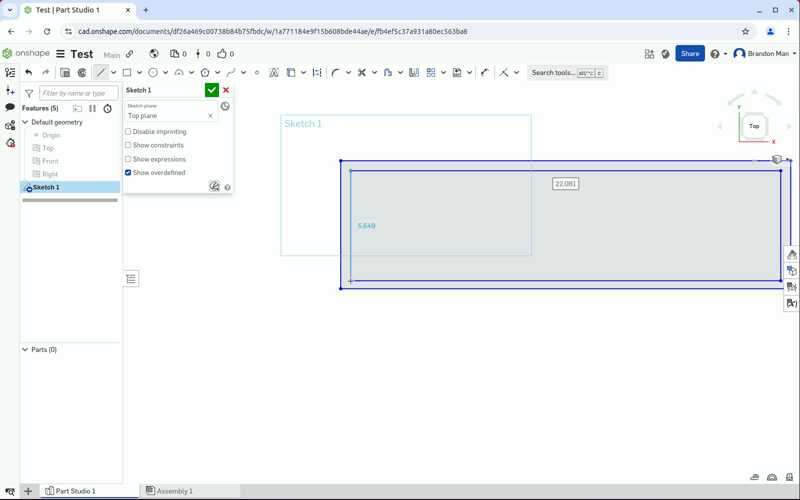
scroll(6)
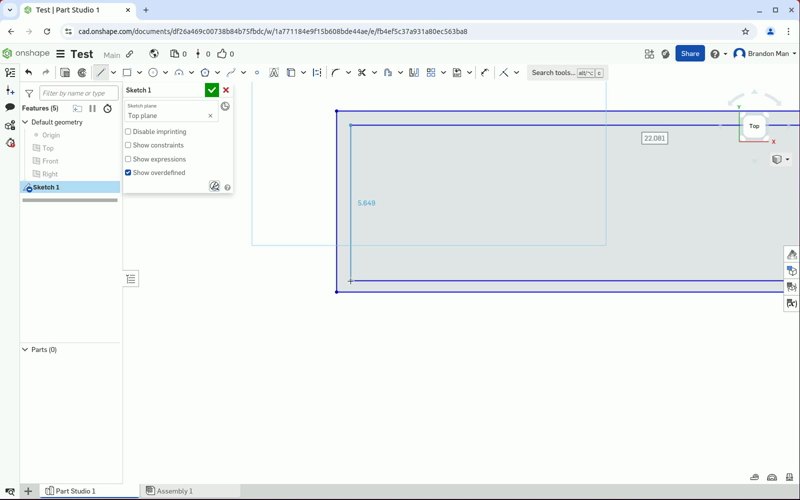
scroll(6)
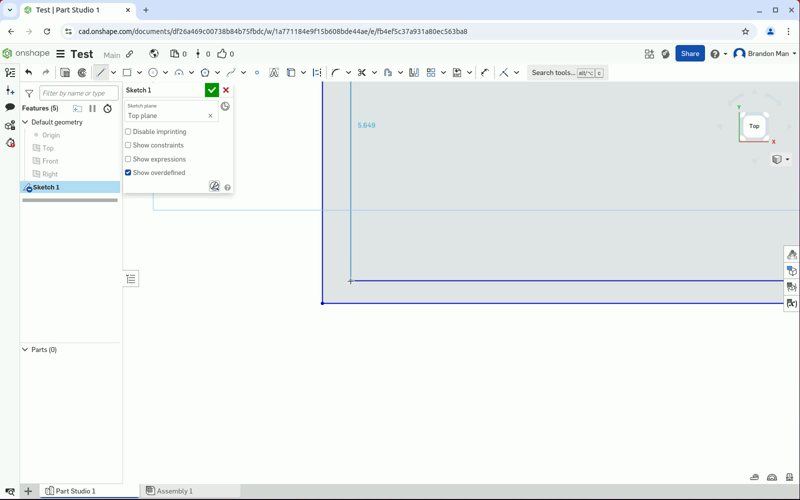
key_up(shift)
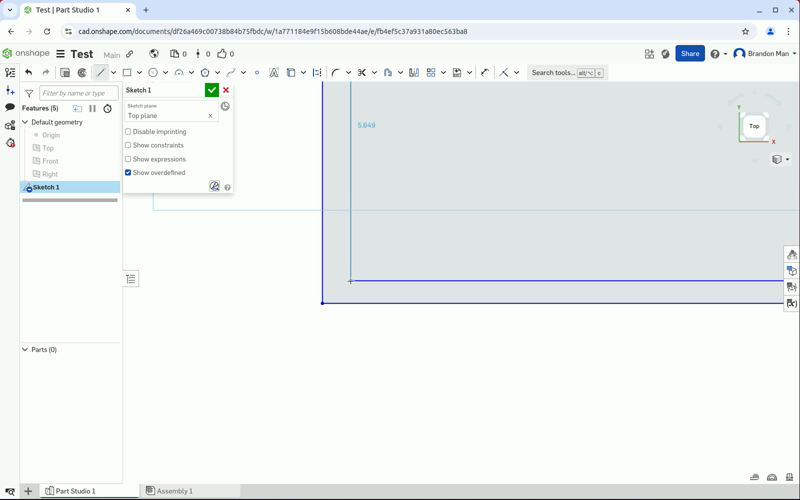
click(350, 280)
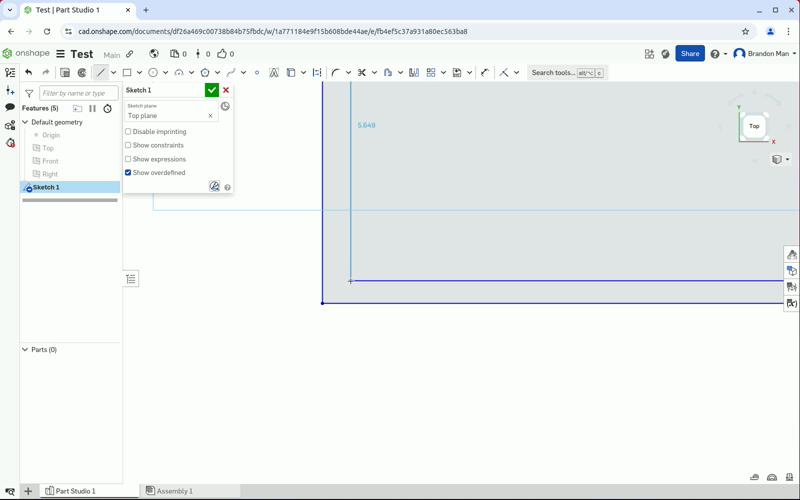
scroll(-6)
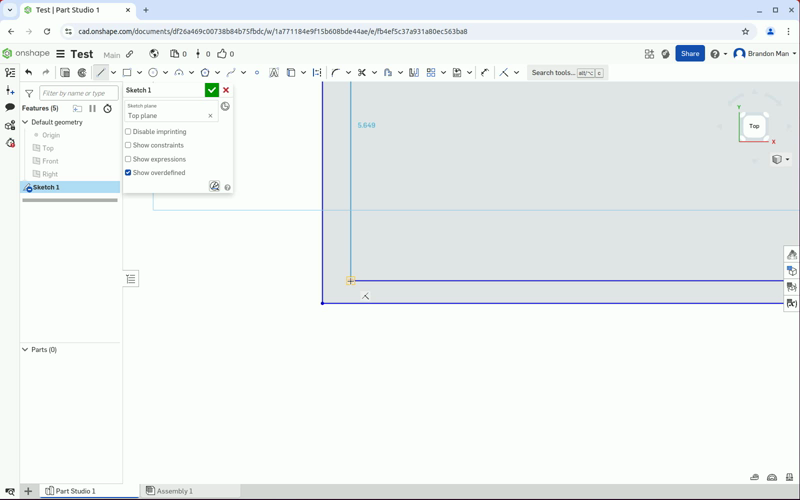
scroll(-6)
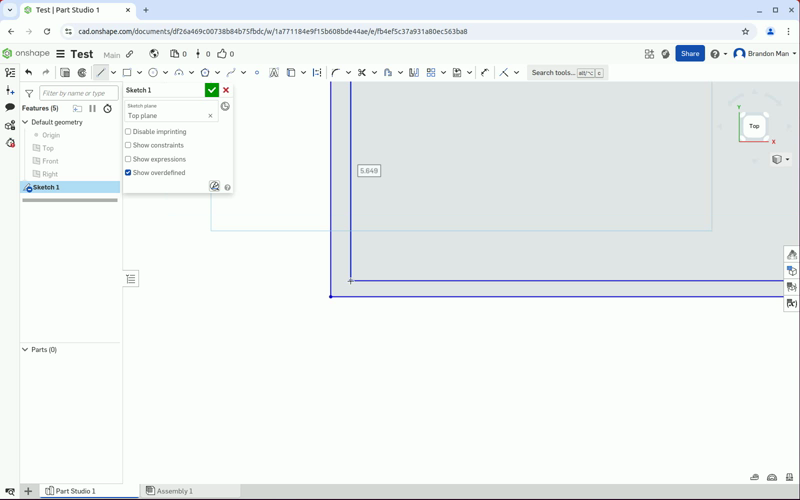
scroll(-6)
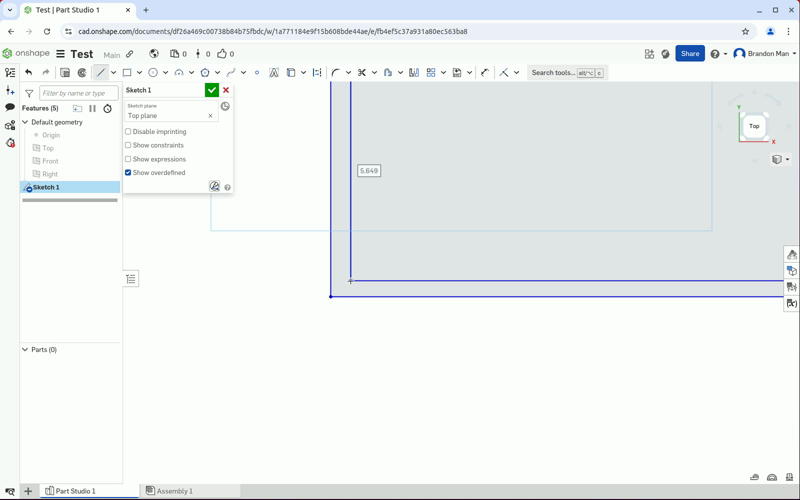
scroll(-6)
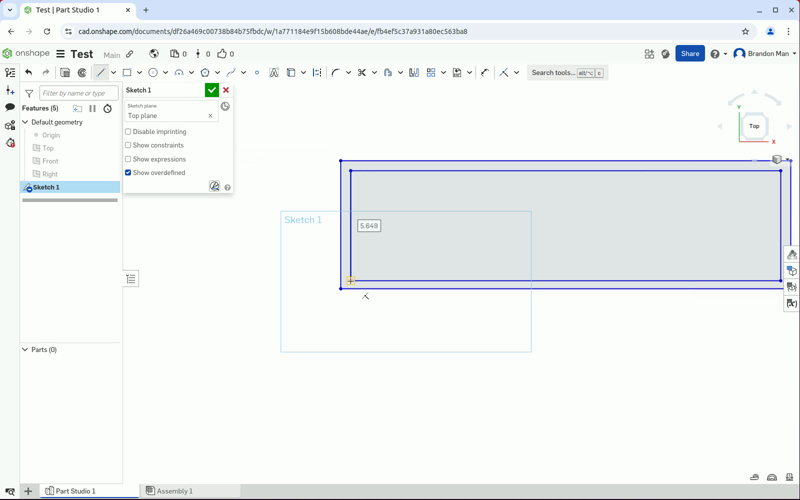
scroll(-6)
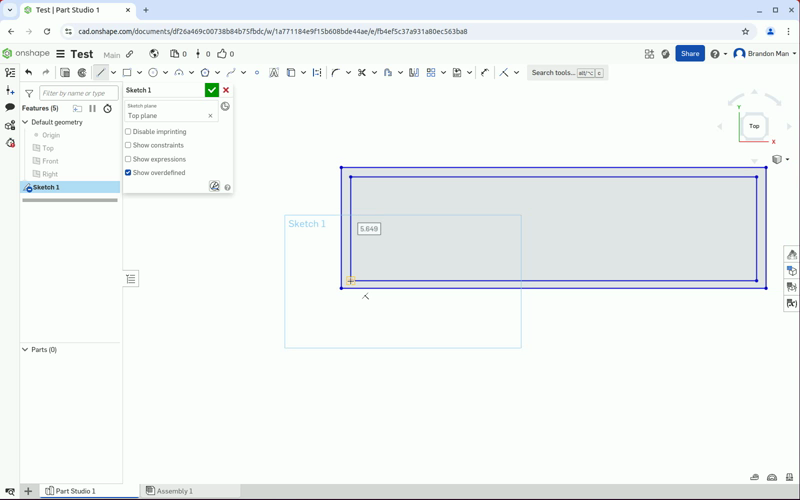
scroll(-6)
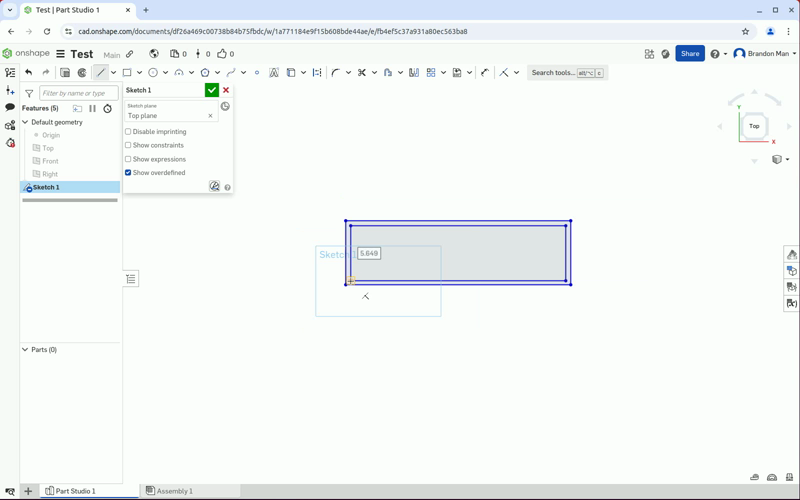
scroll(-6)
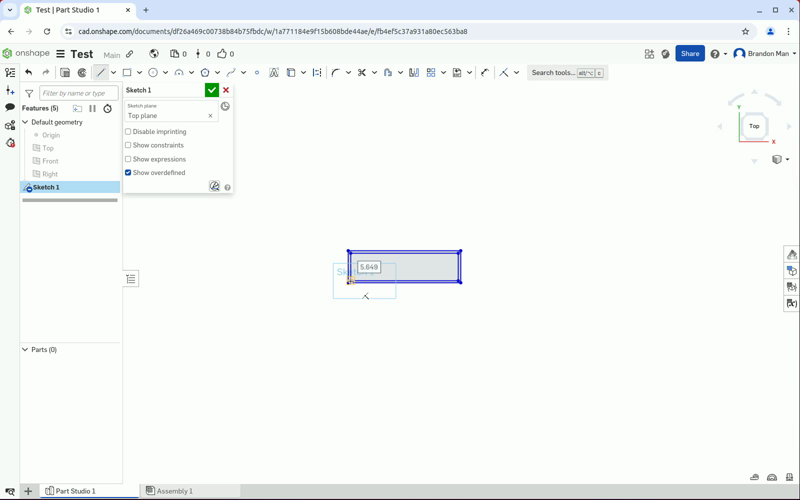
key(esc)
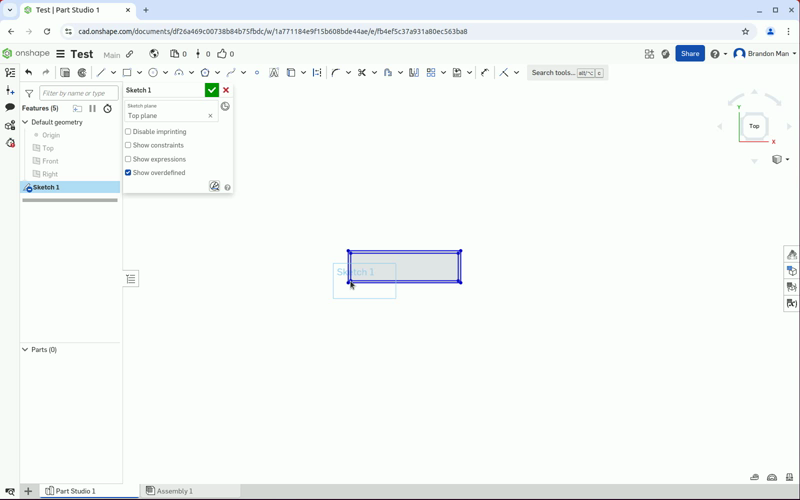
mouse_move(410, 252)
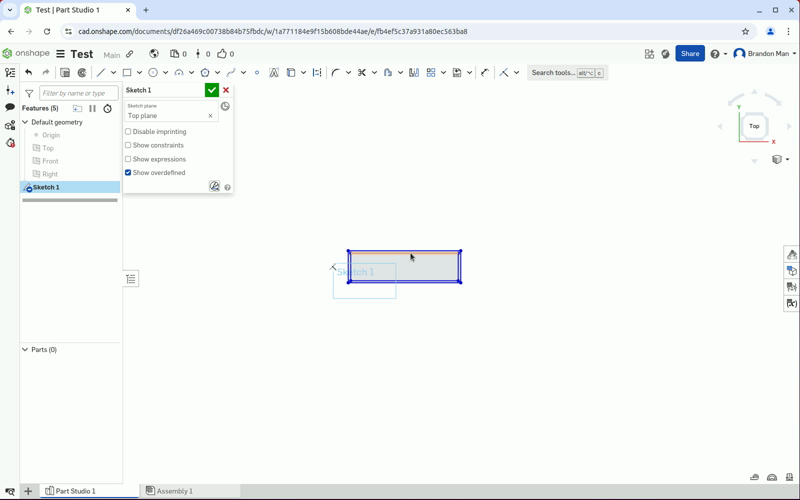
scroll(6)
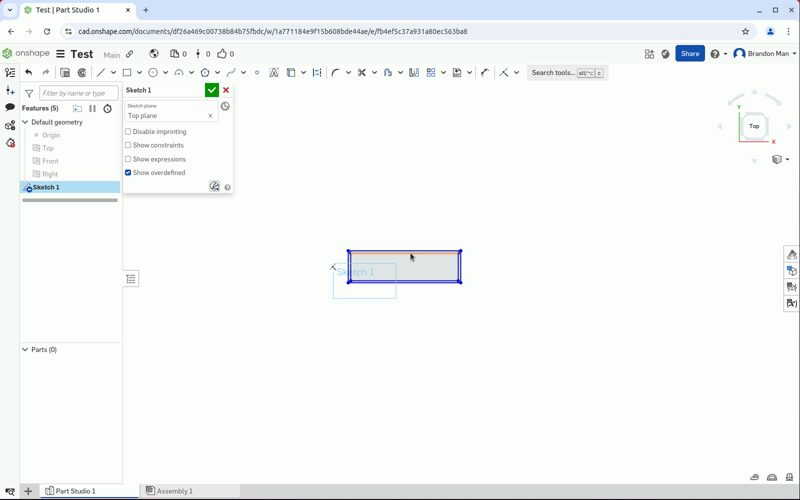
scroll(6)
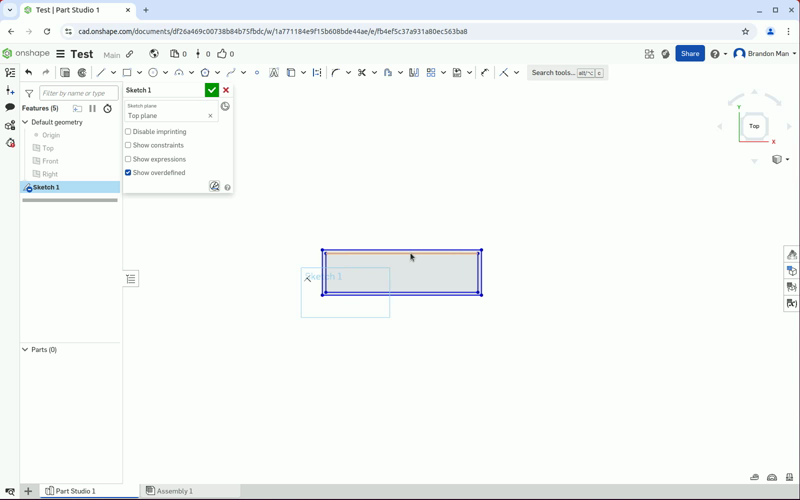
scroll(6)
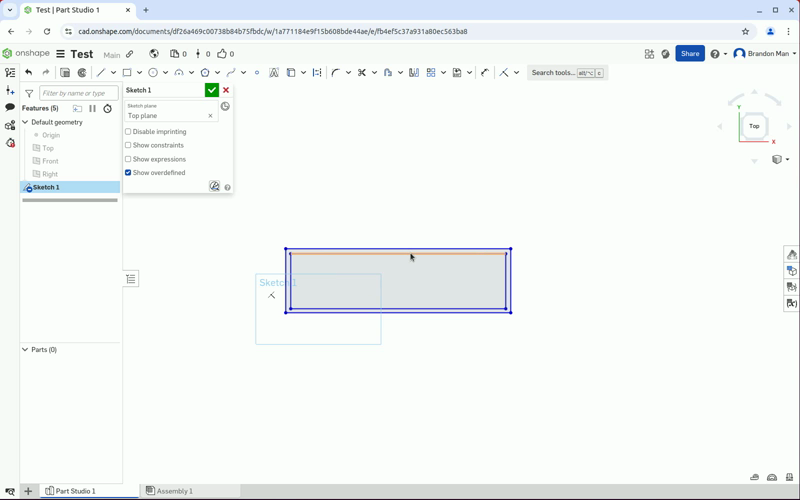
scroll(6)
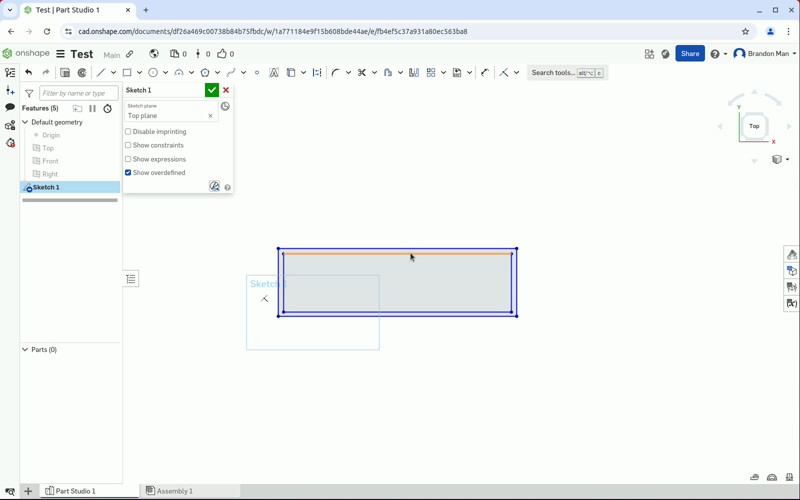
scroll(6)
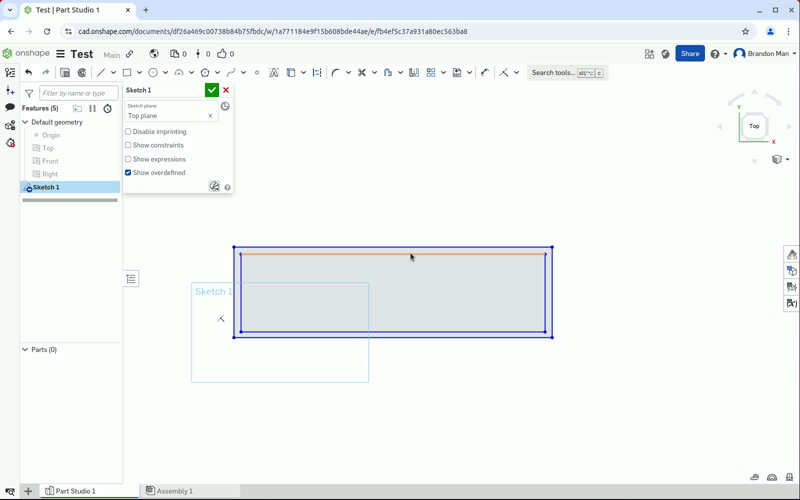
scroll(6)
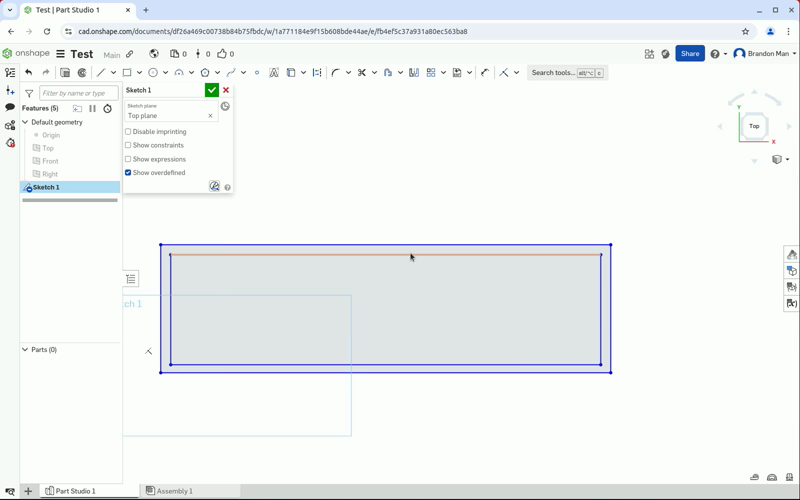
scroll(6)
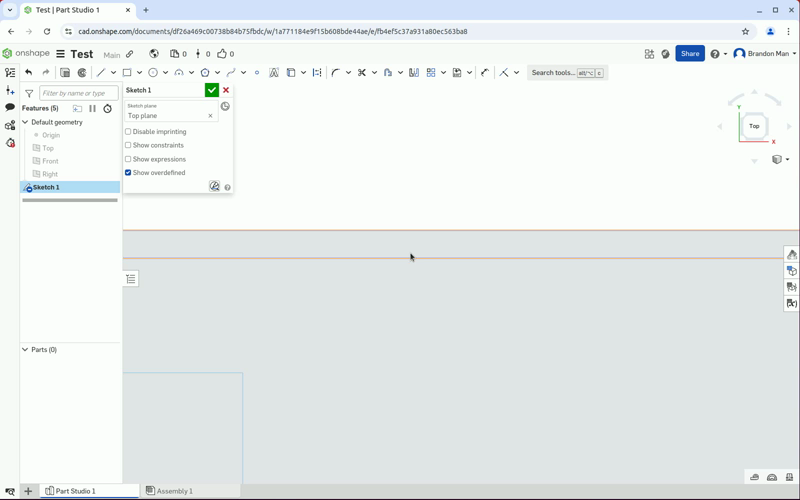
click(410, 252)
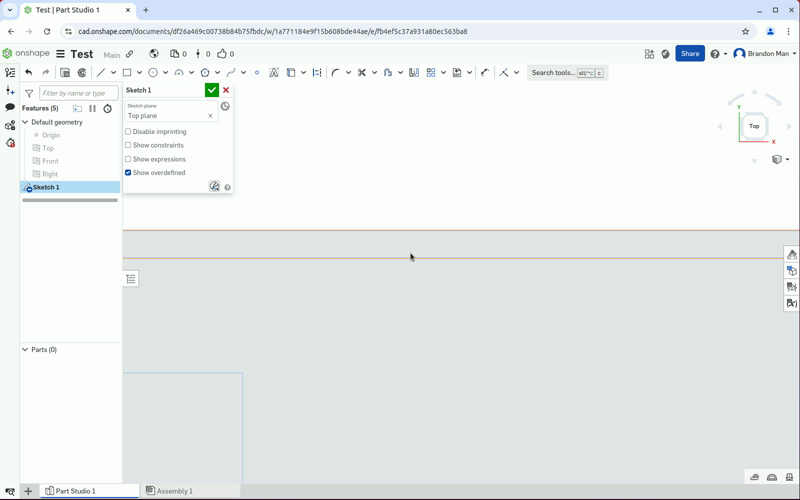
scroll(-6)
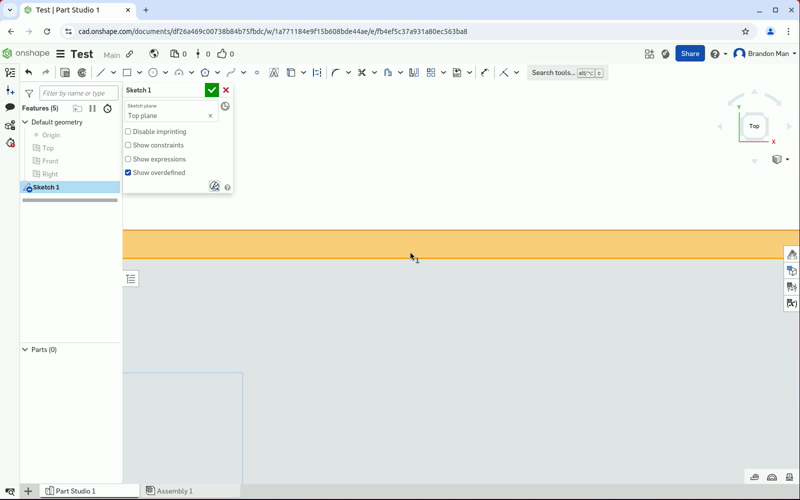
scroll(-6)
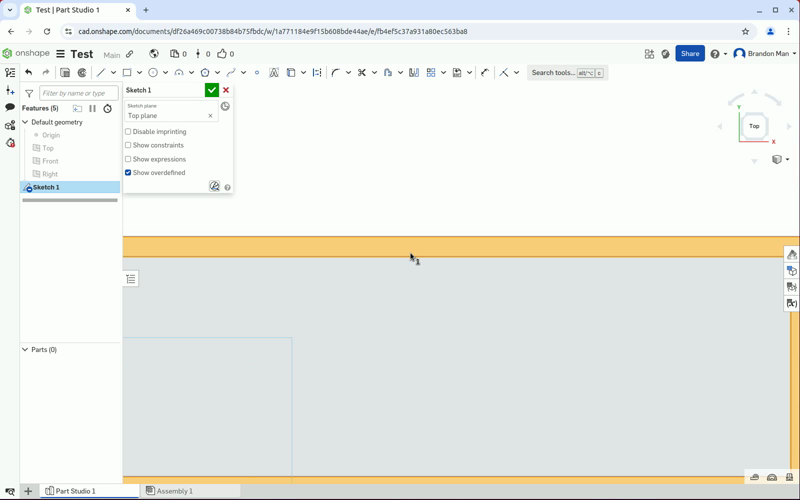
scroll(-6)
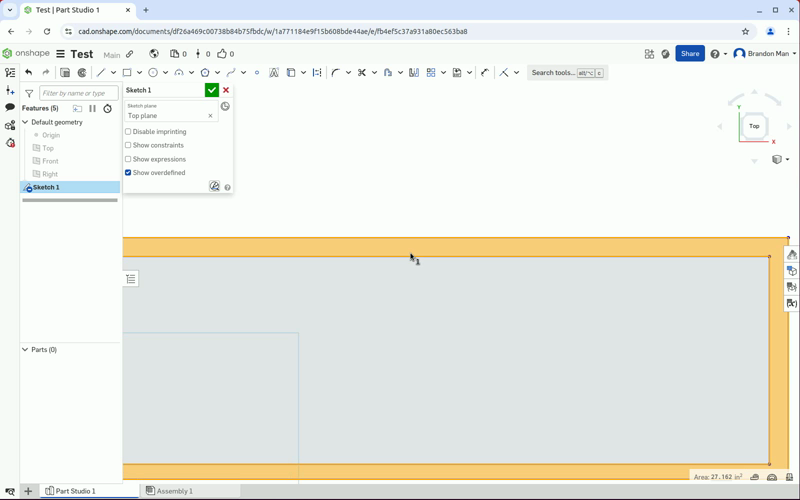
scroll(-6)
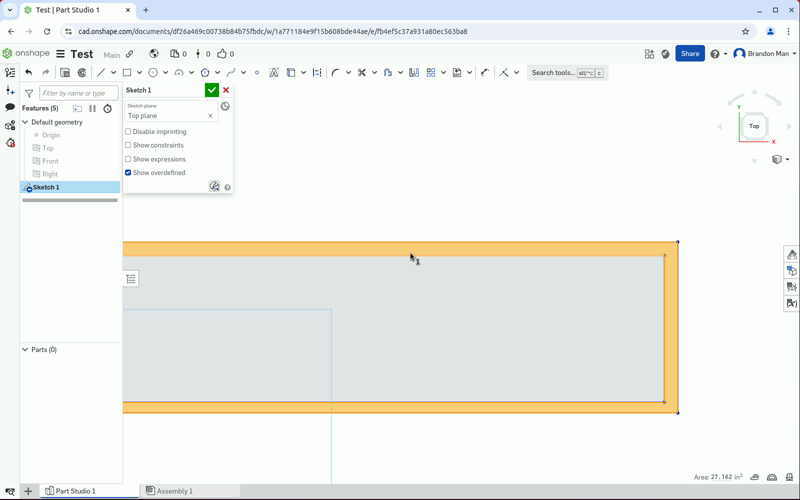
scroll(-6)
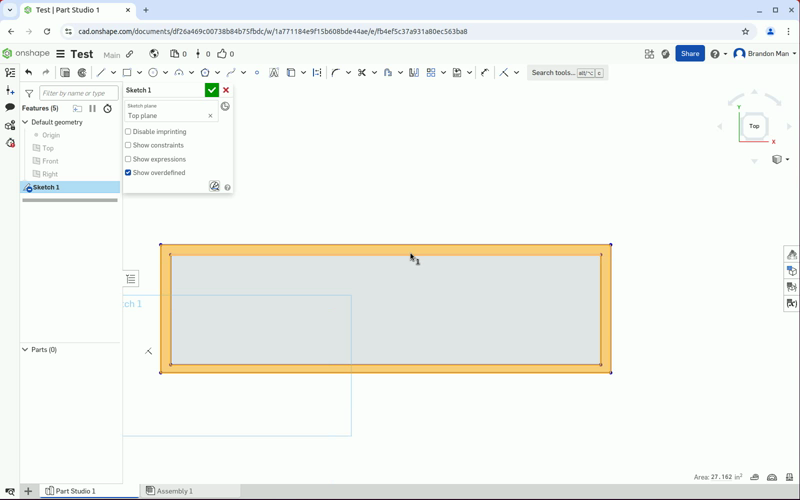
scroll(-6)
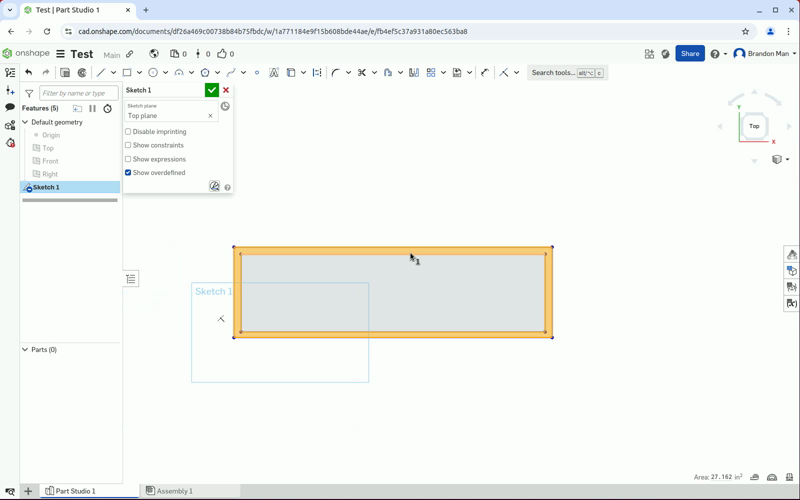
scroll(-6)
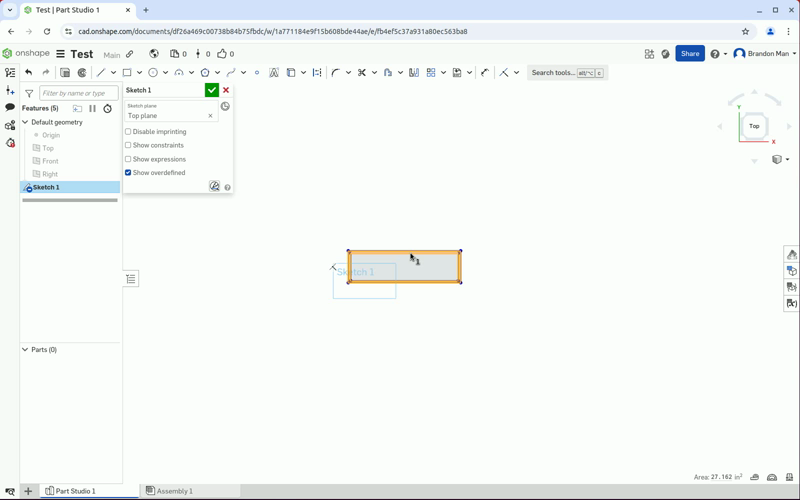
mouse_move(73, 352)
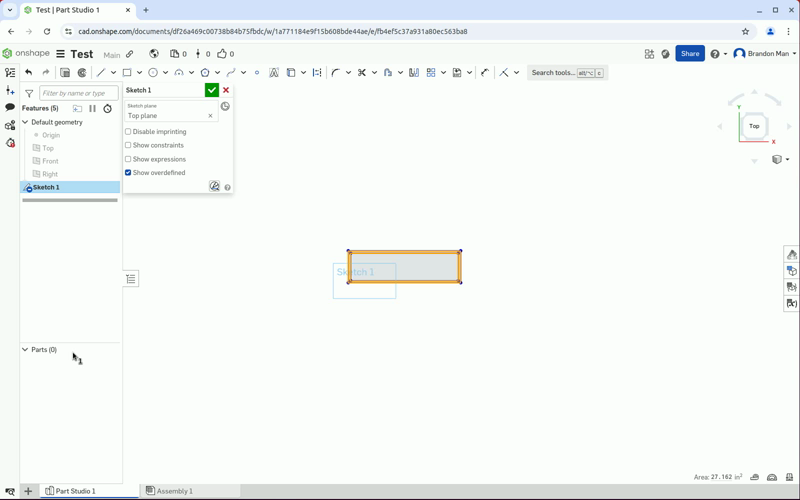
key(shift+y)
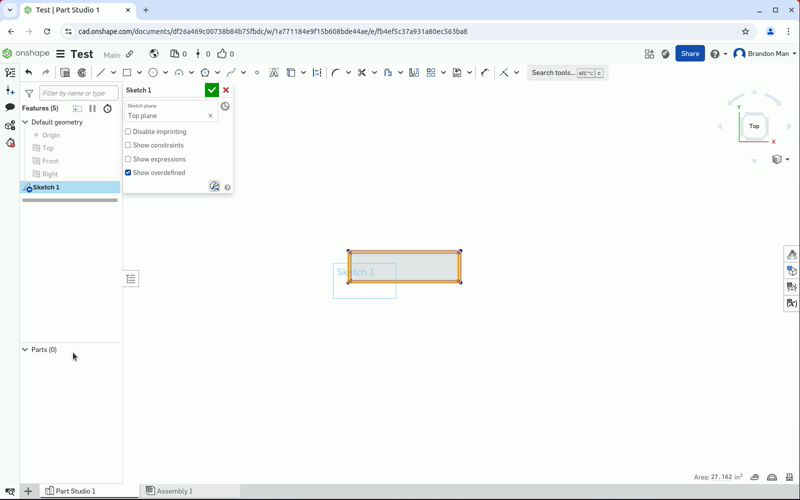
key(shift+e)
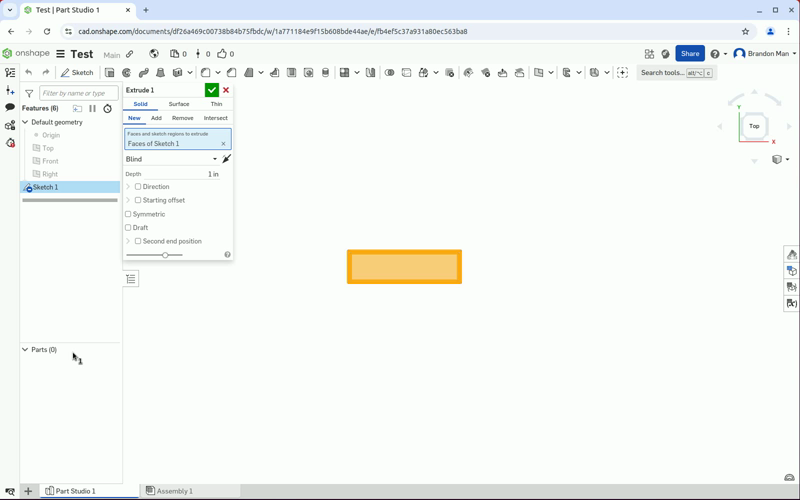
mouse_move(143, 106)
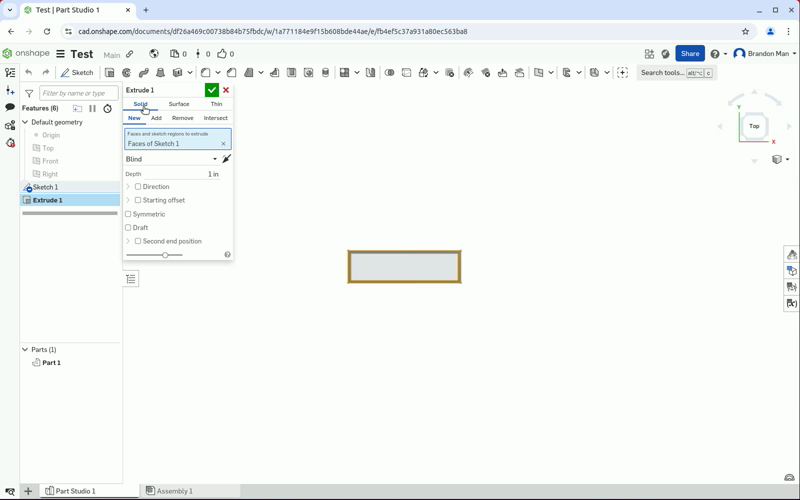
click(143, 106)
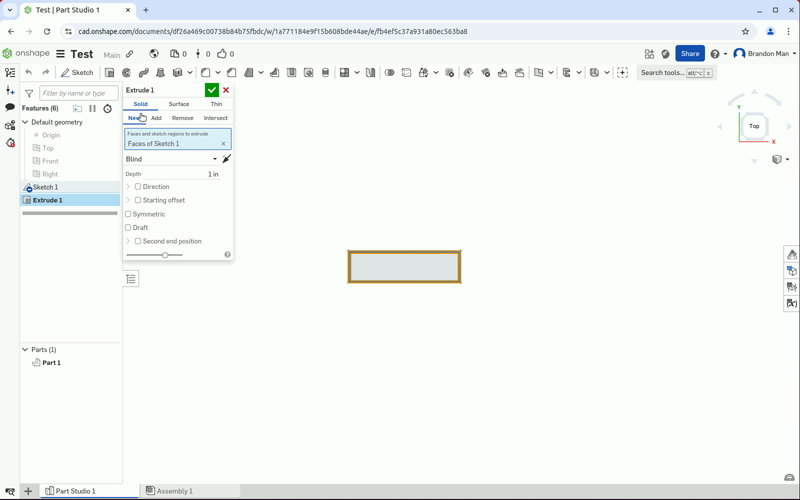
mouse_move(137, 120)
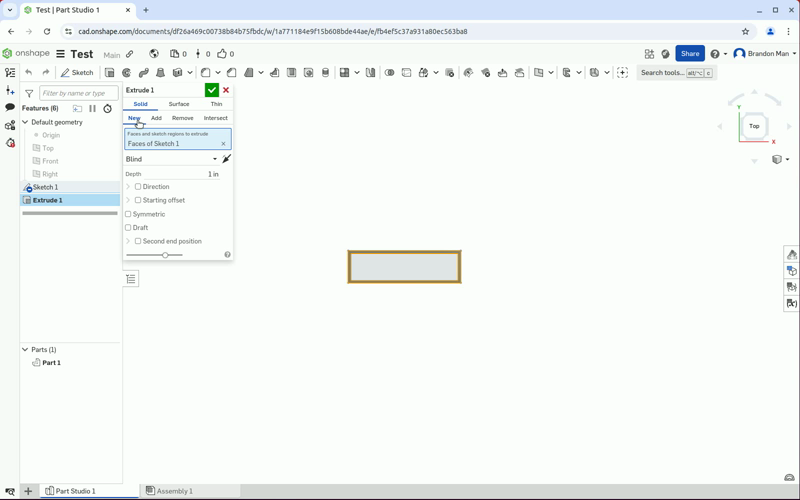
click(137, 120)
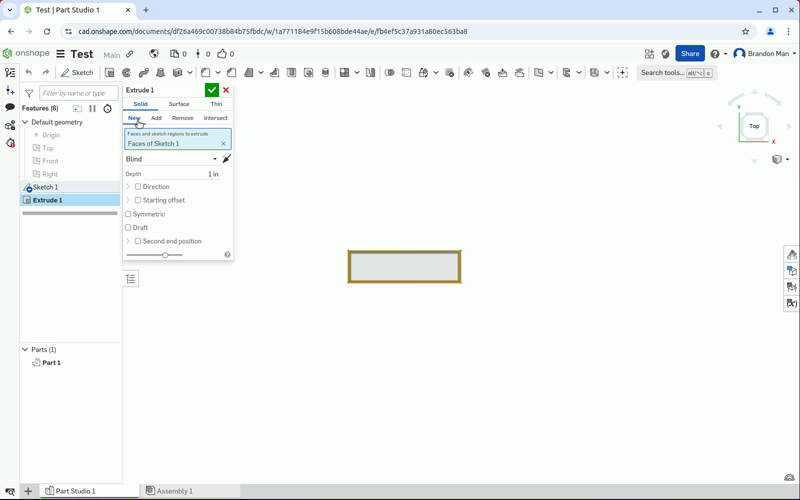
key(tab, 4)
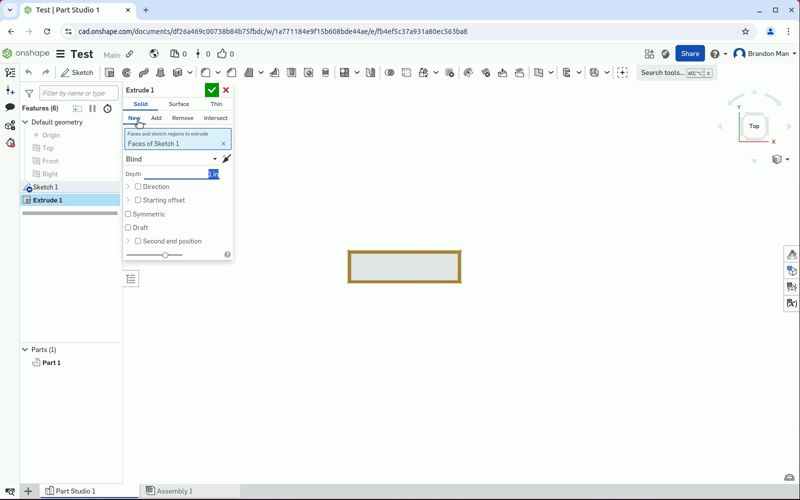
text(0.241)
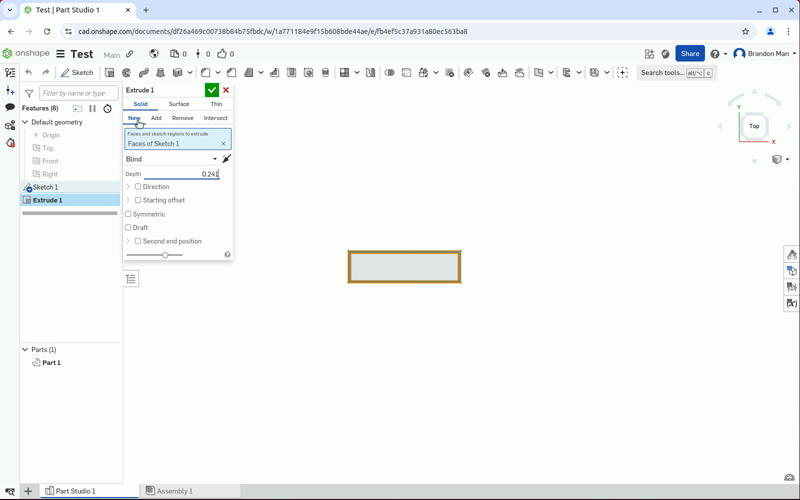
key(enter)
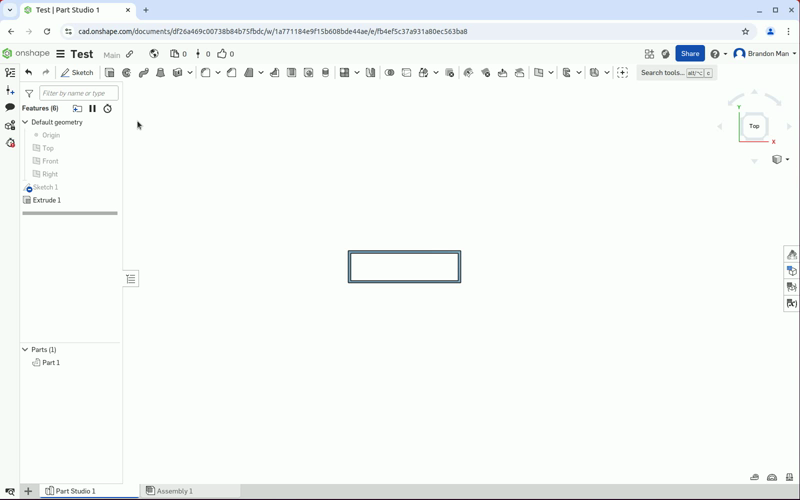
key(shift+h)
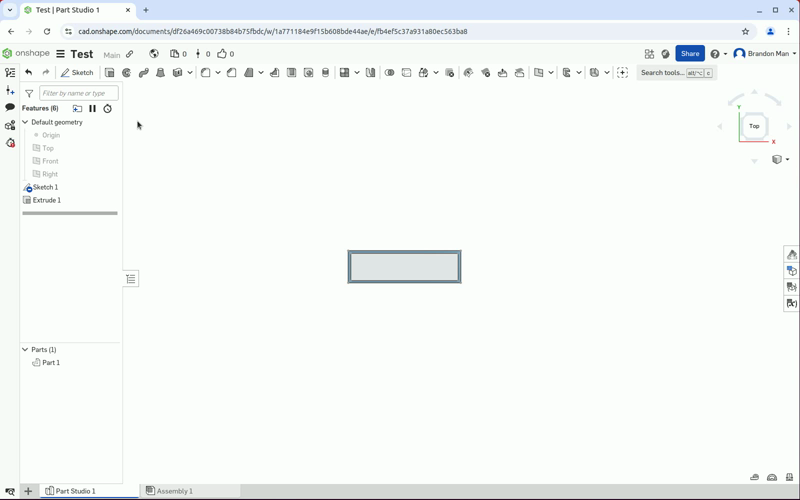
key(shift+h)
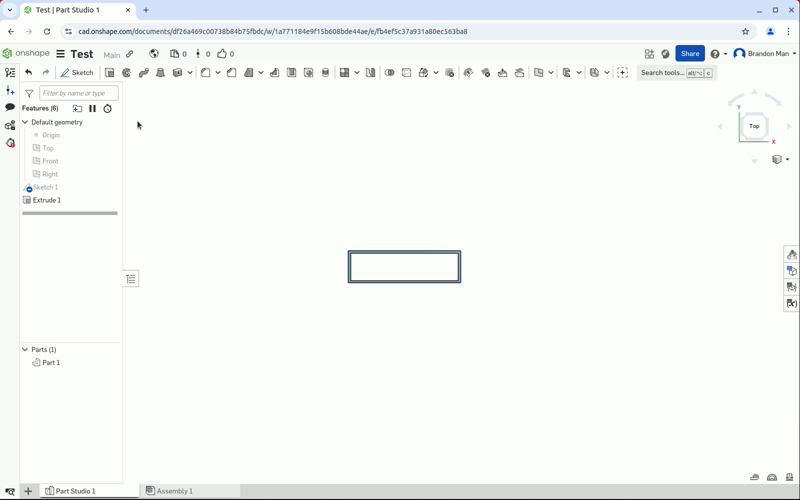
mouse_move(73, 189)
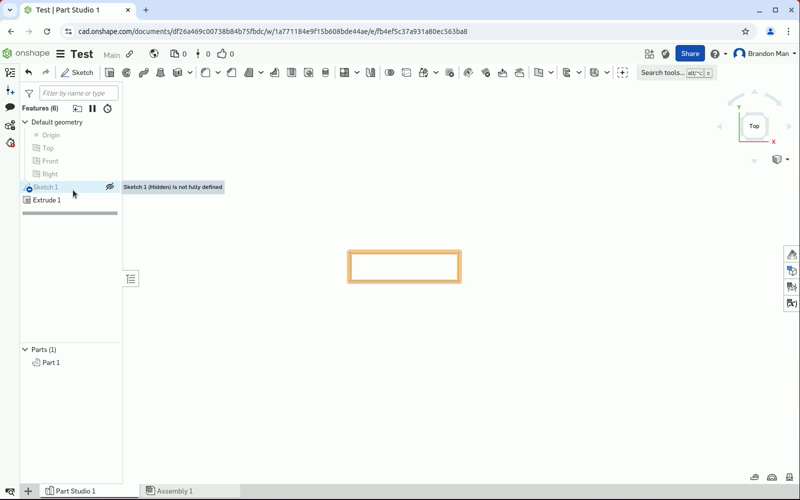
click(73, 189)
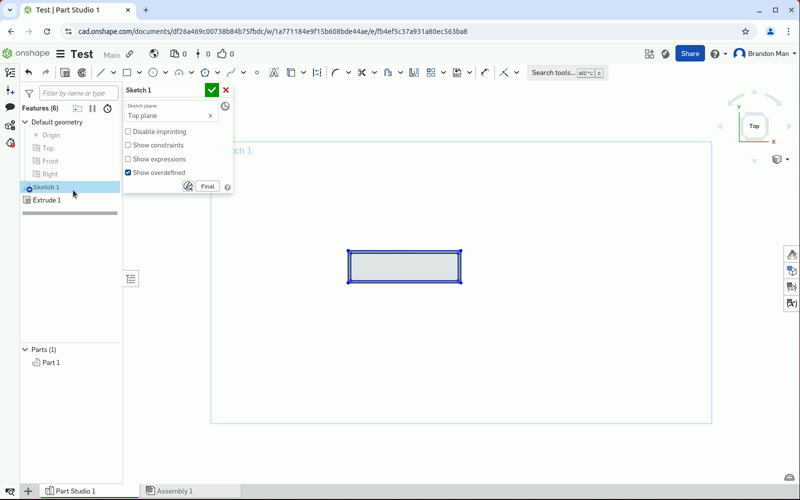
mouse_move(229, 92)
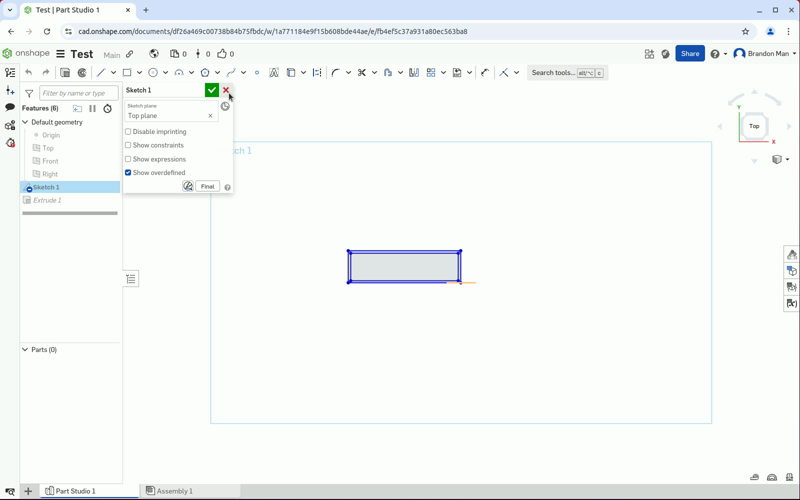
click(229, 92)
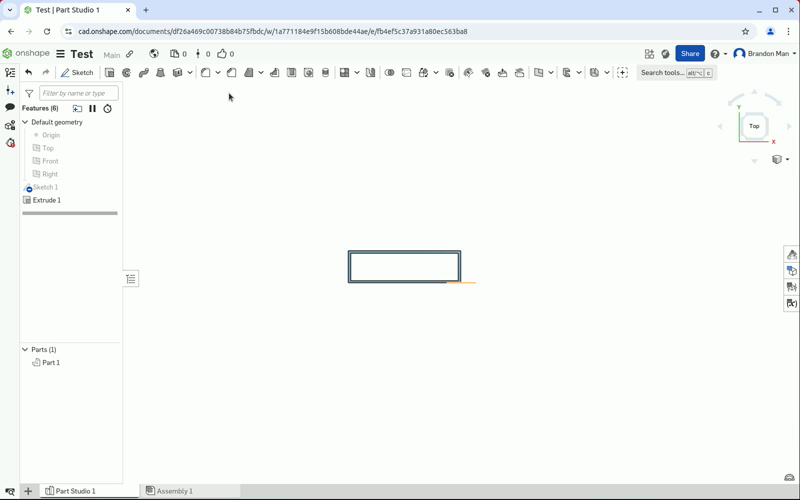
mouse_move(541, 75)
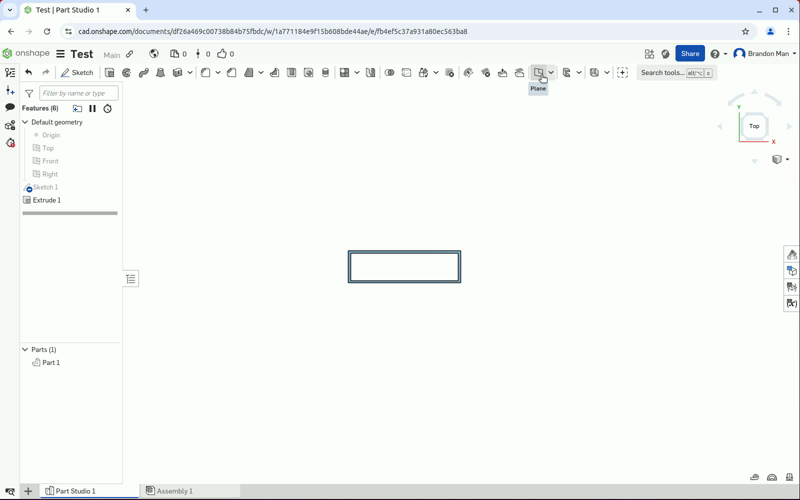
click(541, 75)
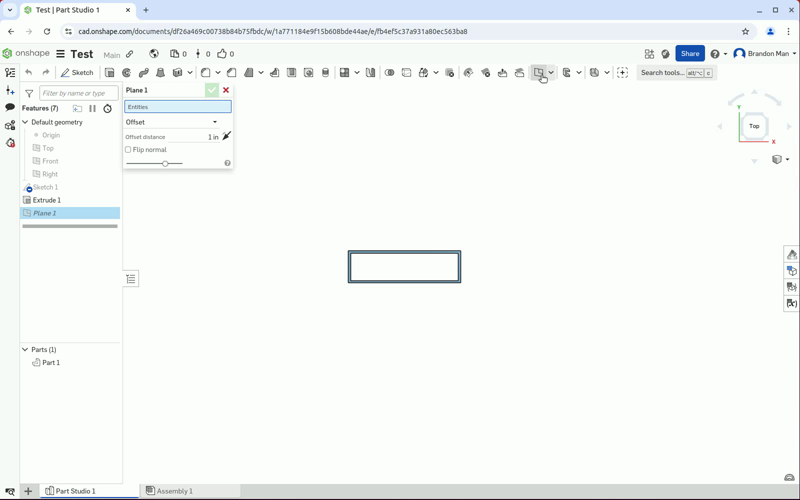
mouse_move(73, 150)
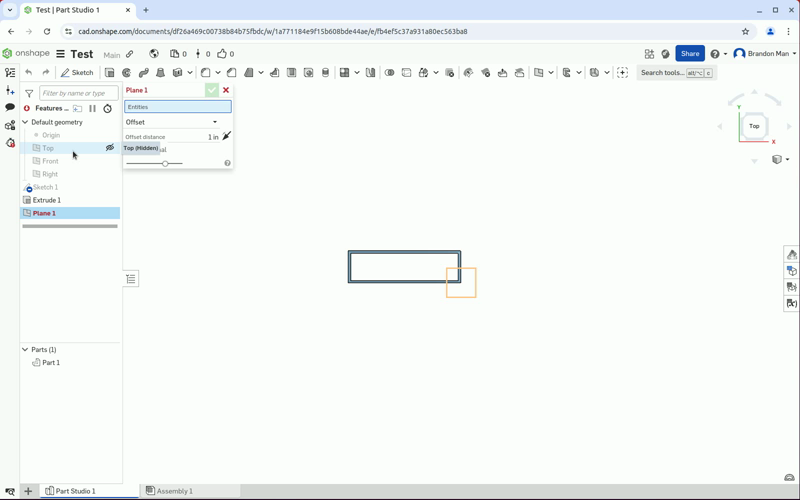
click(73, 150)
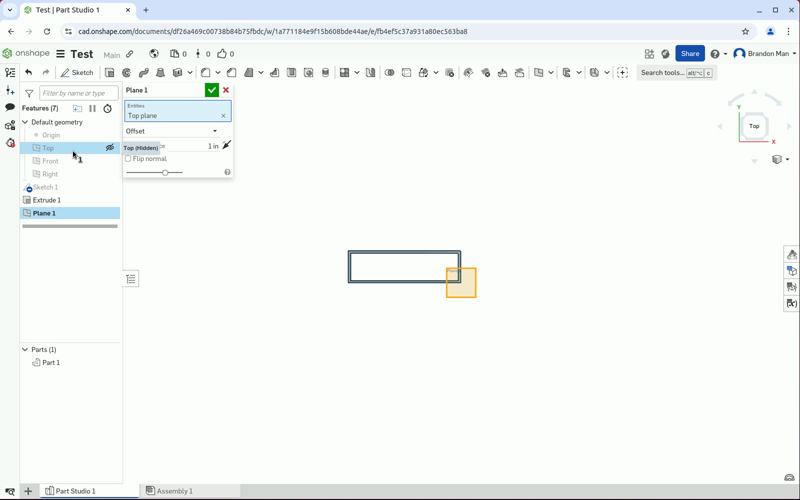
key(tab, 2)
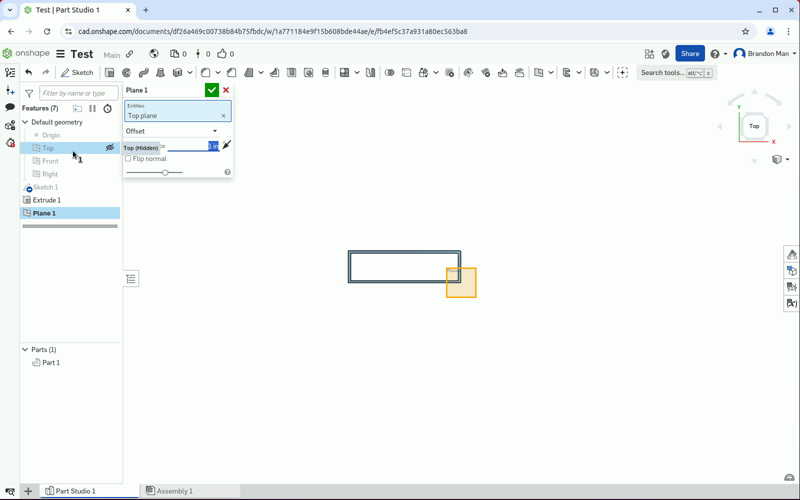
text(0.246)
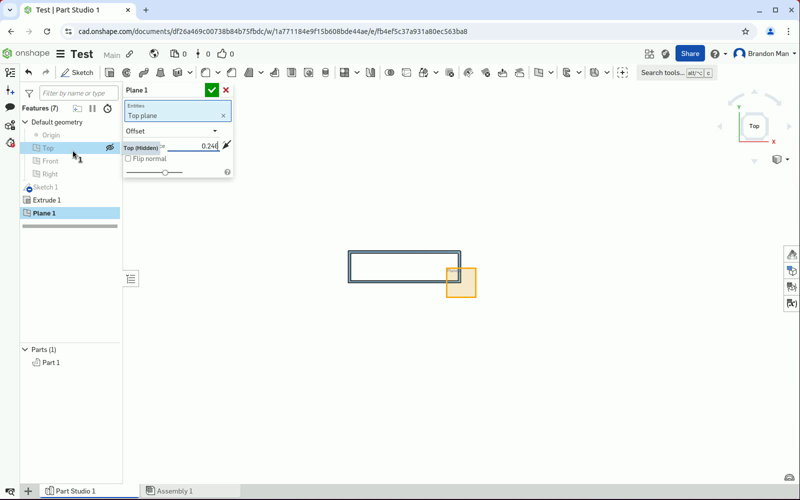
key(enter, 2)
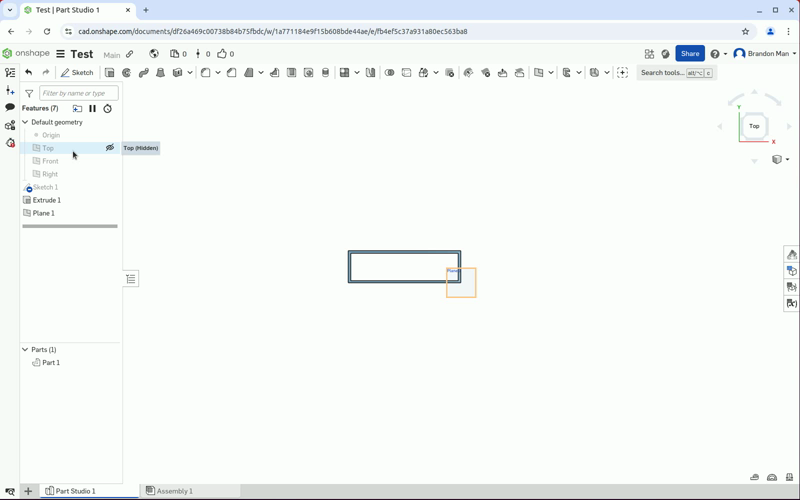
key(shift+s)
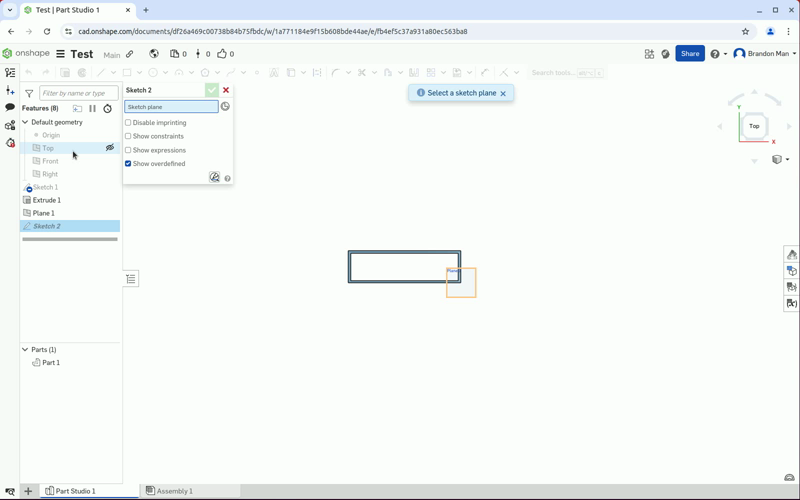
mouse_move(73, 215)
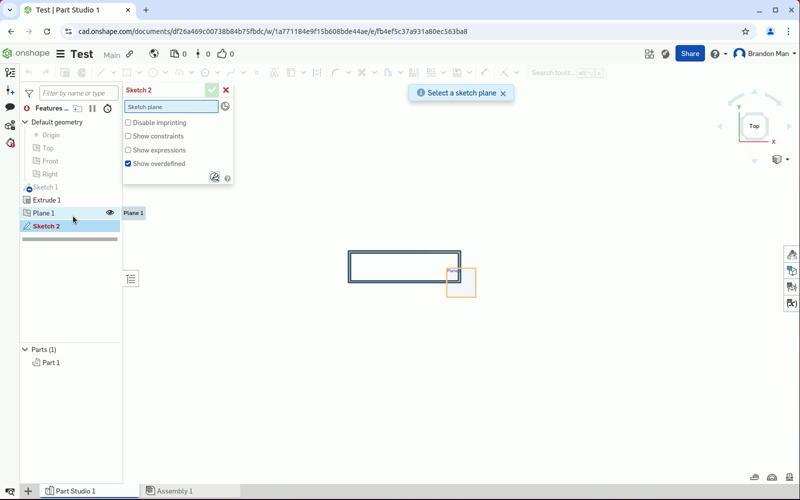
click(73, 215)
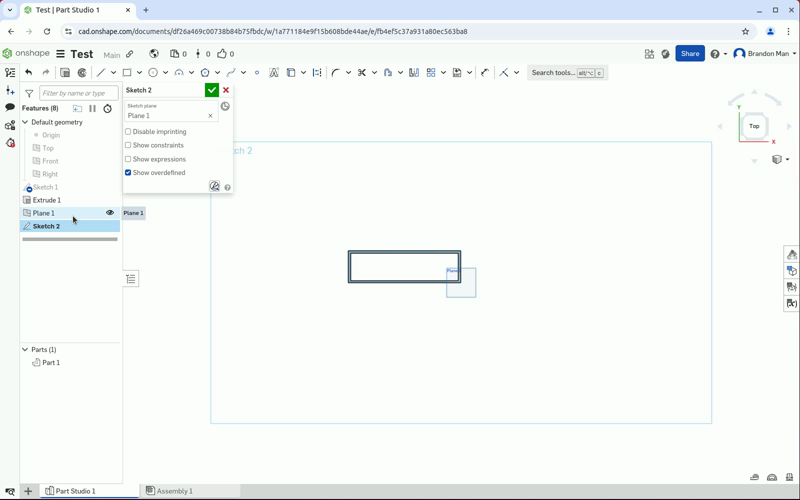
mouse_move(73, 352)
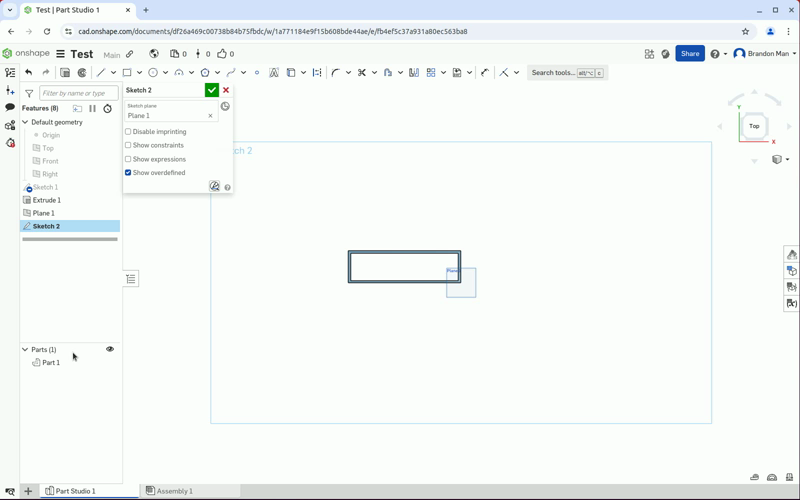
key(y)
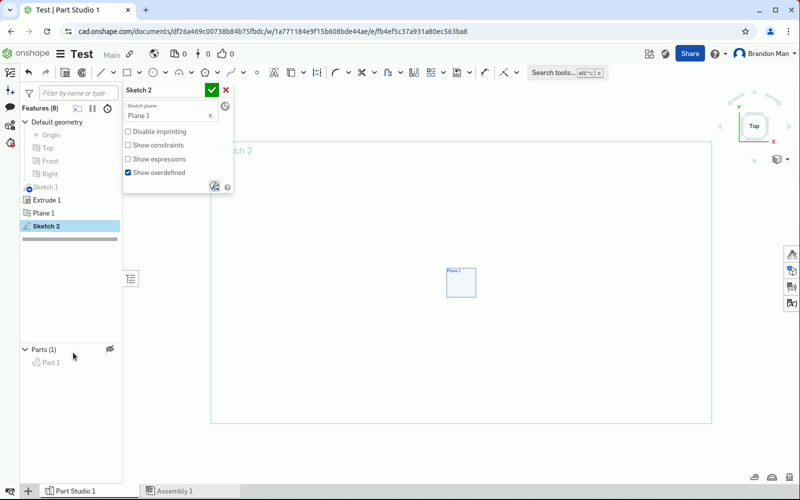
key(c)
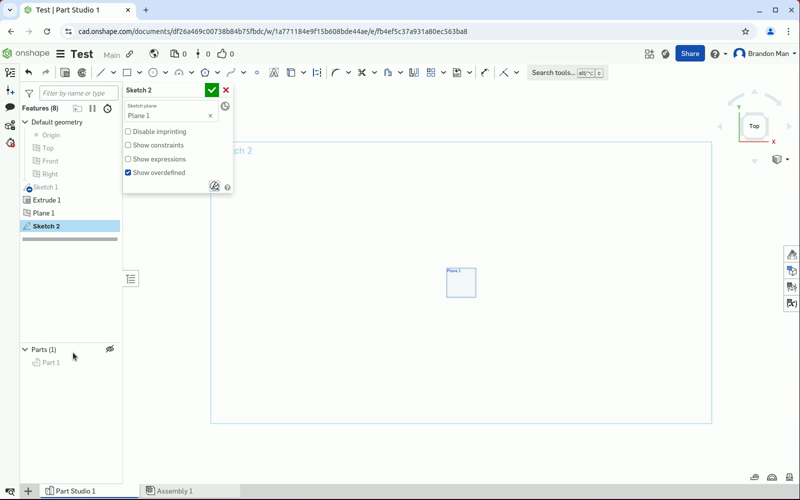
key_down(shift)
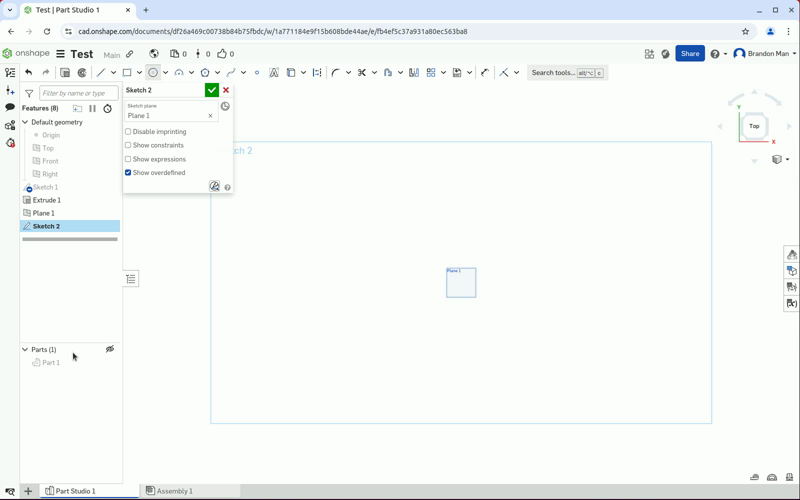
mouse_move(350, 281)
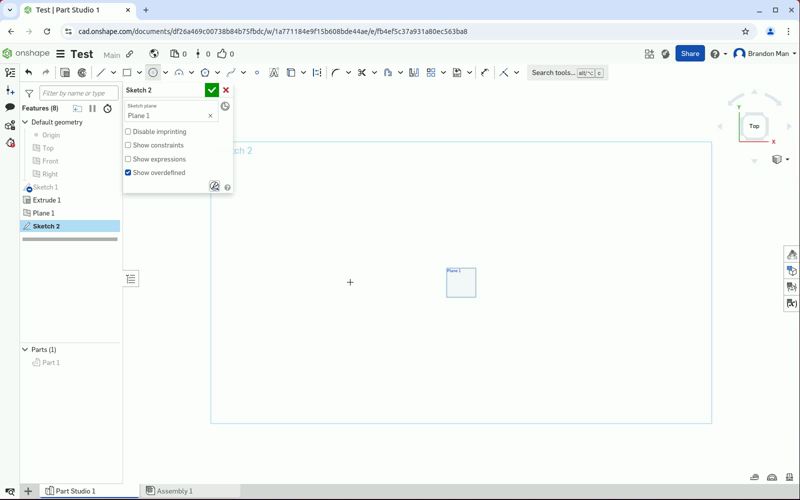
click(350, 281)
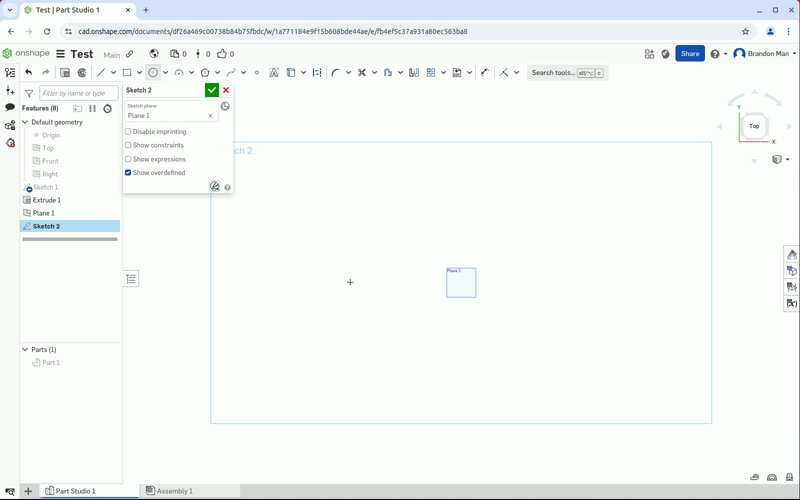
key_up(shift)
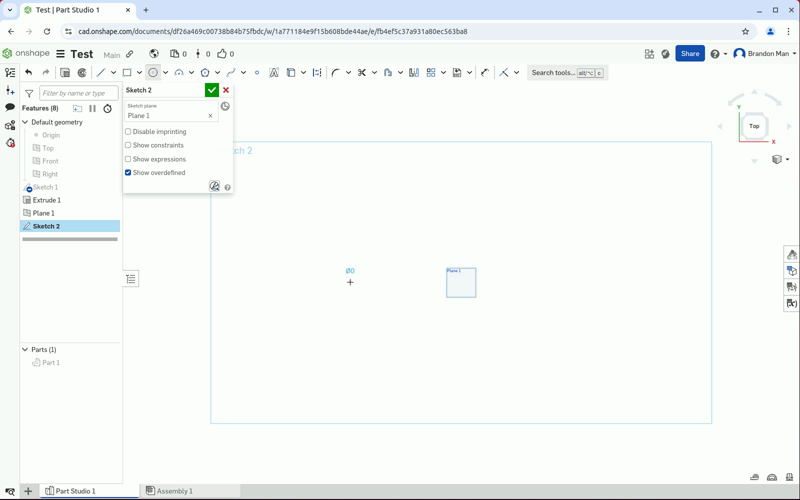
mouse_move(351, 281)
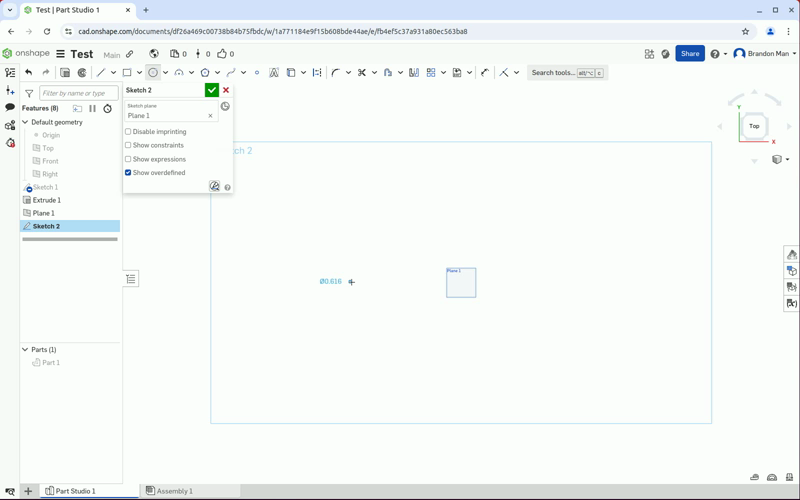
scroll(6)
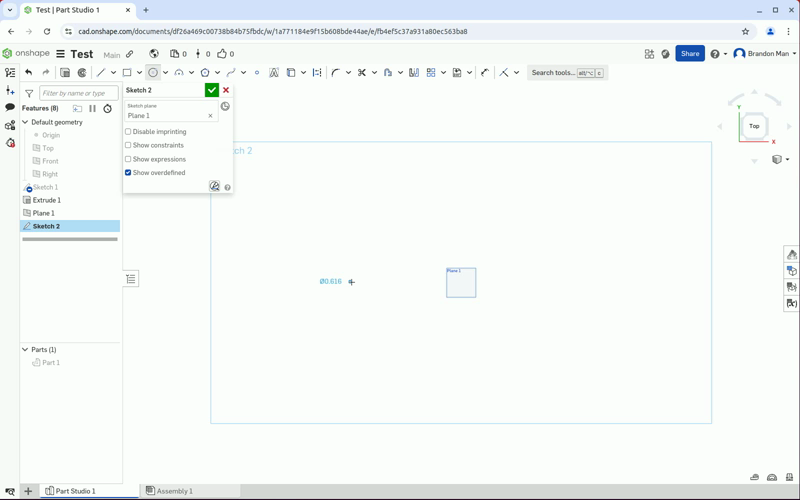
scroll(6)
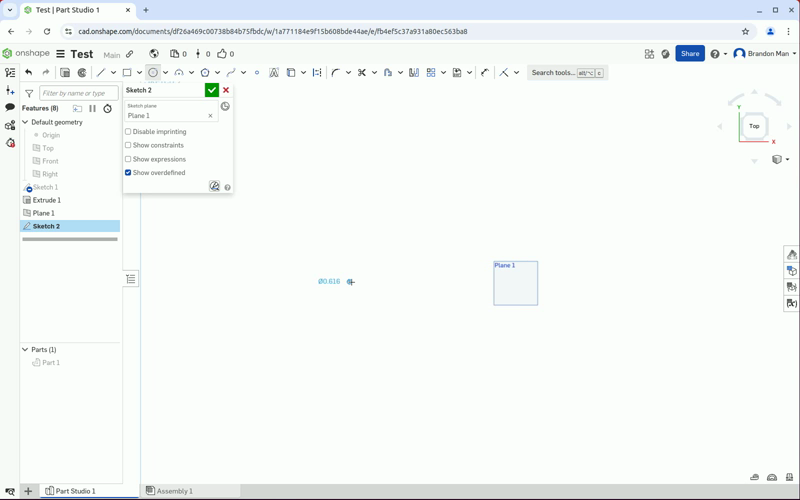
scroll(6)
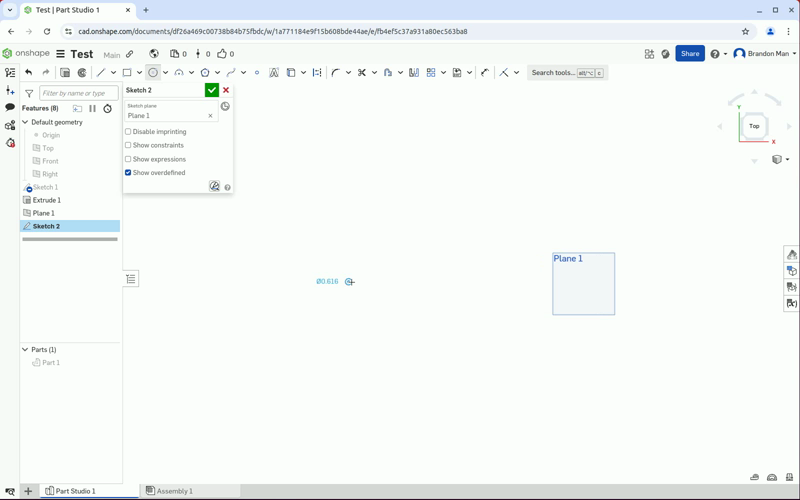
scroll(6)
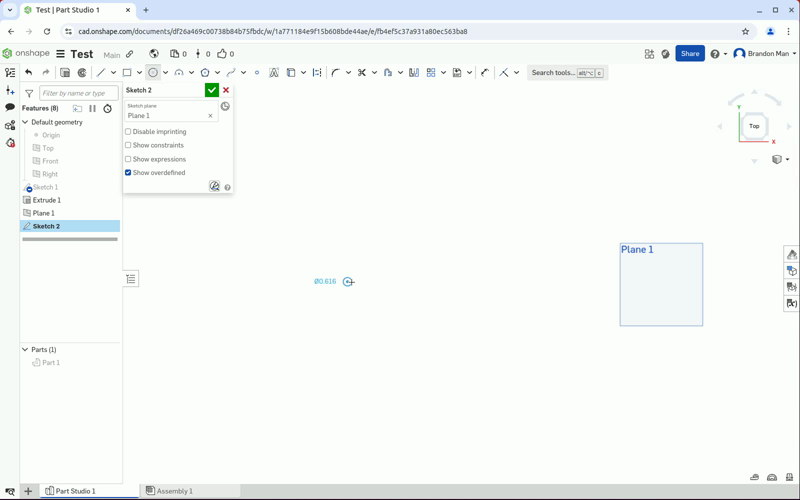
scroll(6)
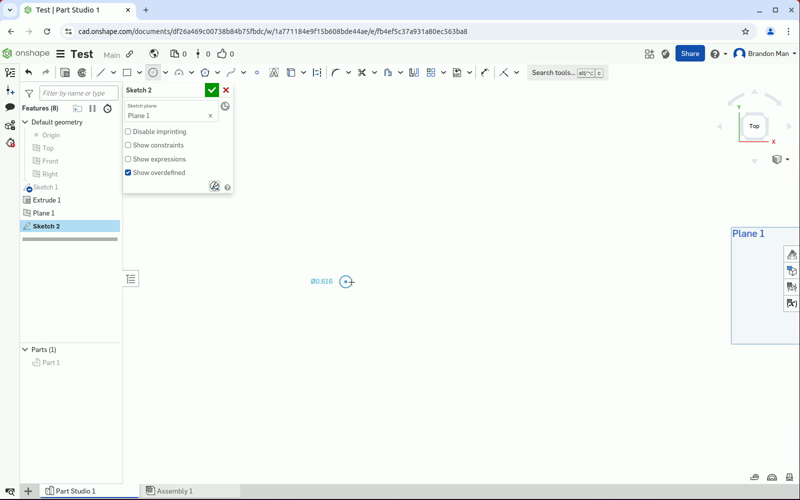
scroll(6)
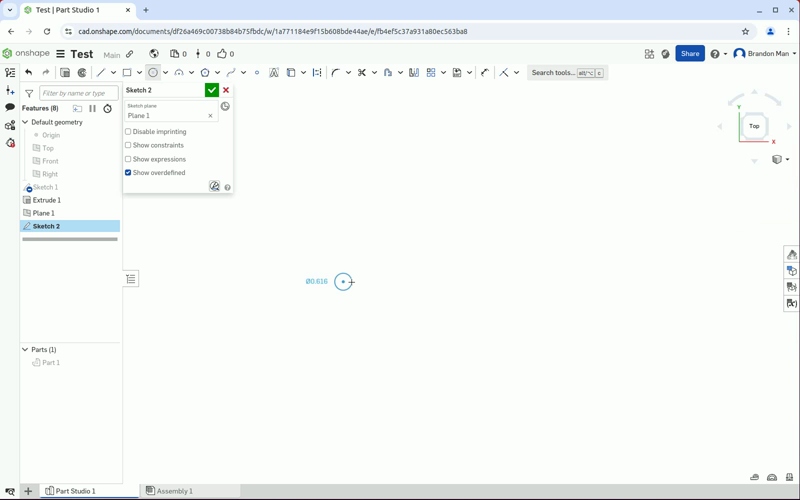
scroll(6)
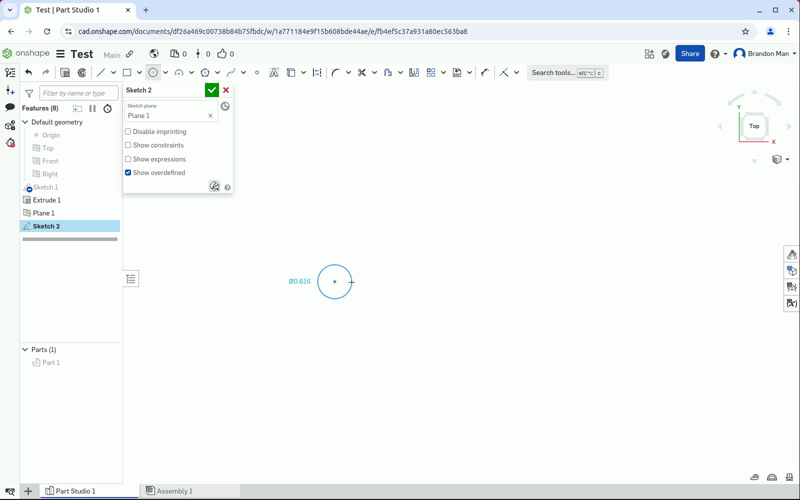
click(351, 281)
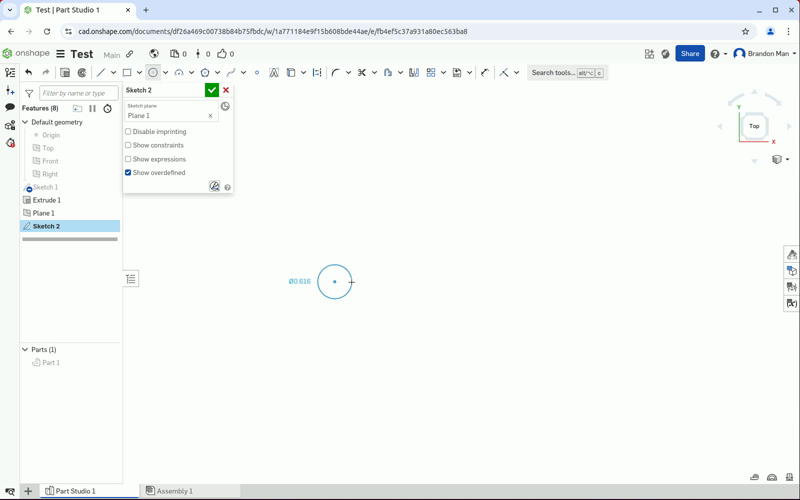
scroll(-6)
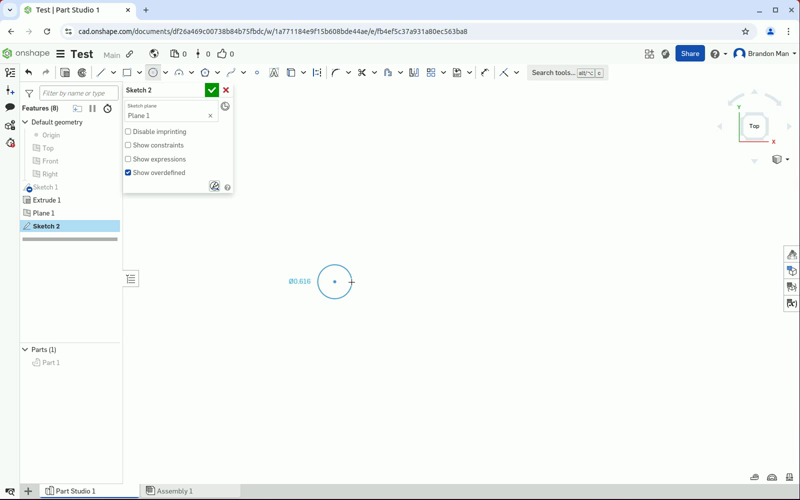
scroll(-6)
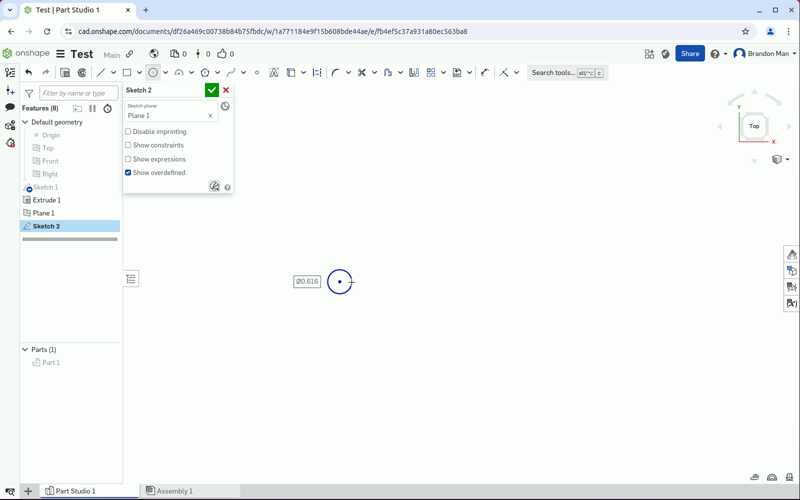
scroll(-6)
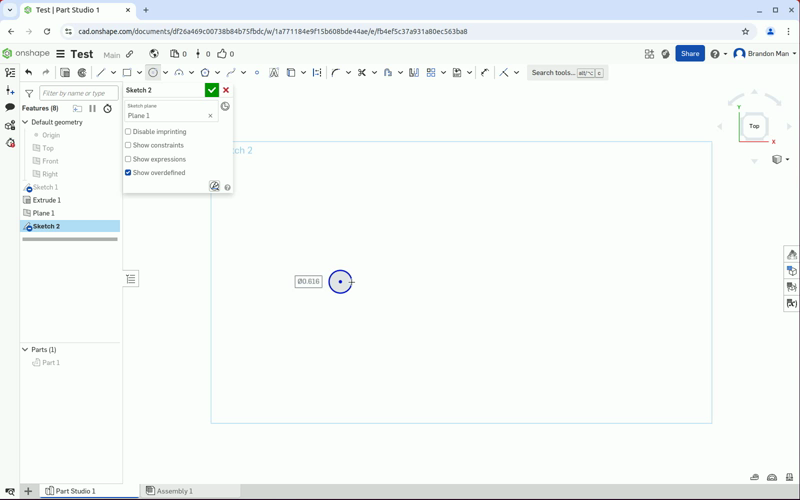
scroll(-6)
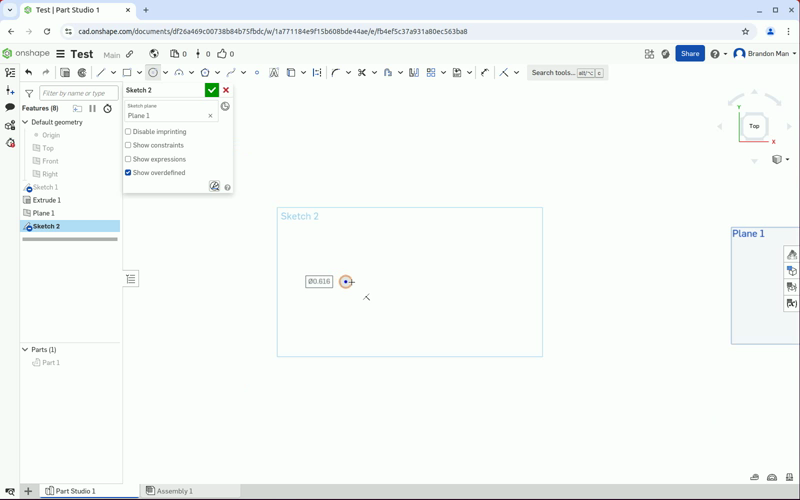
scroll(-6)
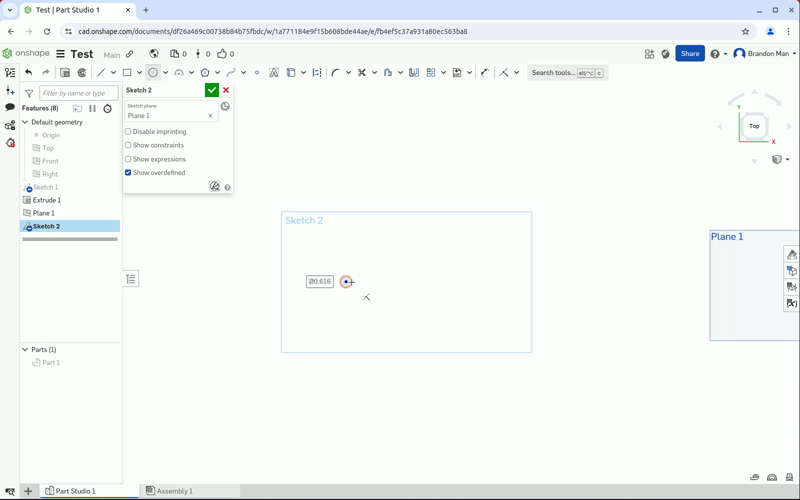
scroll(-6)
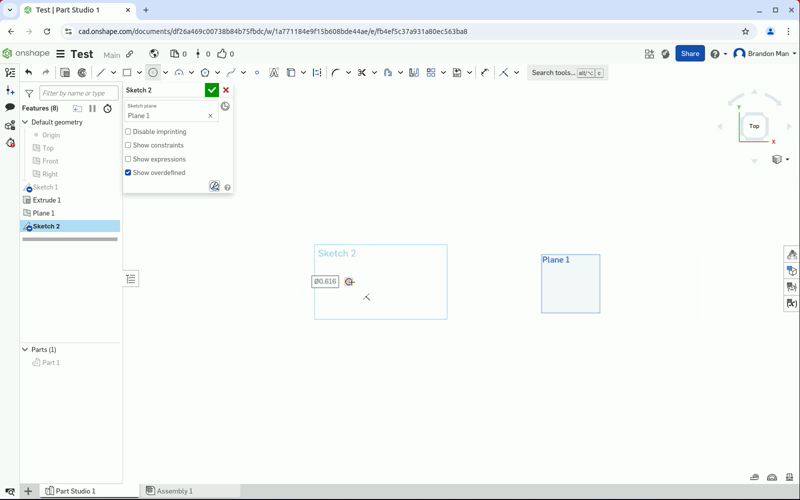
scroll(-6)
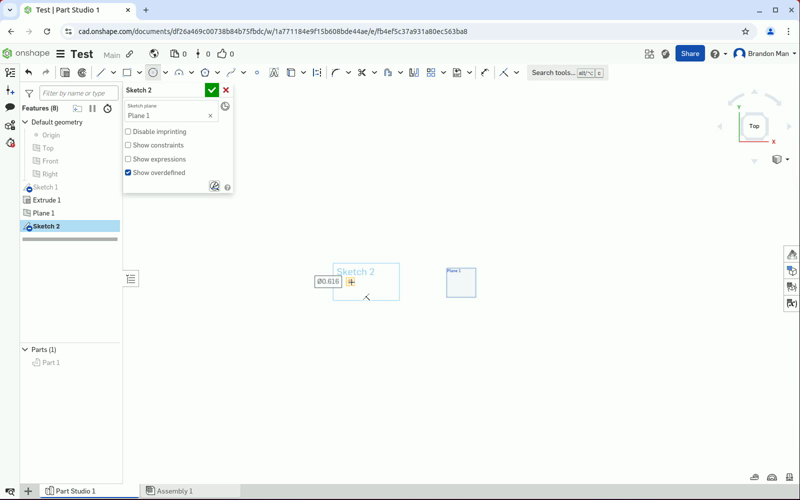
key(esc)
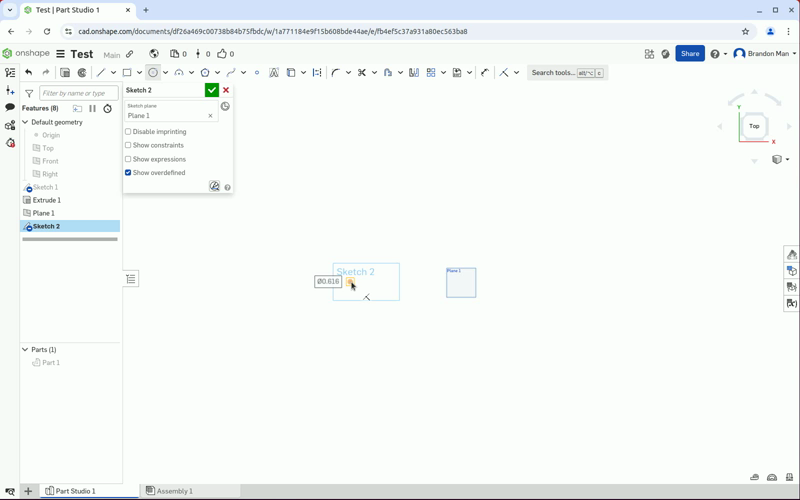
mouse_move(350, 281)
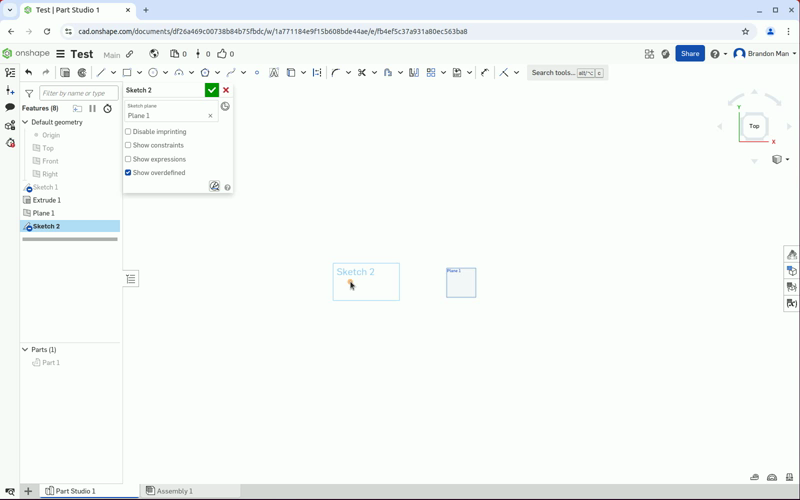
scroll(6)
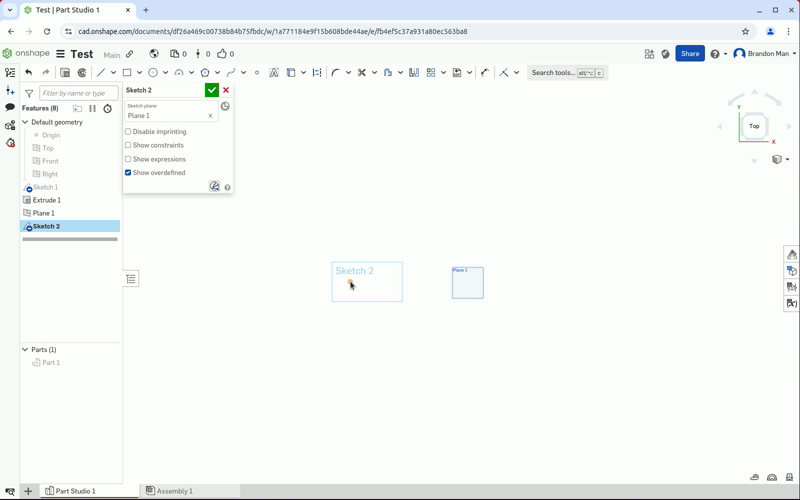
scroll(6)
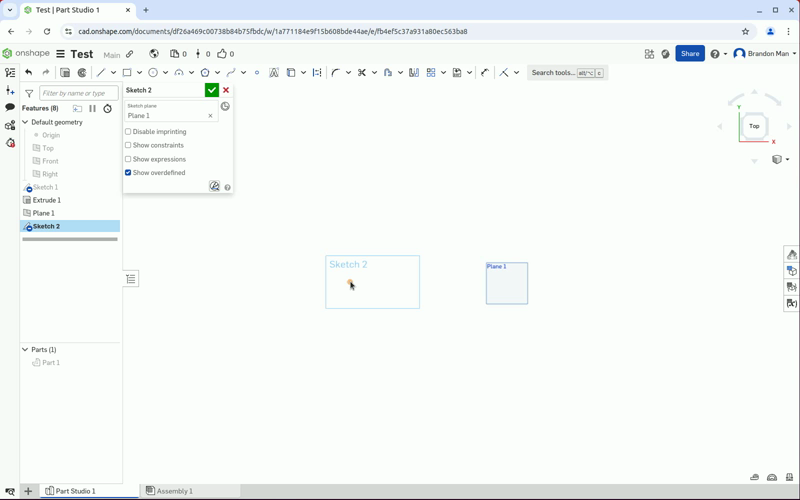
scroll(6)
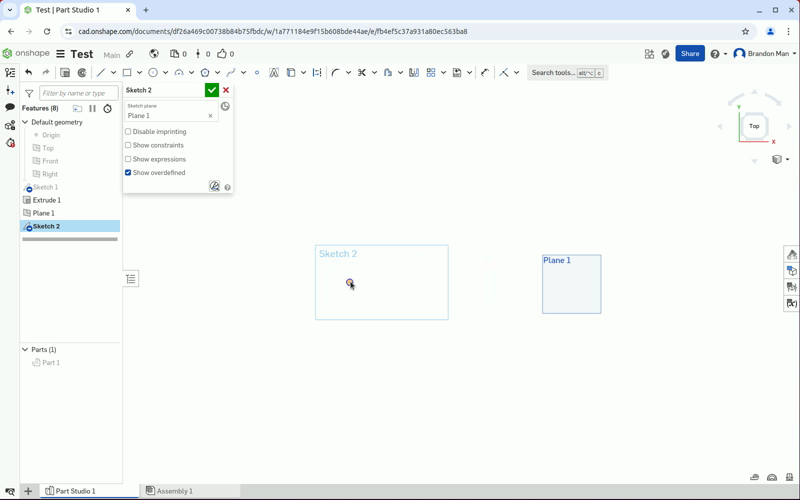
scroll(6)
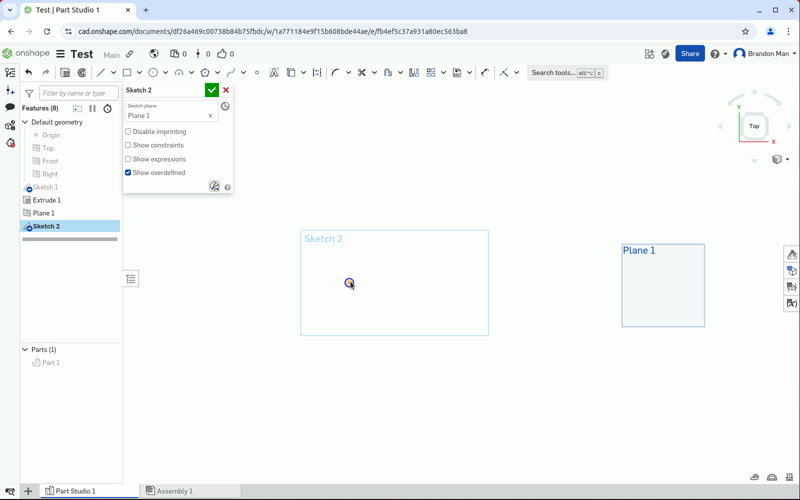
scroll(6)
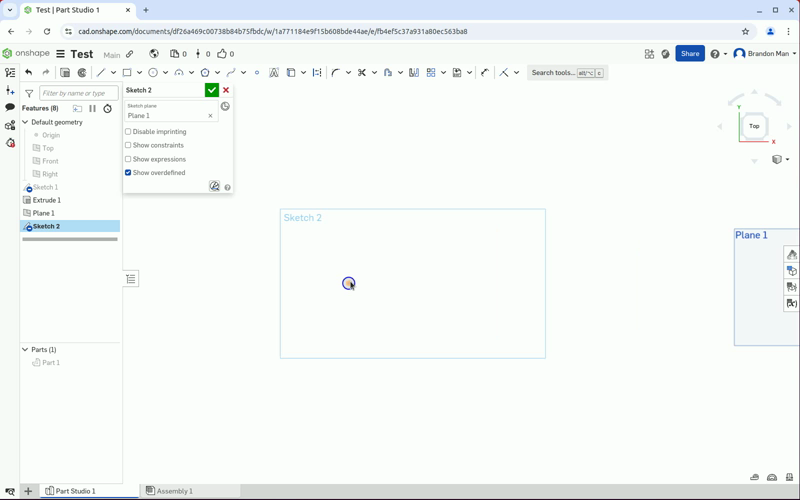
scroll(6)
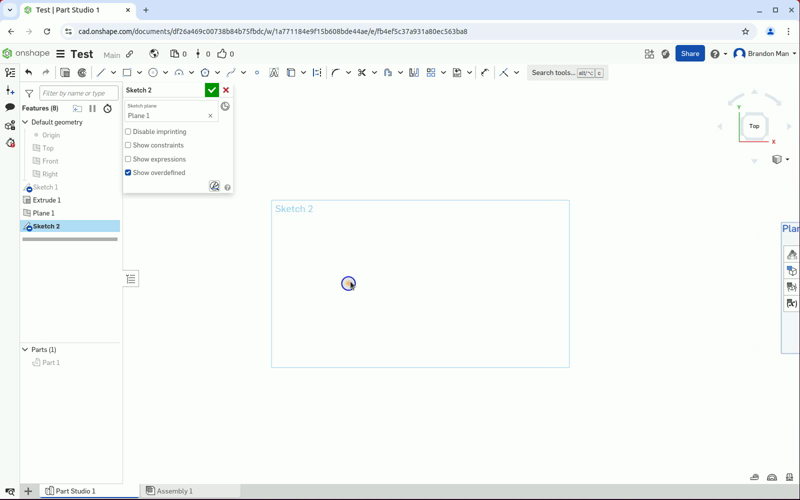
scroll(6)
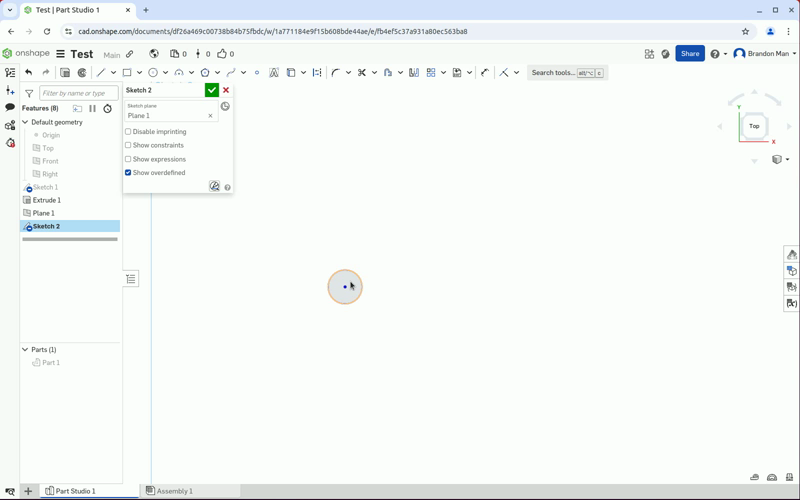
click(350, 281)
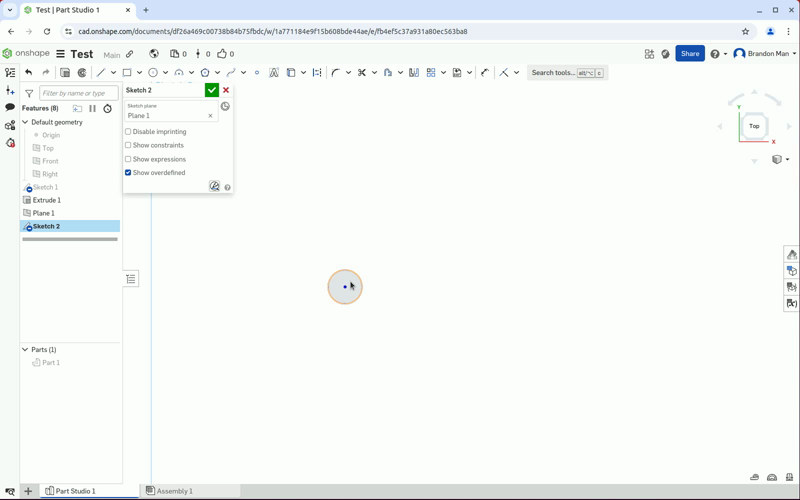
scroll(-6)
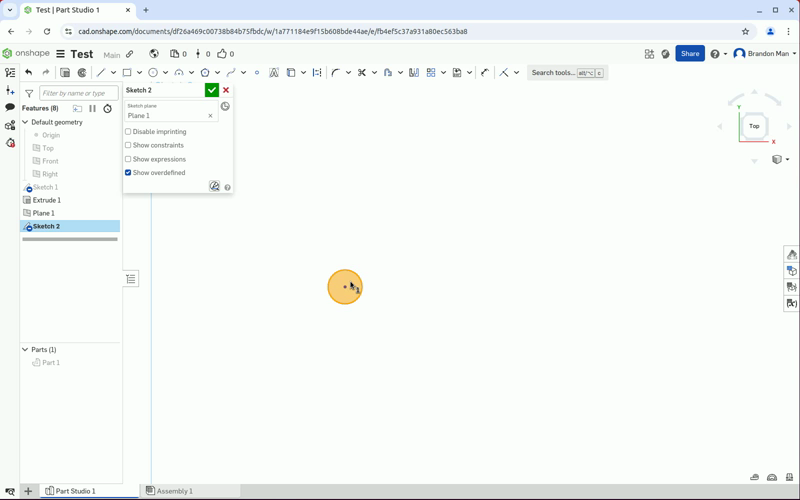
scroll(-6)
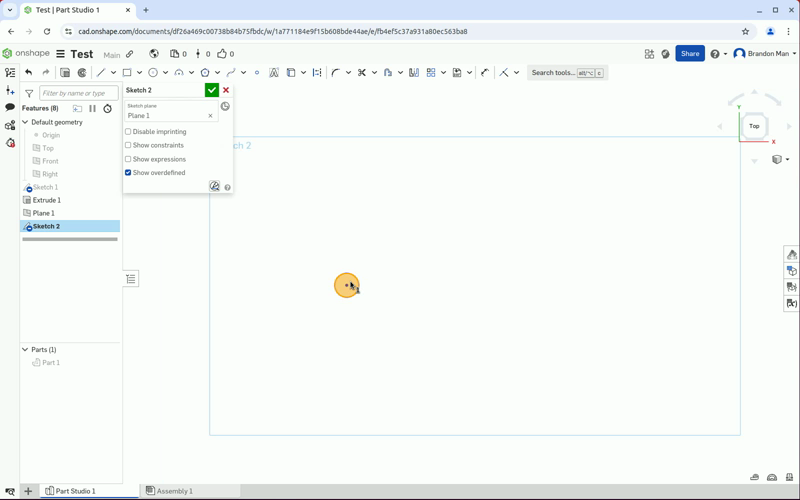
scroll(-6)
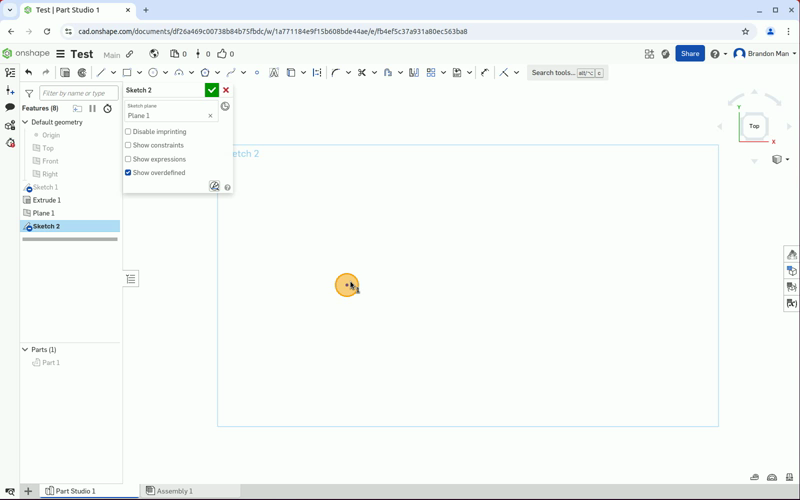
scroll(-6)
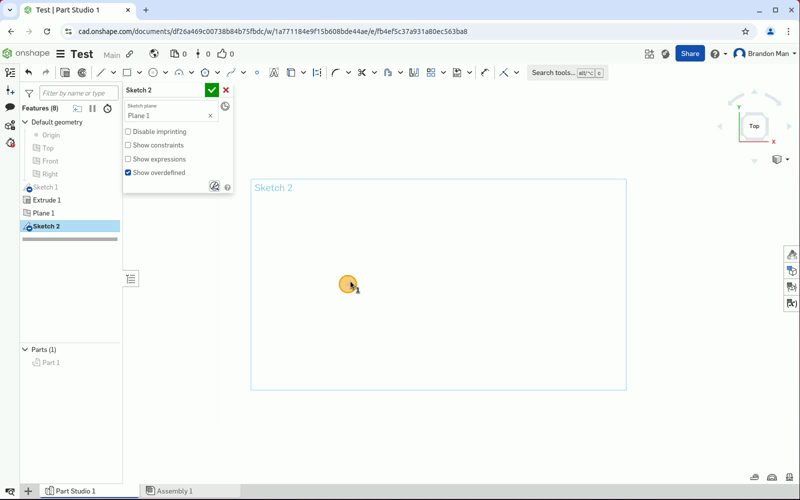
scroll(-6)
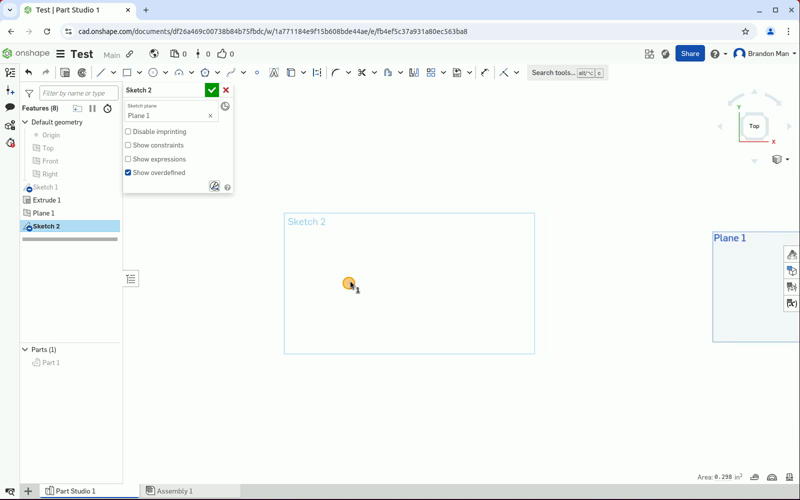
scroll(-6)
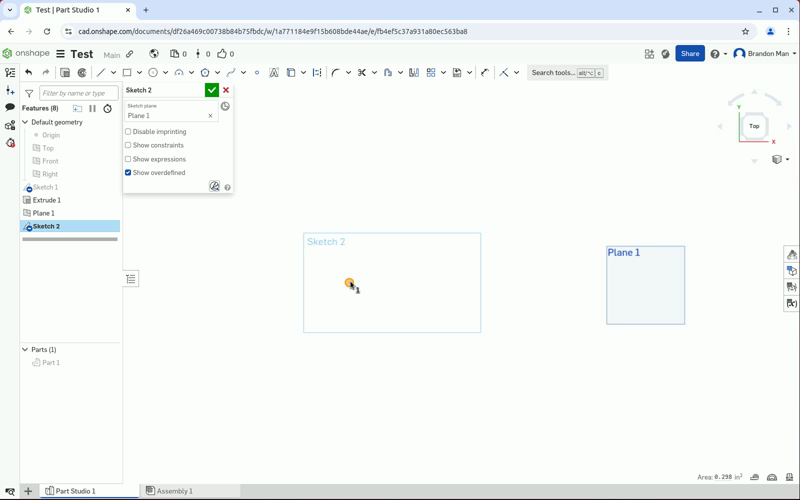
scroll(-6)
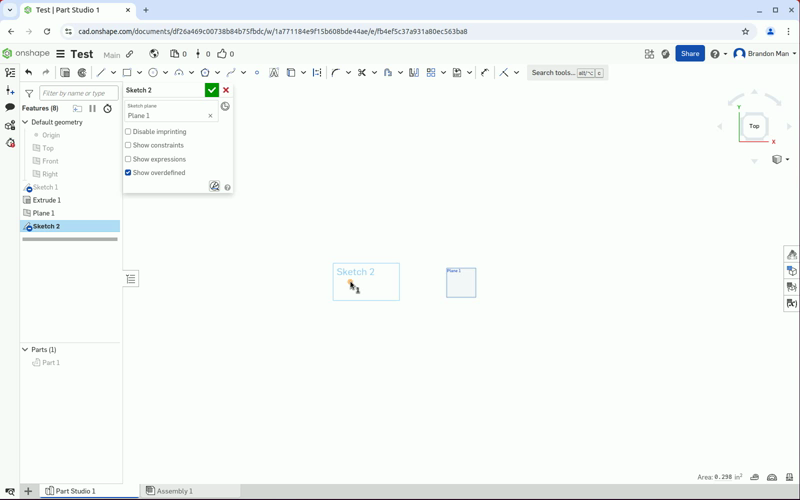
mouse_move(73, 352)
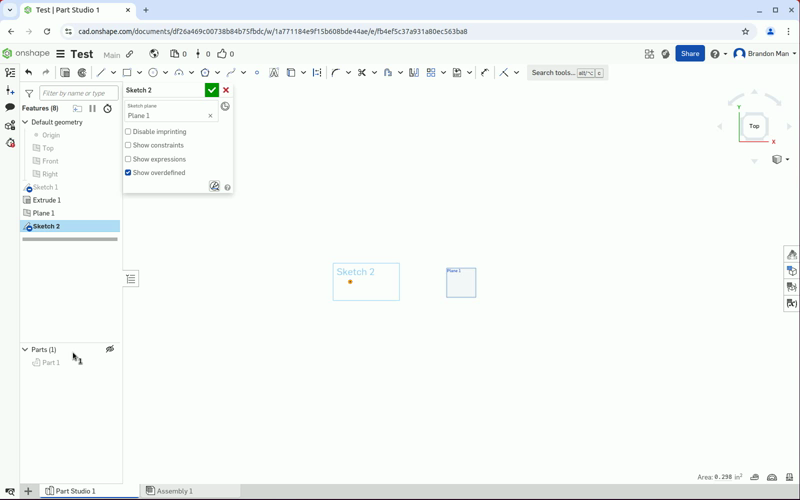
key(shift+y)
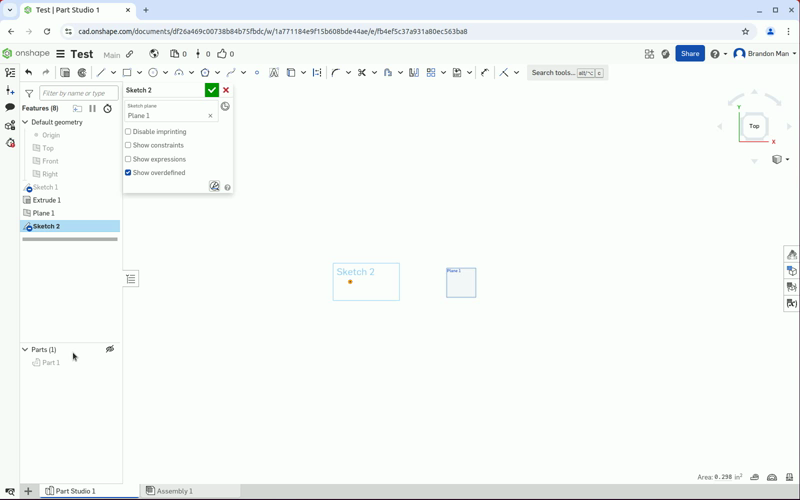
key(shift+e)
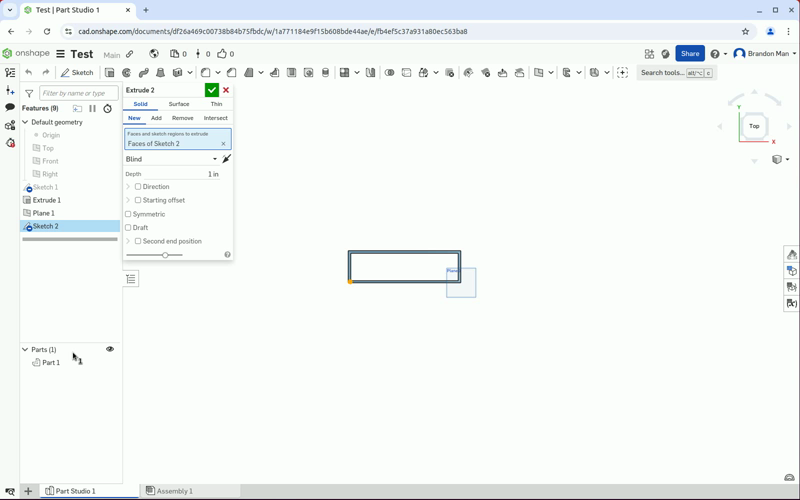
mouse_move(143, 106)
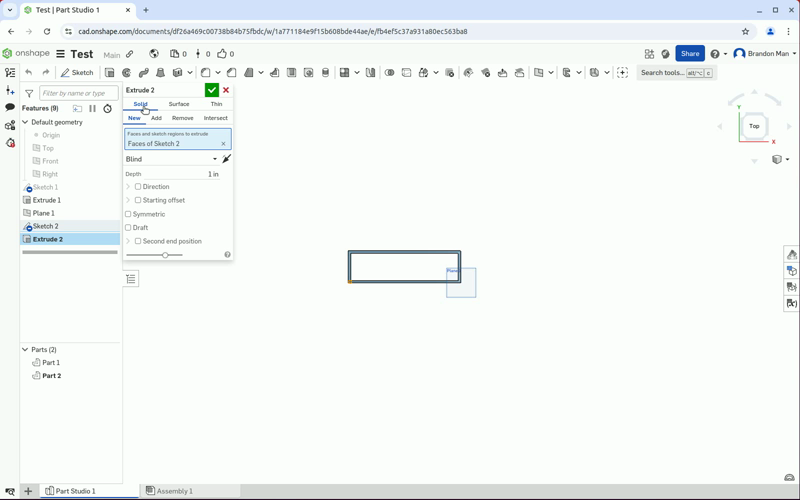
click(143, 106)
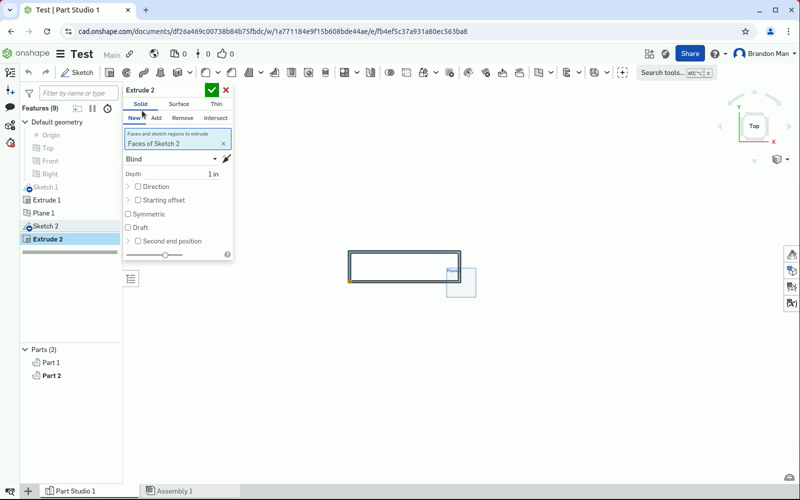
mouse_move(137, 120)
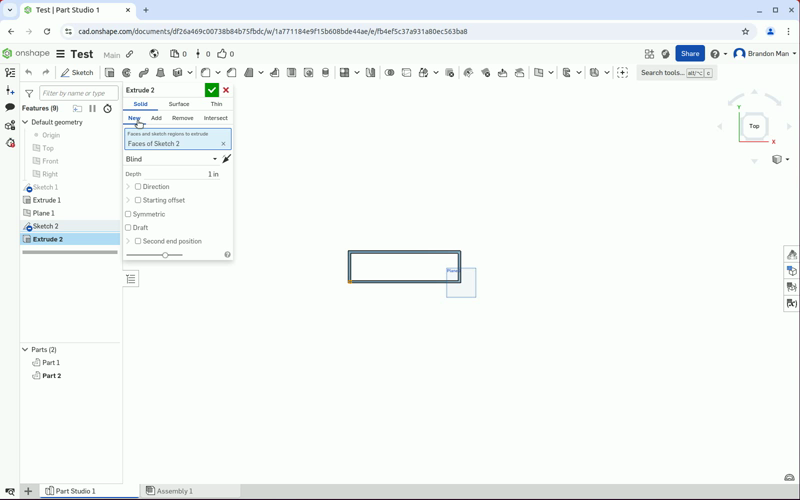
click(137, 120)
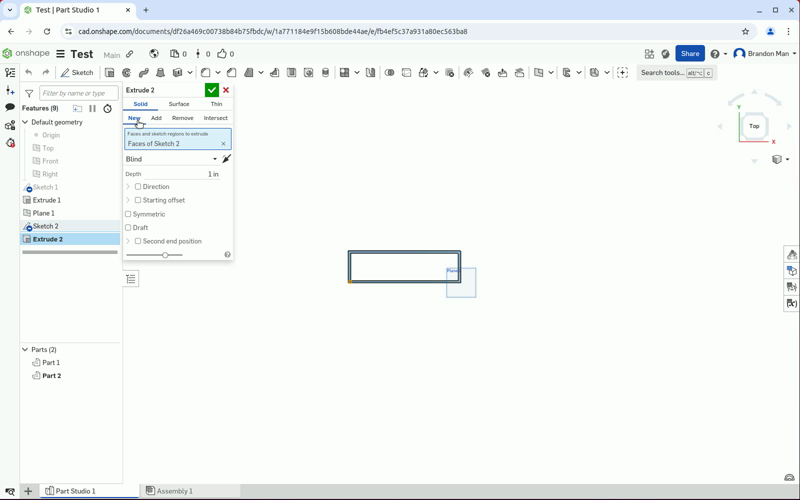
key(tab, 4)
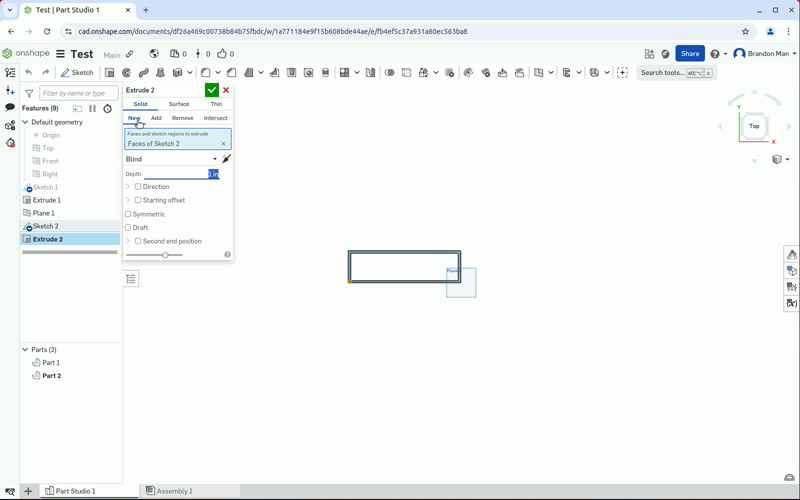
text(1.685)
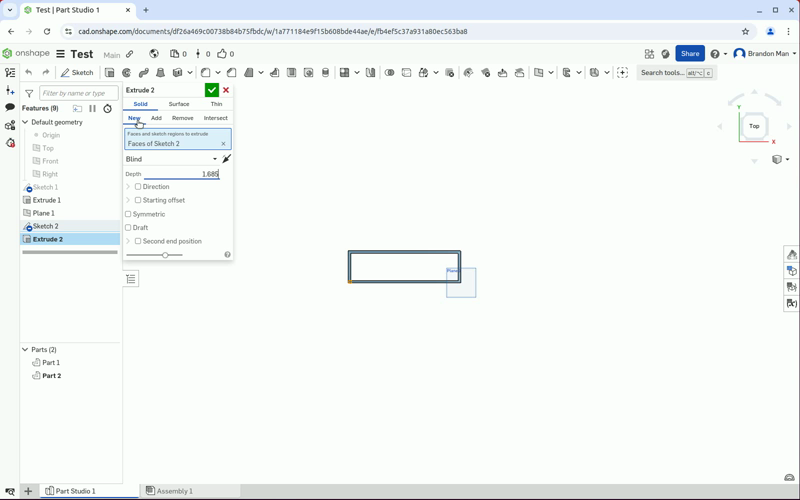
key(enter)
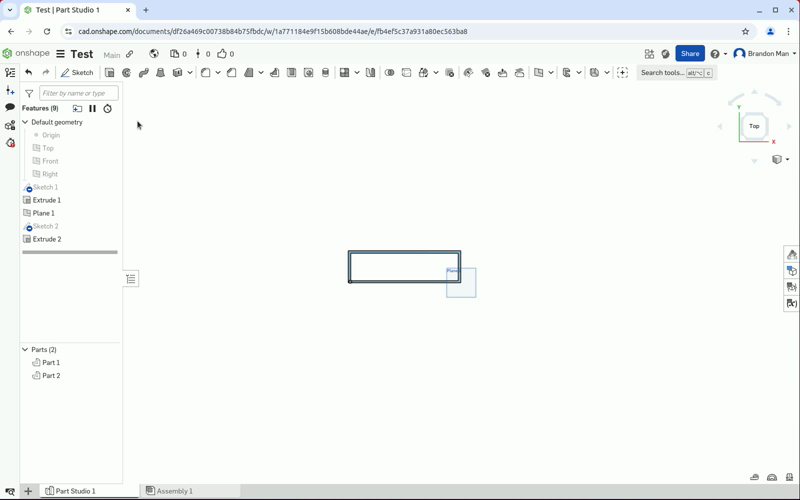
key(shift+h)
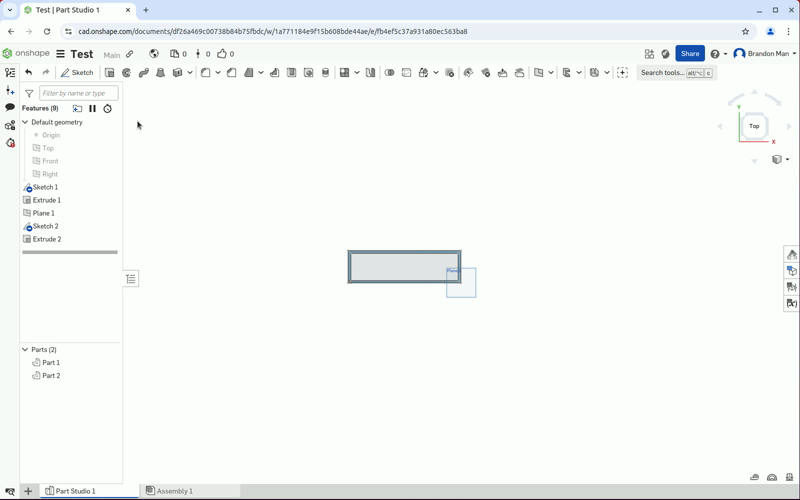
key(shift+h)
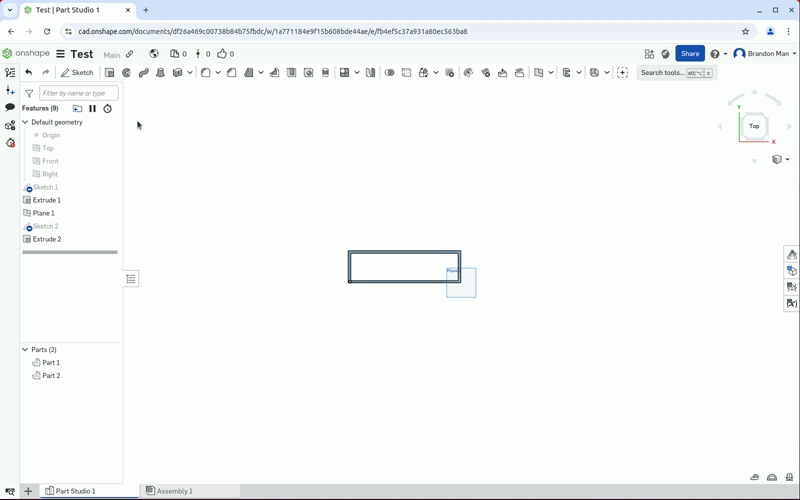
mouse_move(73, 189)
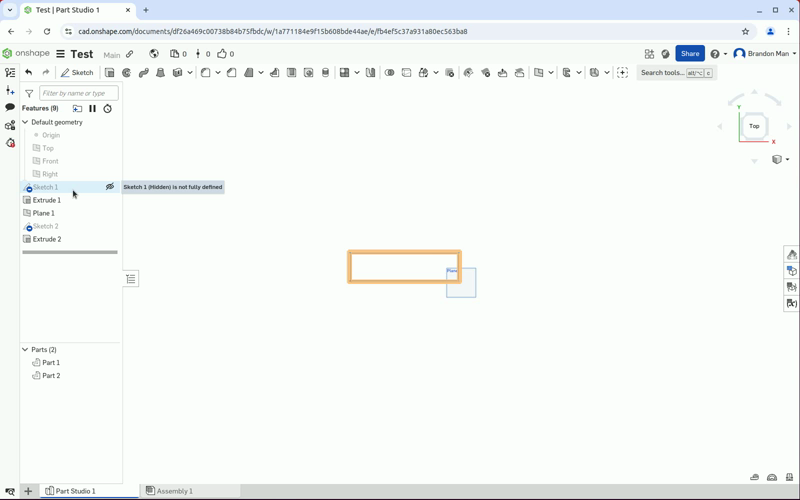
click(73, 189)
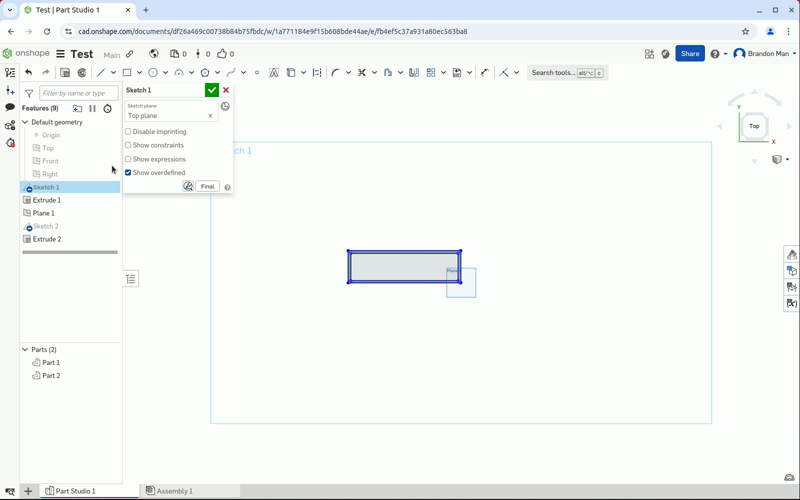
mouse_move(229, 92)
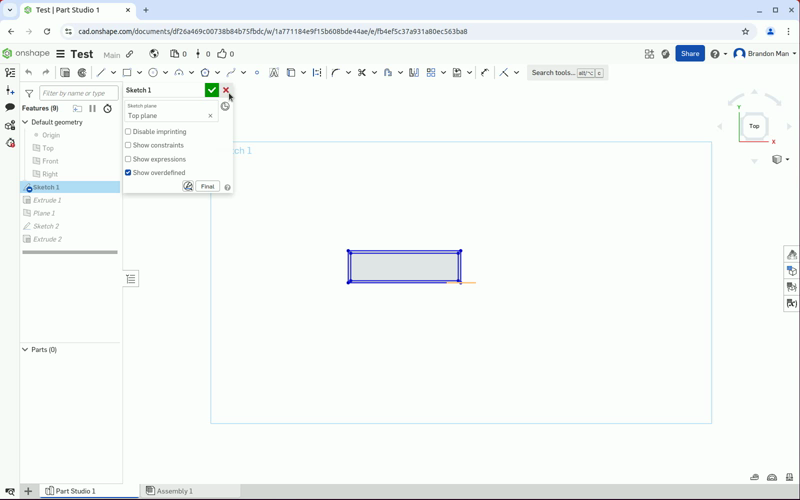
click(229, 92)
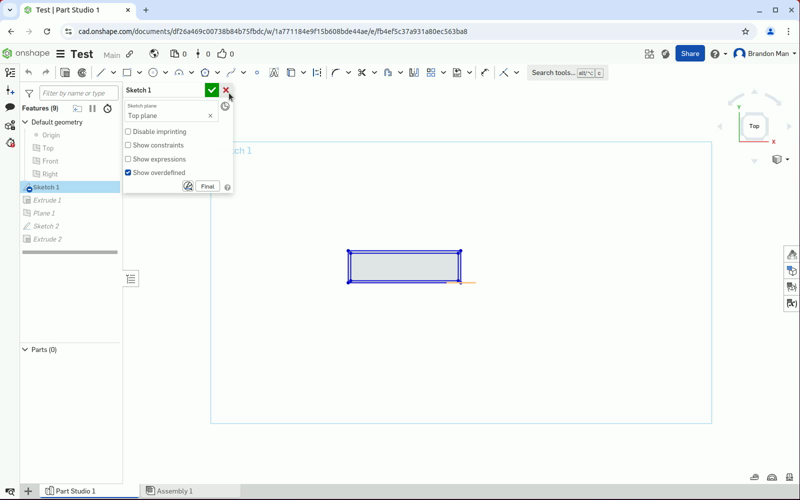
key(shift+s)
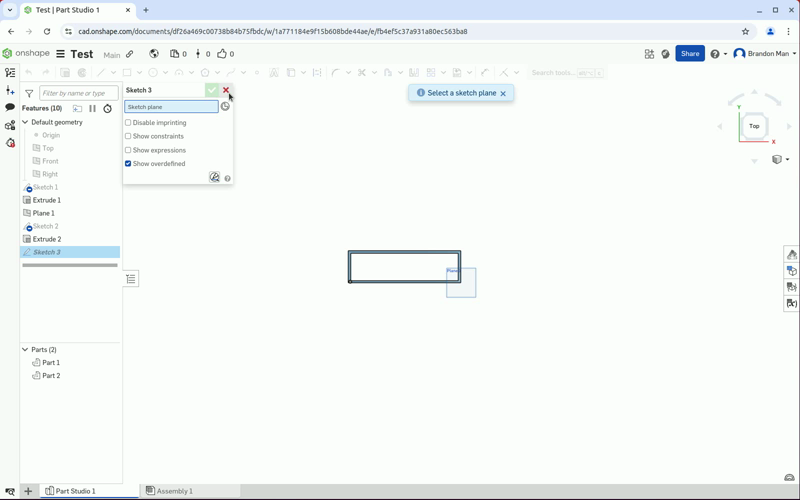
mouse_move(73, 215)
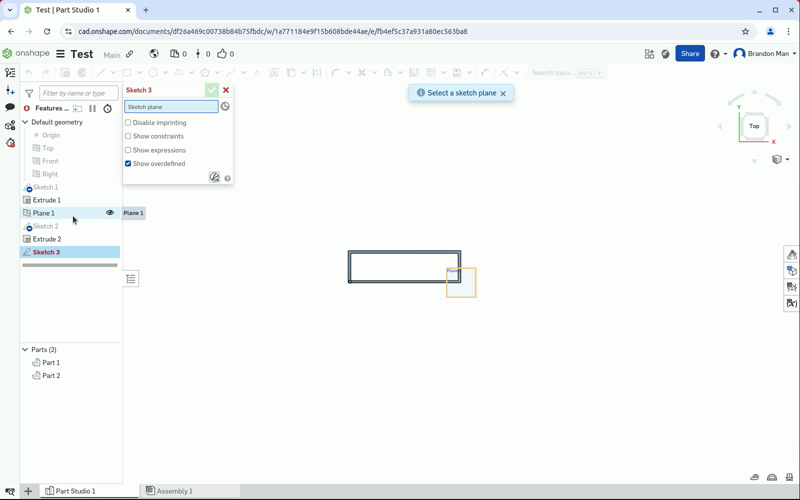
click(73, 215)
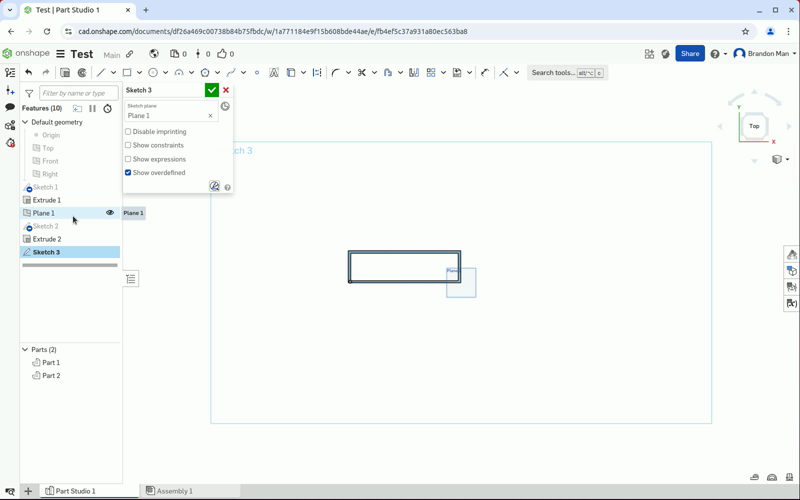
mouse_move(73, 352)
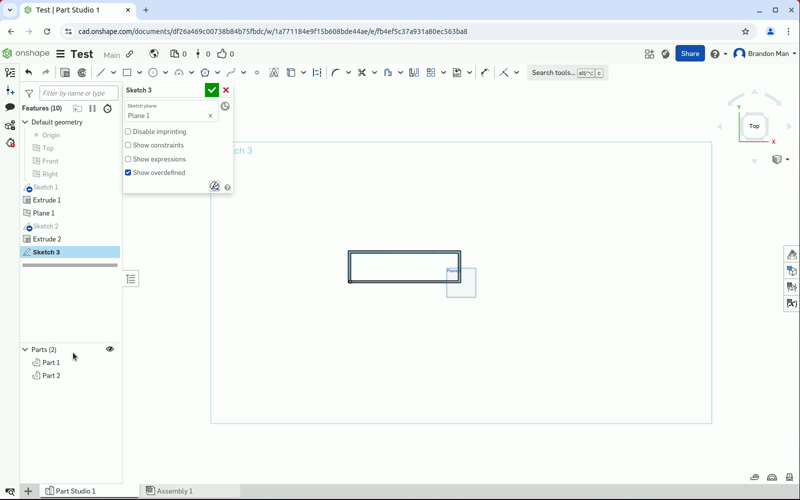
key(y)
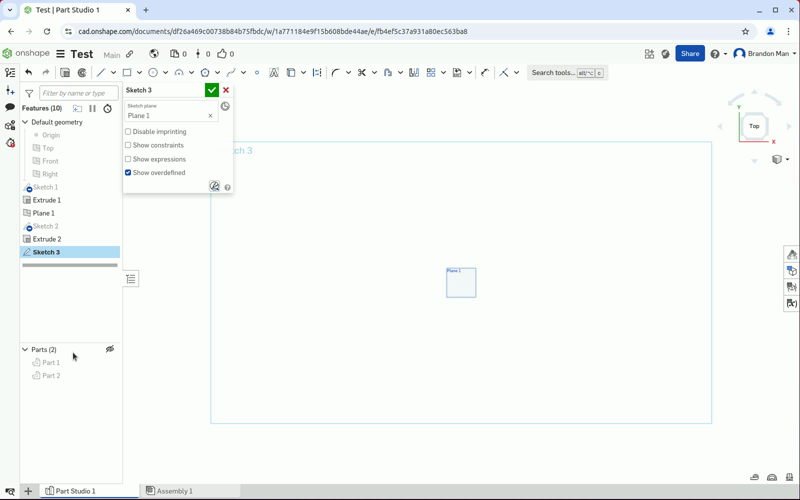
key(c)
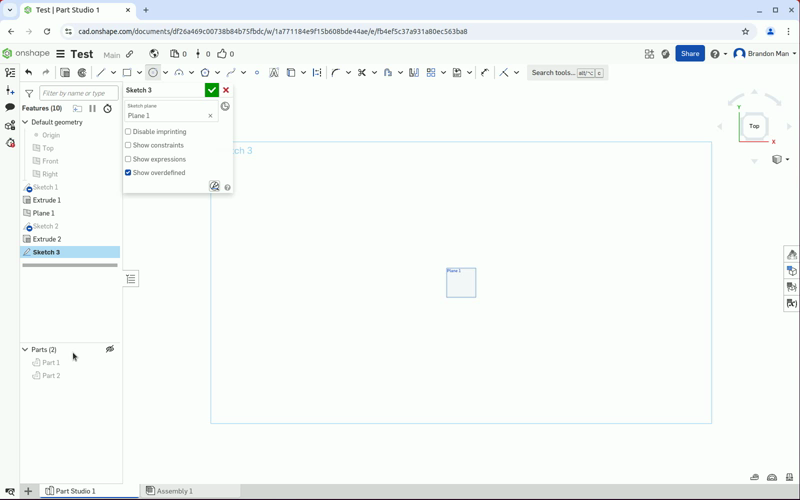
key_down(shift)
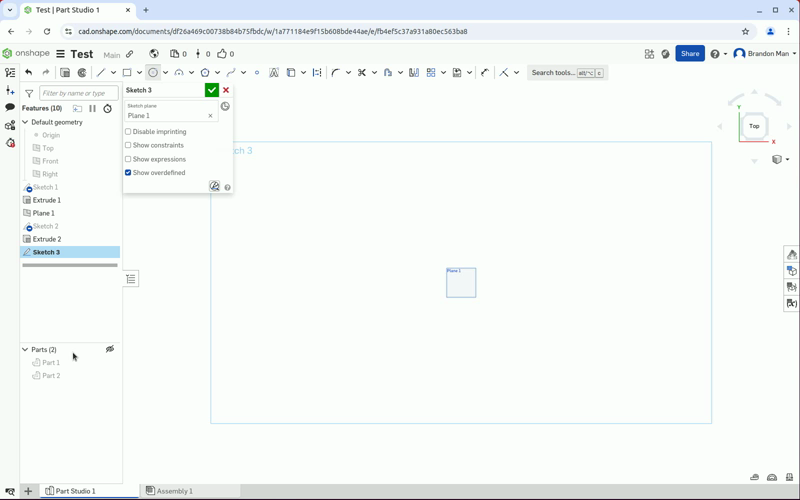
mouse_move(350, 252)
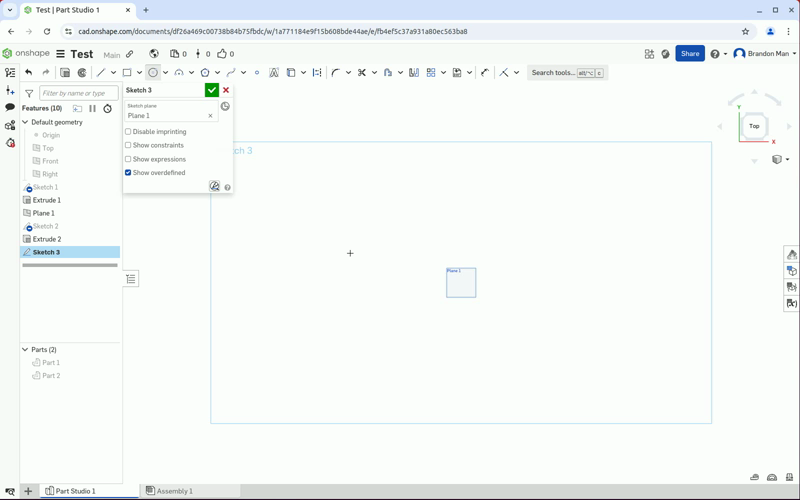
click(350, 252)
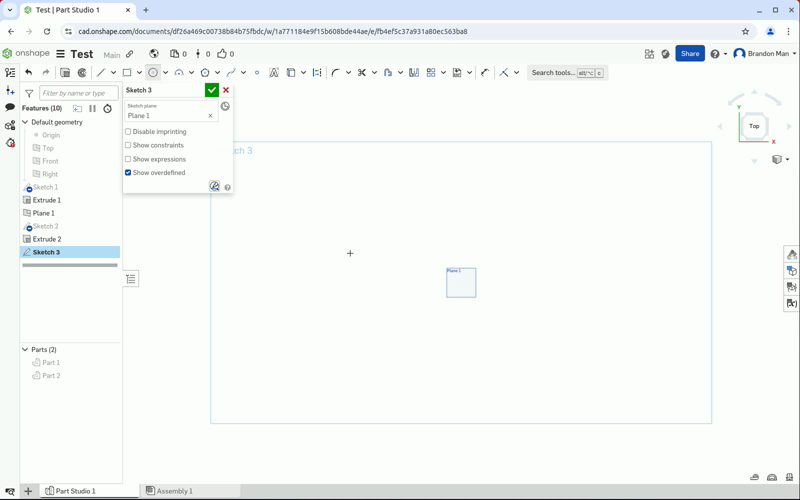
key_up(shift)
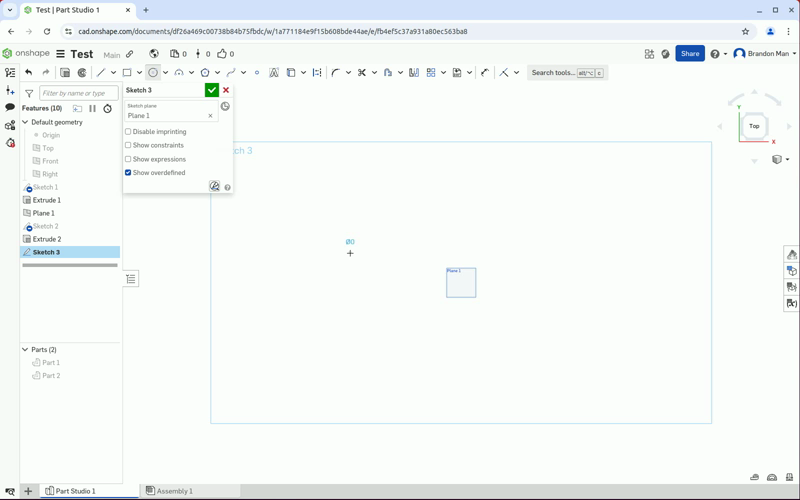
mouse_move(351, 252)
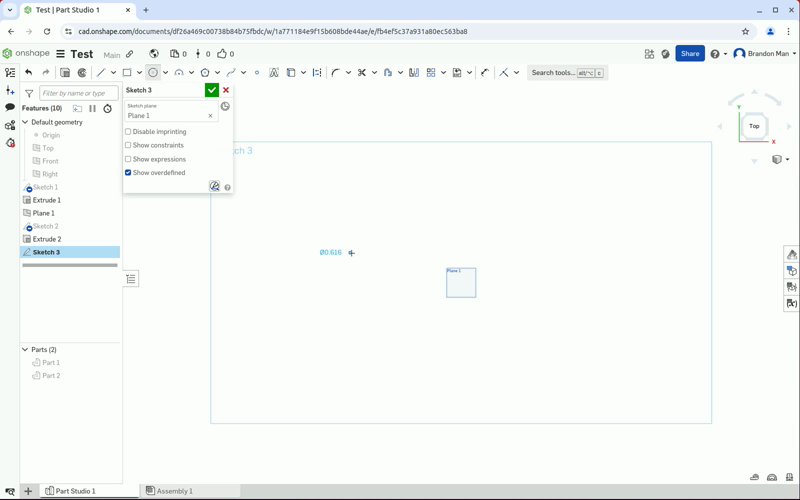
scroll(6)
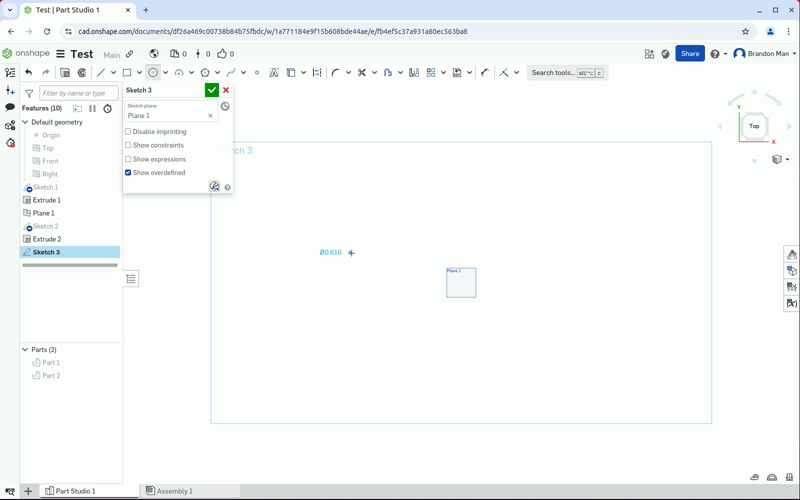
scroll(6)
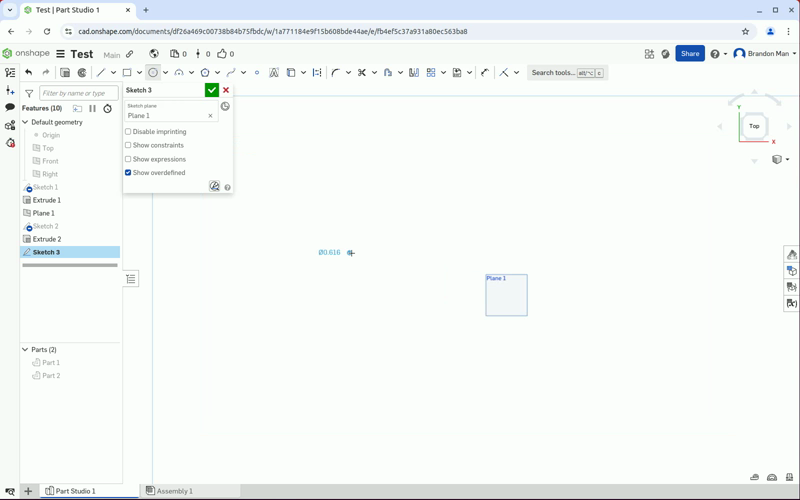
scroll(6)
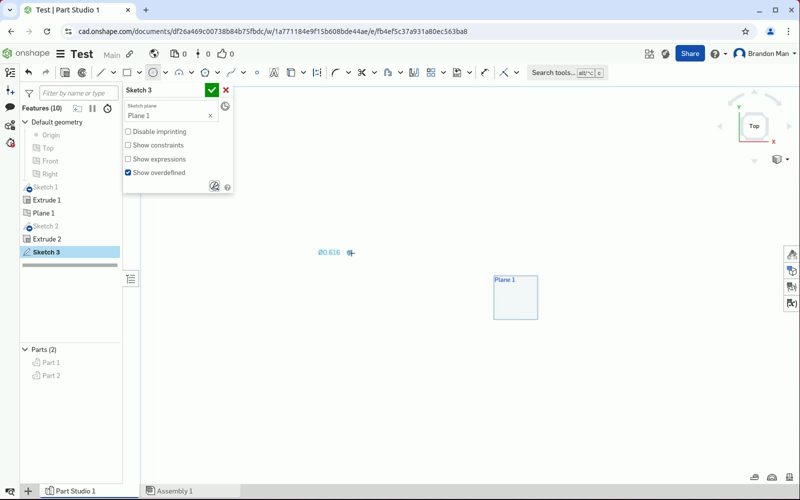
scroll(6)
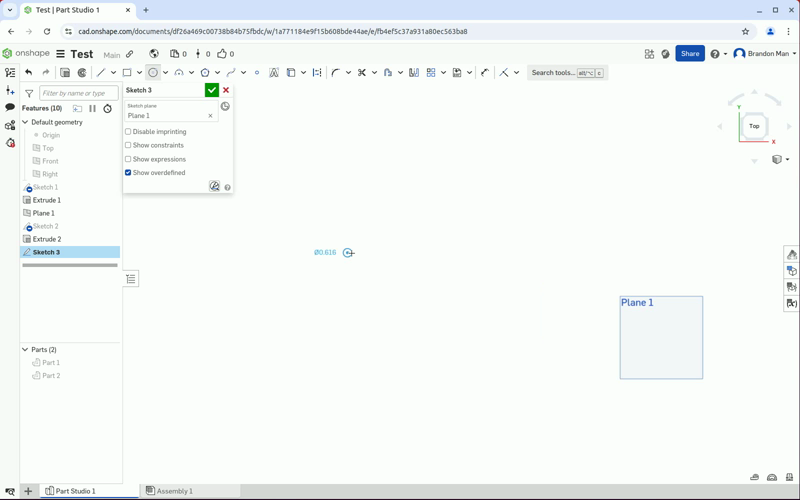
scroll(6)
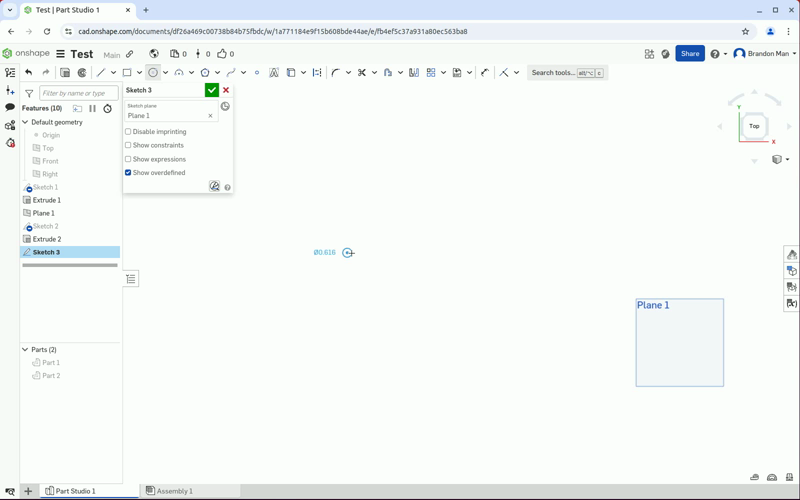
scroll(6)
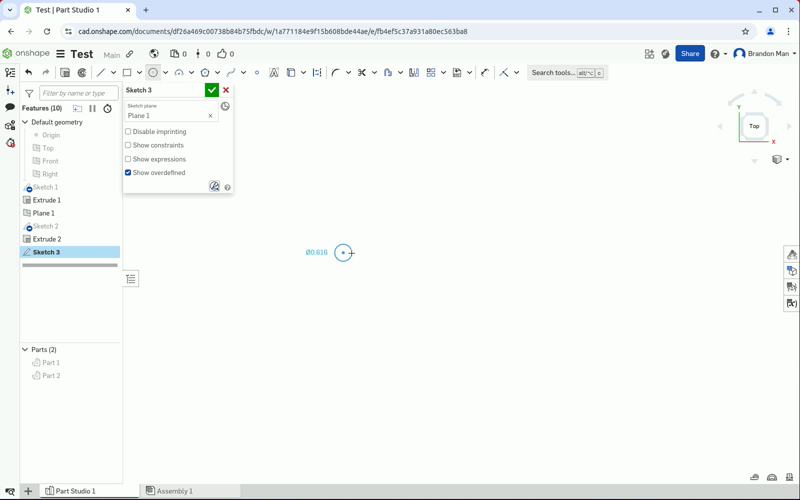
scroll(6)
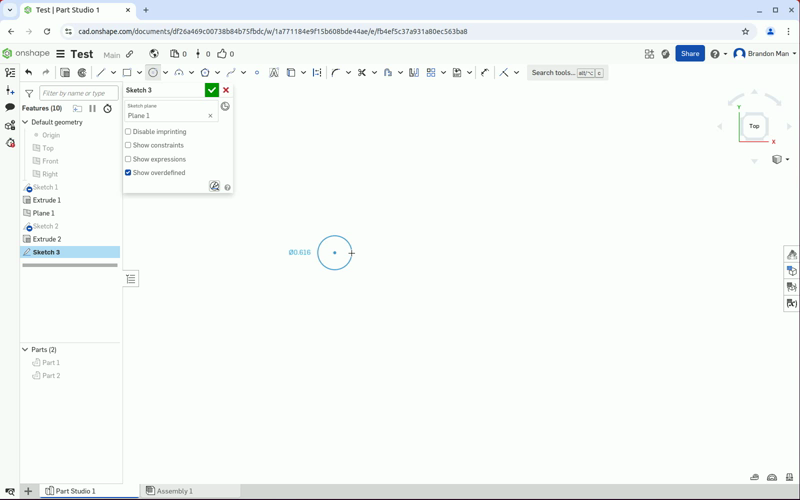
click(351, 252)
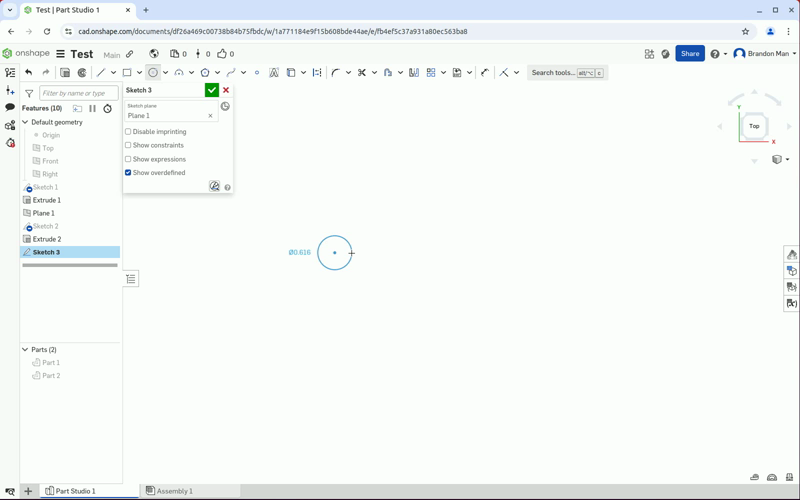
scroll(-6)
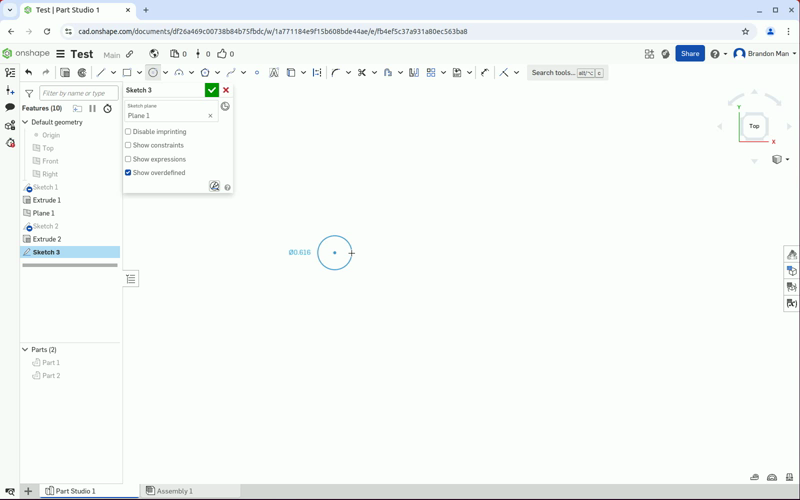
scroll(-6)
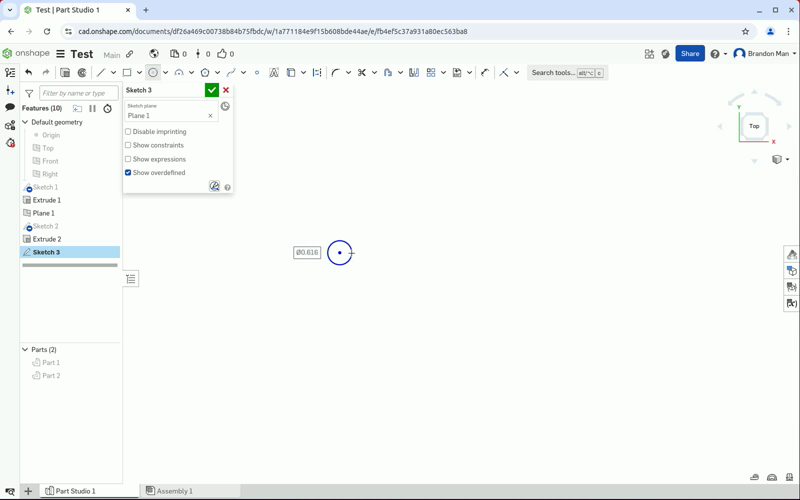
scroll(-6)
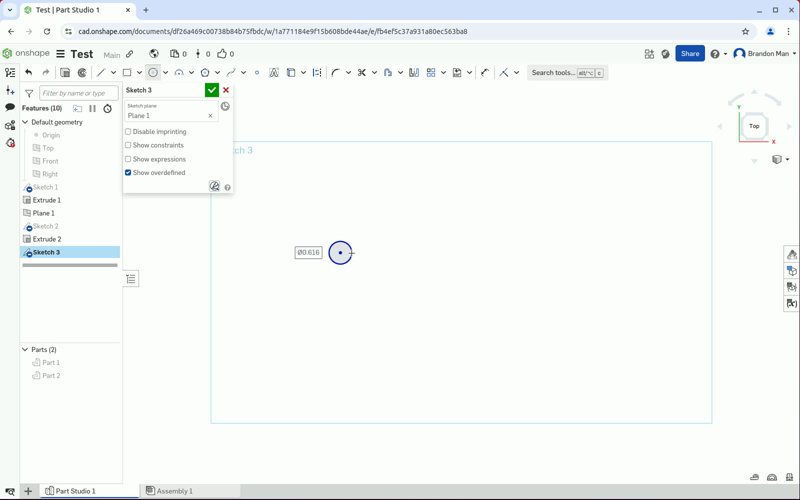
scroll(-6)
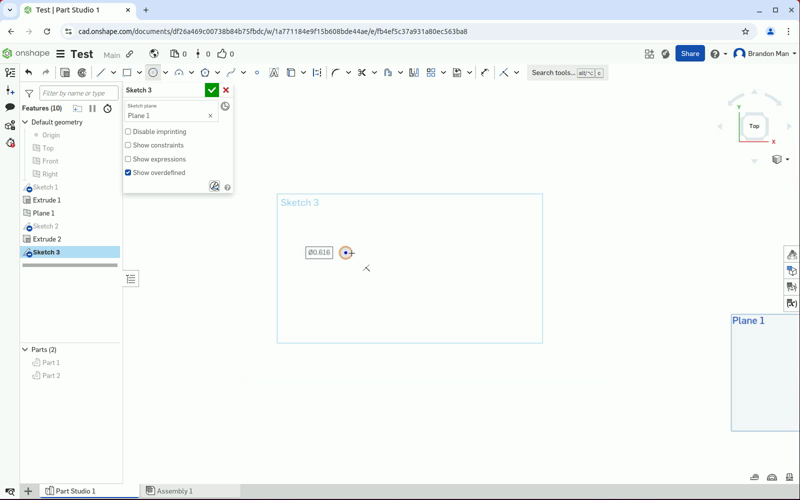
scroll(-6)
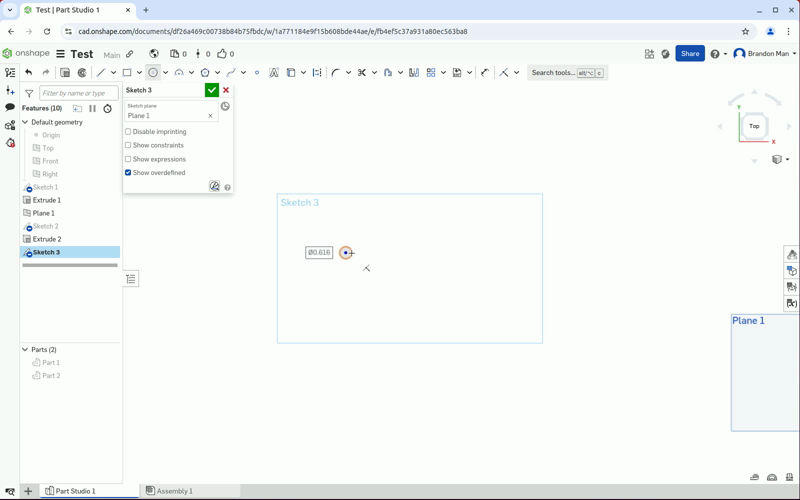
scroll(-6)
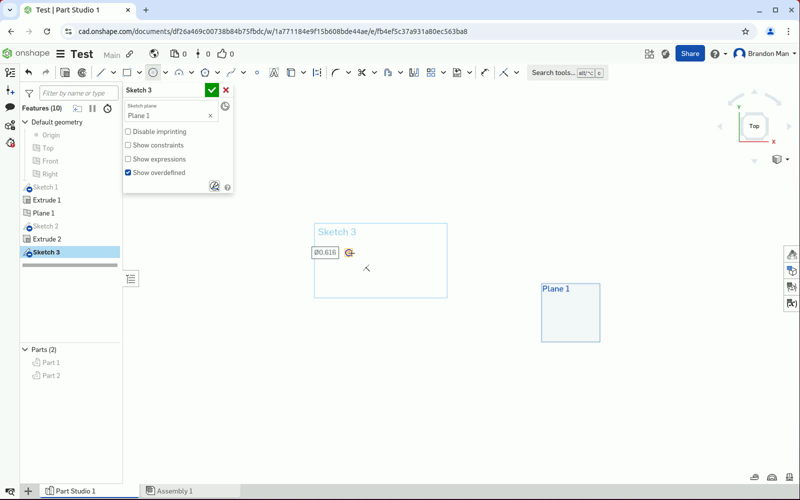
scroll(-6)
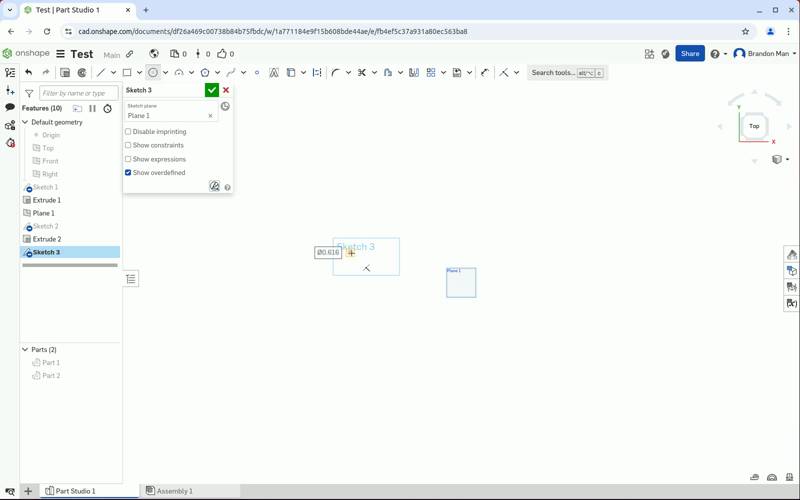
key(esc)
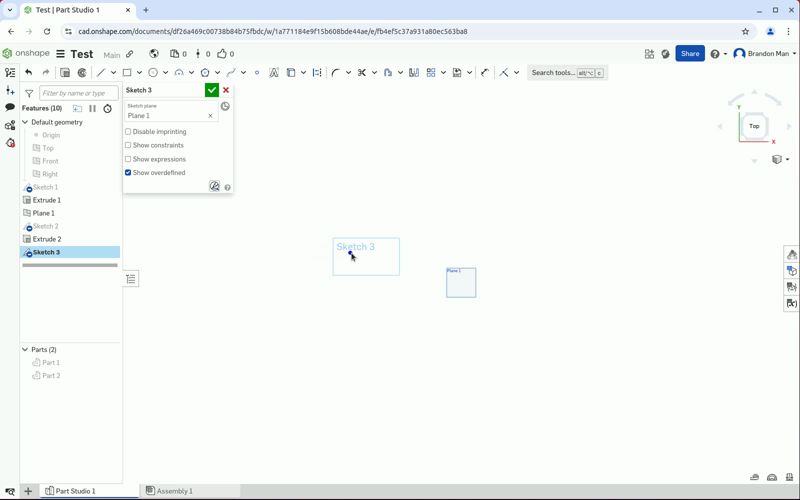
mouse_move(349, 253)
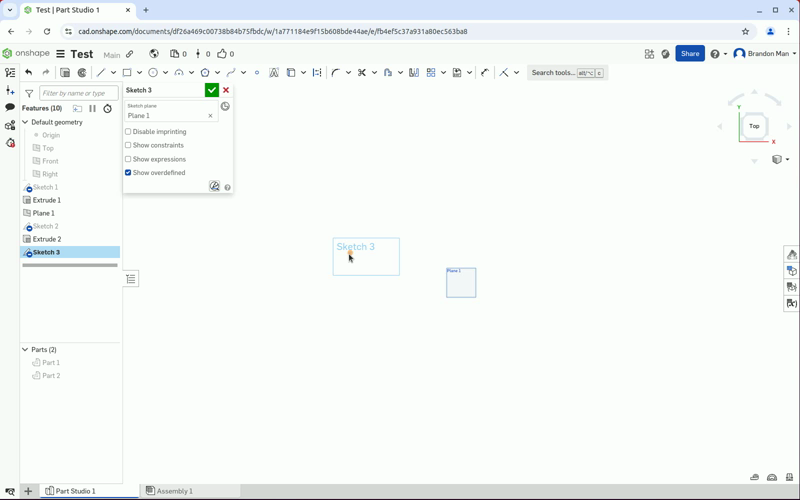
scroll(6)
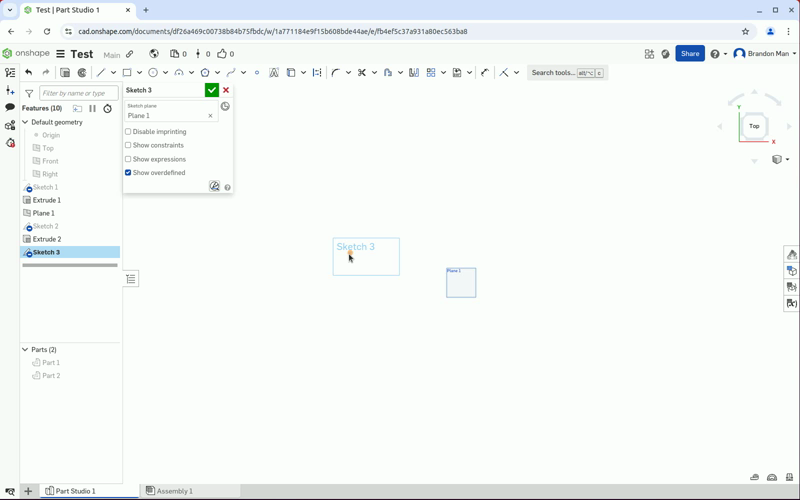
scroll(6)
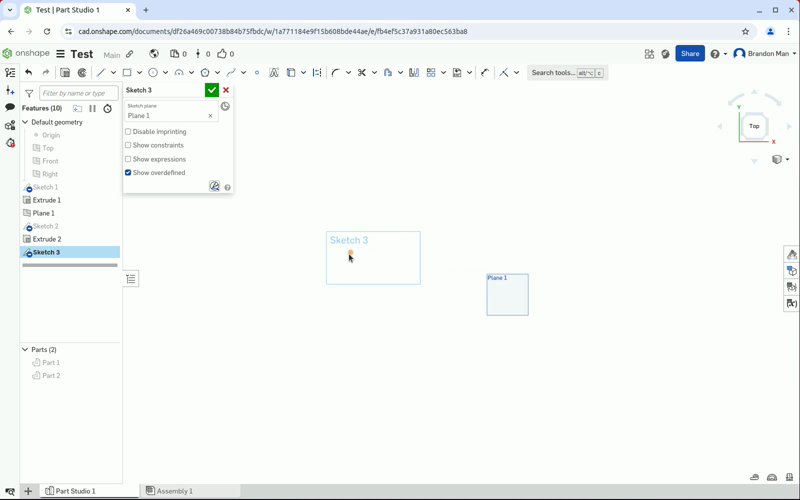
scroll(6)
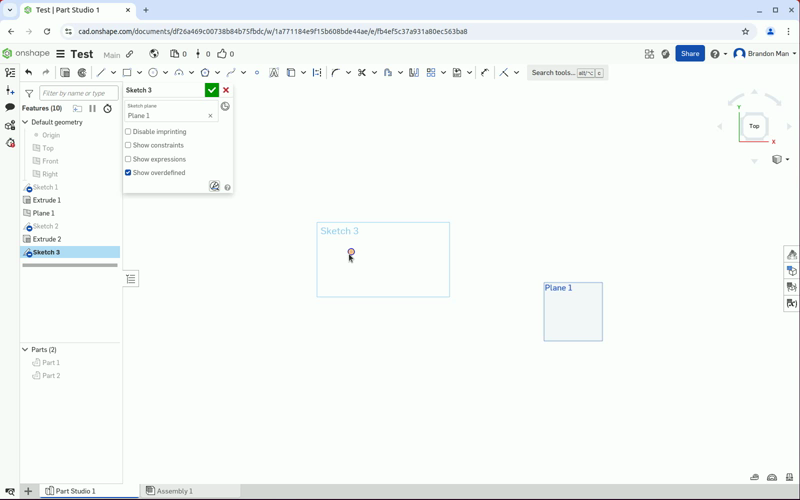
scroll(6)
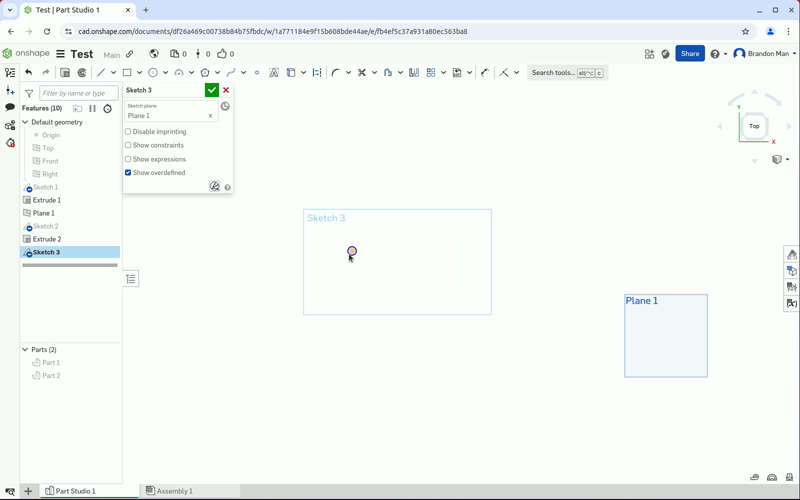
scroll(6)
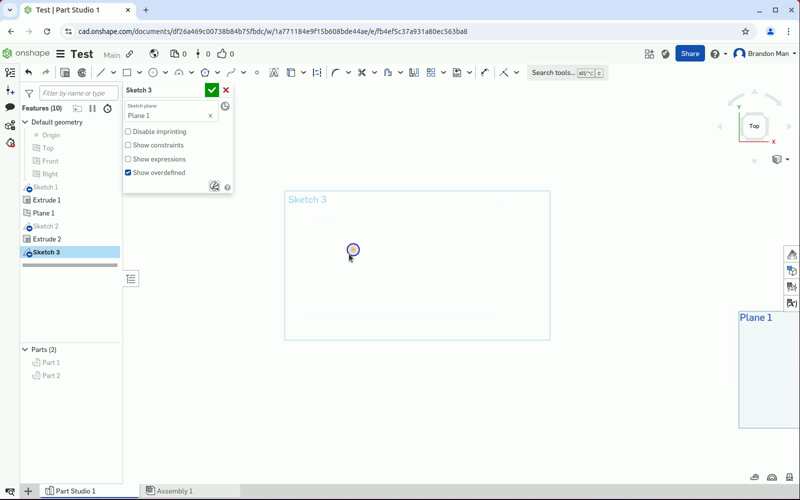
scroll(6)
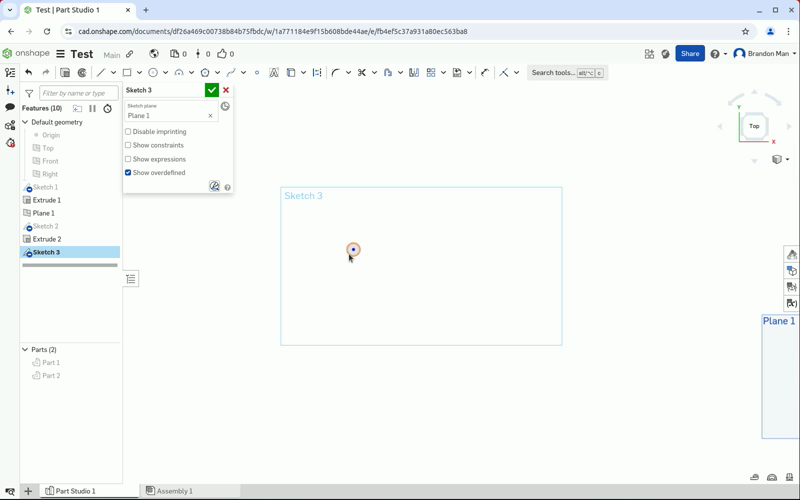
scroll(6)
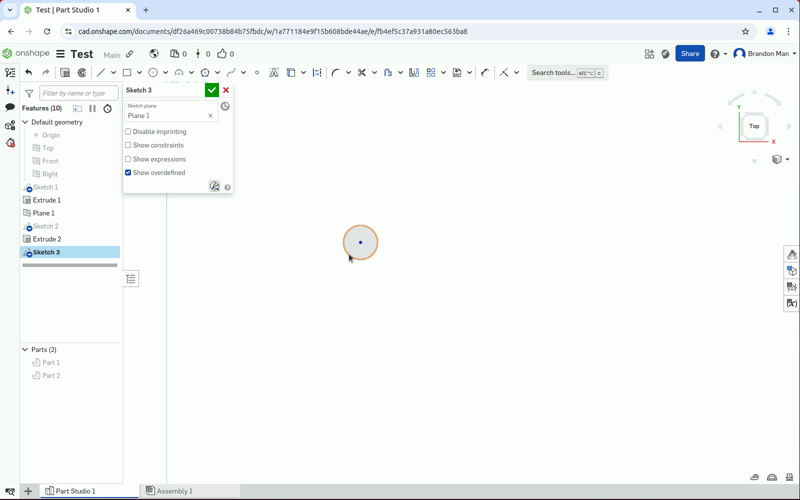
click(349, 253)
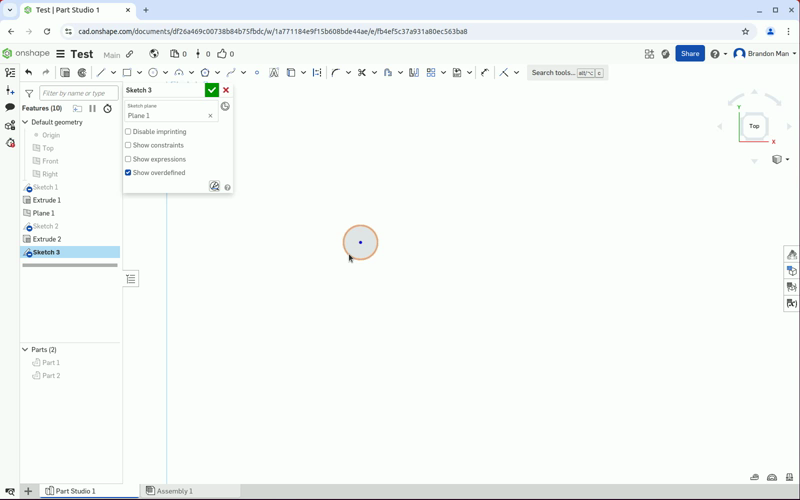
scroll(-6)
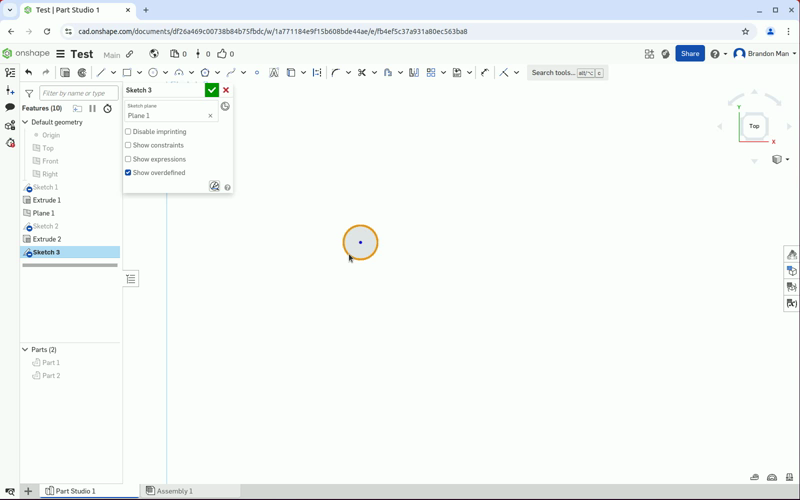
scroll(-6)
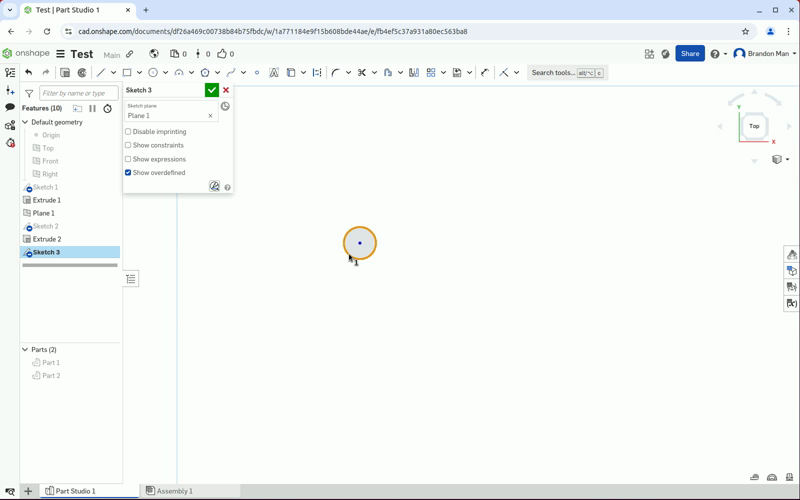
scroll(-6)
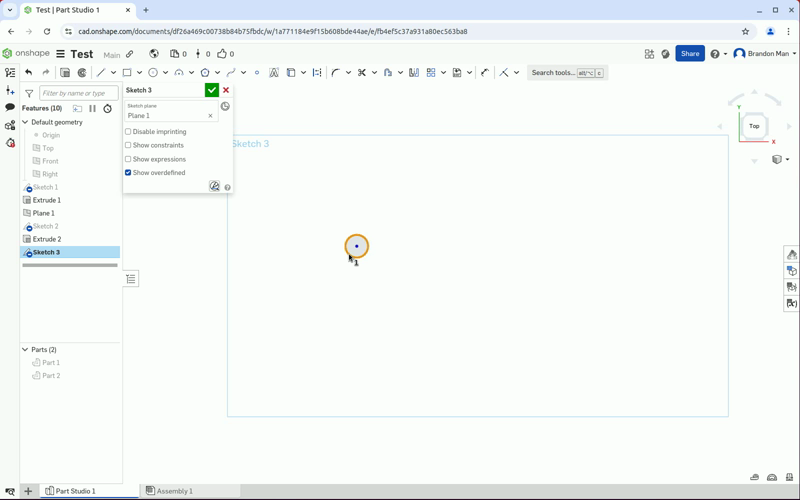
scroll(-6)
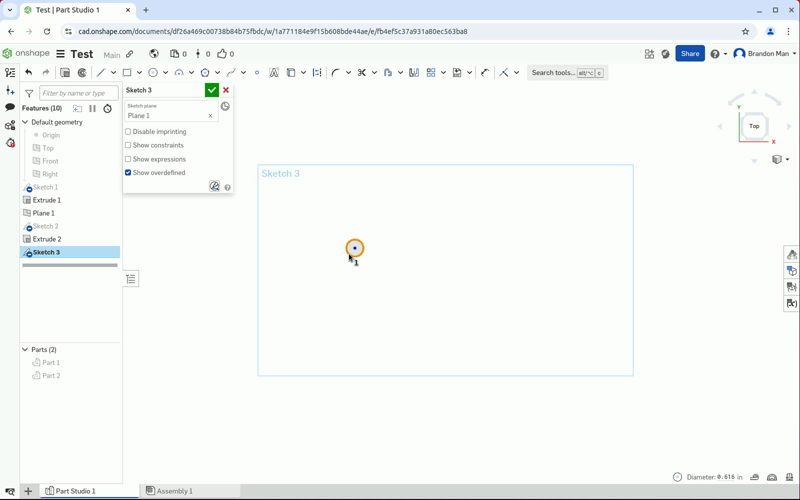
scroll(-6)
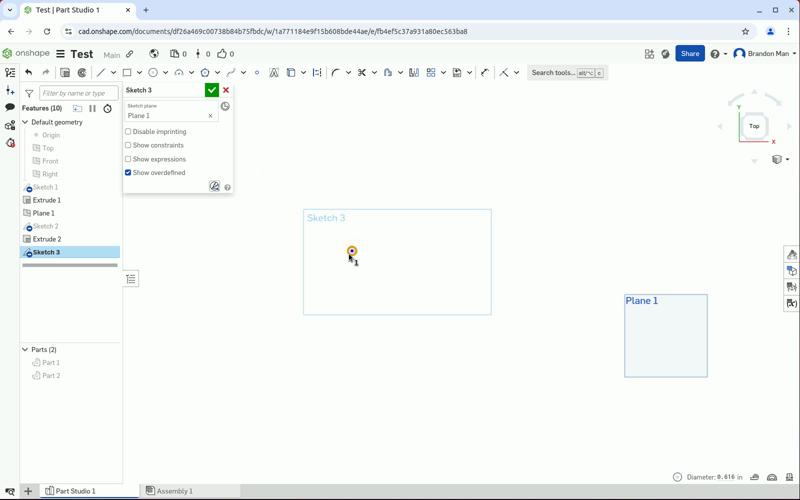
scroll(-6)
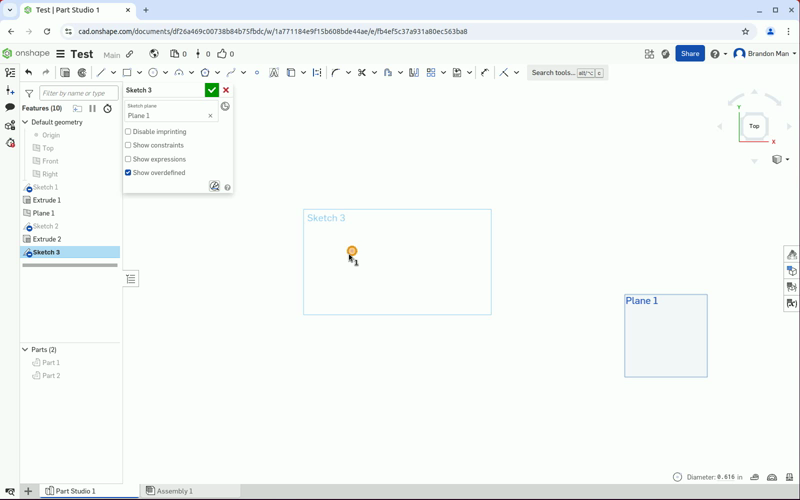
scroll(-6)
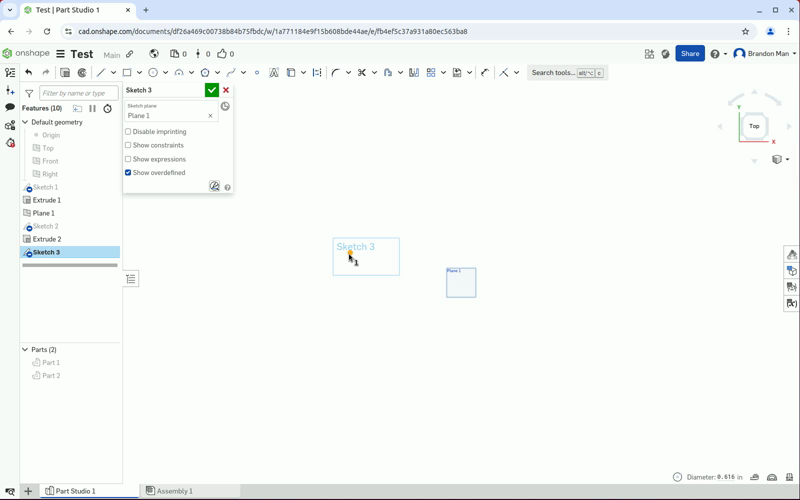
mouse_move(73, 352)
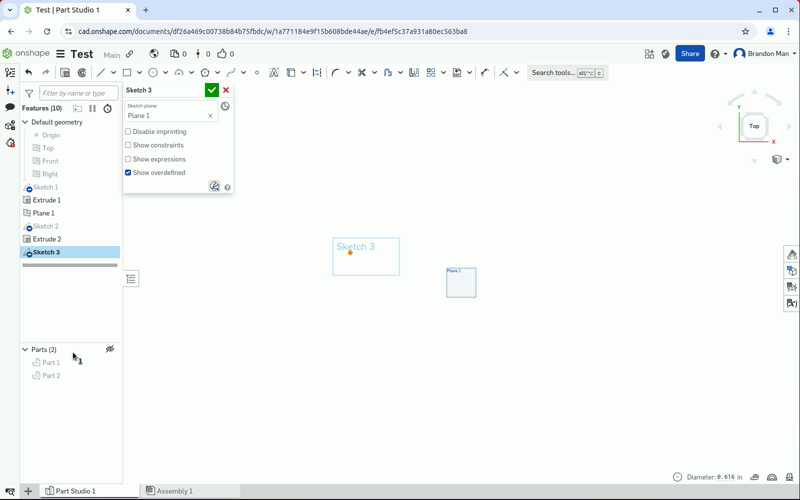
key(shift+y)
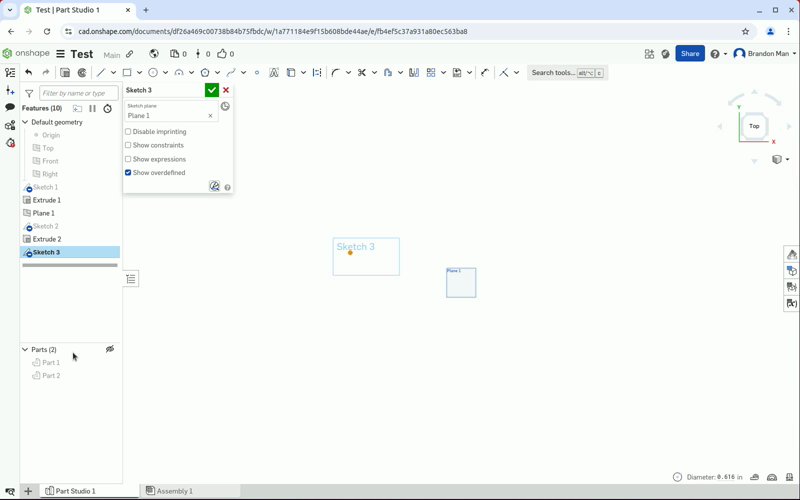
key(shift+e)
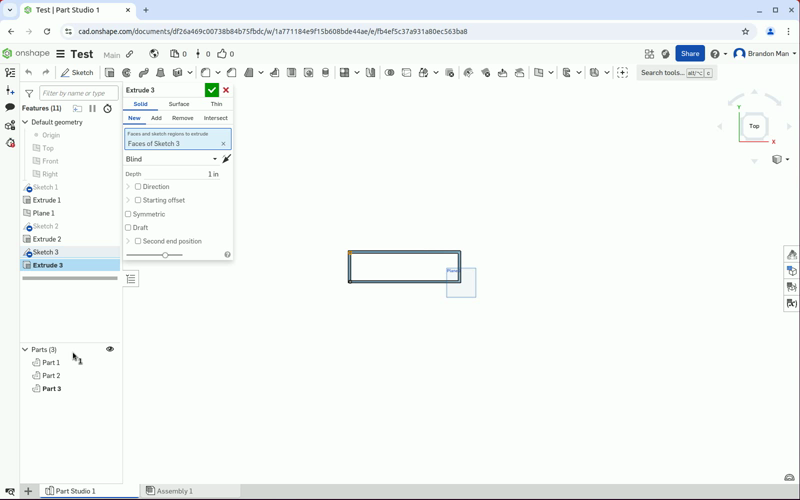
mouse_move(143, 106)
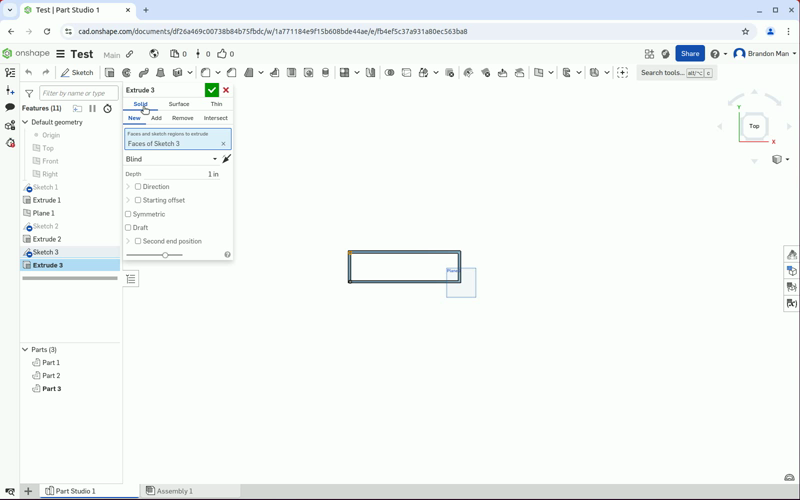
click(143, 106)
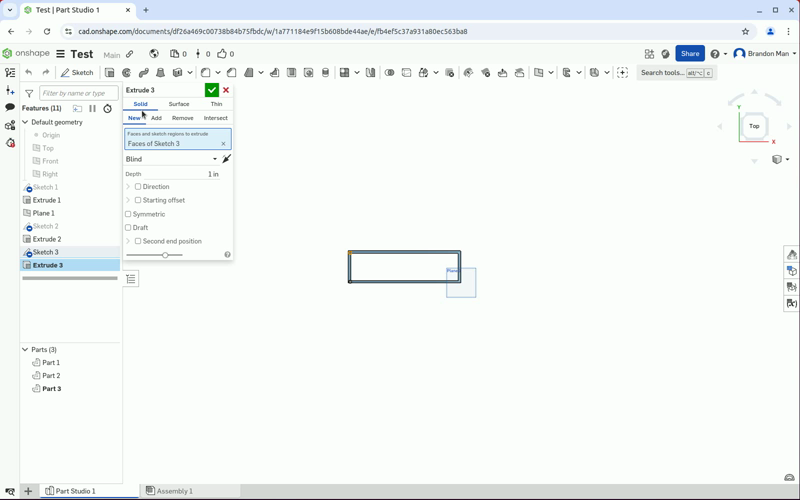
mouse_move(137, 120)
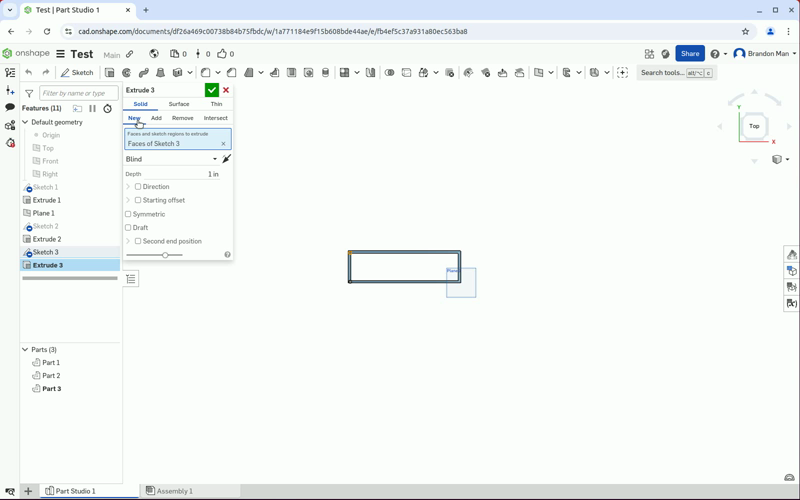
click(137, 120)
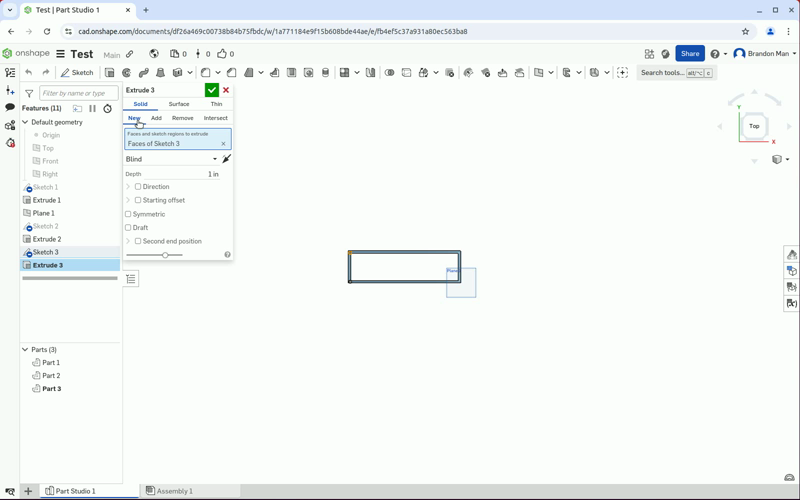
key(tab, 4)
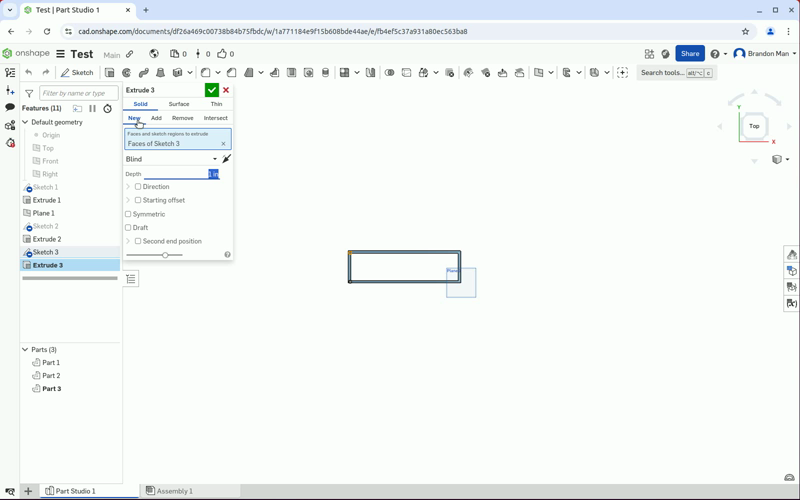
text(1.685)
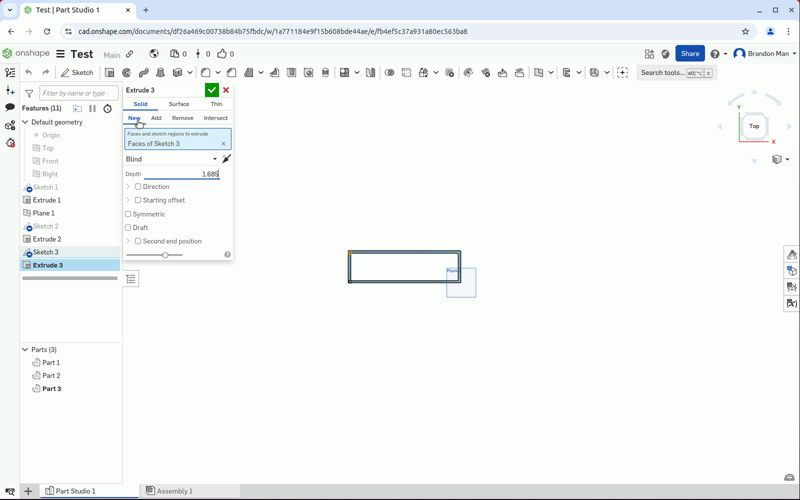
key(enter)
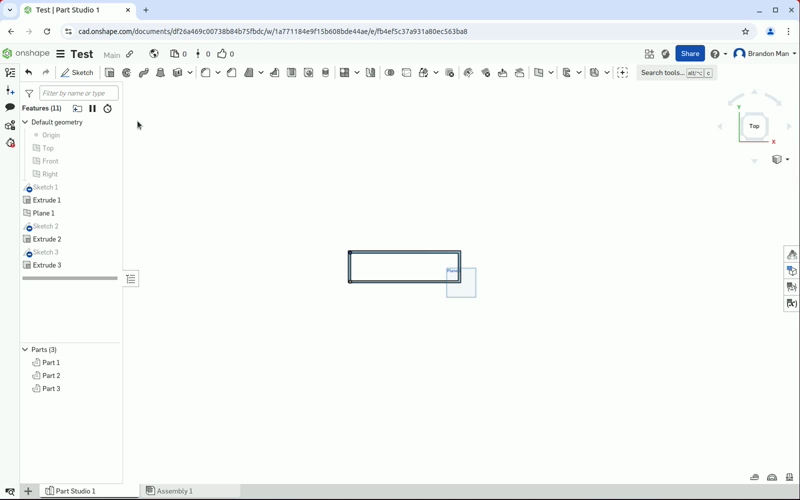
key(shift+h)
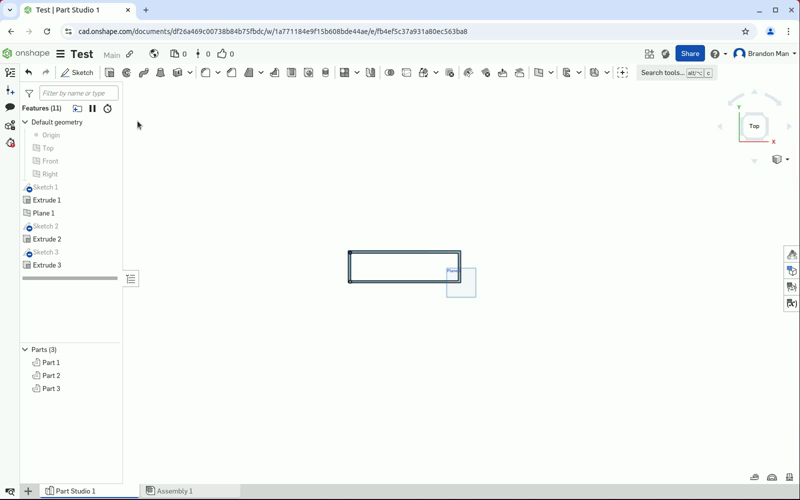
key(shift+h)
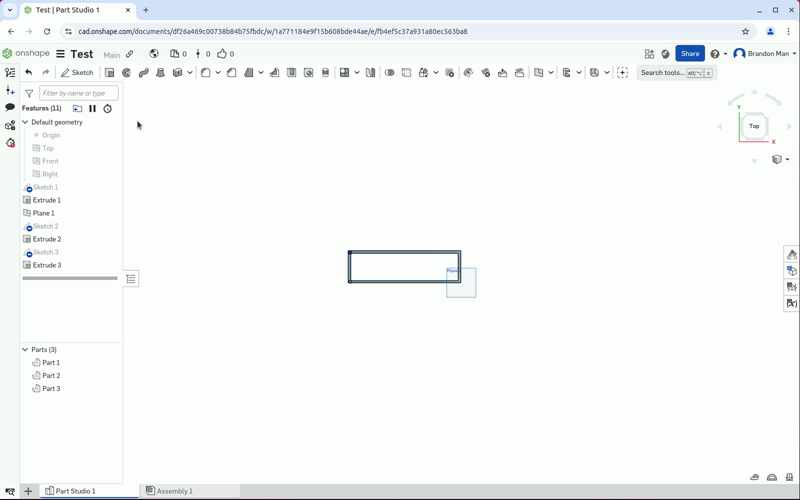
mouse_move(73, 189)
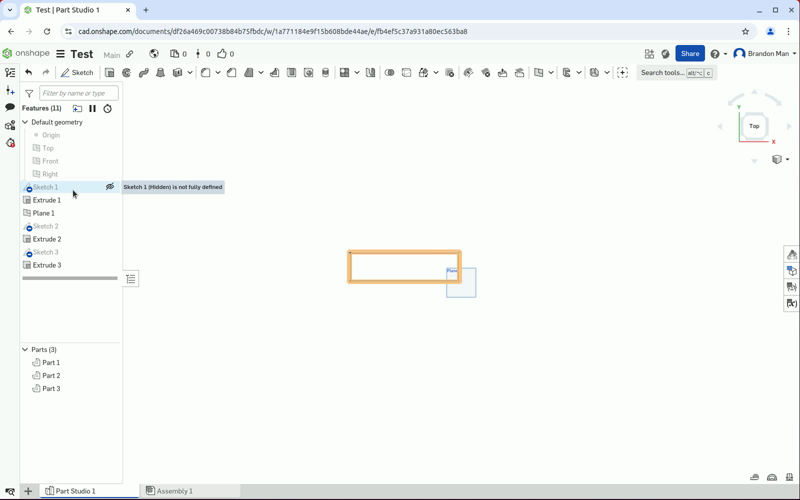
click(73, 189)
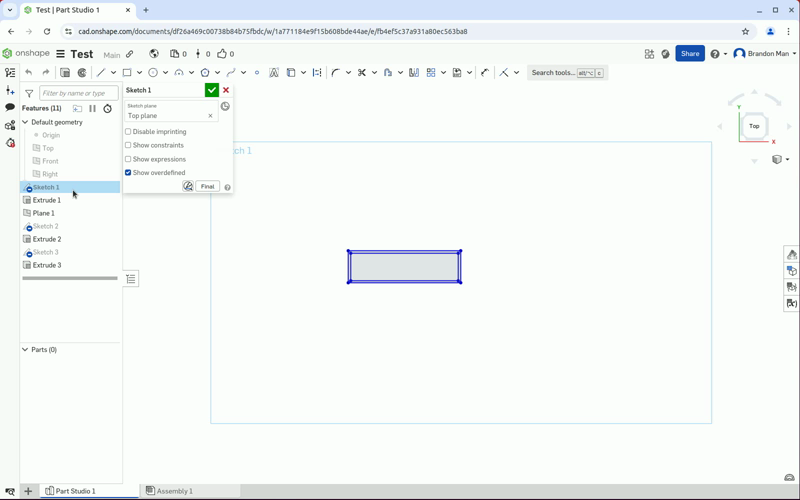
mouse_move(229, 92)
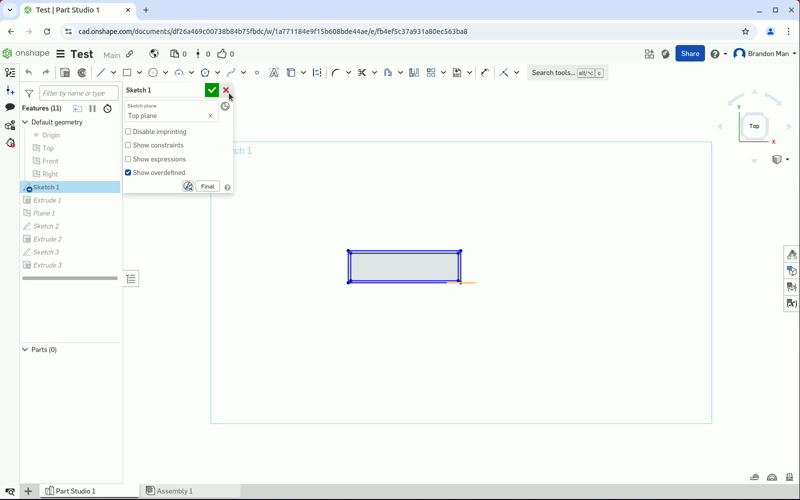
click(229, 92)
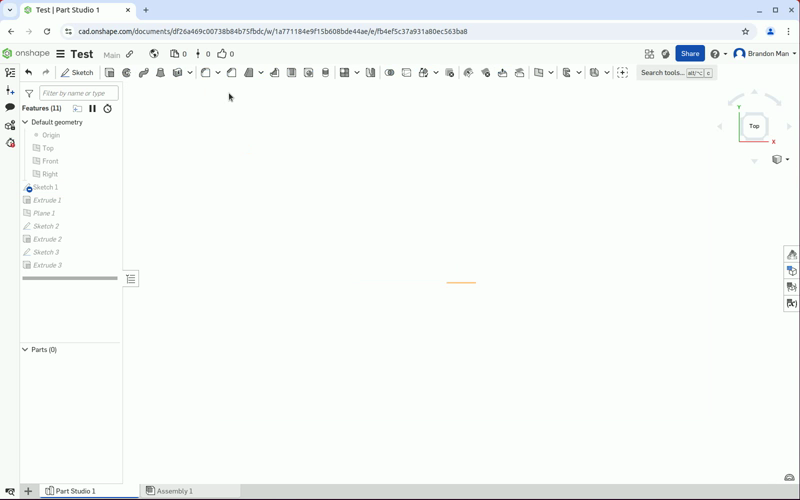
key(shift+s)
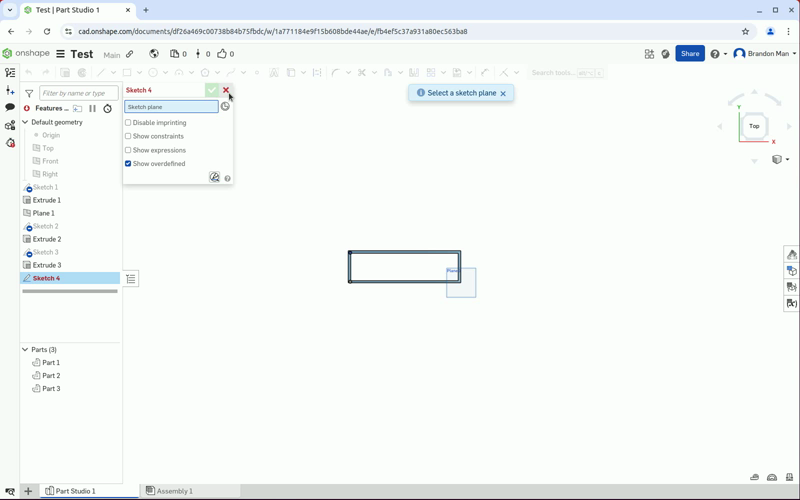
mouse_move(73, 215)
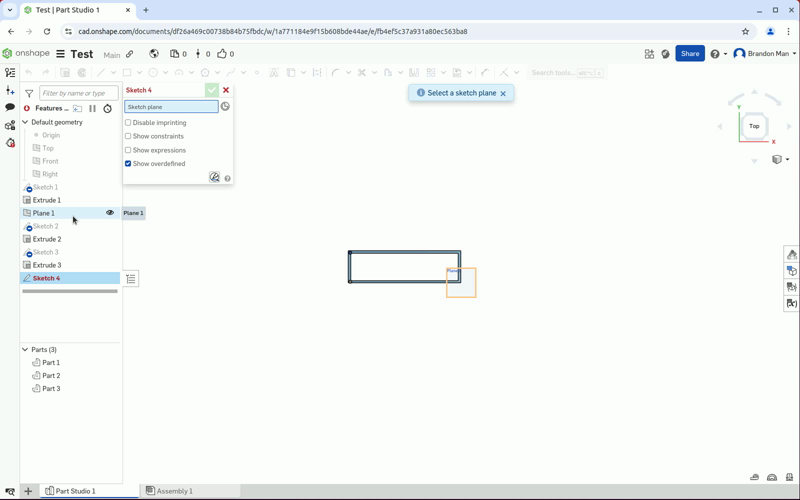
click(73, 215)
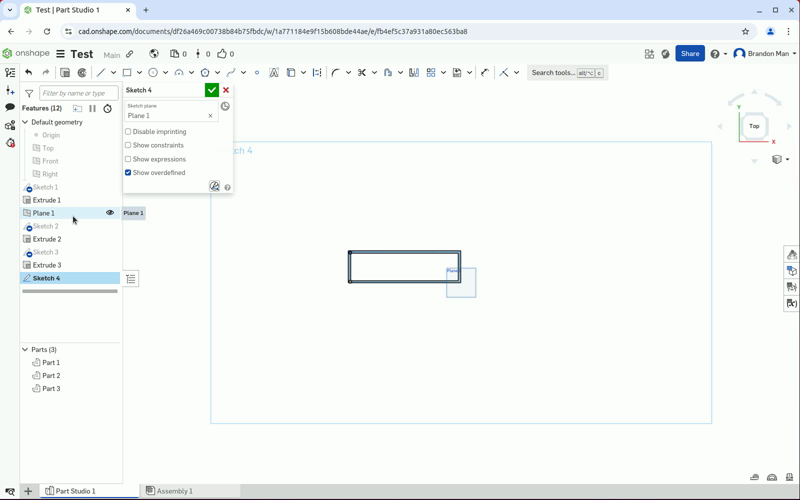
mouse_move(73, 352)
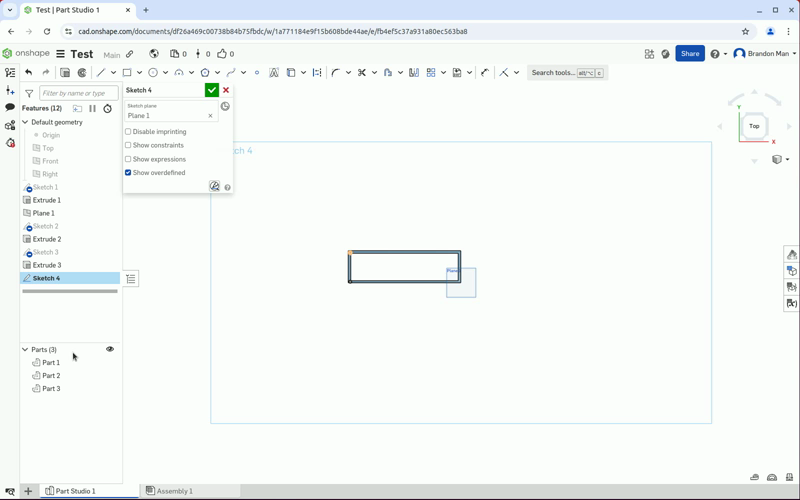
key(y)
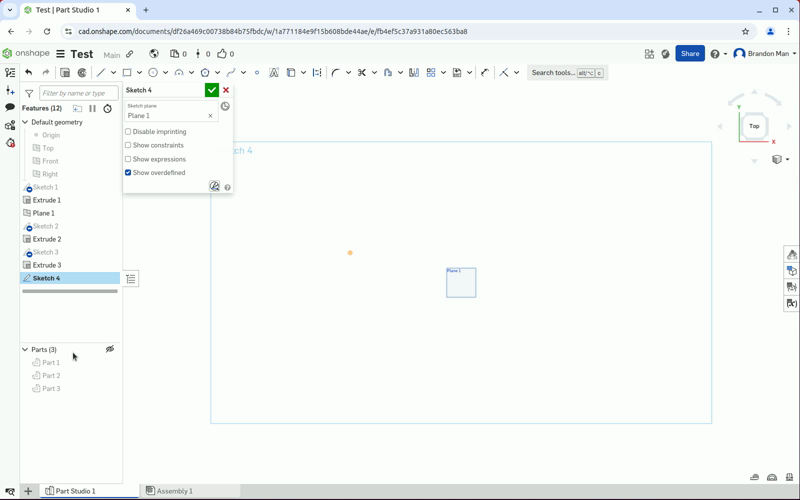
key(c)
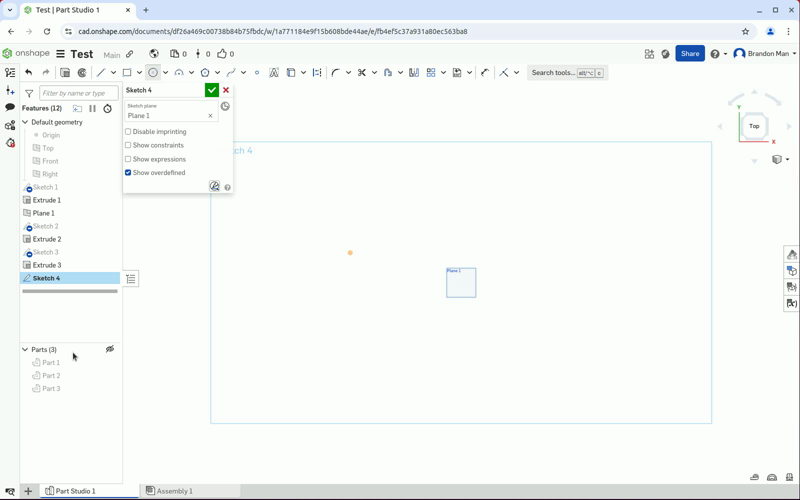
key_down(shift)
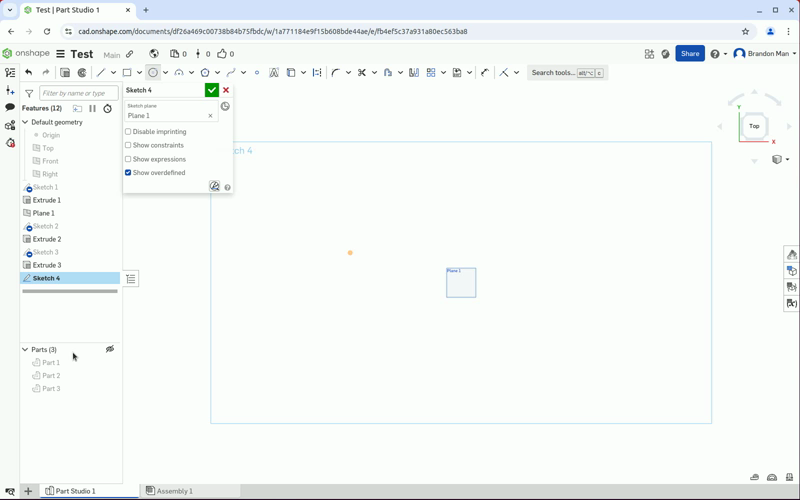
mouse_move(460, 252)
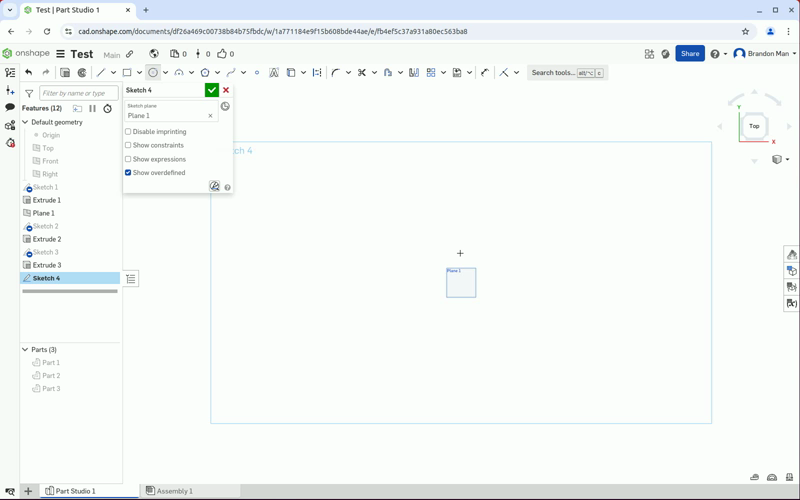
click(460, 252)
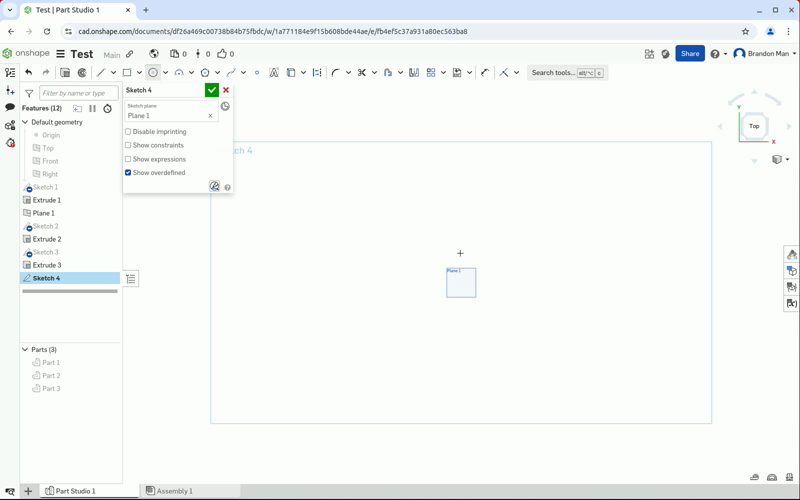
key_up(shift)
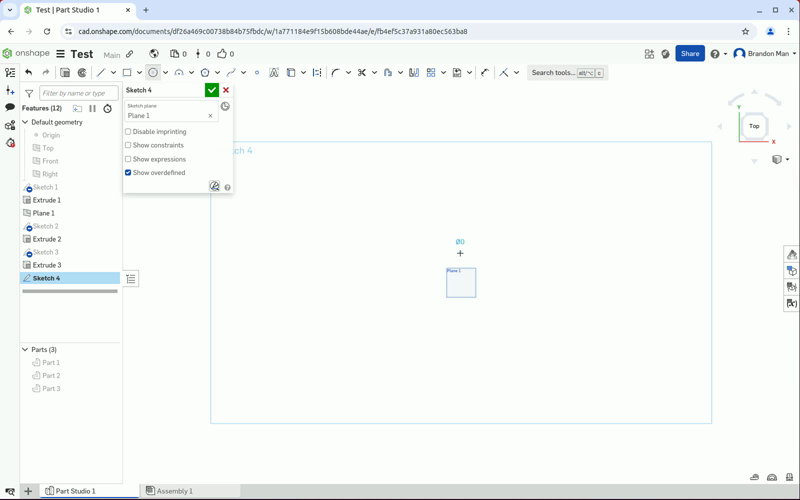
mouse_move(461, 252)
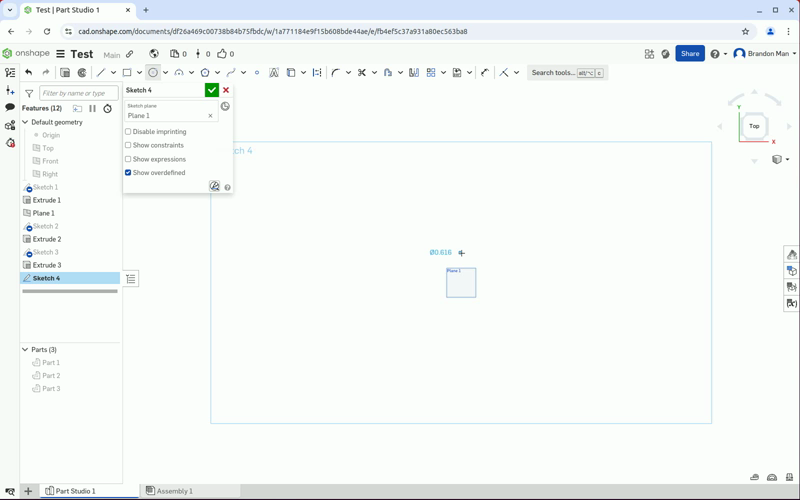
scroll(6)
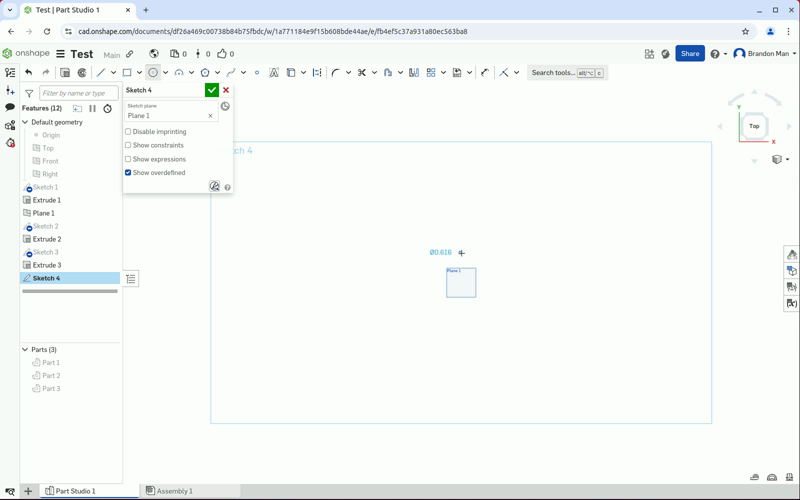
scroll(6)
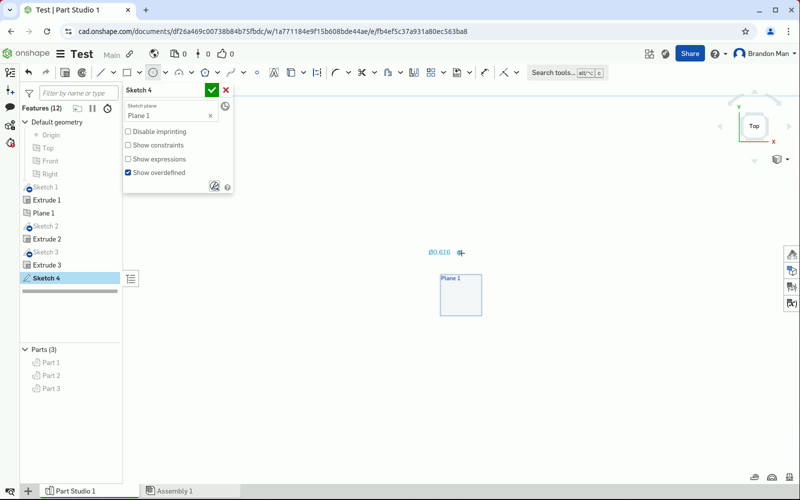
scroll(6)
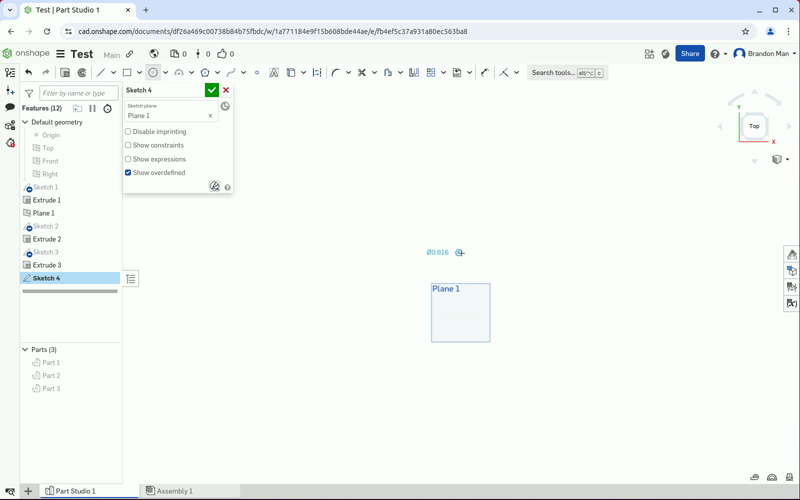
scroll(6)
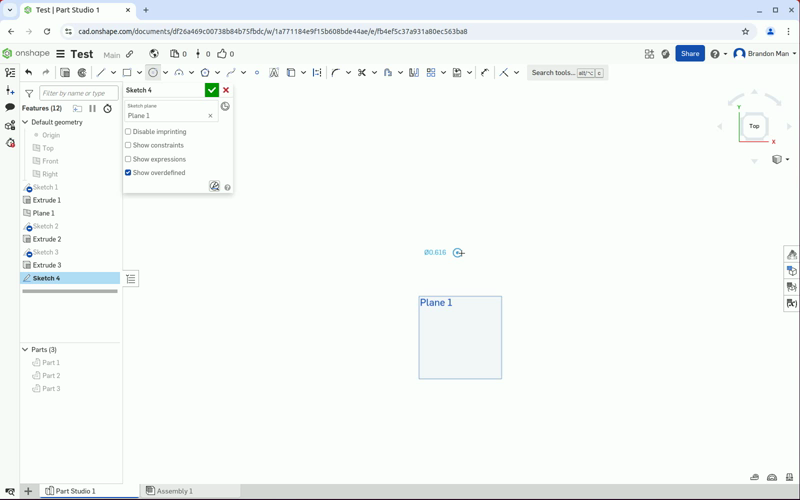
scroll(6)
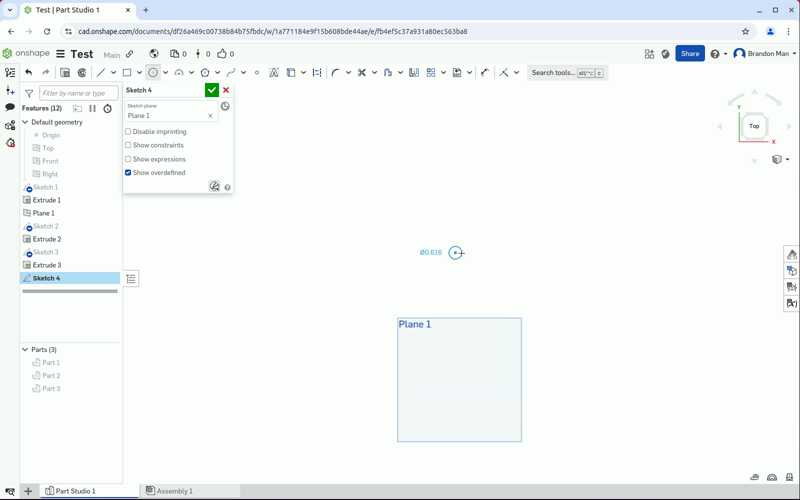
scroll(6)
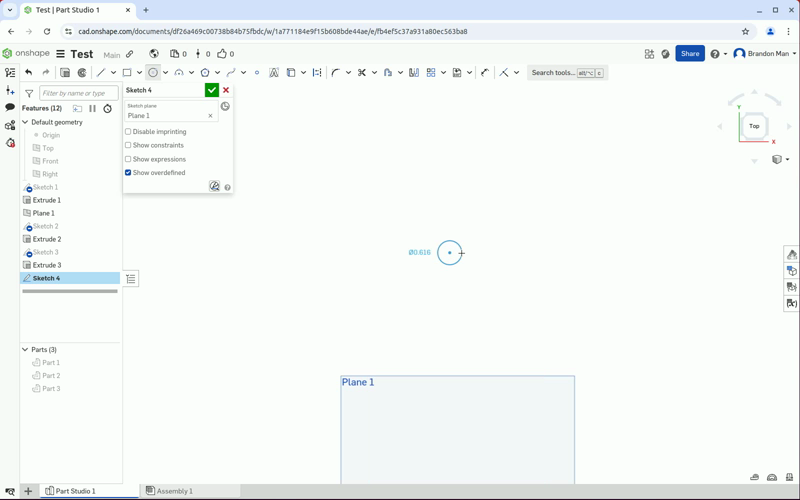
scroll(6)
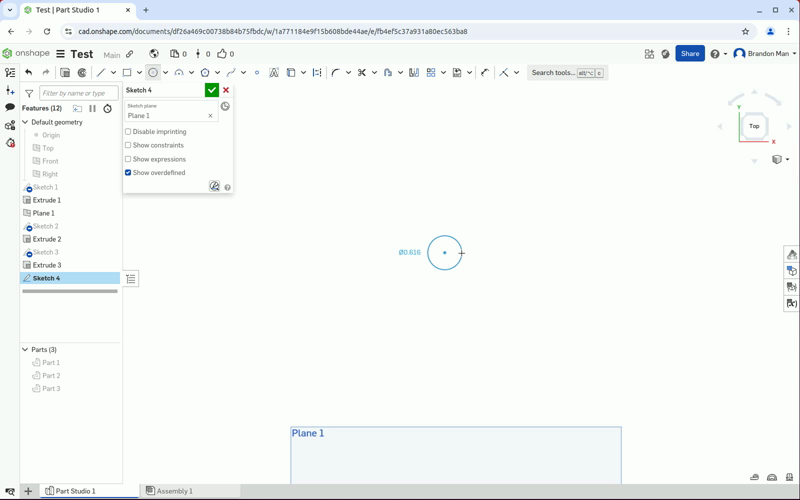
click(461, 252)
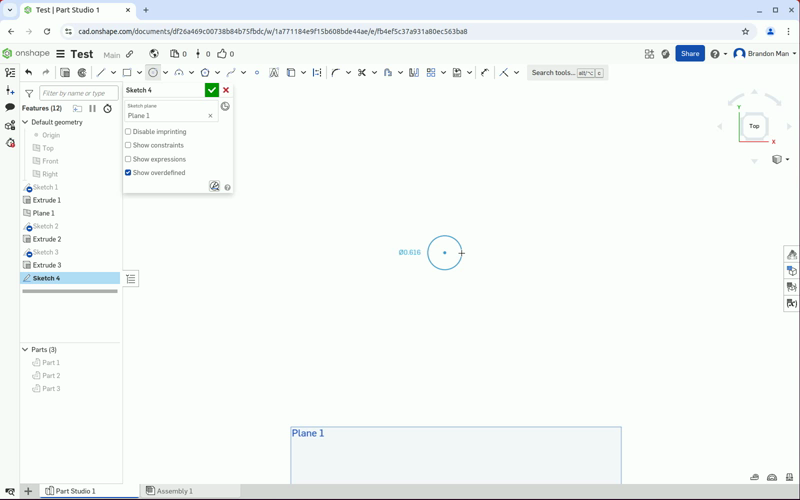
scroll(-6)
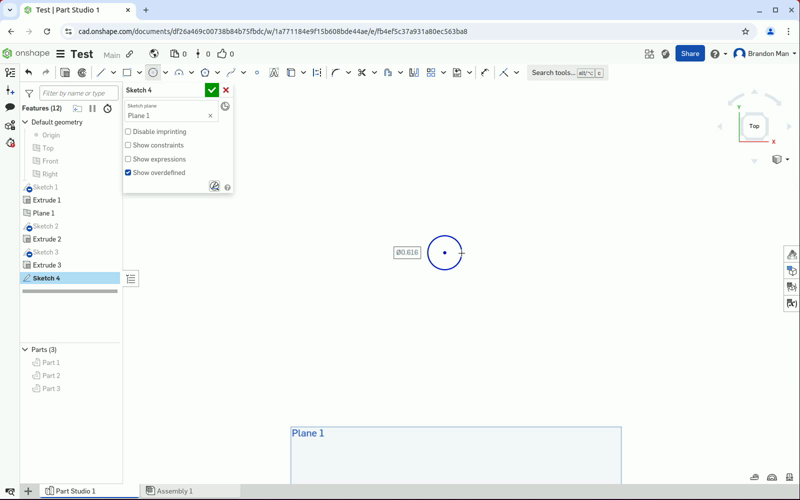
scroll(-6)
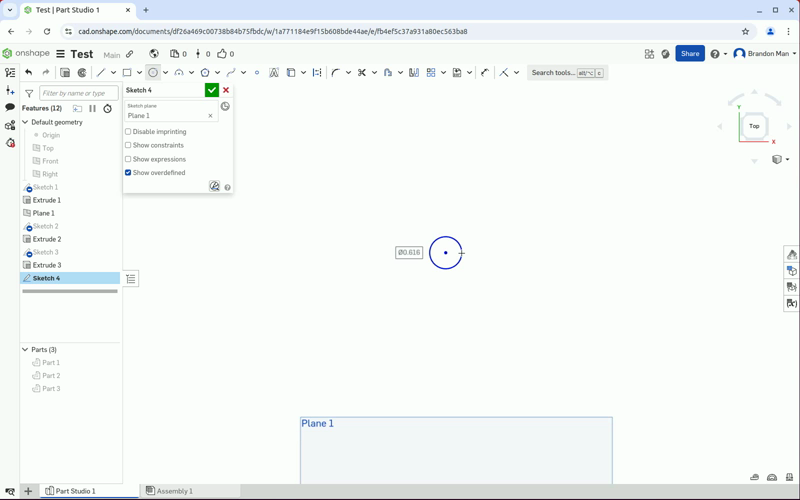
scroll(-6)
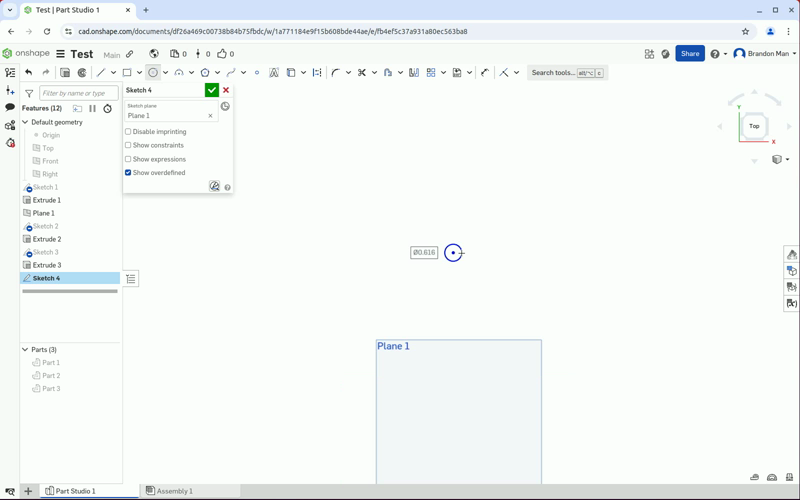
scroll(-6)
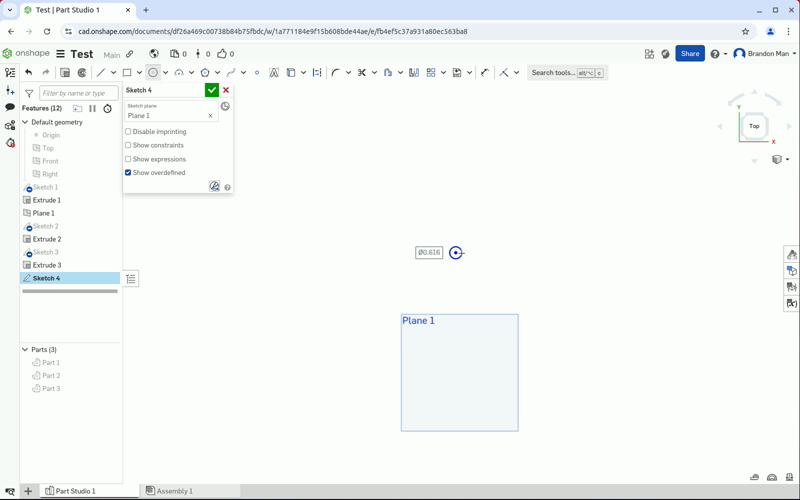
scroll(-6)
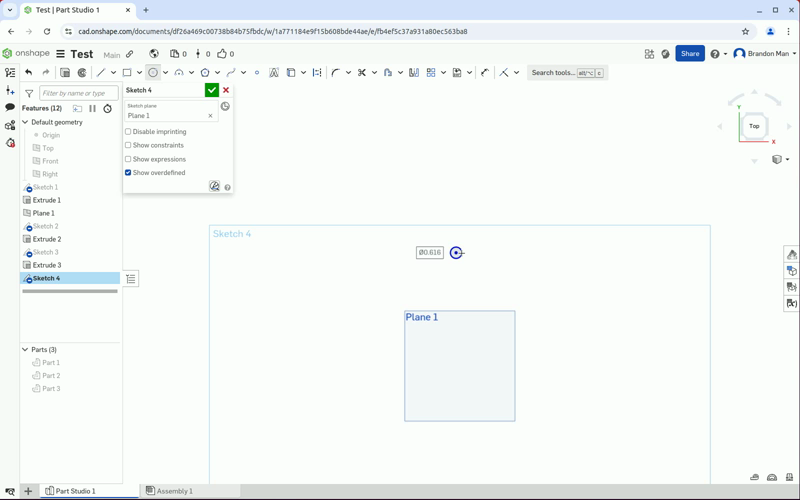
scroll(-6)
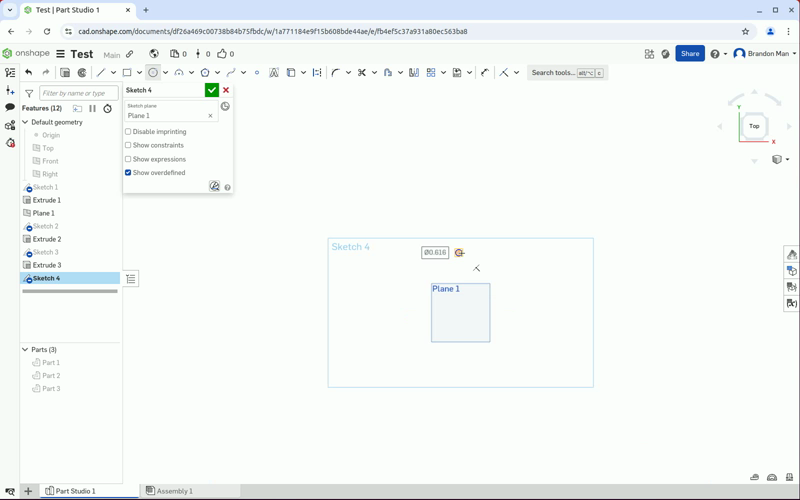
scroll(-6)
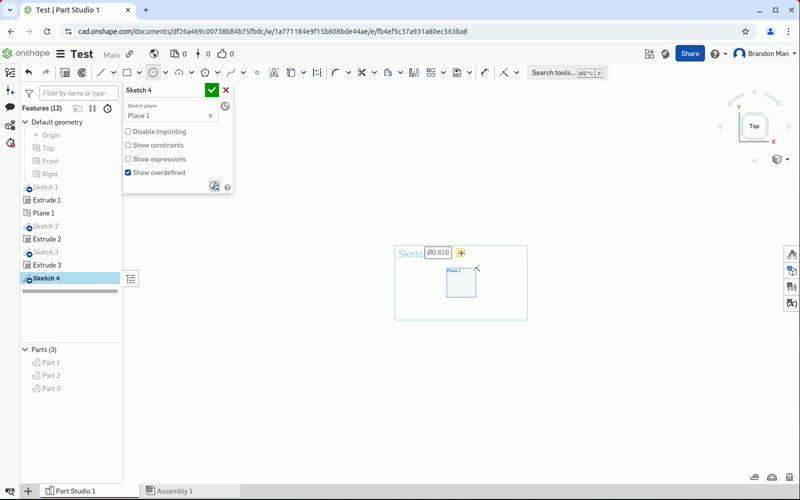
key(esc)
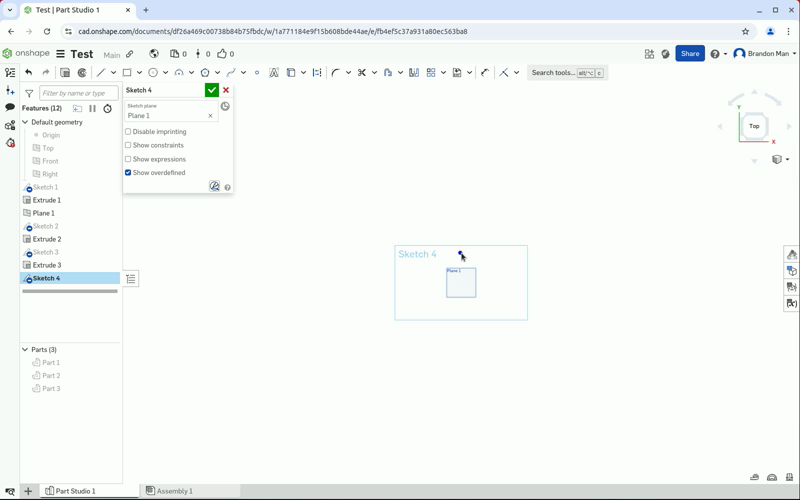
mouse_move(458, 253)
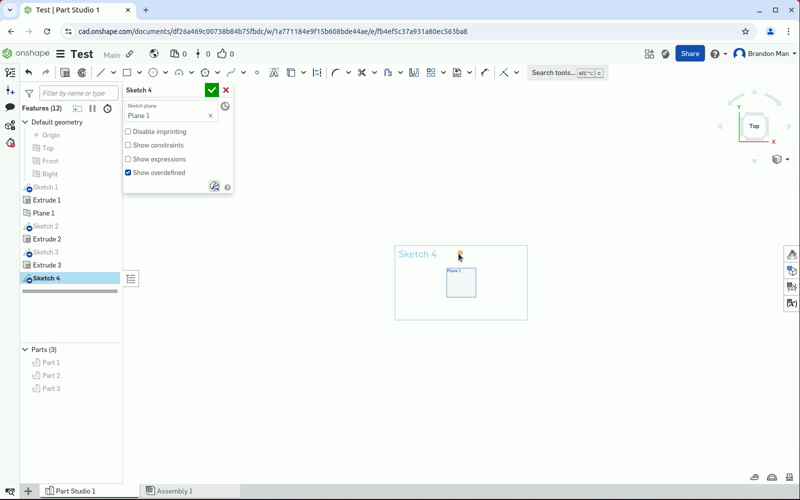
scroll(6)
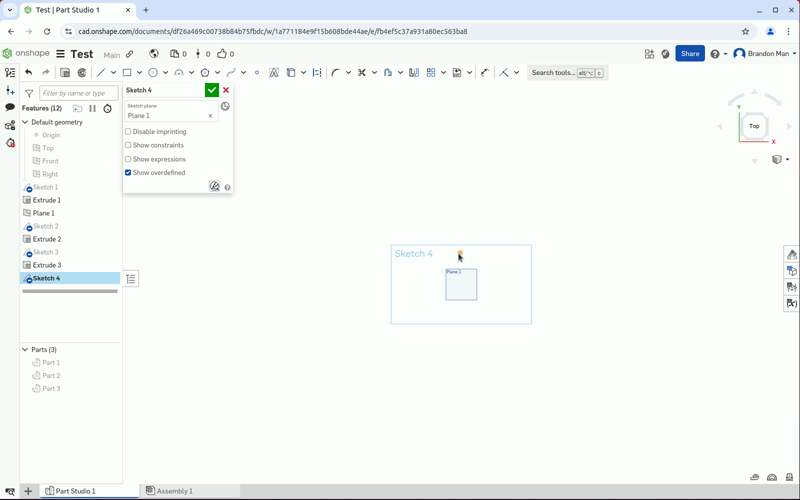
scroll(6)
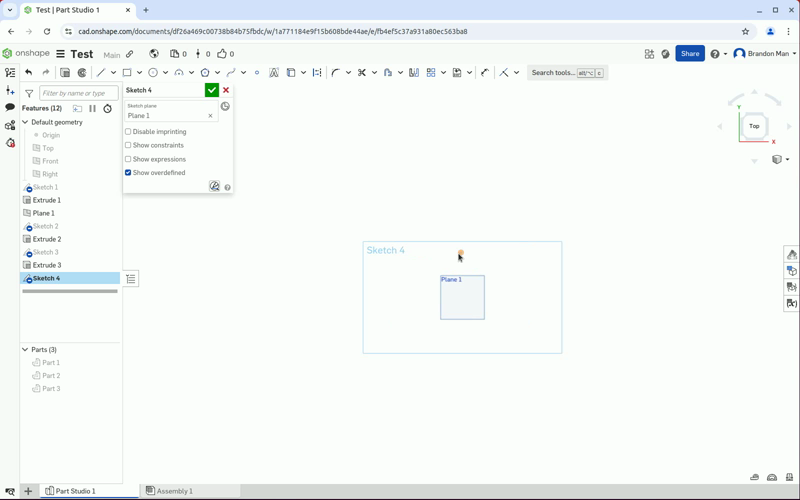
scroll(6)
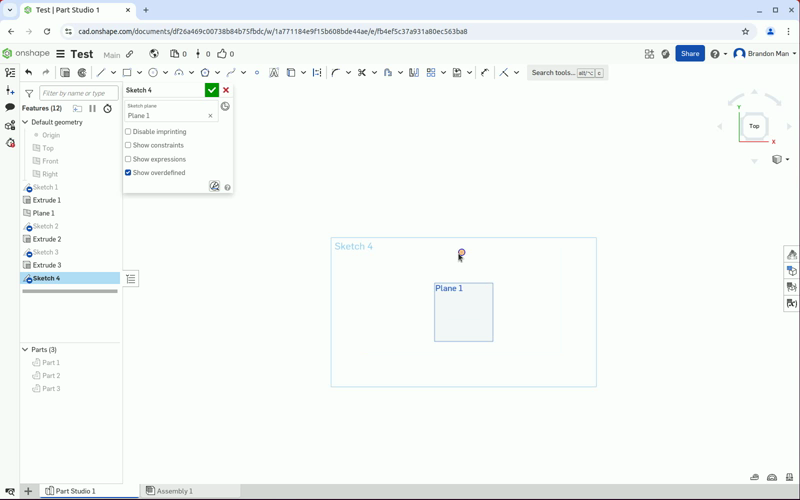
scroll(6)
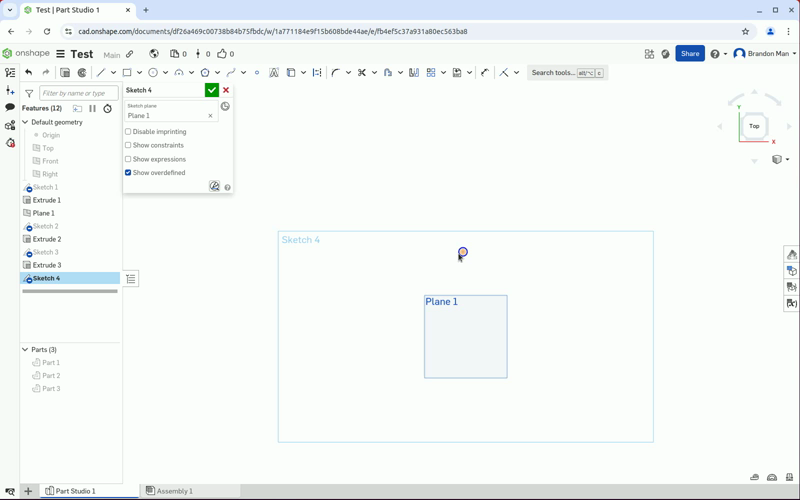
scroll(6)
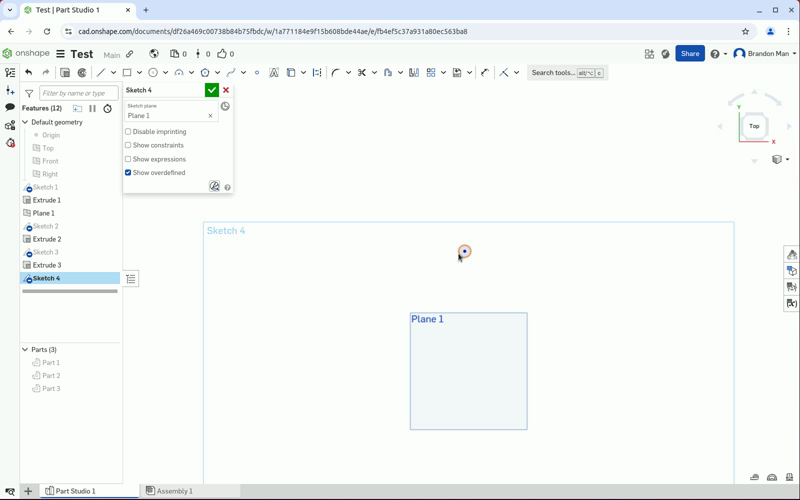
scroll(6)
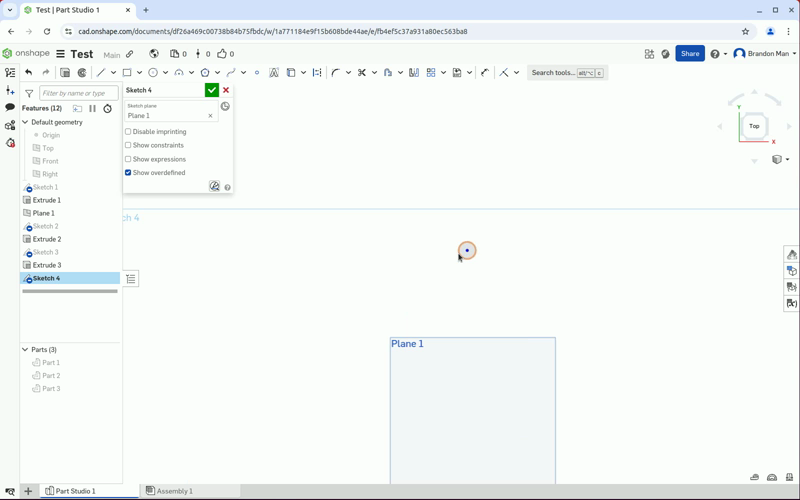
scroll(6)
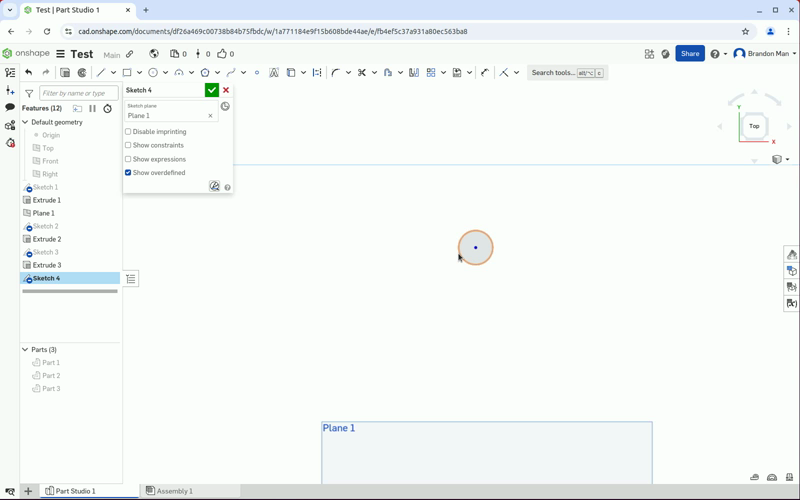
click(458, 253)
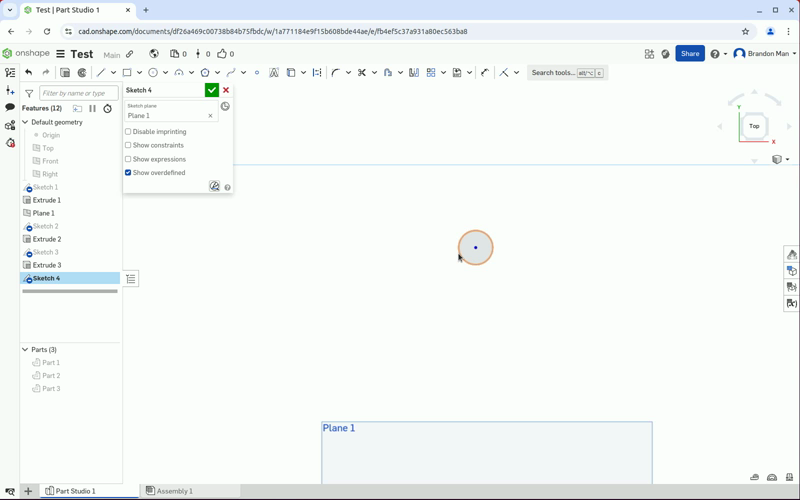
scroll(-6)
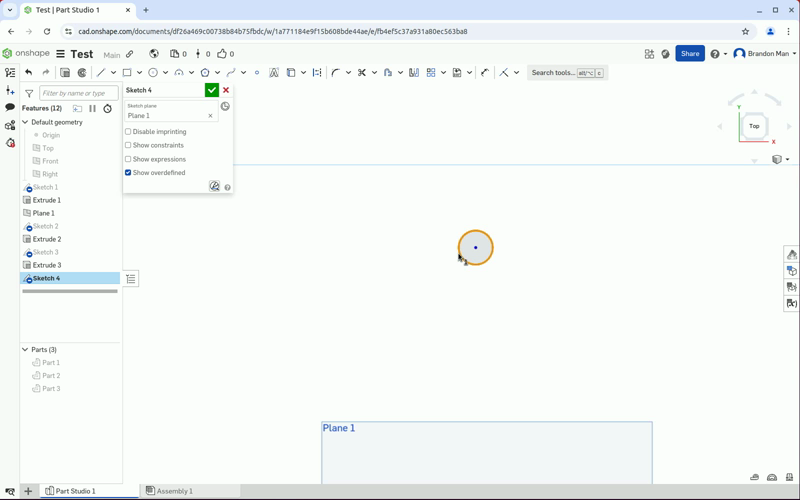
scroll(-6)
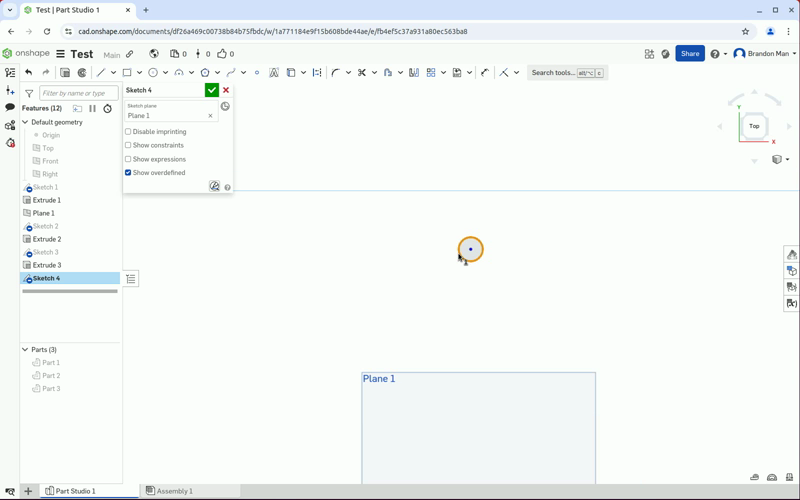
scroll(-6)
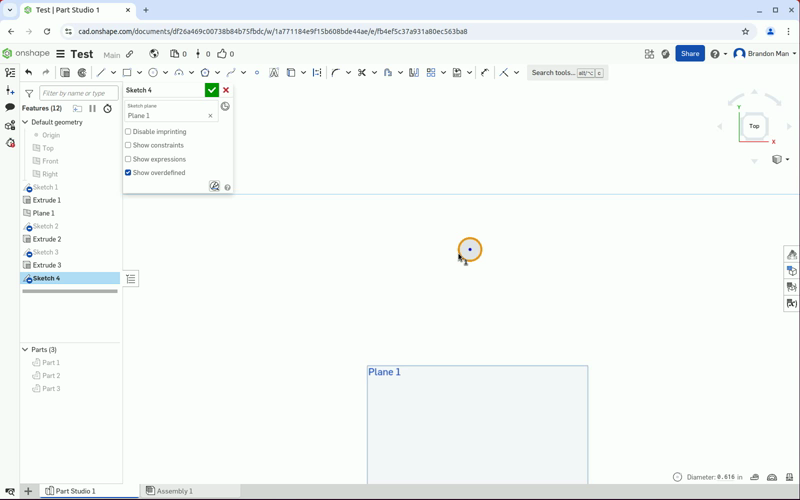
scroll(-6)
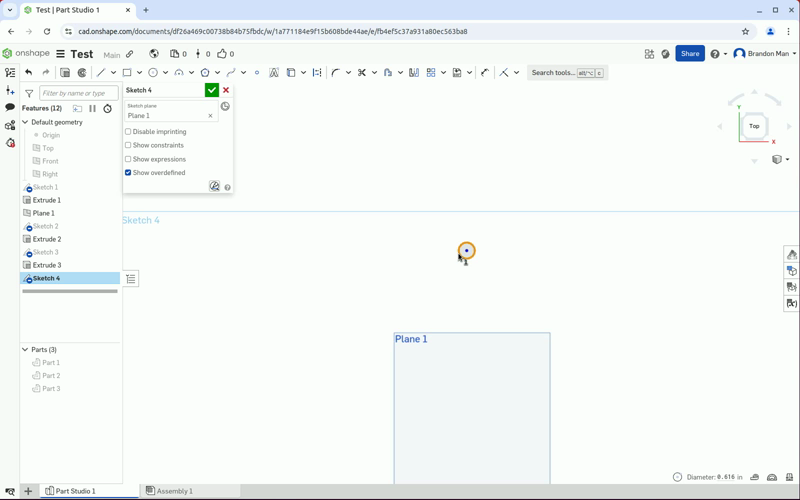
scroll(-6)
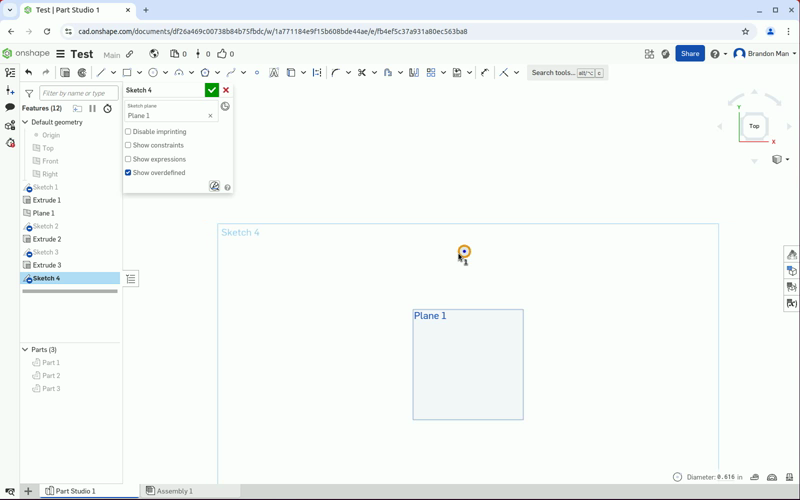
scroll(-6)
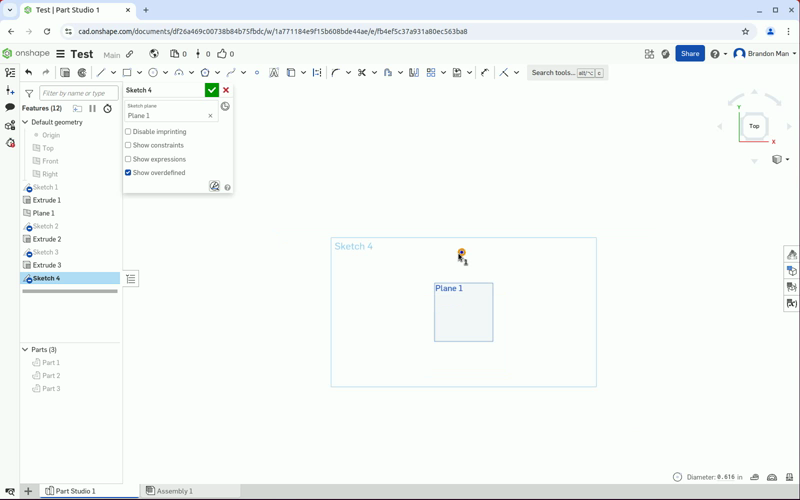
scroll(-6)
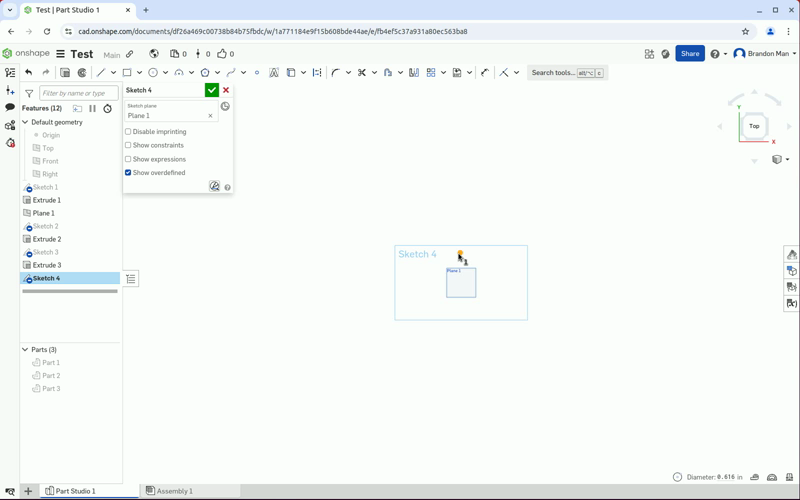
mouse_move(73, 352)
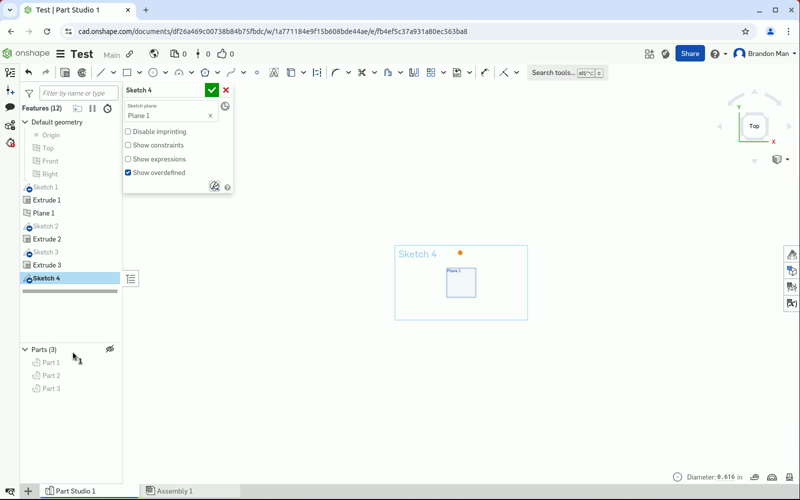
key(shift+y)
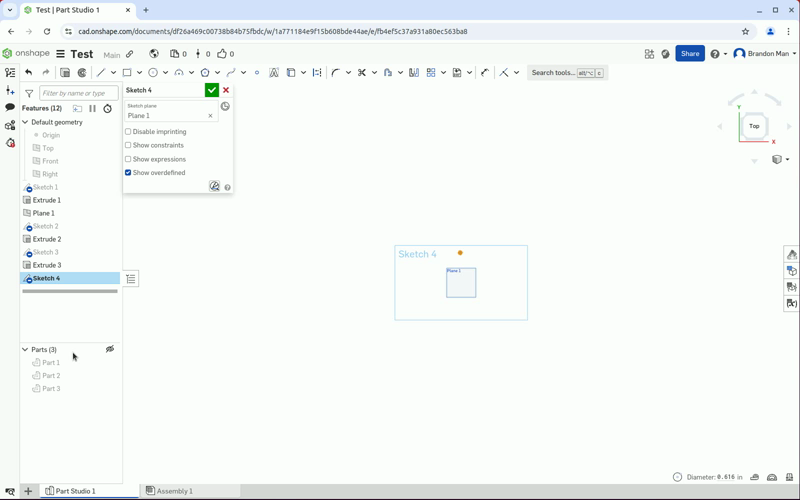
key(shift+e)
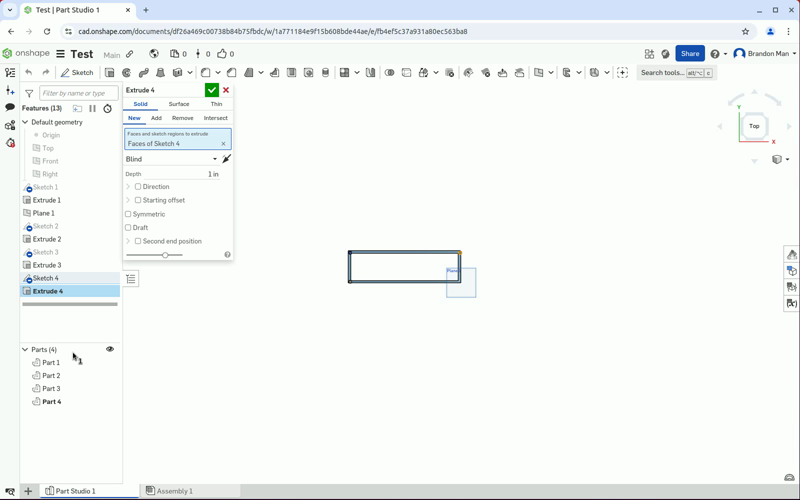
mouse_move(143, 106)
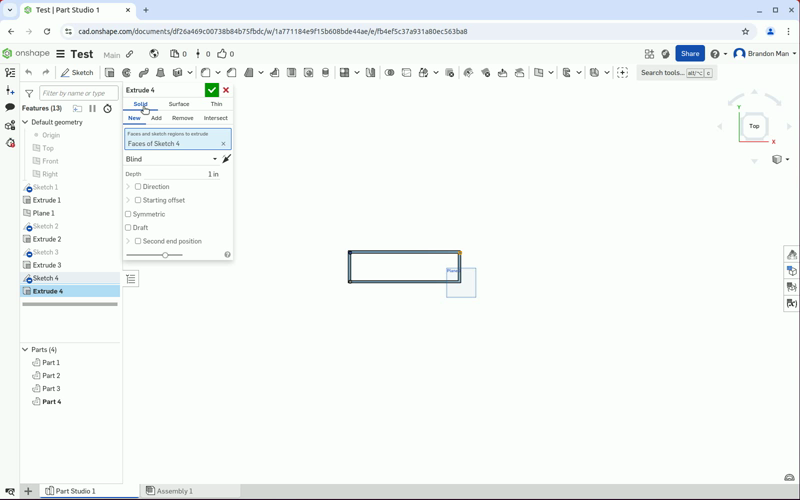
click(143, 106)
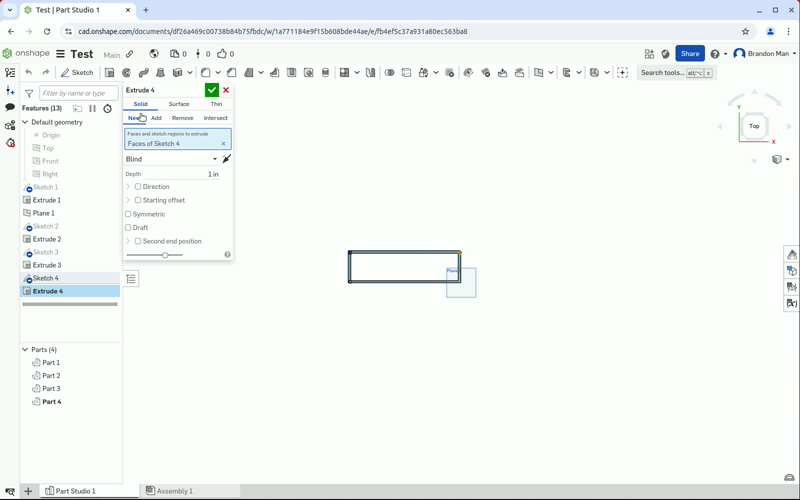
mouse_move(137, 120)
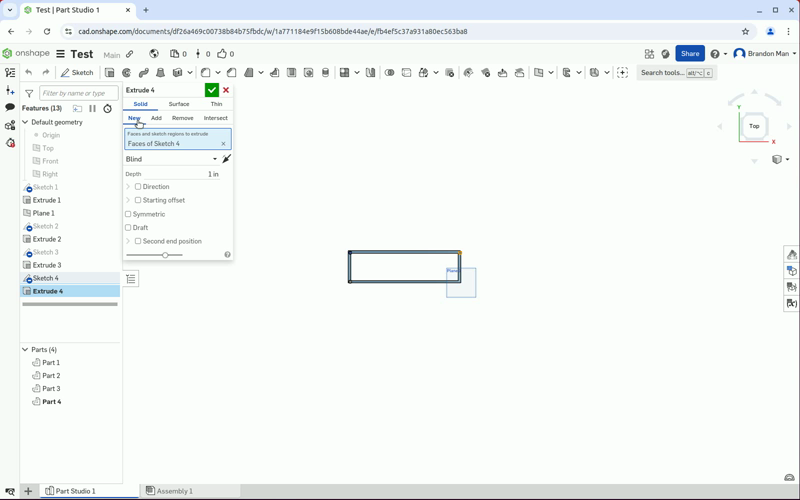
click(137, 120)
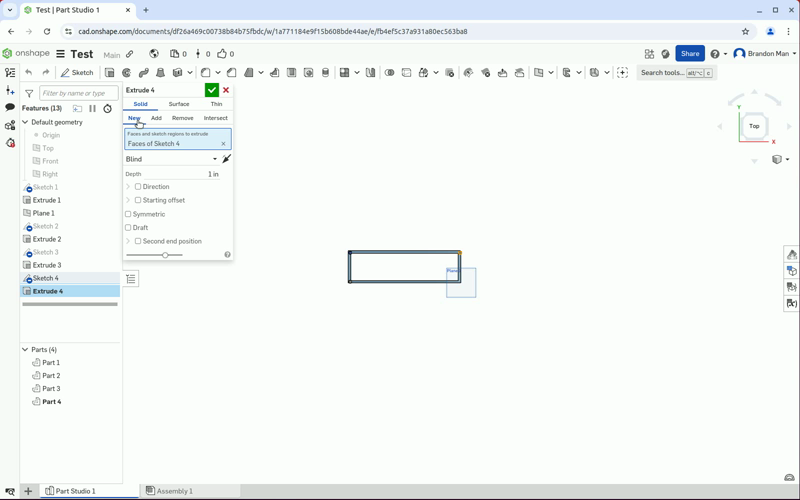
key(tab, 4)
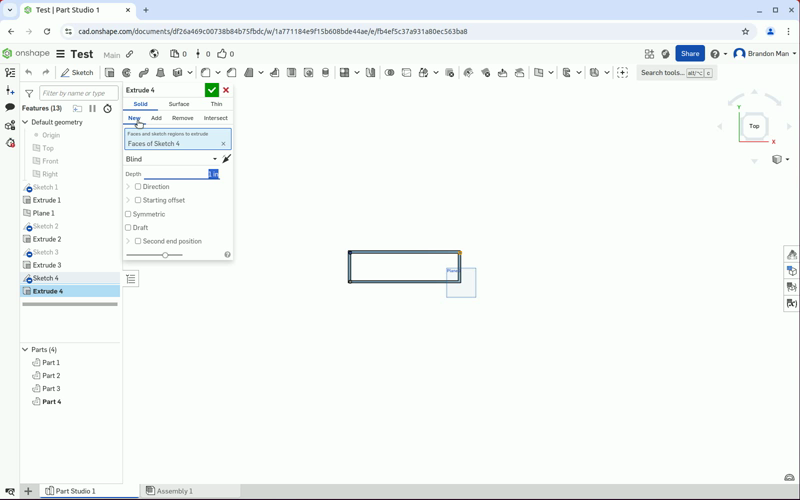
text(1.685)
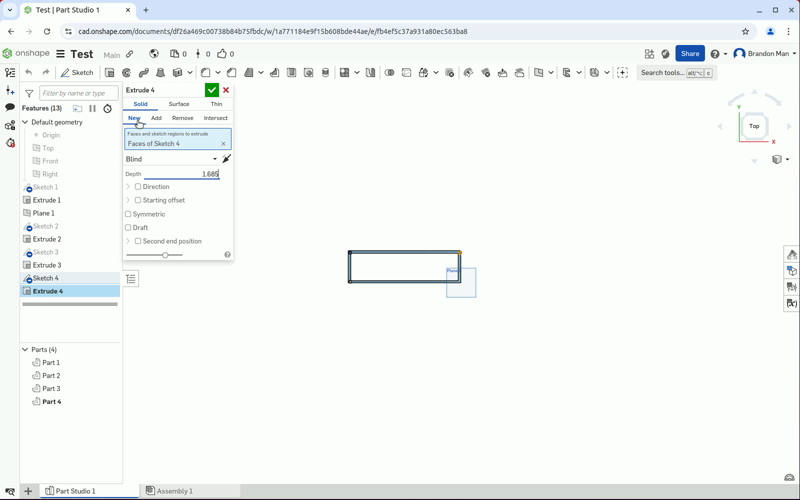
key(enter)
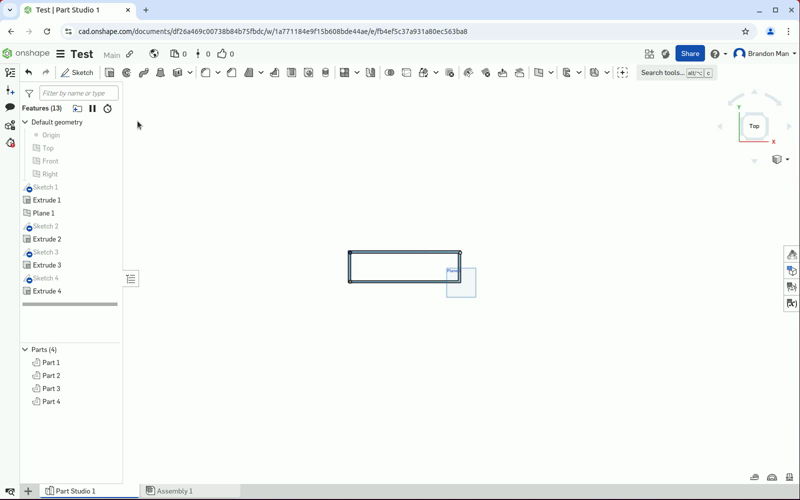
key(shift+h)
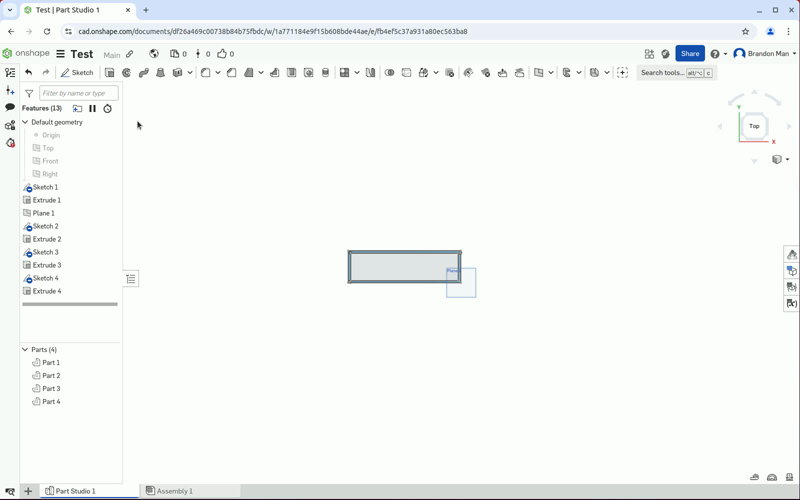
key(shift+h)
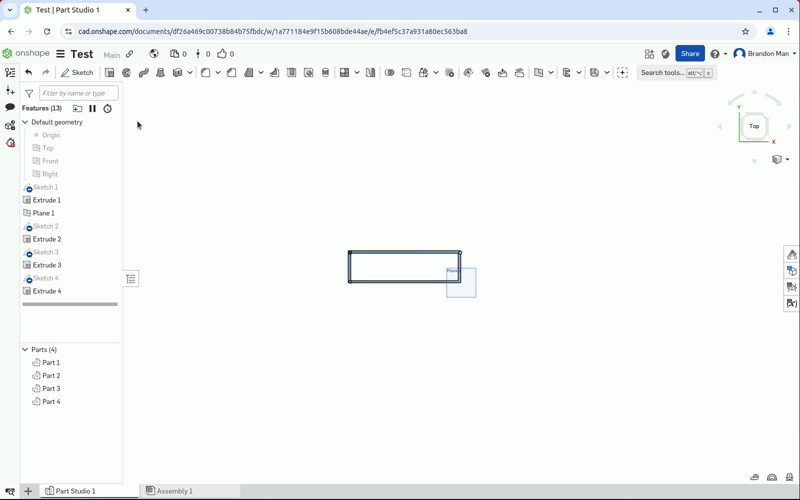
mouse_move(73, 189)
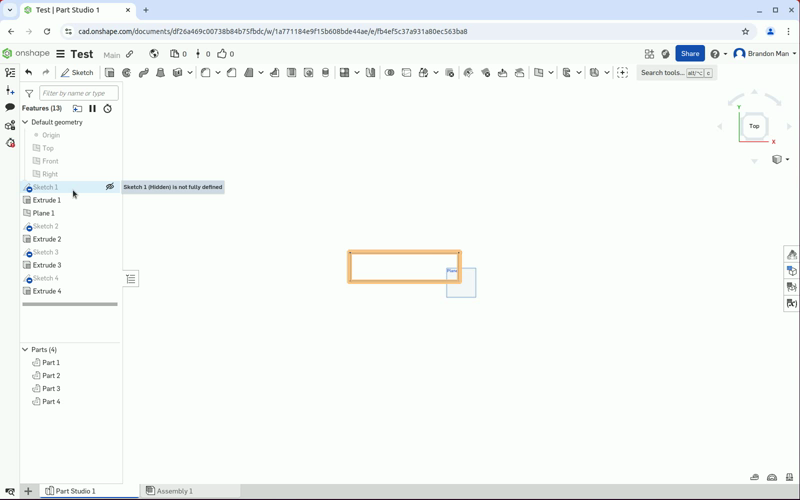
click(73, 189)
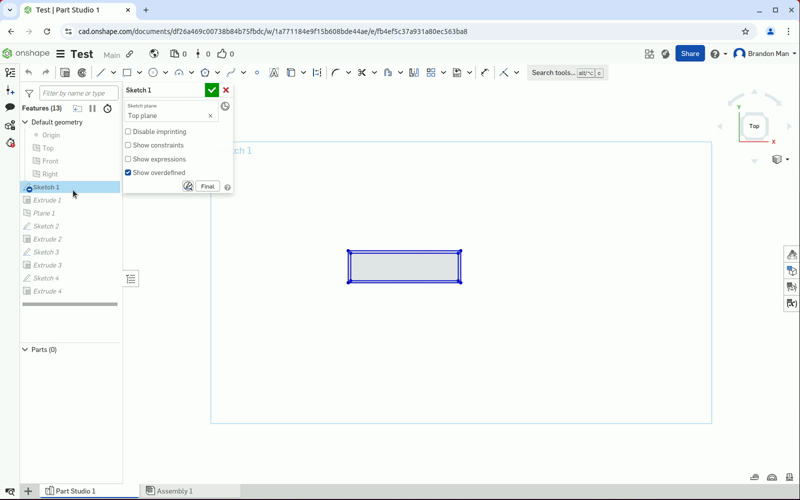
mouse_move(229, 92)
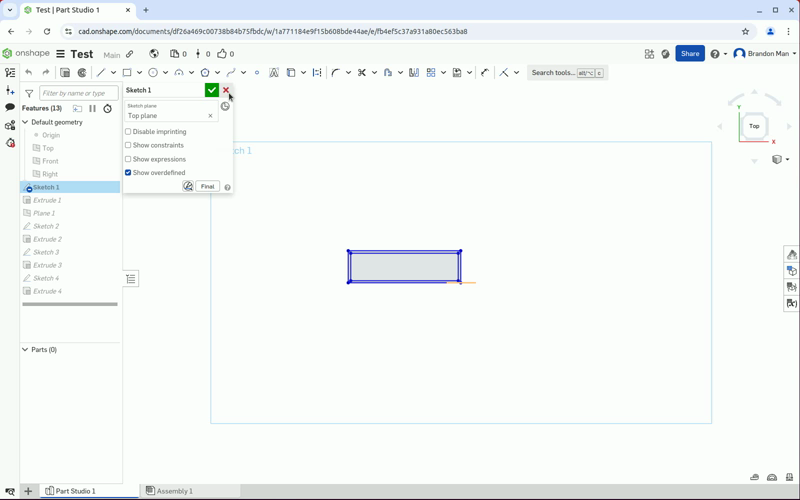
click(229, 92)
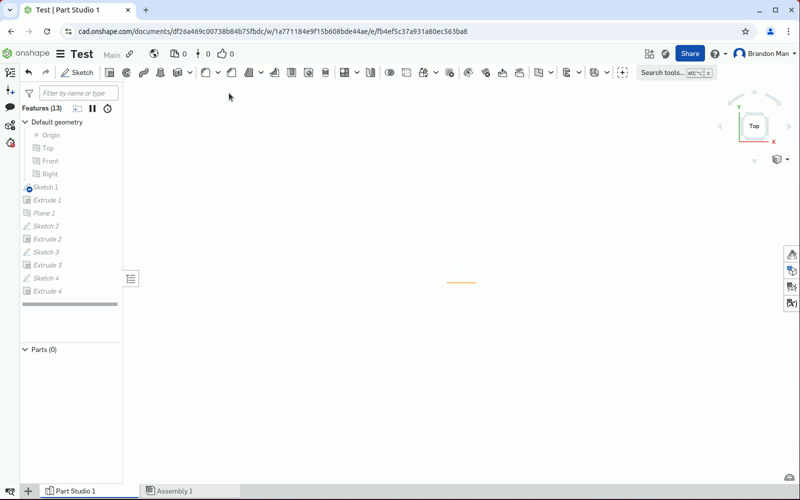
key(shift+s)
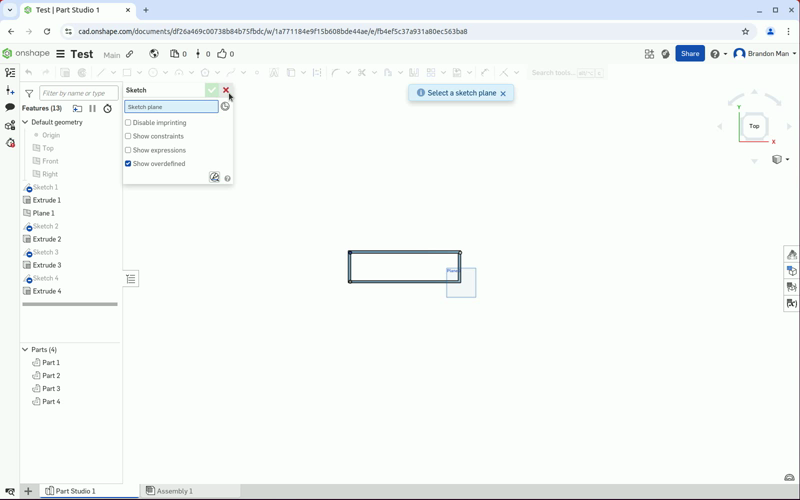
mouse_move(73, 215)
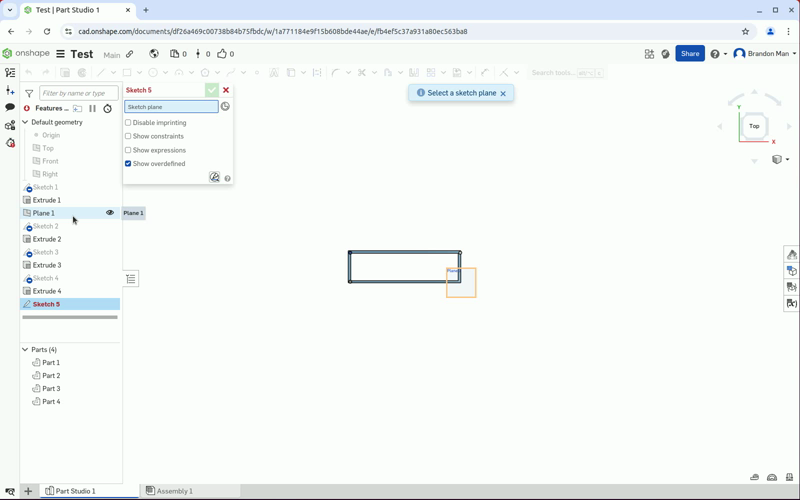
click(73, 215)
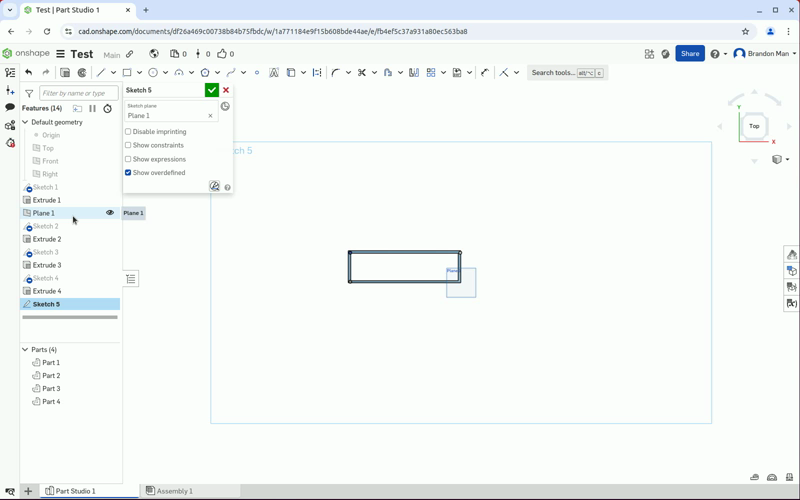
mouse_move(73, 352)
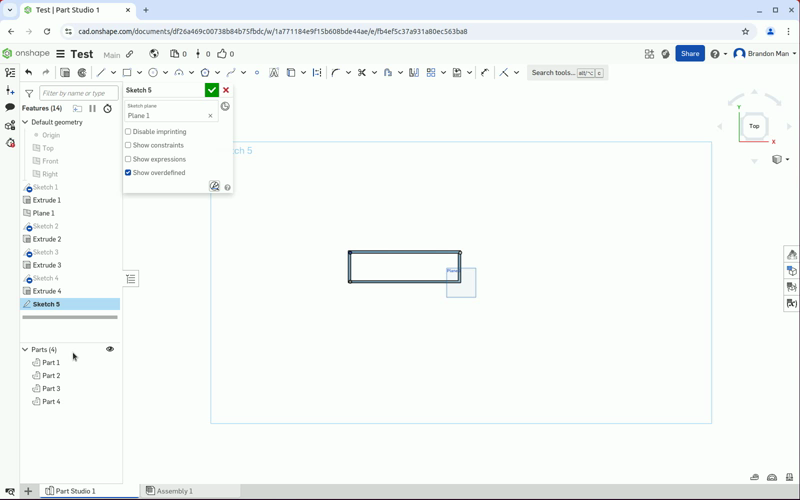
key(y)
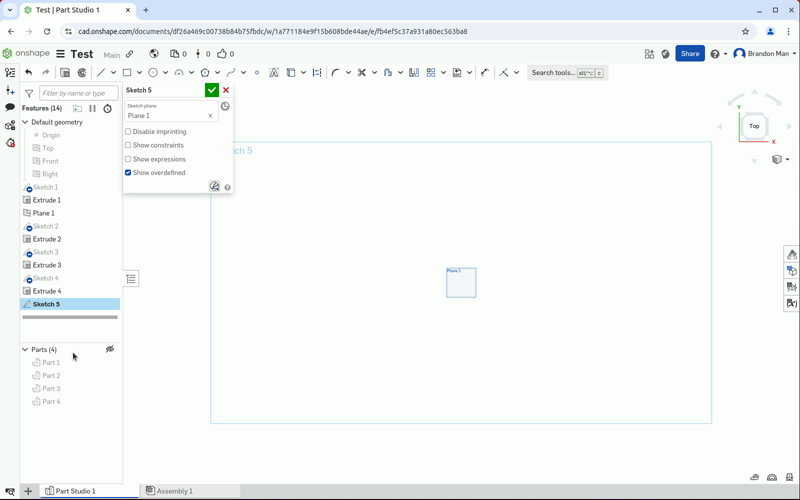
key(c)
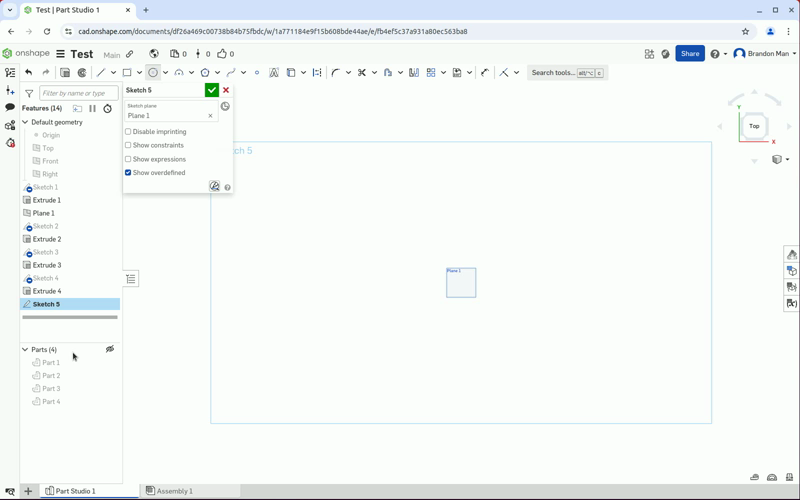
key_down(shift)
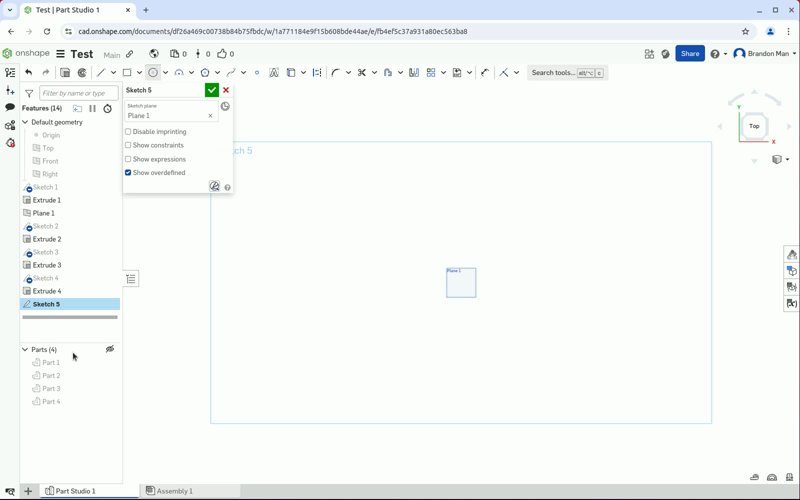
mouse_move(460, 281)
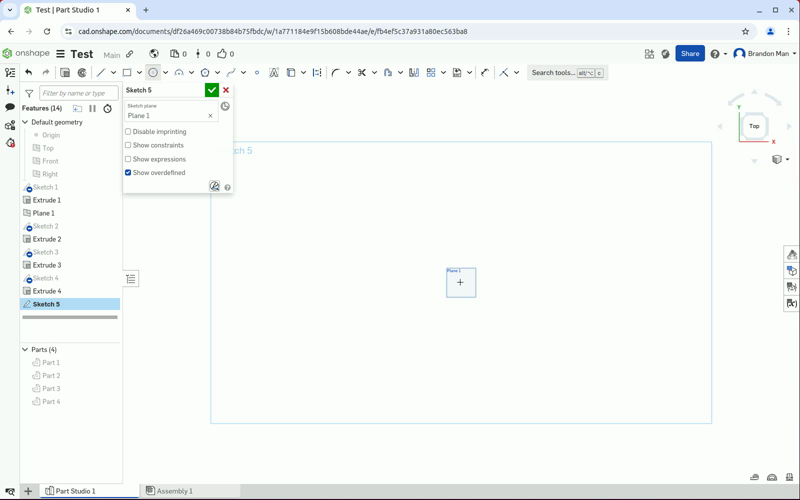
click(460, 281)
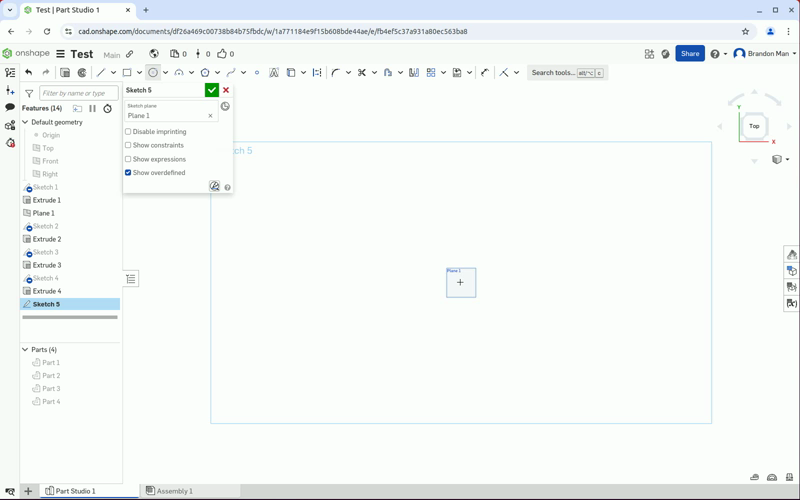
key_up(shift)
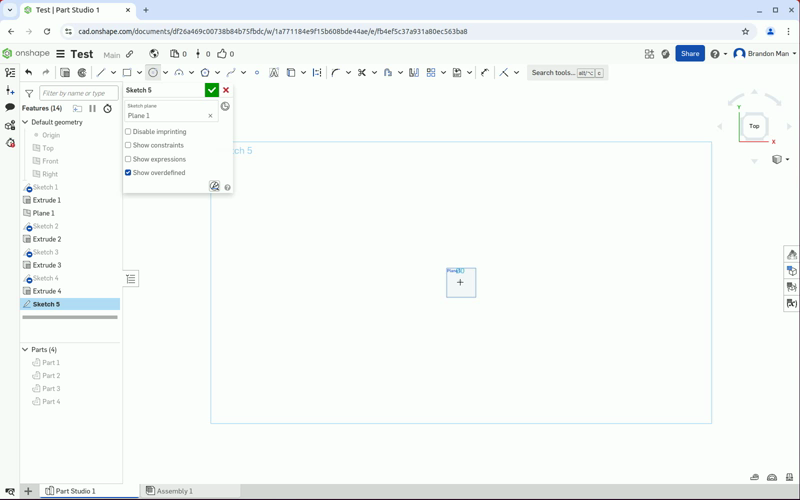
mouse_move(461, 281)
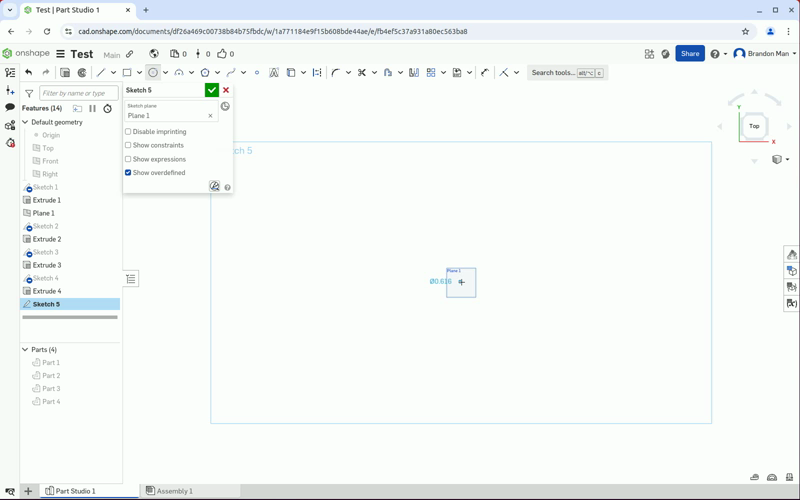
scroll(6)
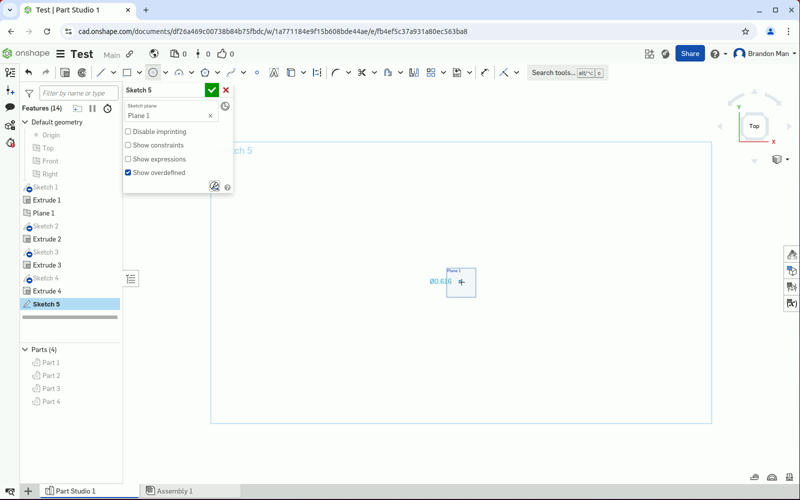
scroll(6)
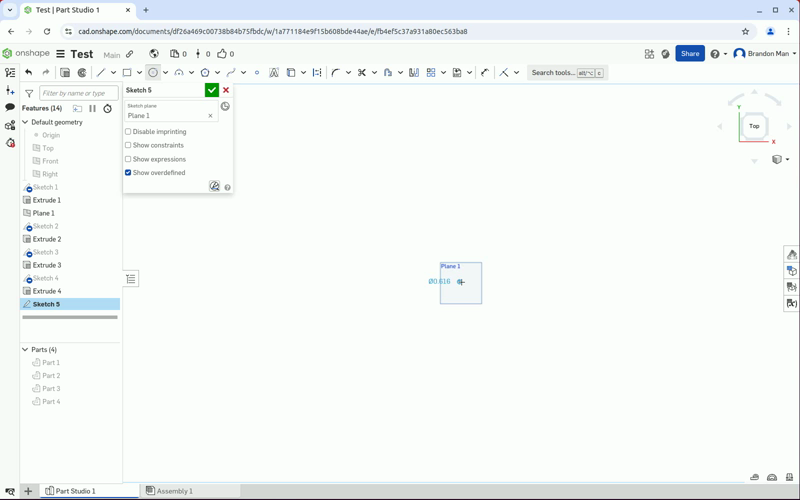
scroll(6)
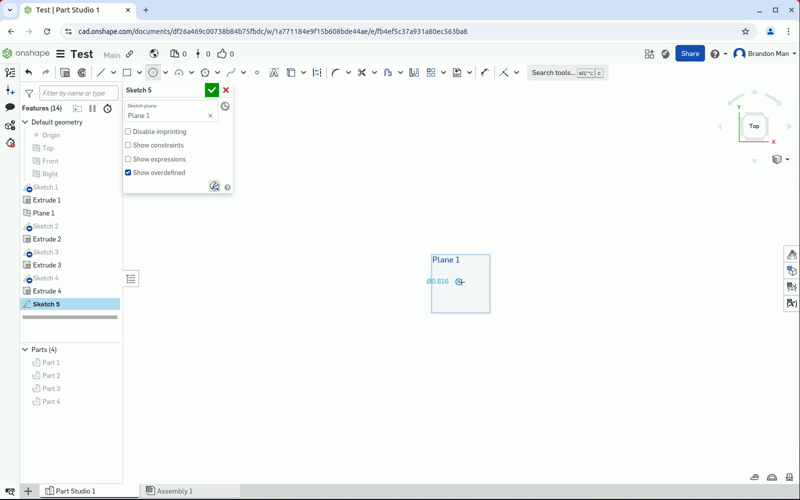
scroll(6)
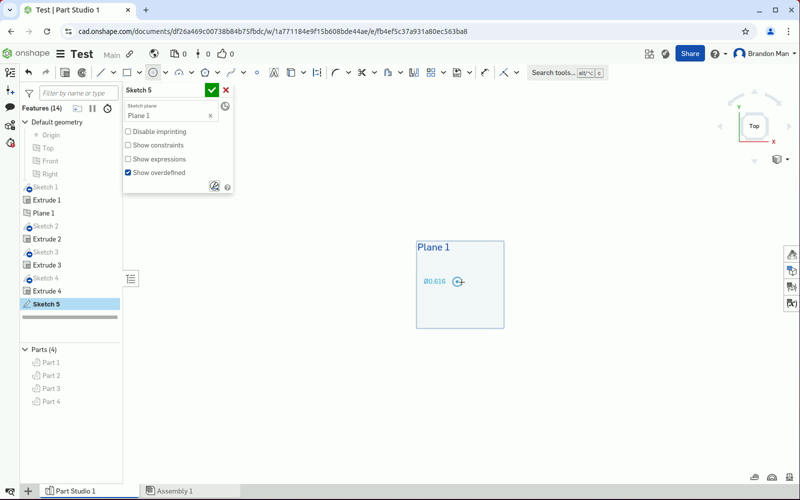
scroll(6)
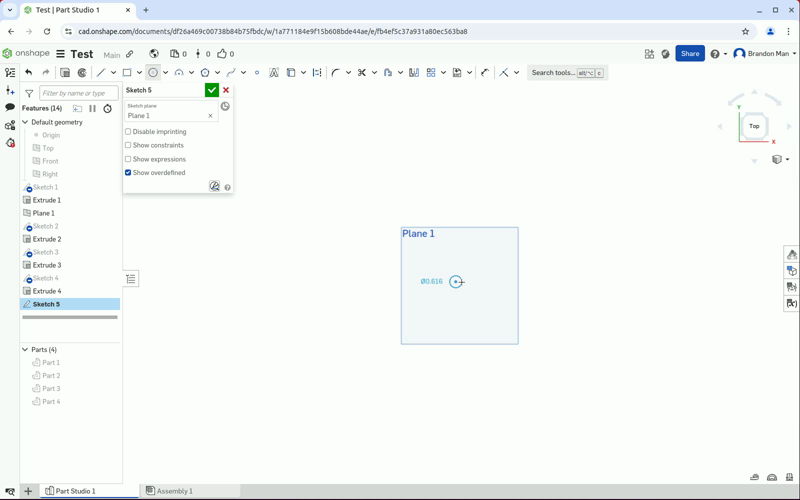
scroll(6)
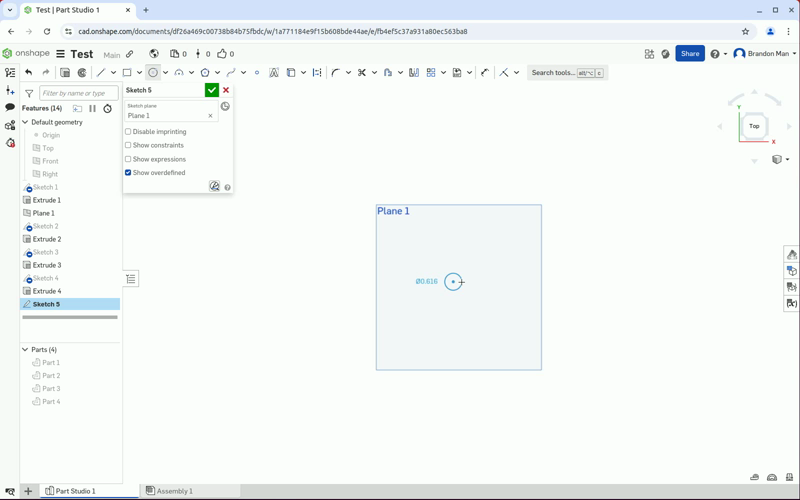
scroll(6)
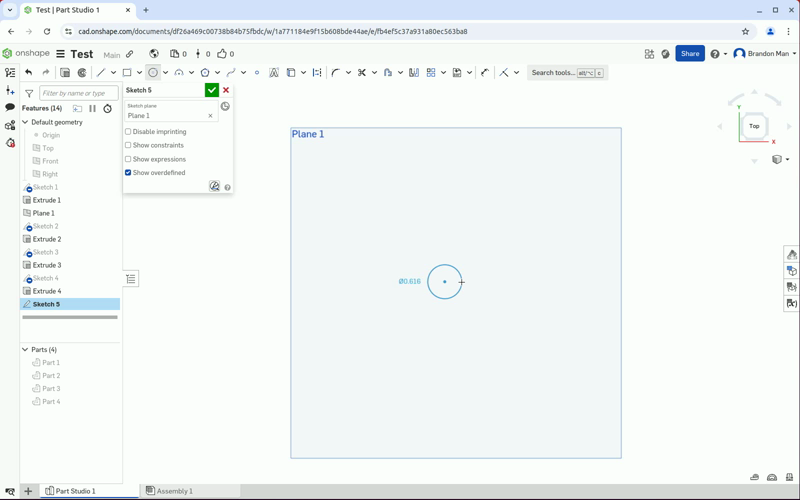
click(461, 281)
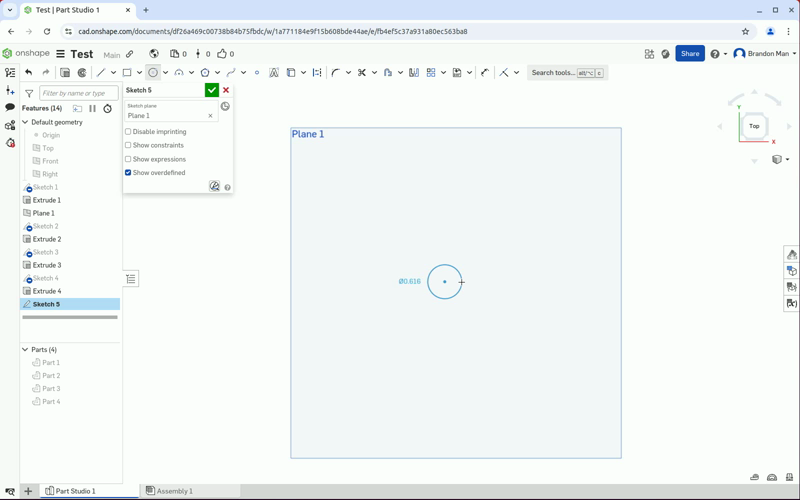
scroll(-6)
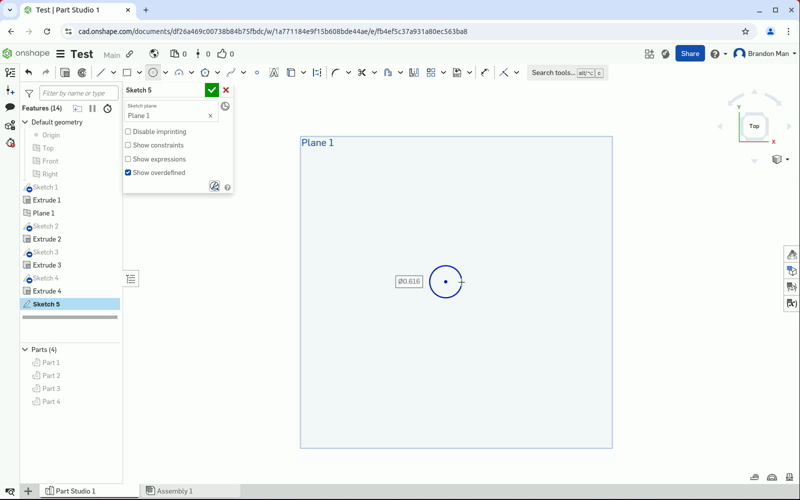
scroll(-6)
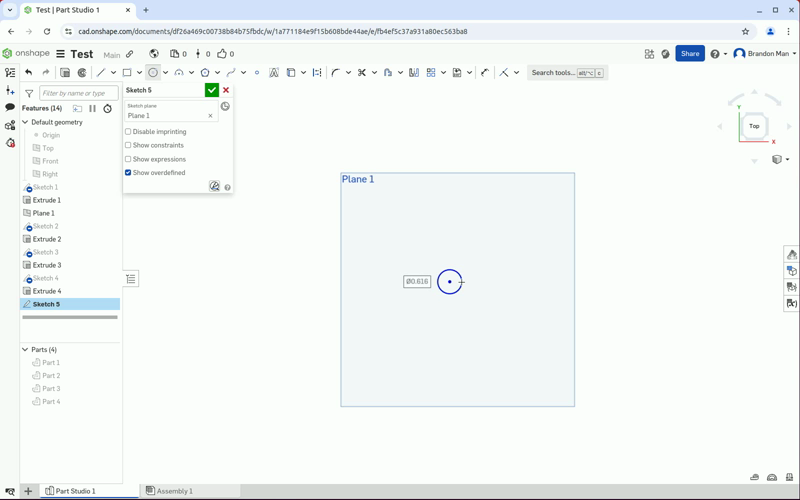
scroll(-6)
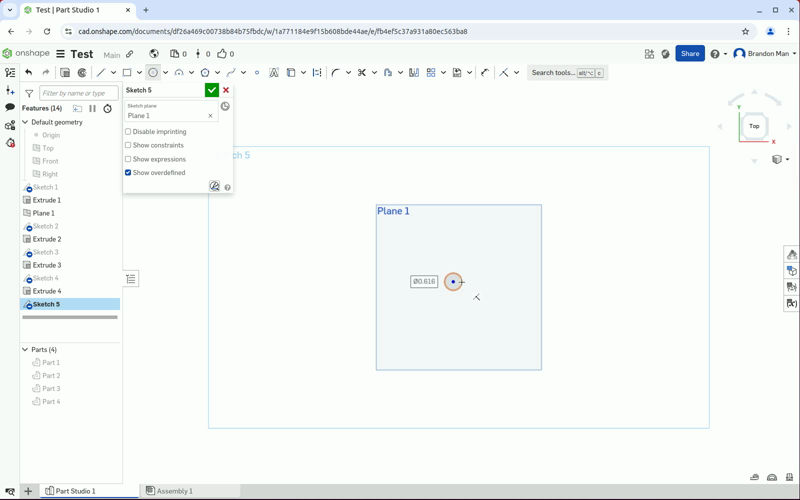
scroll(-6)
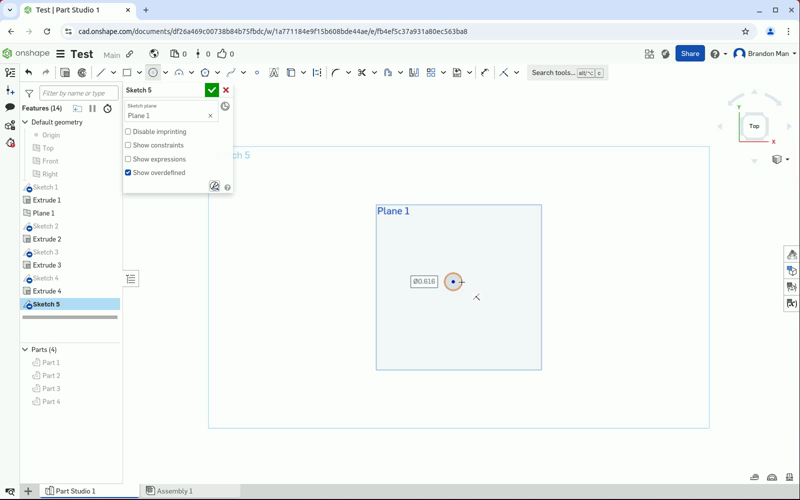
scroll(-6)
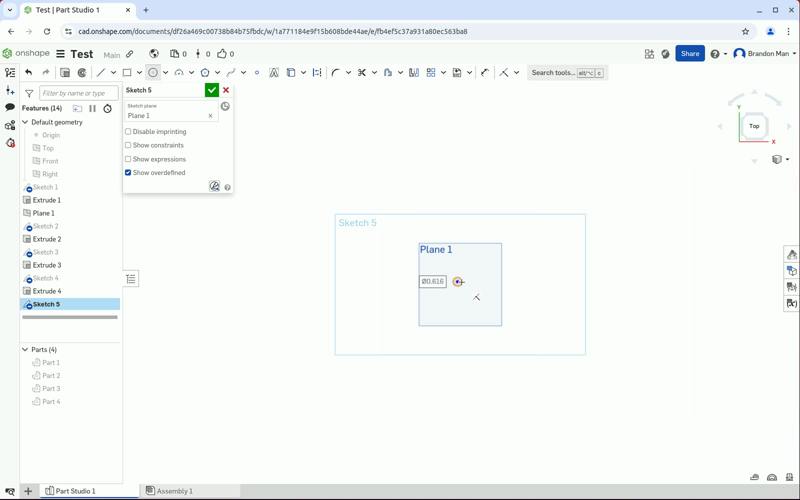
scroll(-6)
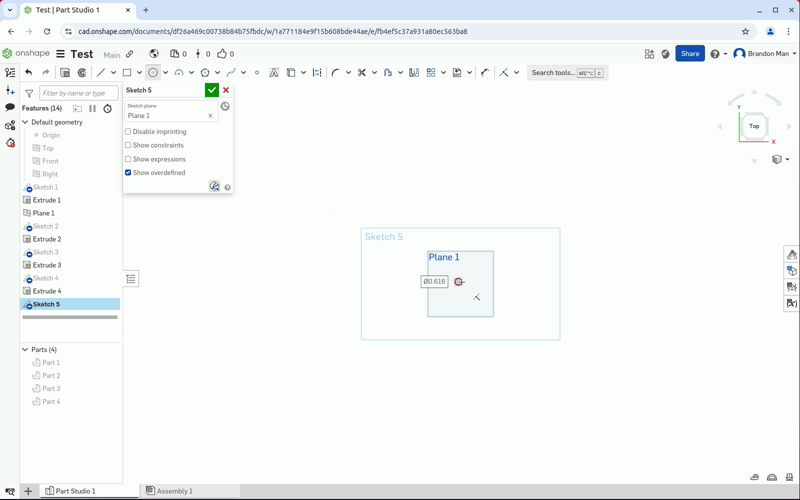
scroll(-6)
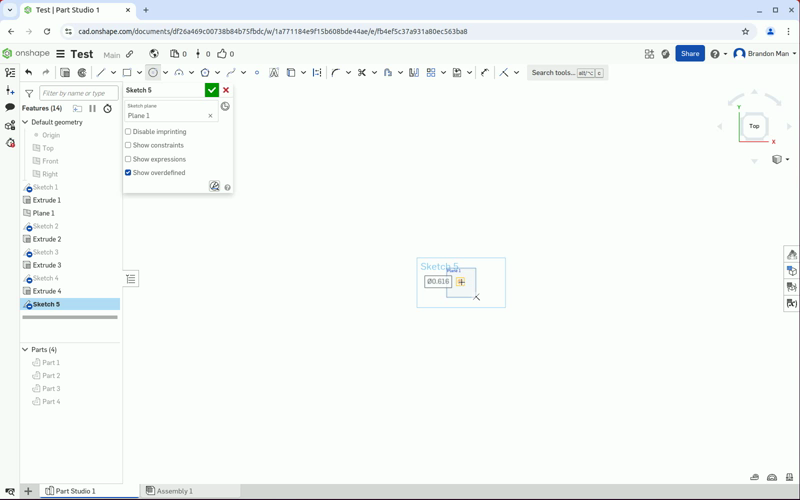
key(esc)
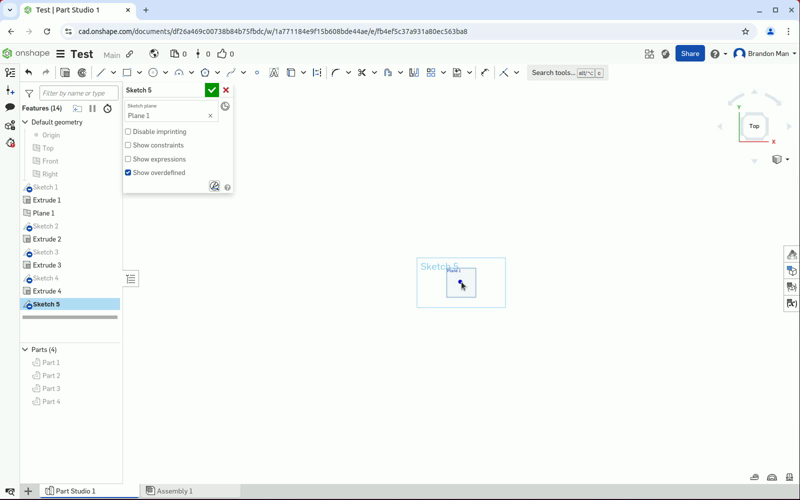
mouse_move(460, 279)
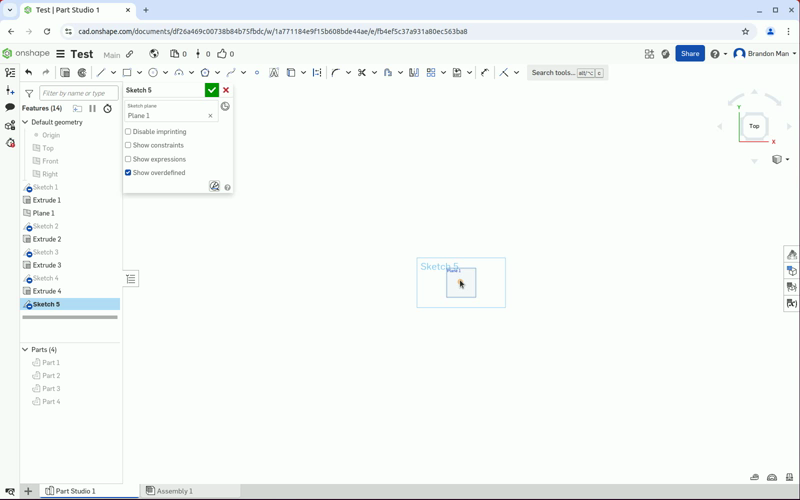
scroll(6)
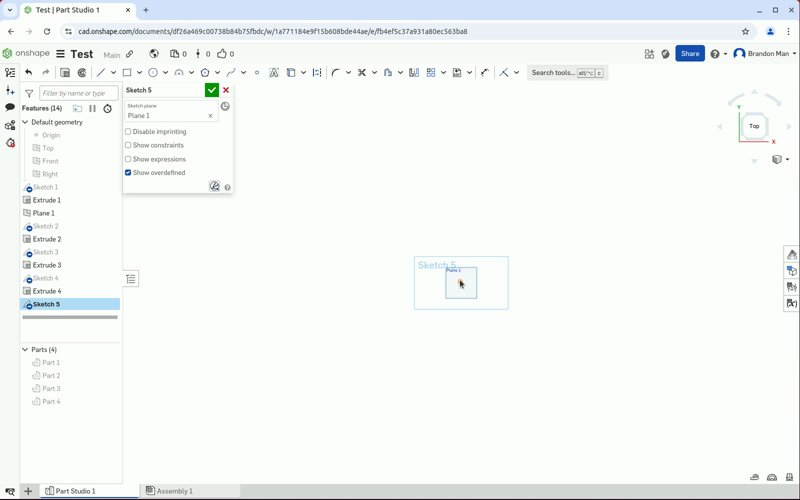
scroll(6)
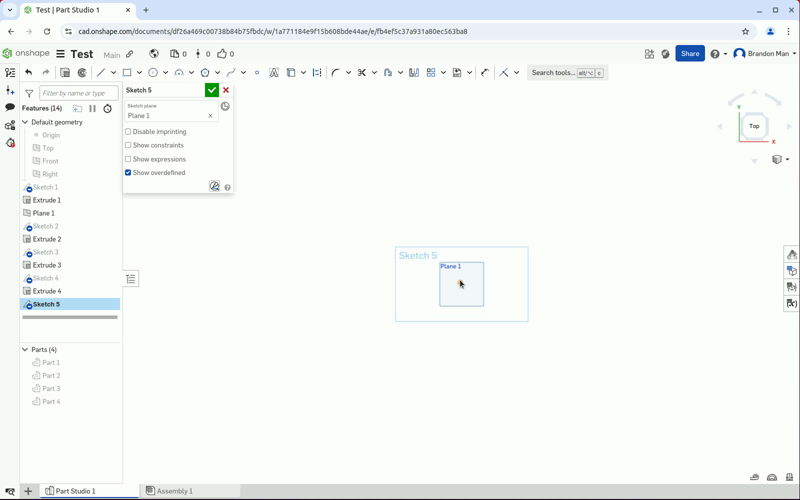
scroll(6)
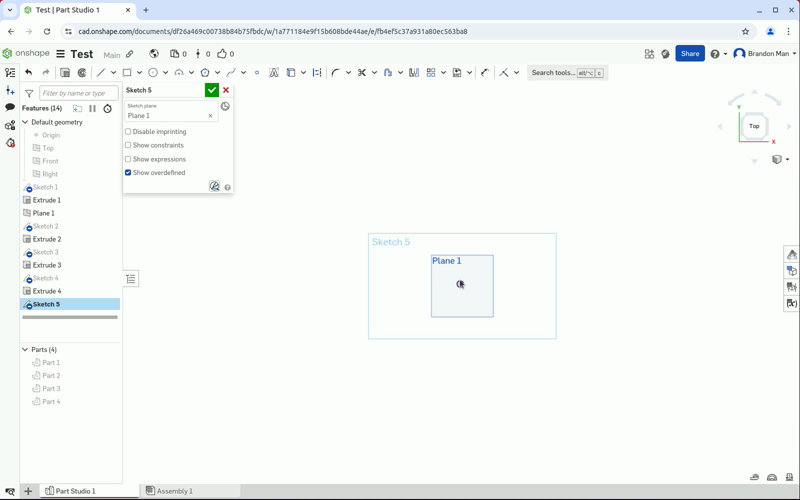
scroll(6)
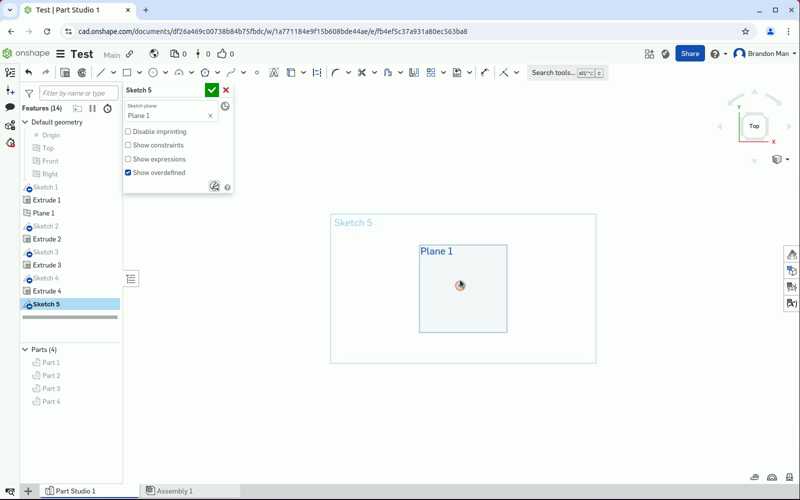
scroll(6)
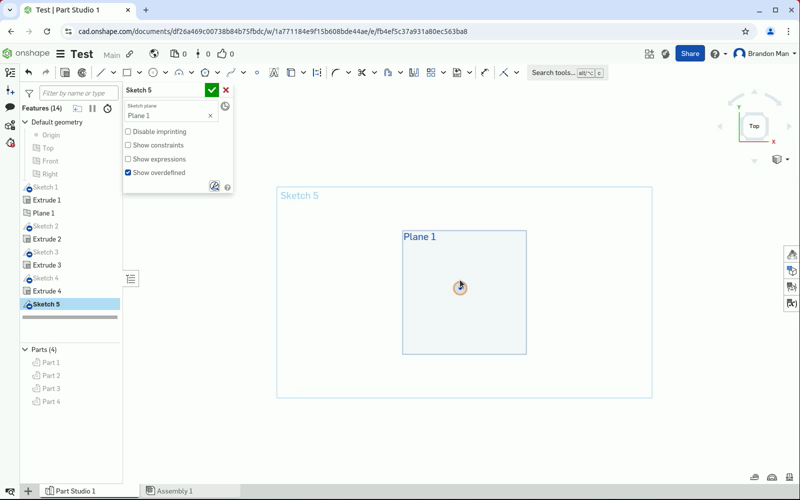
scroll(6)
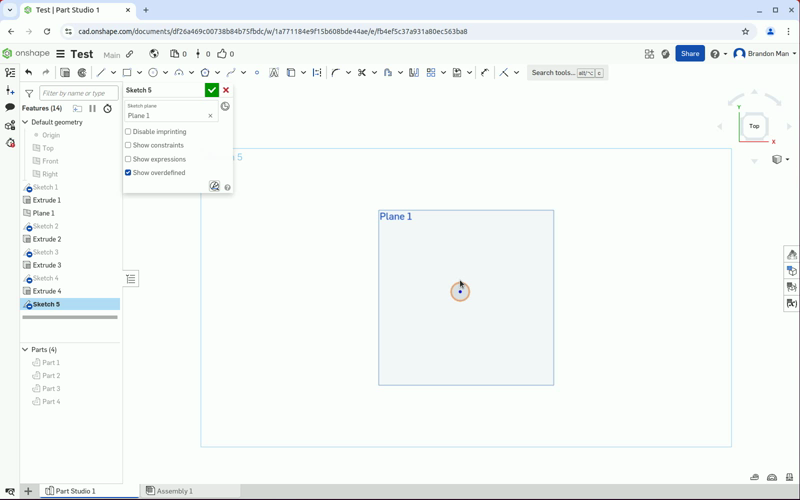
scroll(6)
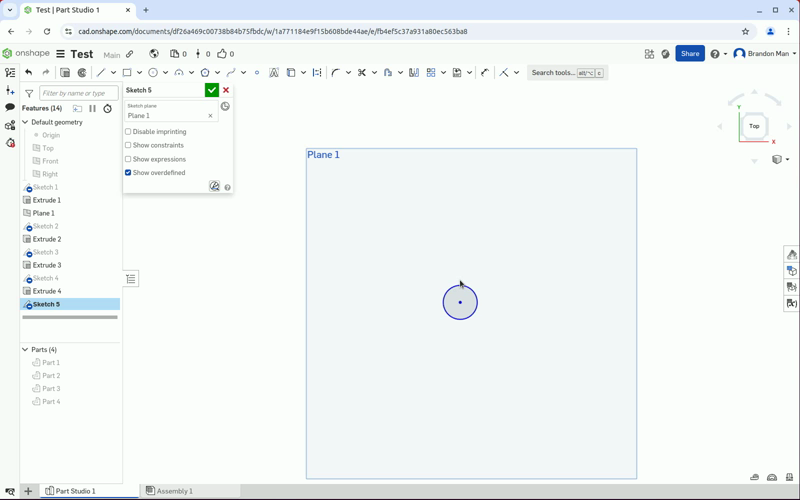
click(460, 279)
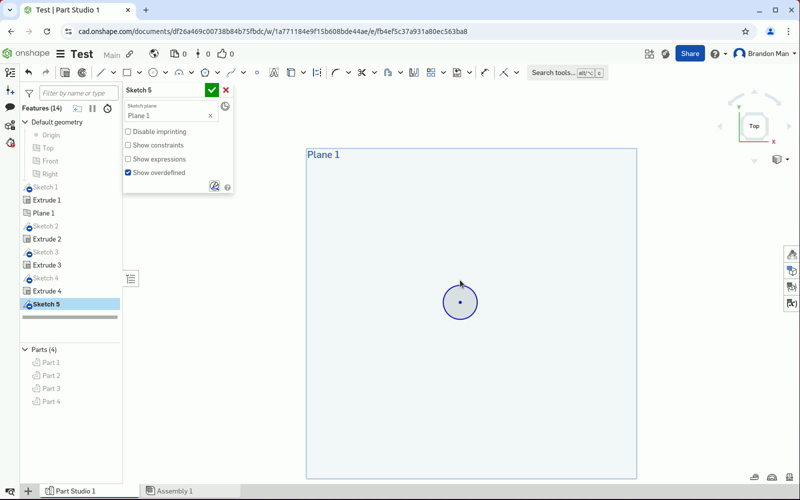
scroll(-6)
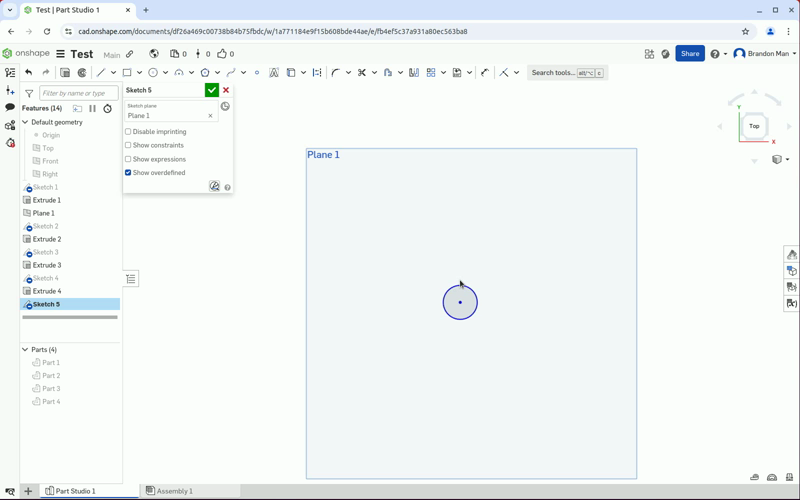
scroll(-6)
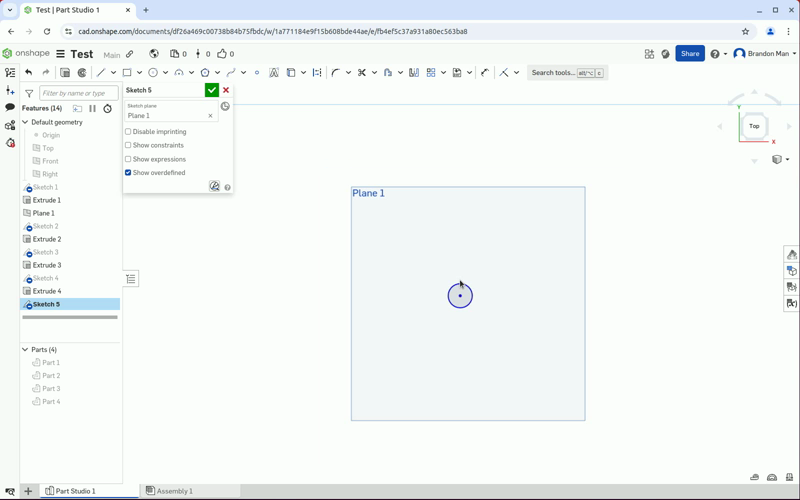
scroll(-6)
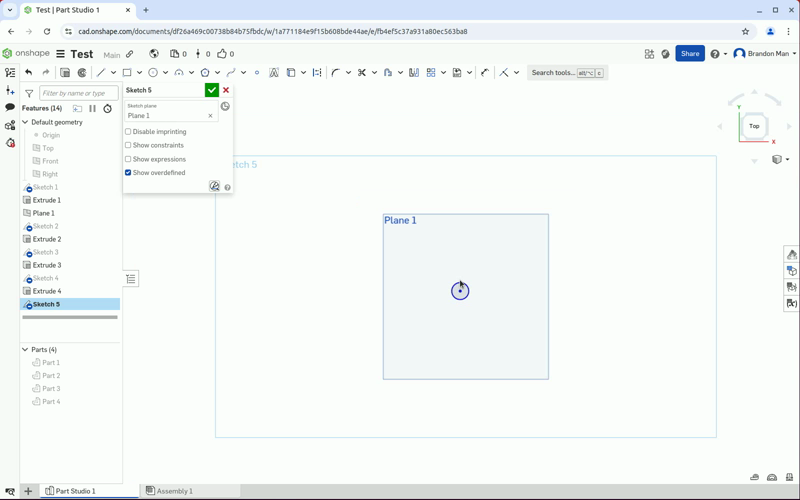
scroll(-6)
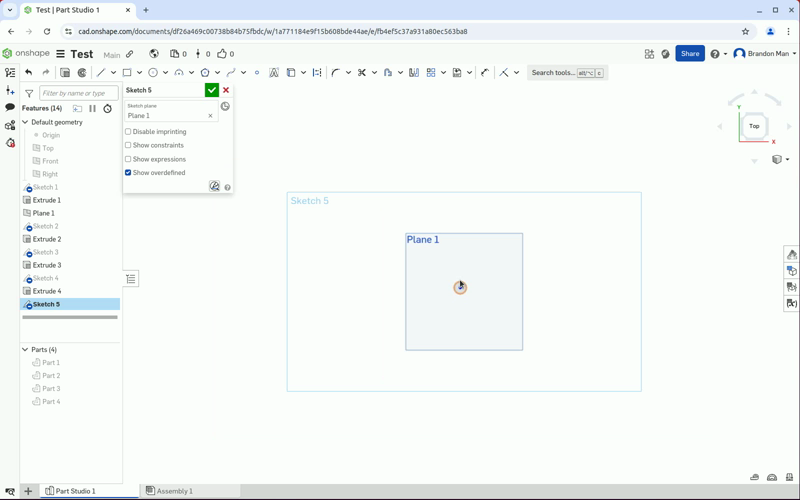
scroll(-6)
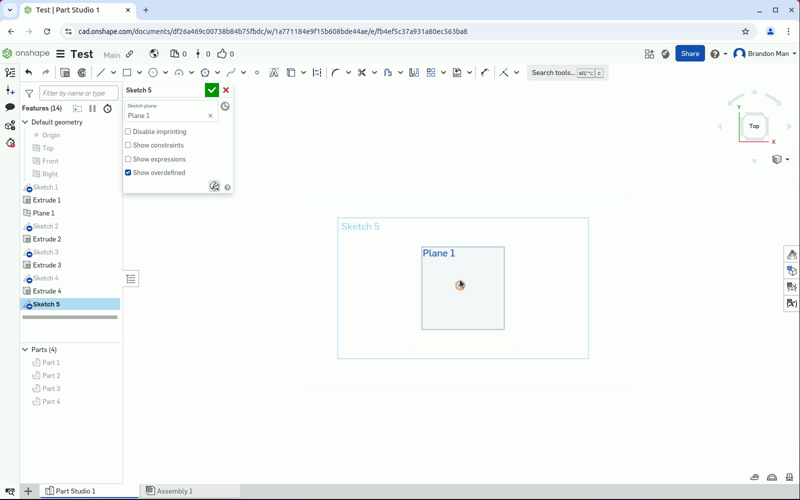
scroll(-6)
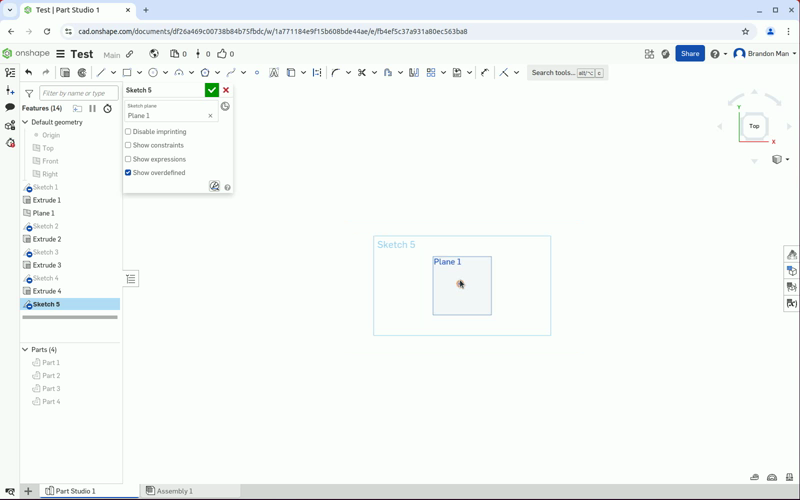
scroll(-6)
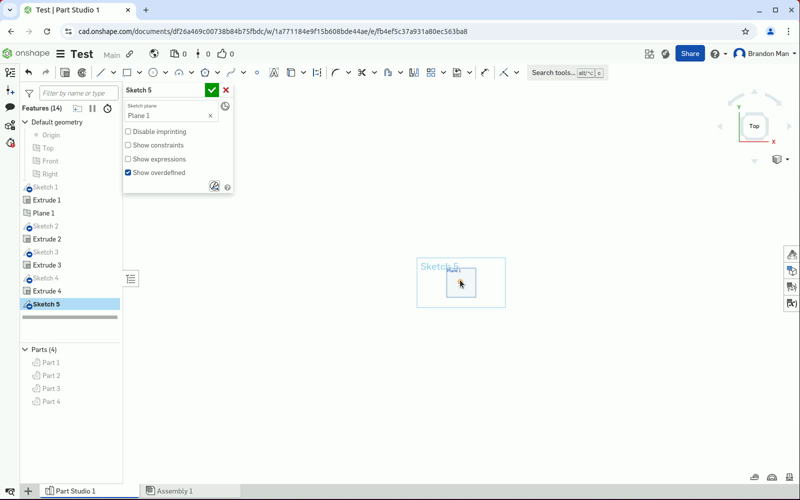
mouse_move(73, 352)
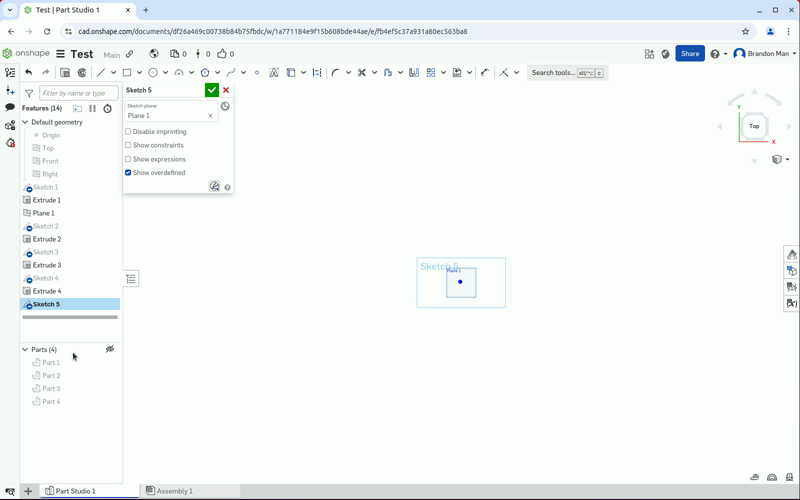
key(shift+y)
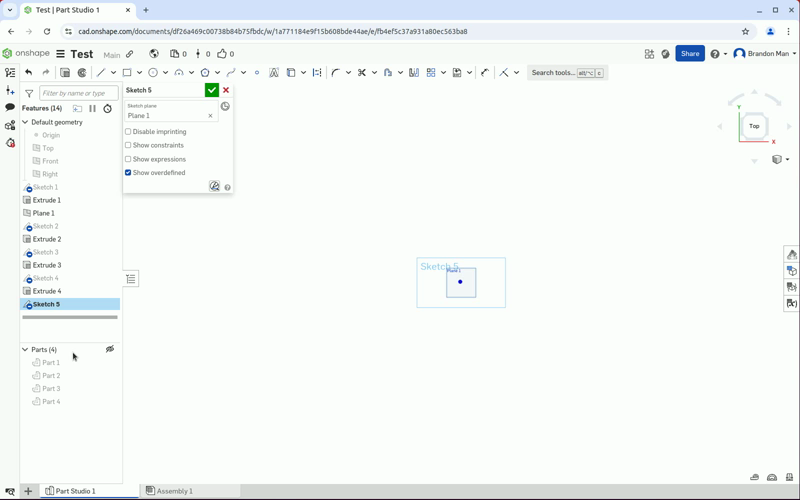
key(shift+e)
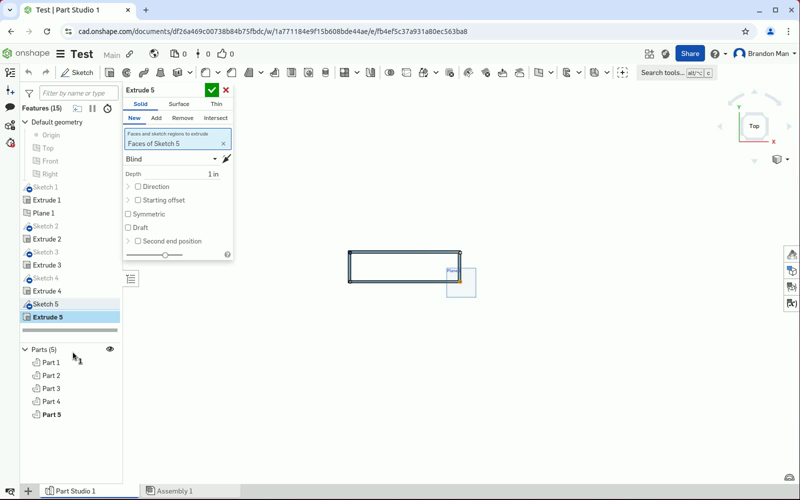
mouse_move(143, 106)
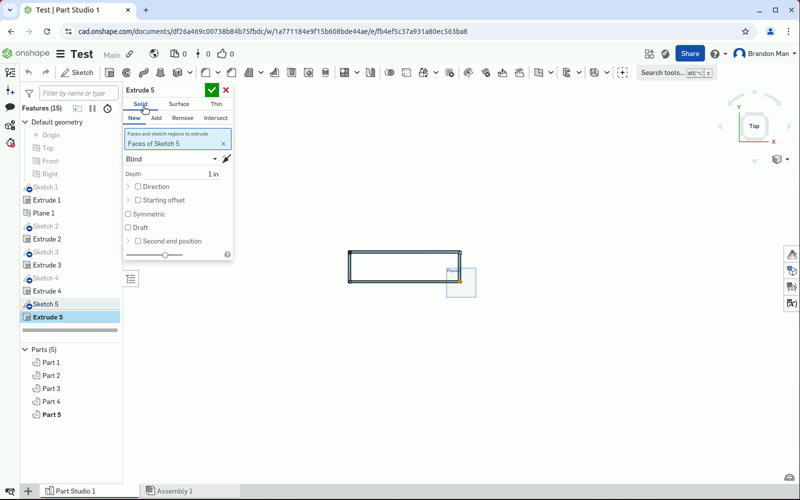
click(143, 106)
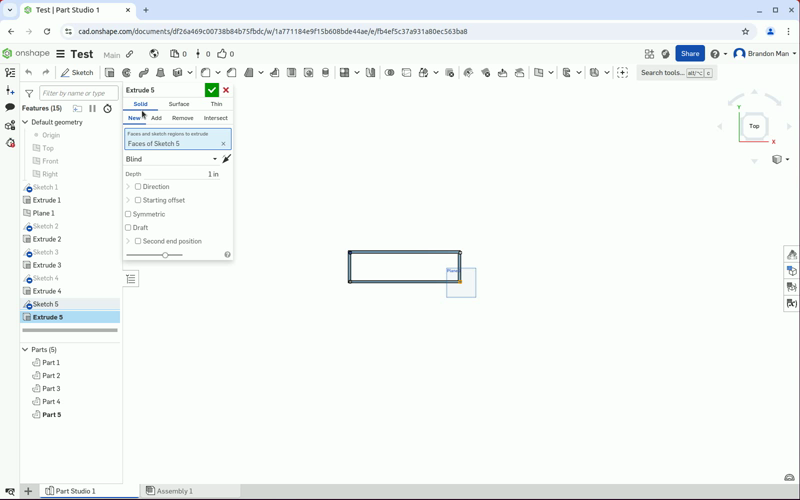
mouse_move(137, 120)
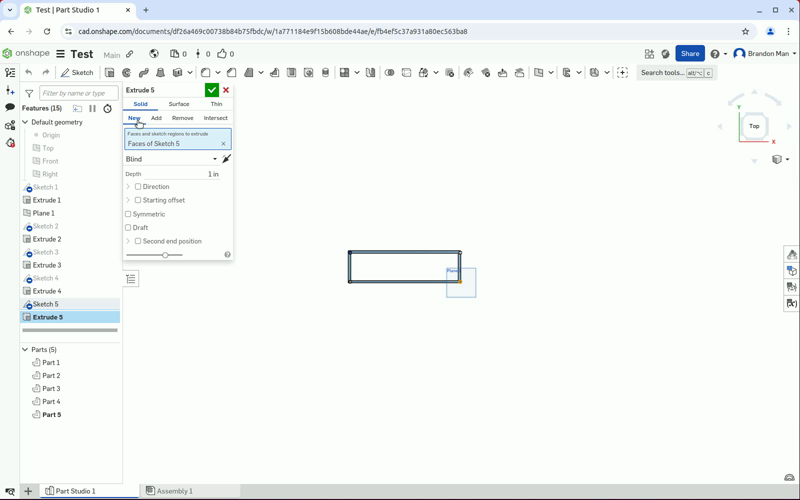
click(137, 120)
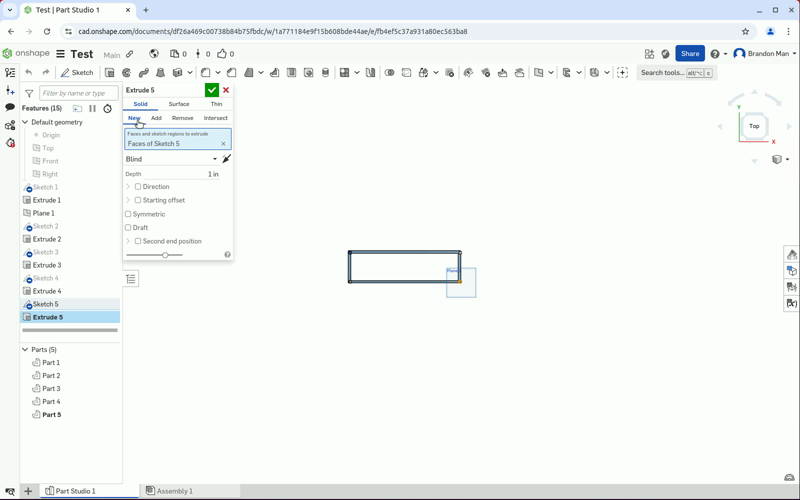
key(tab, 4)
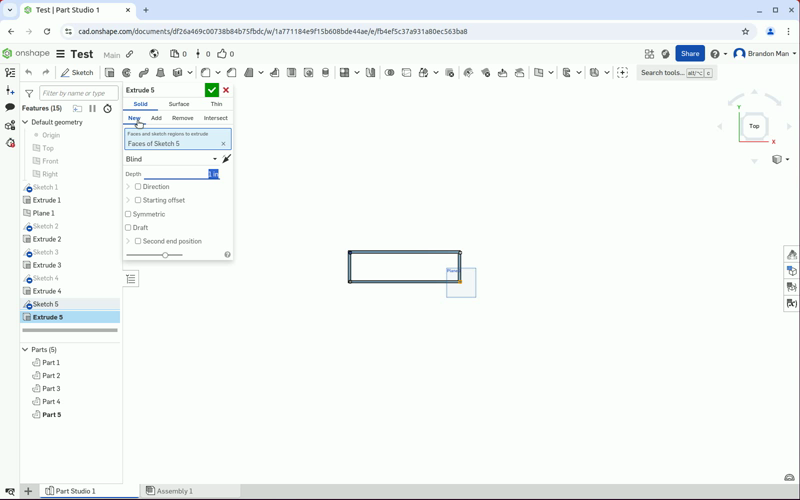
text(1.685)
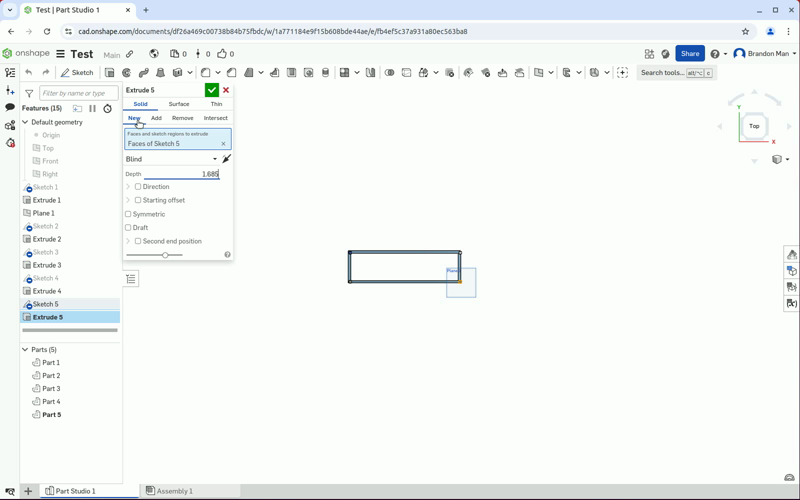
key(enter)
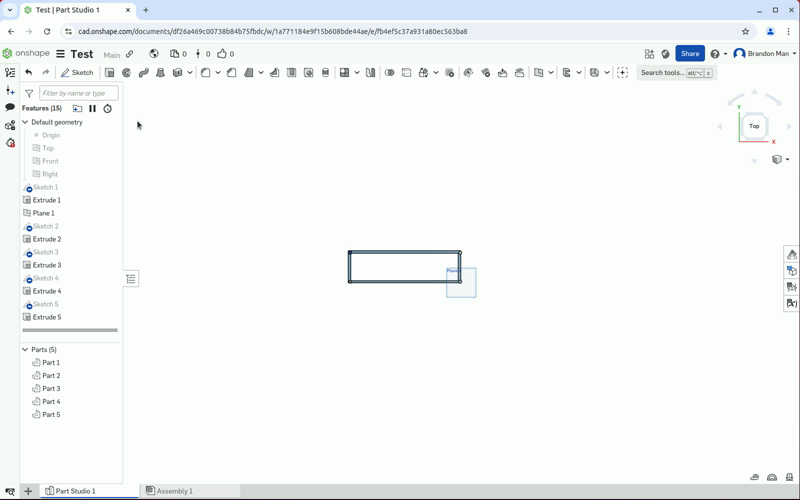
key(shift+h)
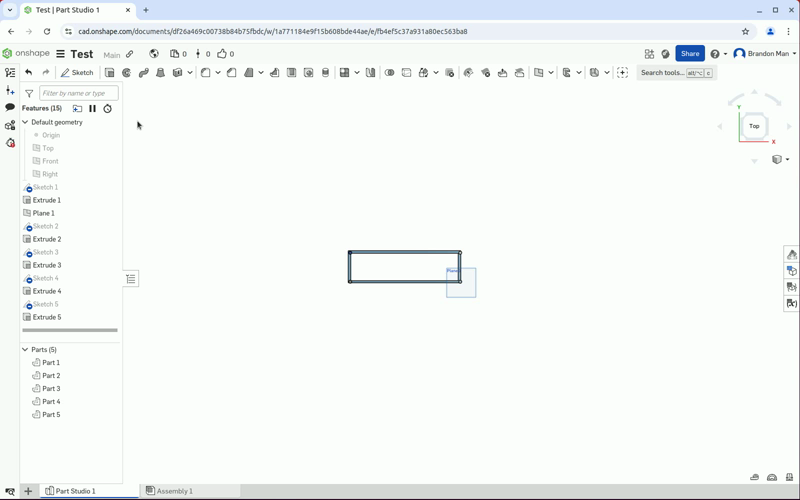
key(shift+h)
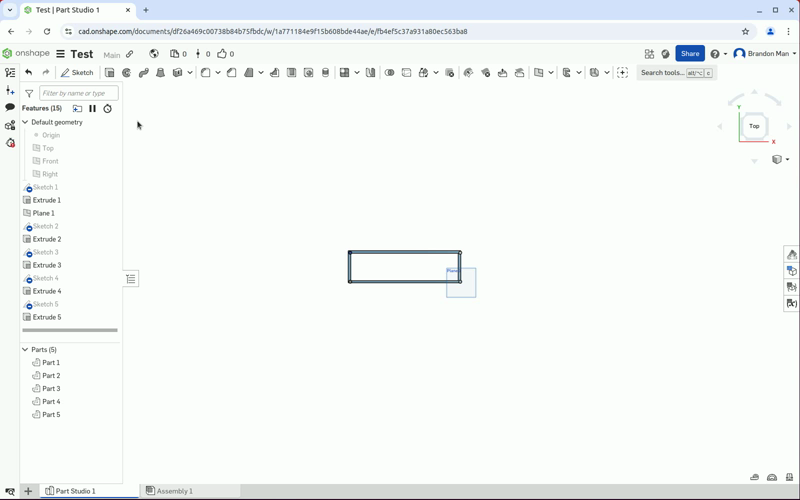
mouse_move(73, 189)
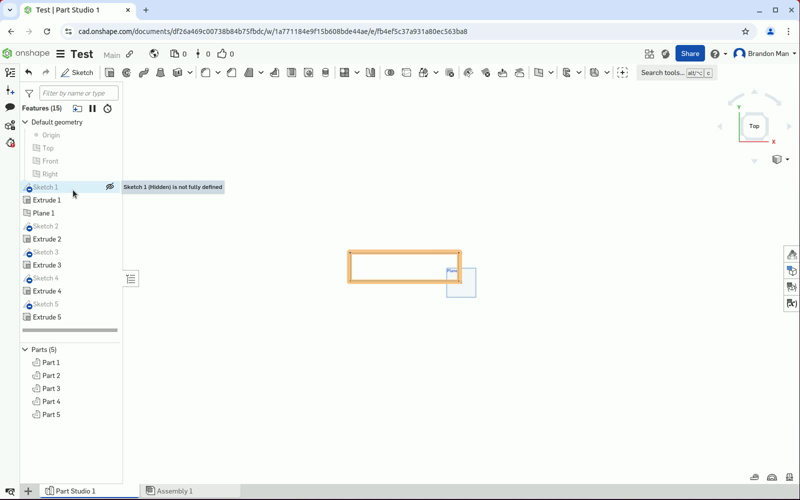
click(73, 189)
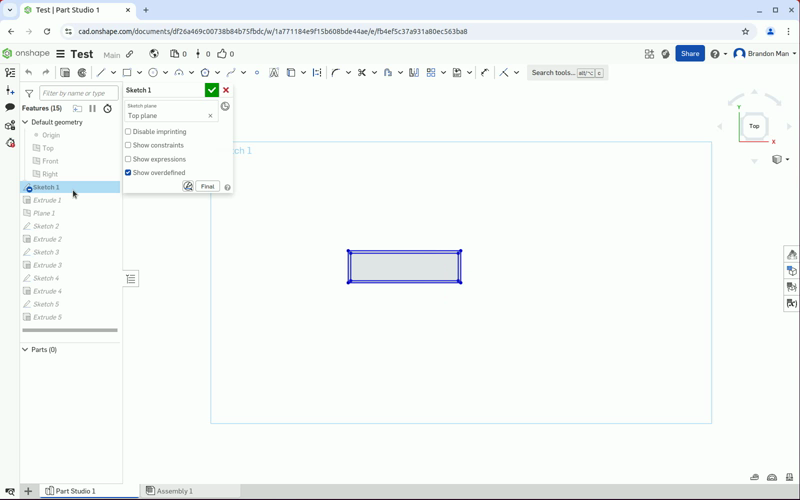
mouse_move(229, 92)
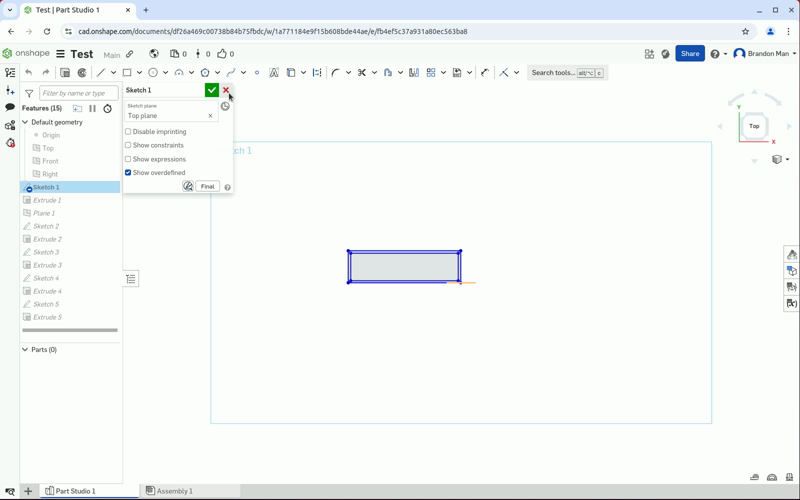
click(229, 92)
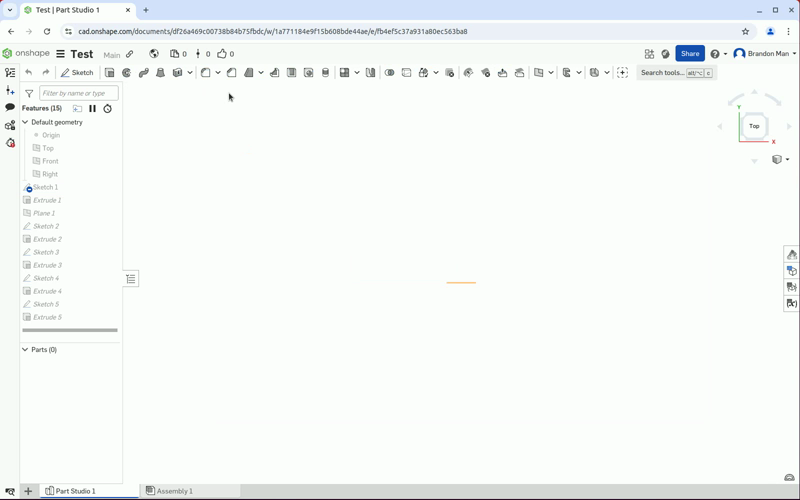
key(shift+s)
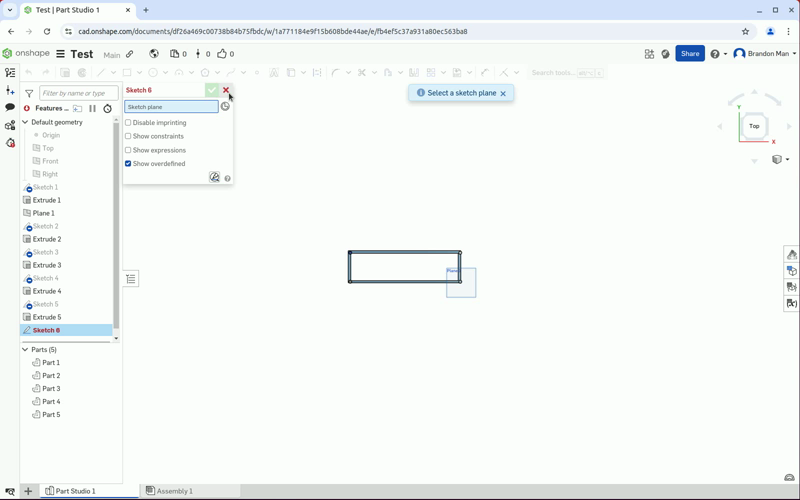
mouse_move(69, 215)
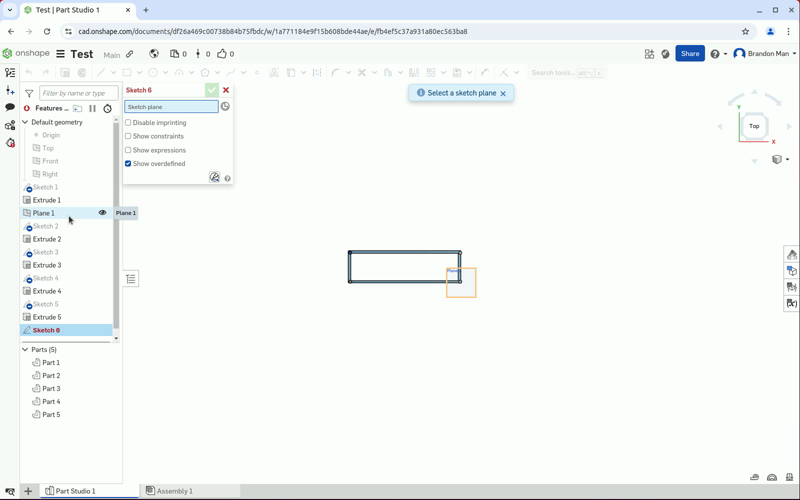
click(69, 215)
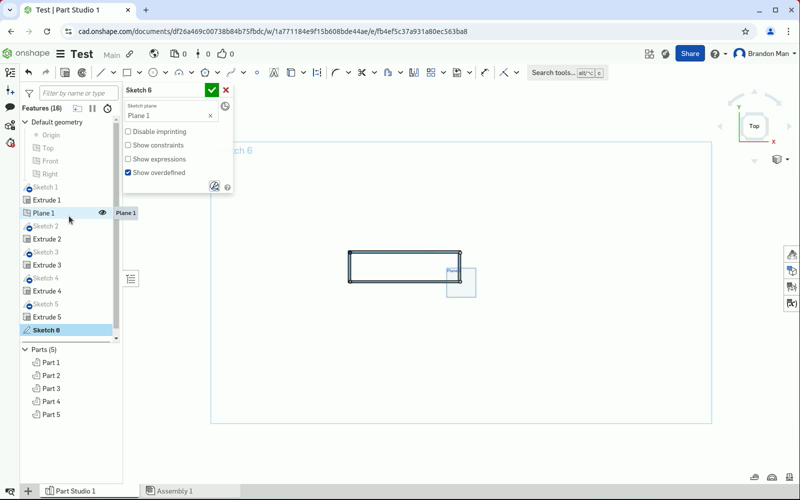
mouse_move(73, 352)
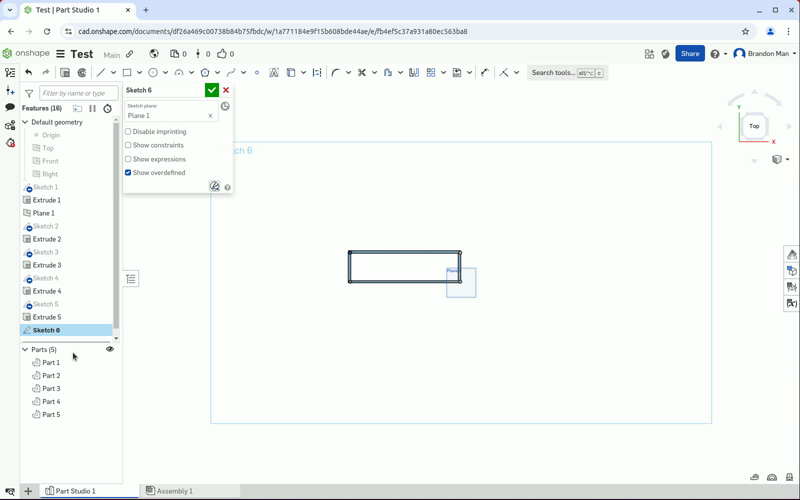
key(y)
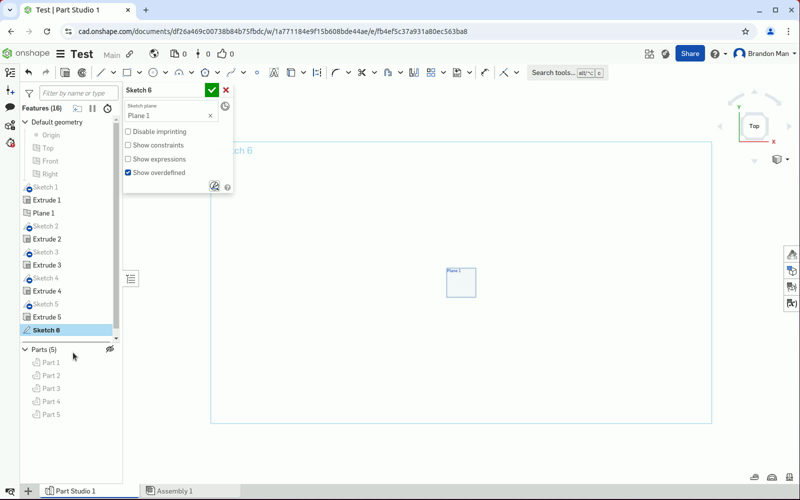
key(c)
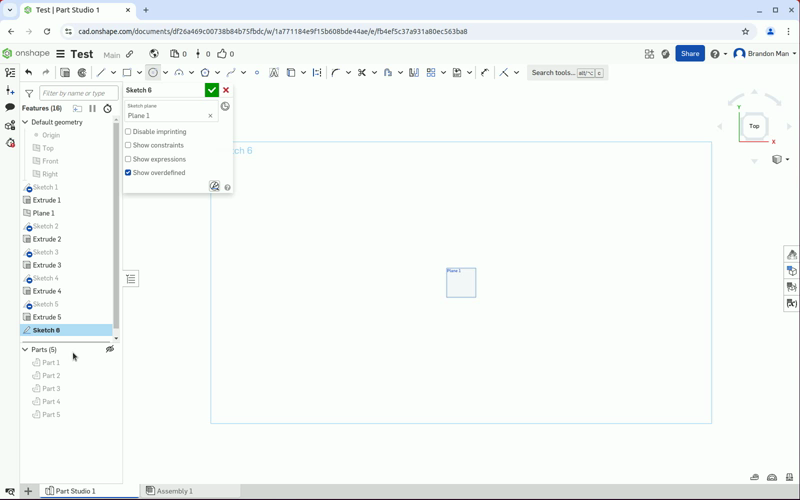
key_down(shift)
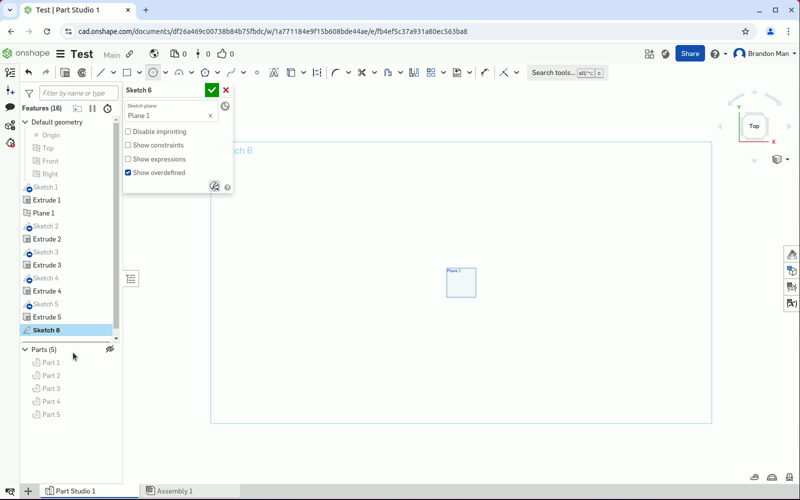
mouse_move(404, 281)
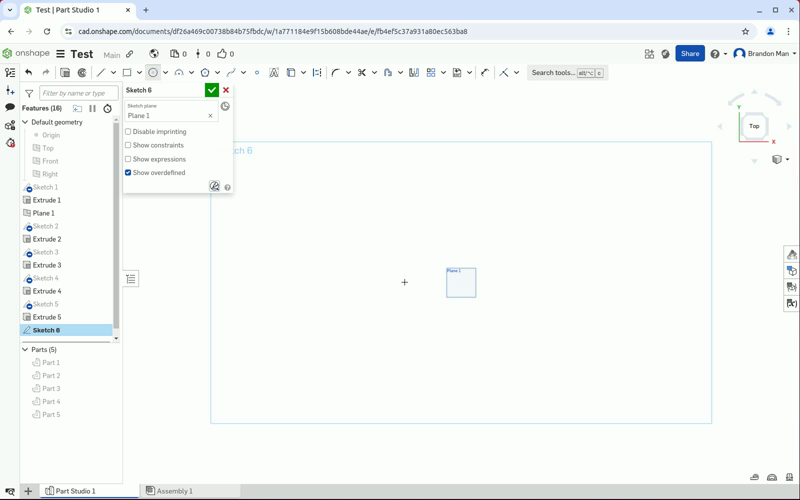
click(404, 281)
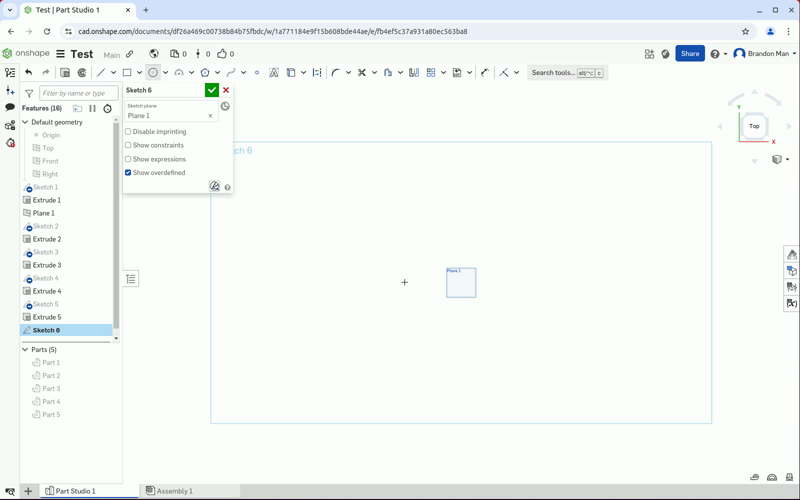
key_up(shift)
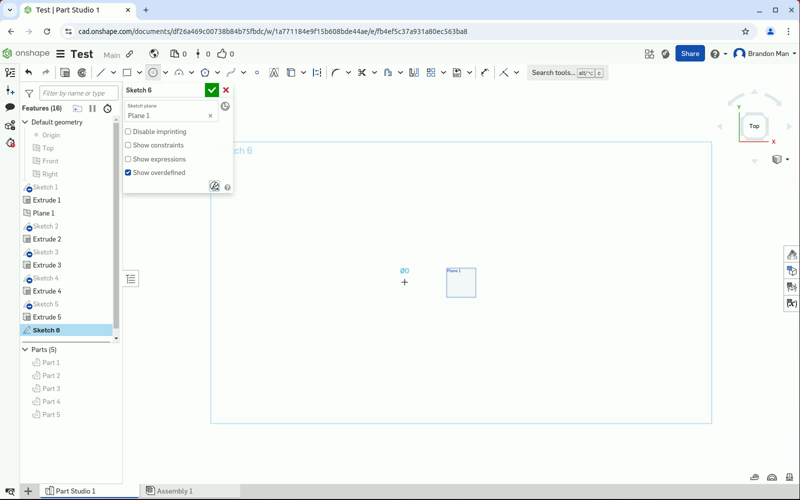
mouse_move(406, 281)
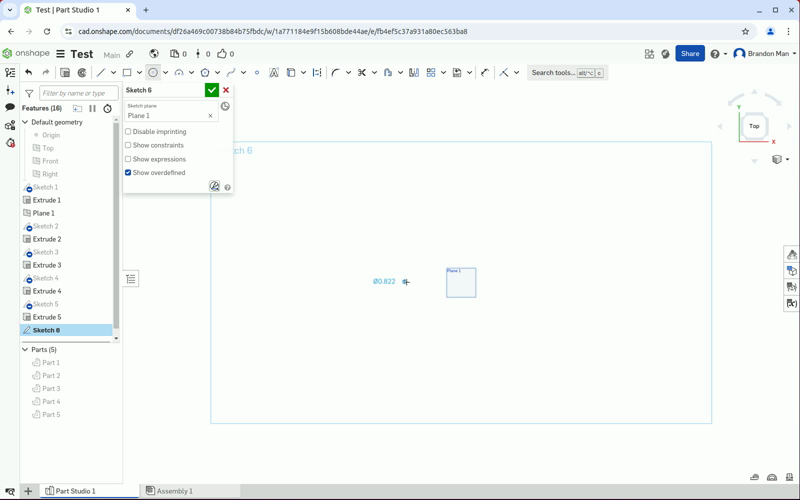
scroll(6)
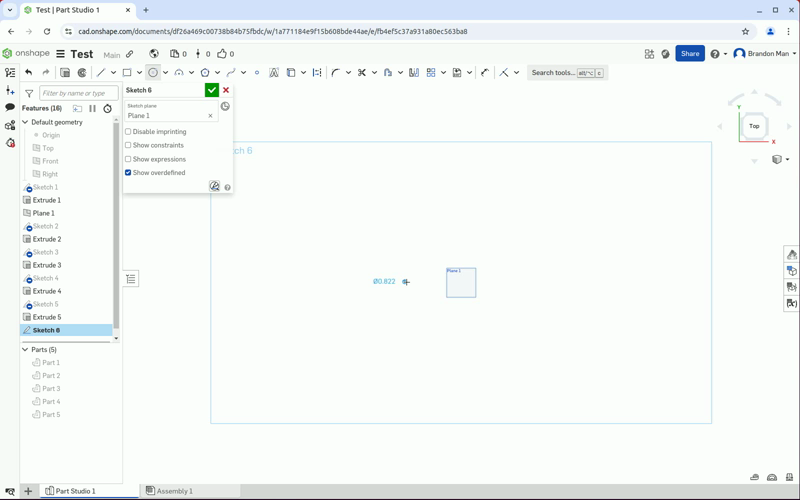
scroll(6)
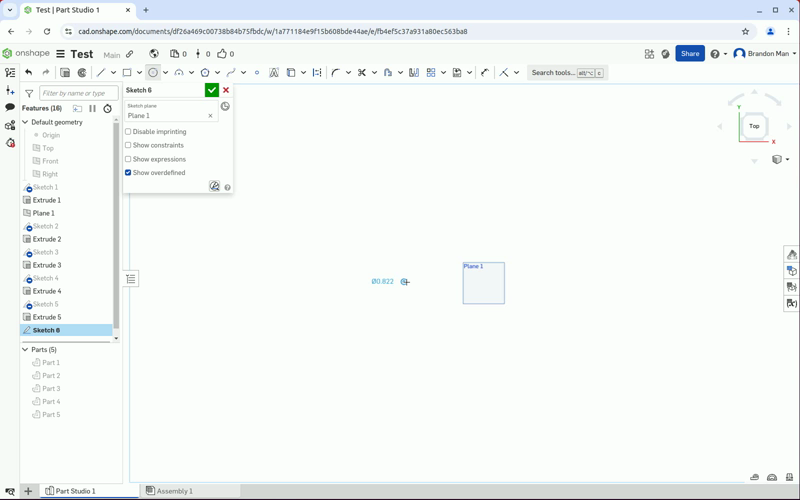
scroll(6)
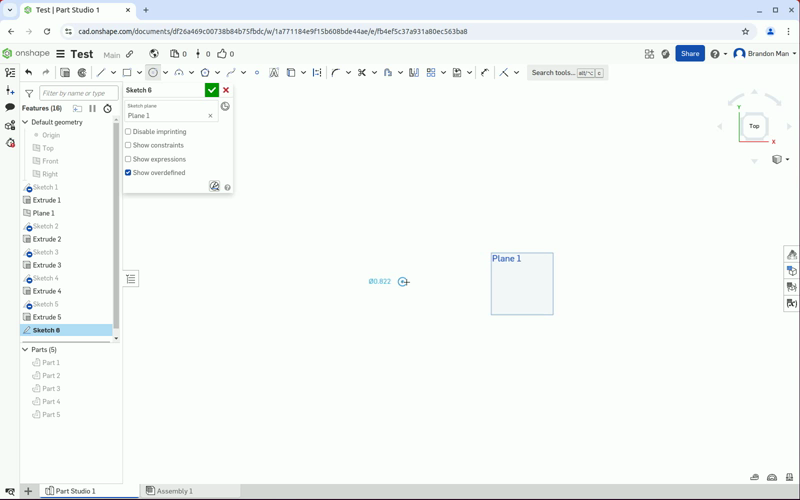
scroll(6)
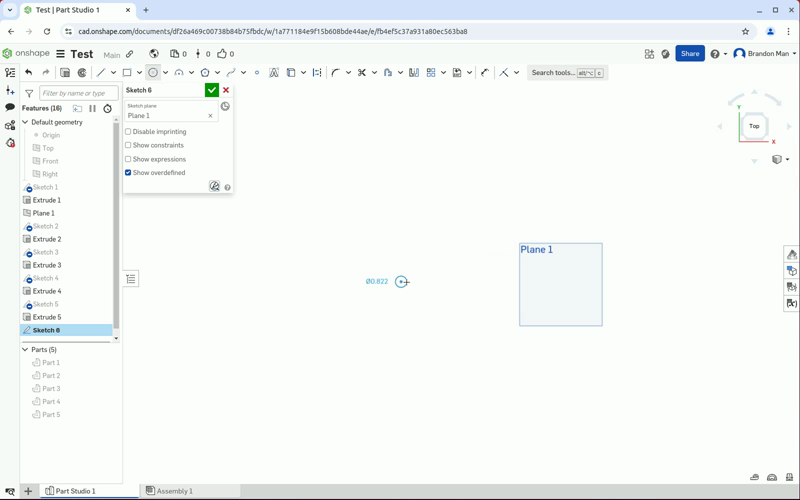
scroll(6)
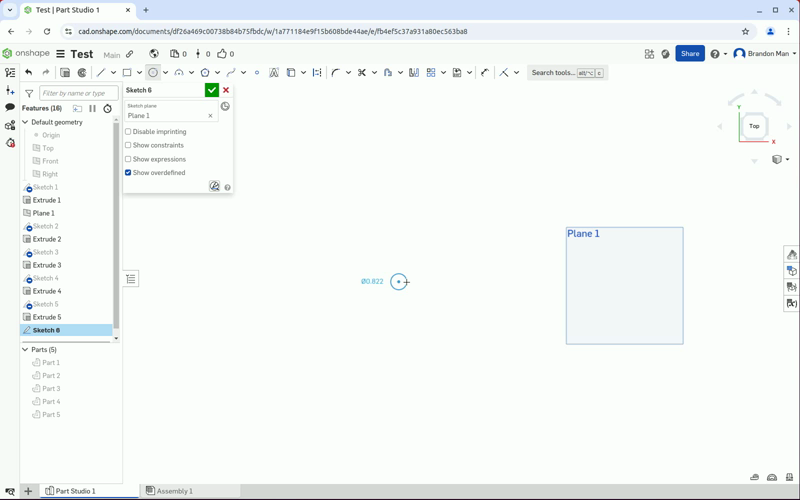
scroll(6)
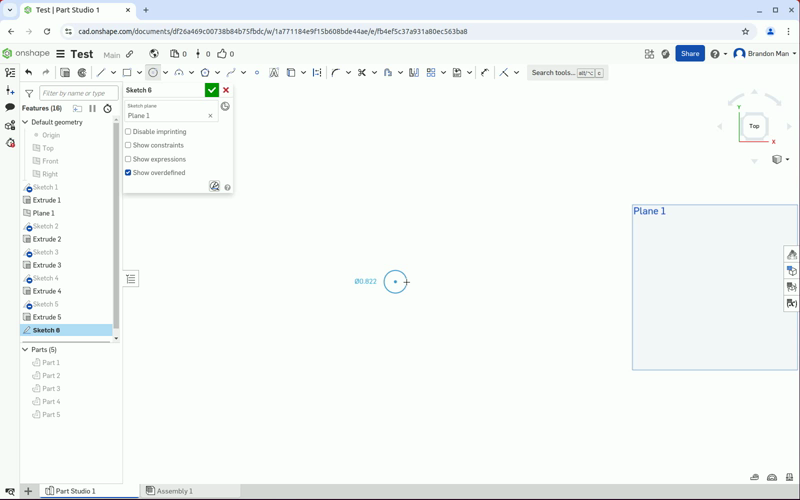
scroll(6)
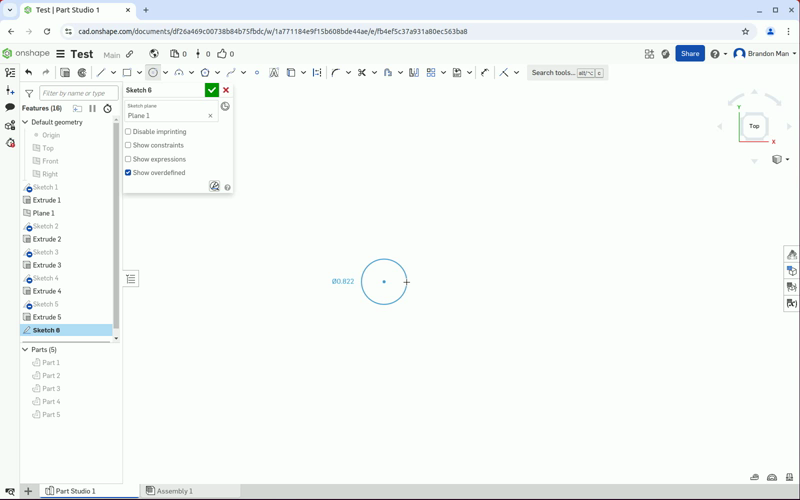
click(406, 281)
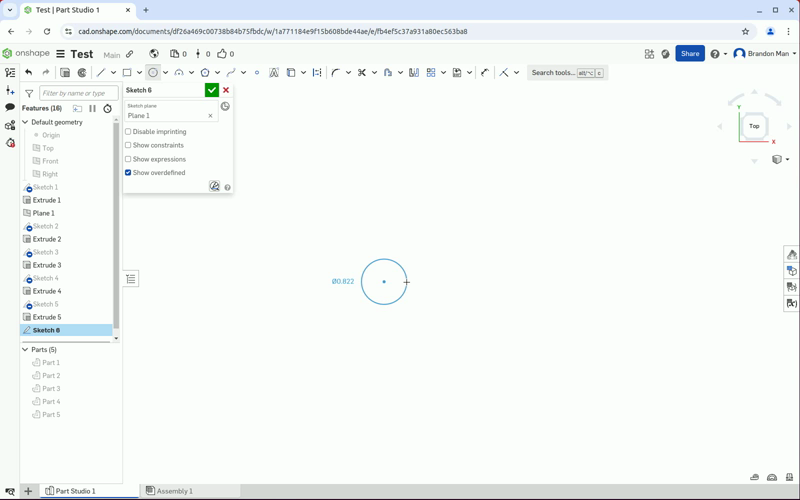
scroll(-6)
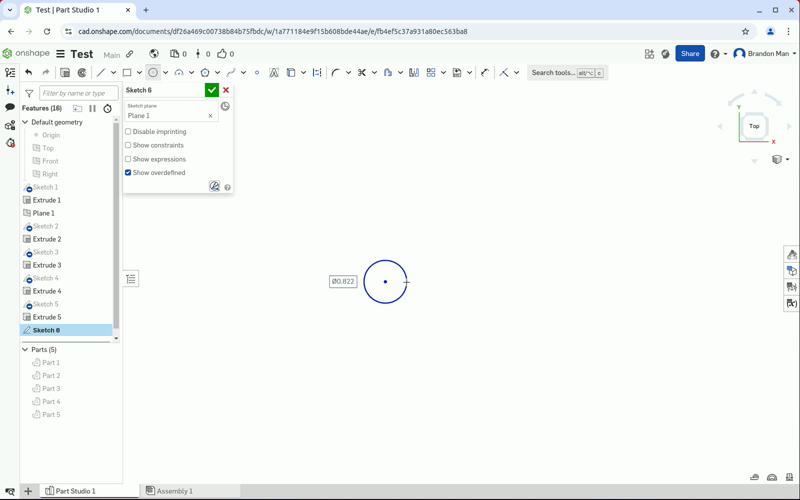
scroll(-6)
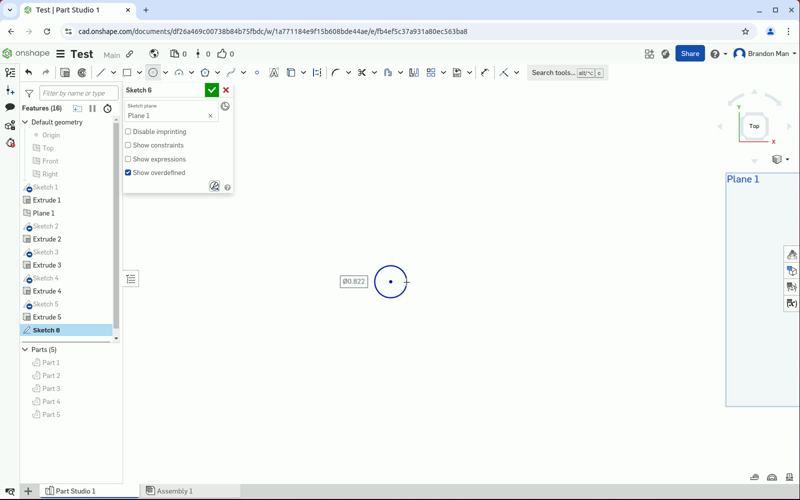
scroll(-6)
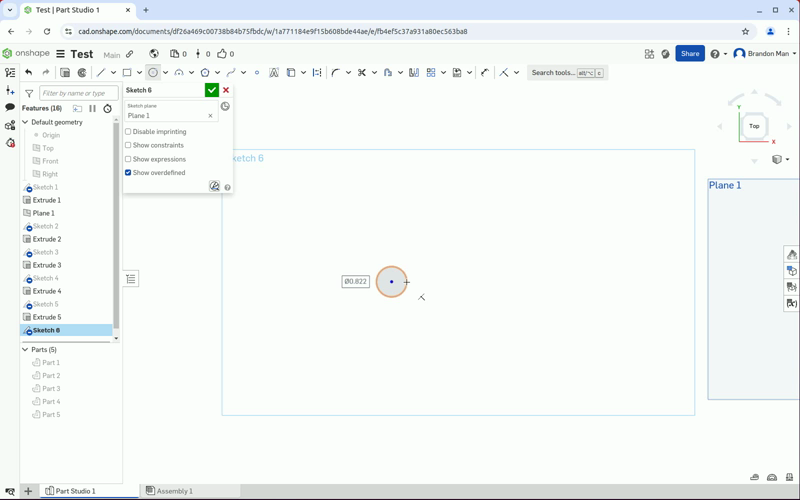
scroll(-6)
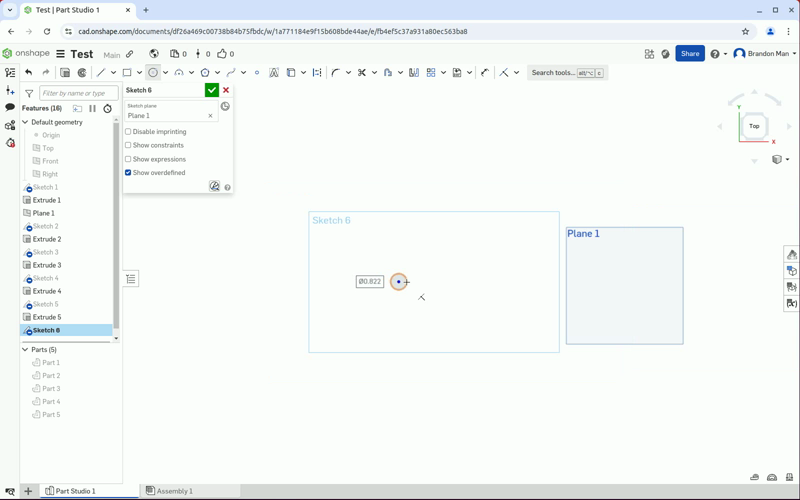
scroll(-6)
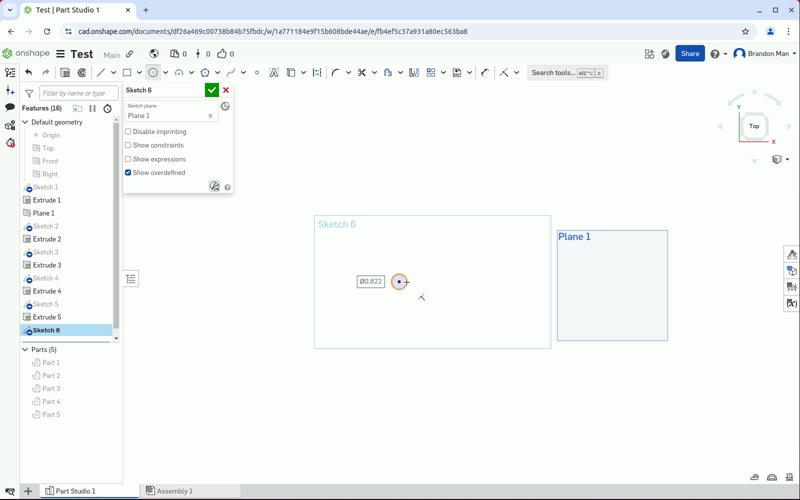
scroll(-6)
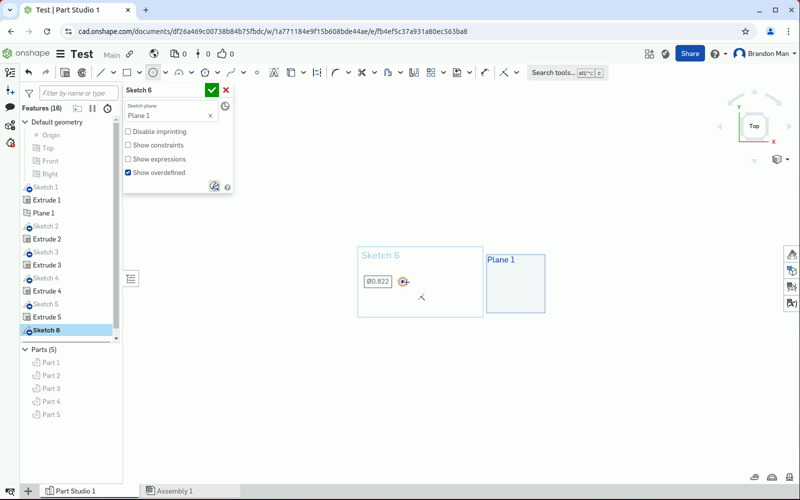
scroll(-6)
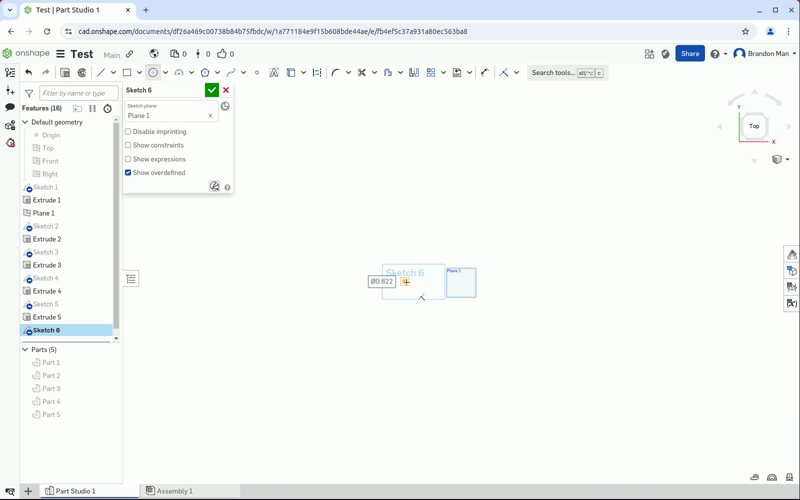
key(esc)
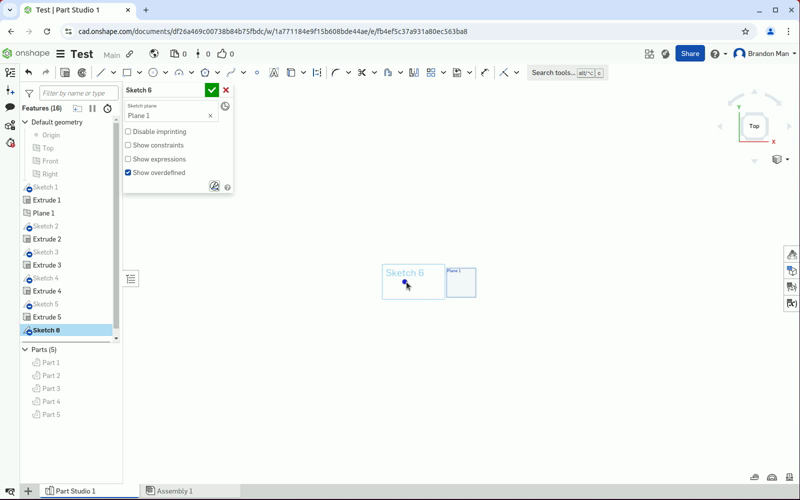
mouse_move(404, 281)
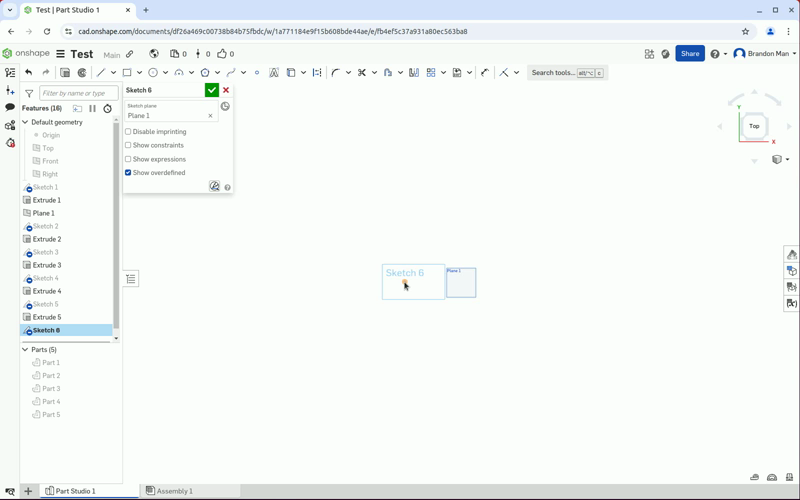
scroll(6)
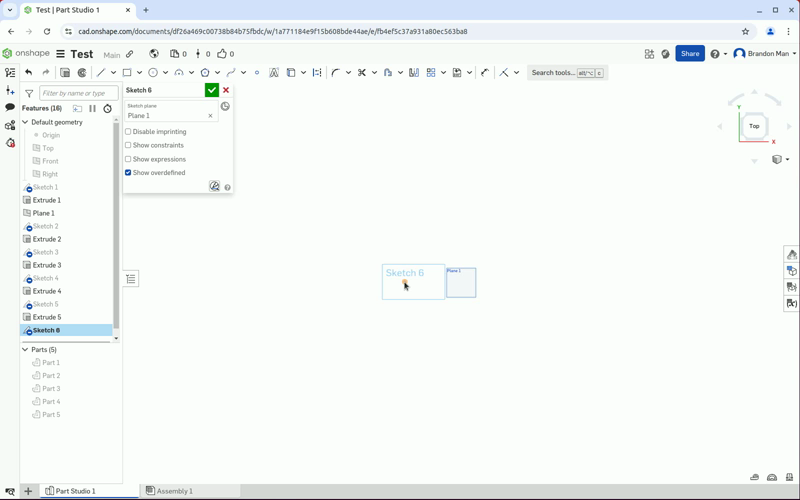
scroll(6)
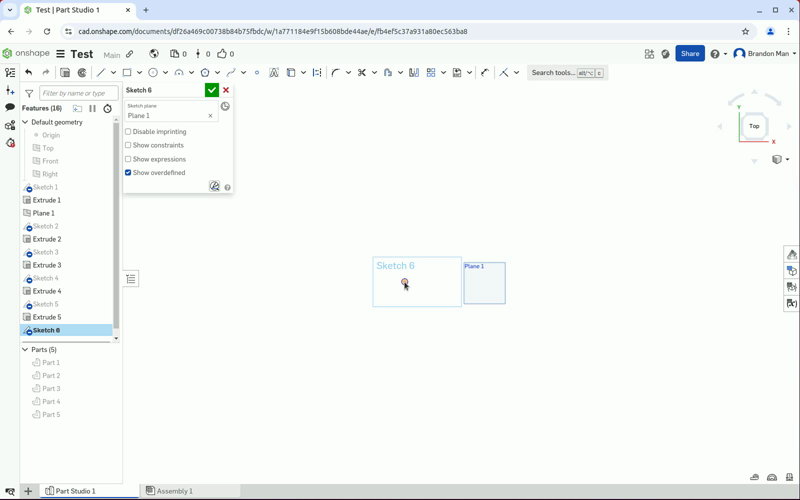
scroll(6)
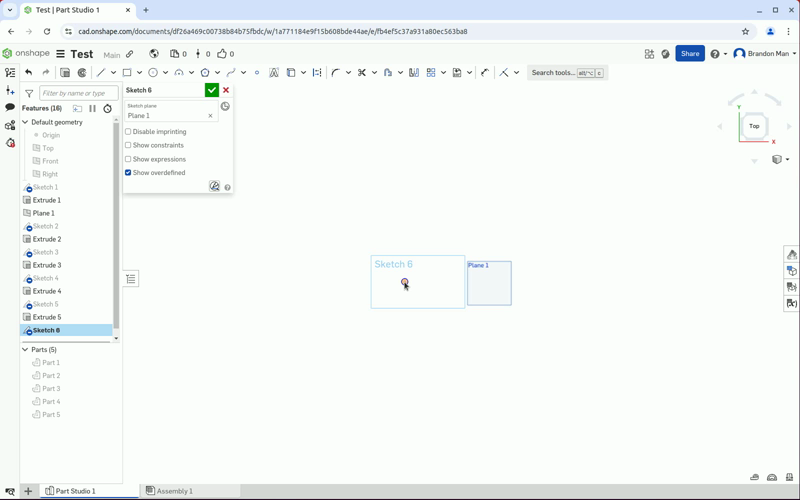
scroll(6)
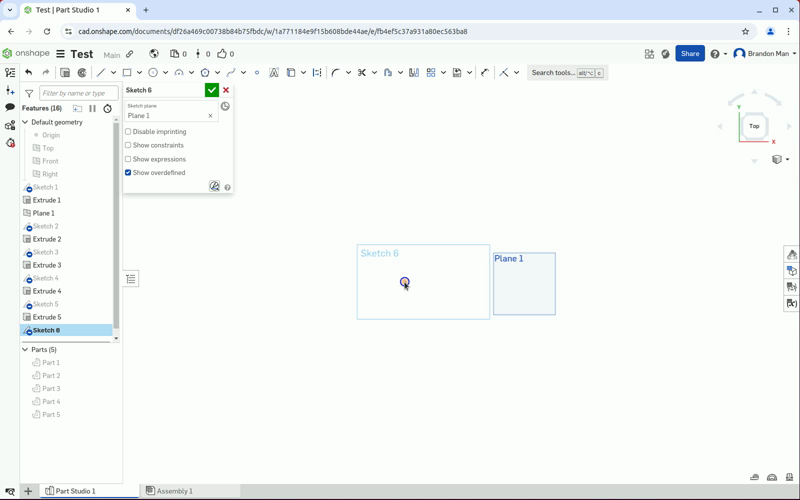
scroll(6)
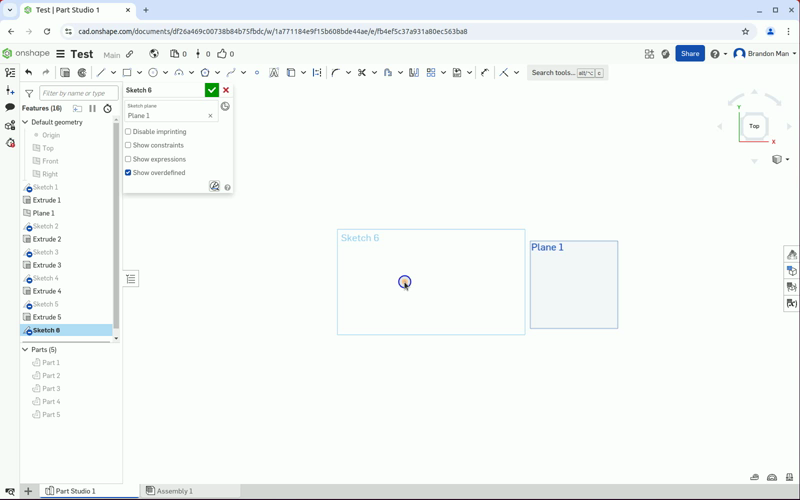
scroll(6)
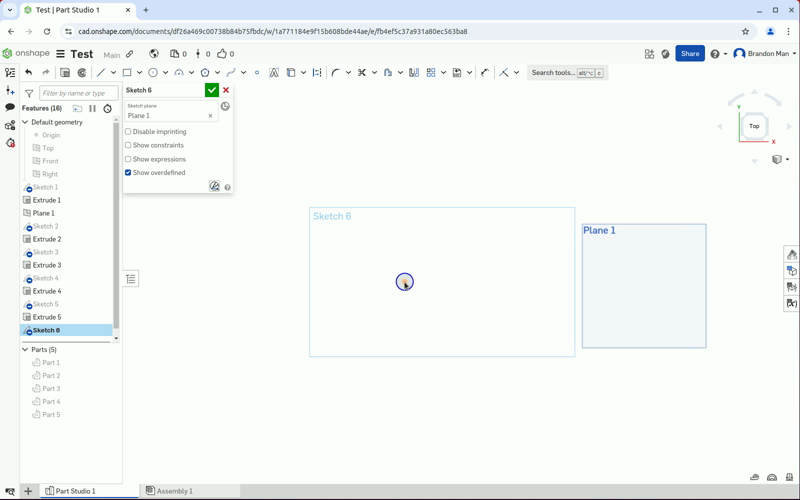
scroll(6)
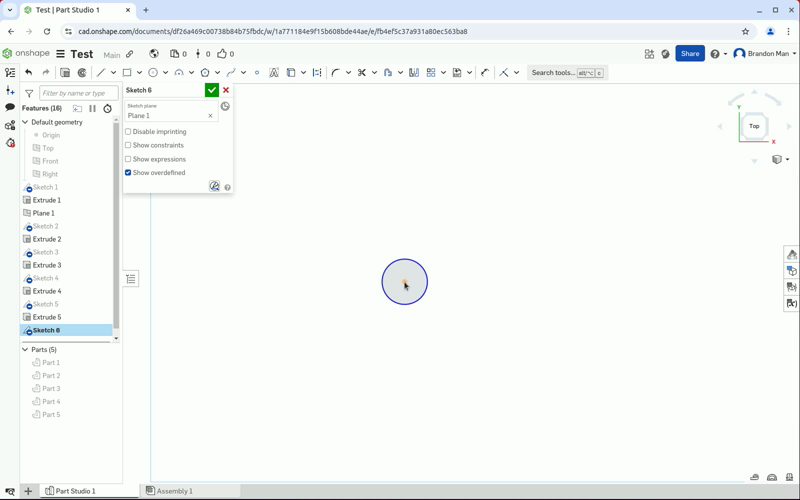
click(404, 281)
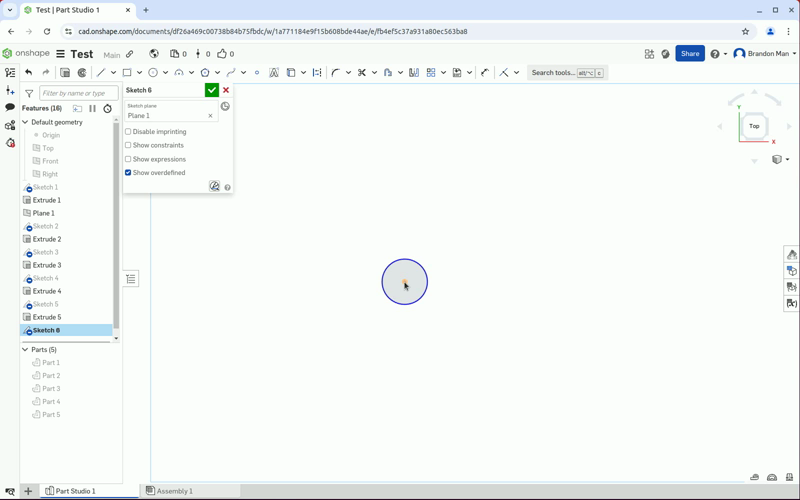
scroll(-6)
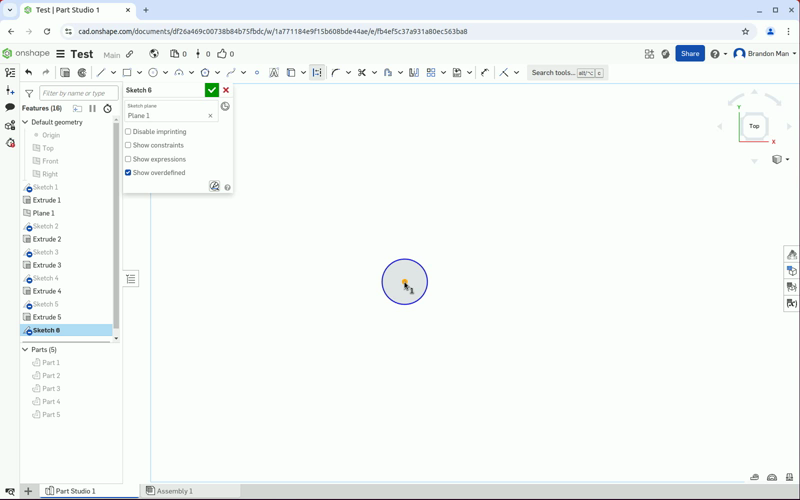
scroll(-6)
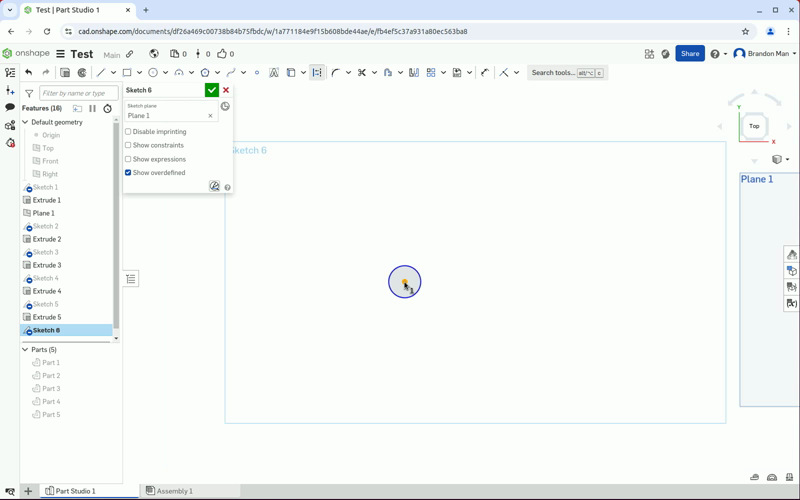
scroll(-6)
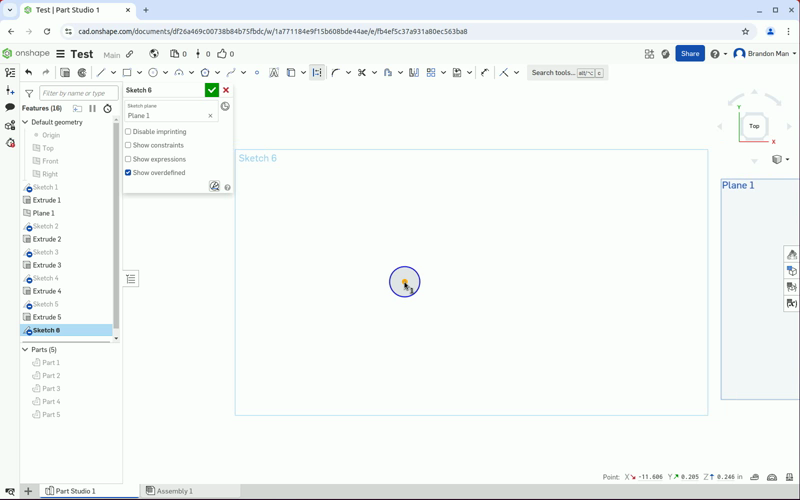
scroll(-6)
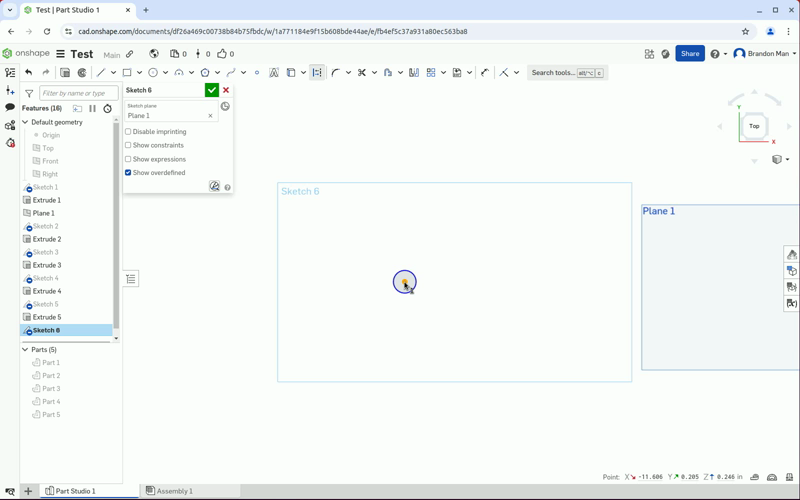
scroll(-6)
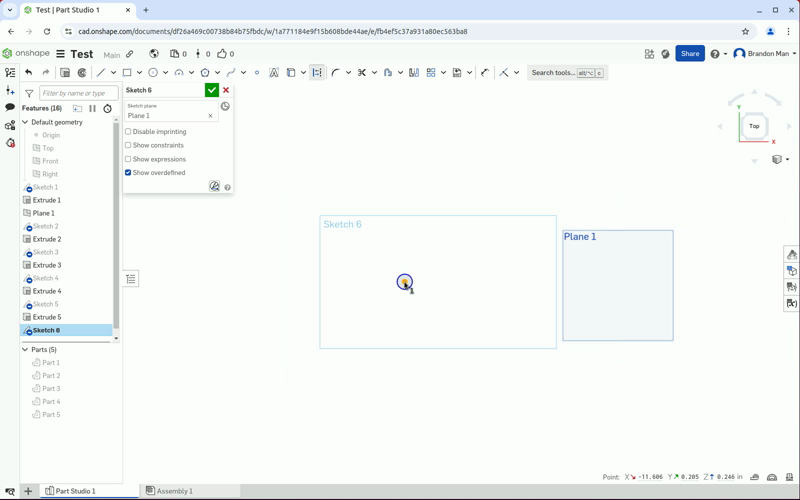
scroll(-6)
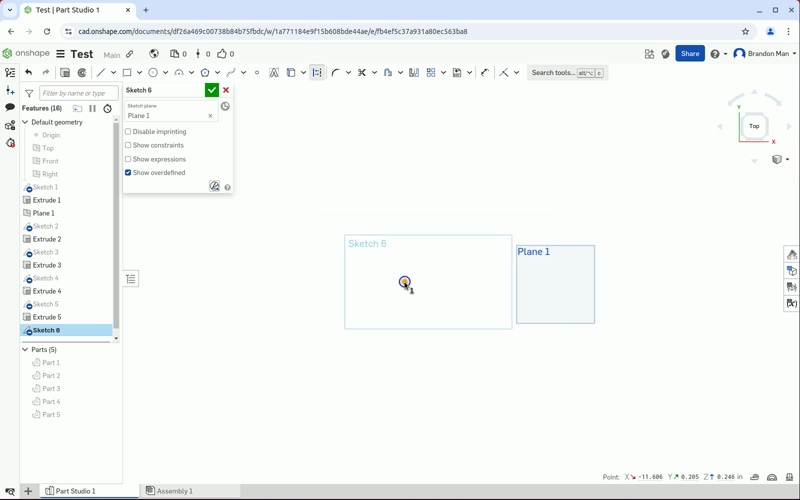
scroll(-6)
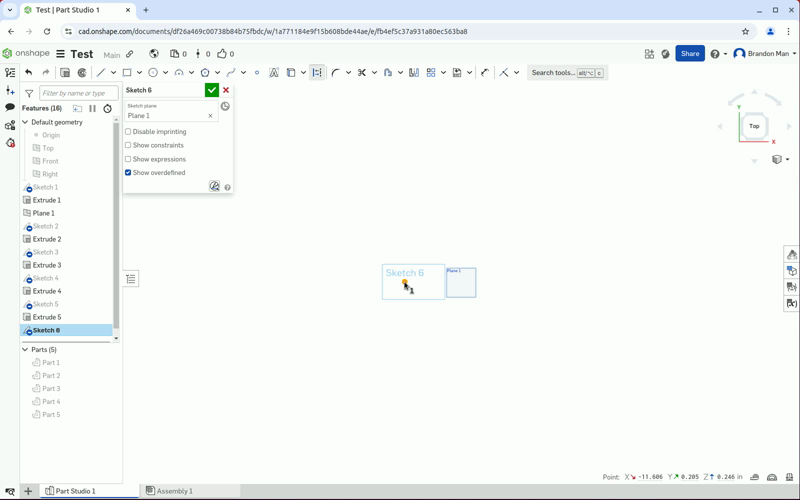
mouse_move(73, 352)
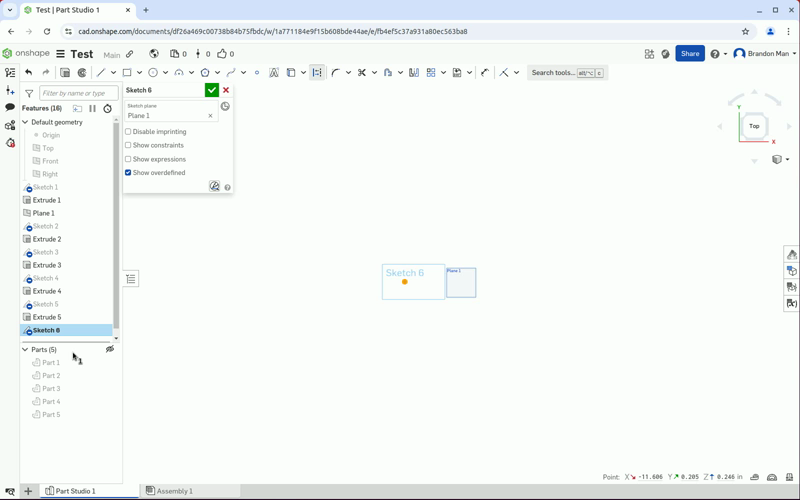
key(shift+y)
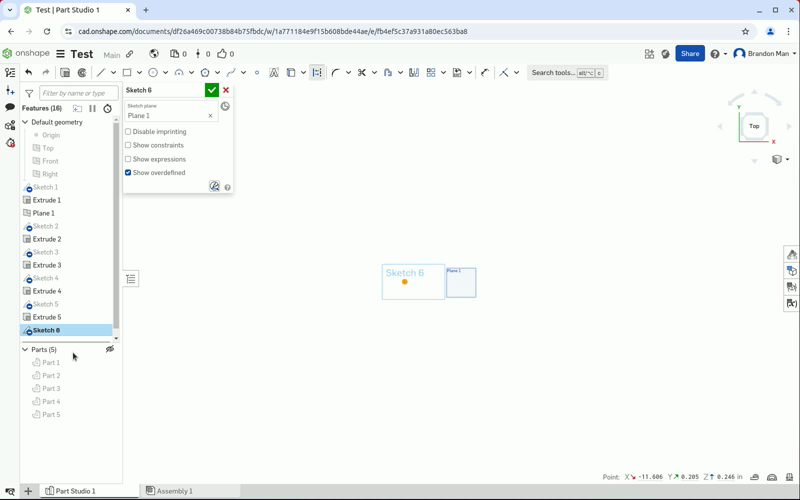
key(shift+e)
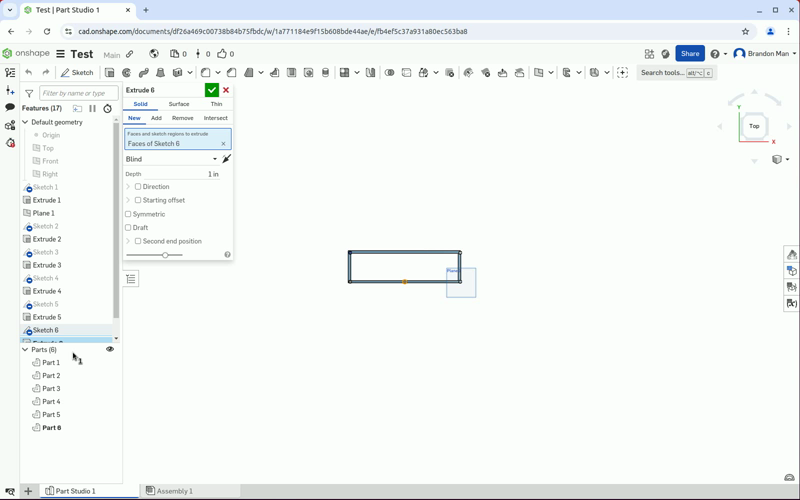
mouse_move(143, 106)
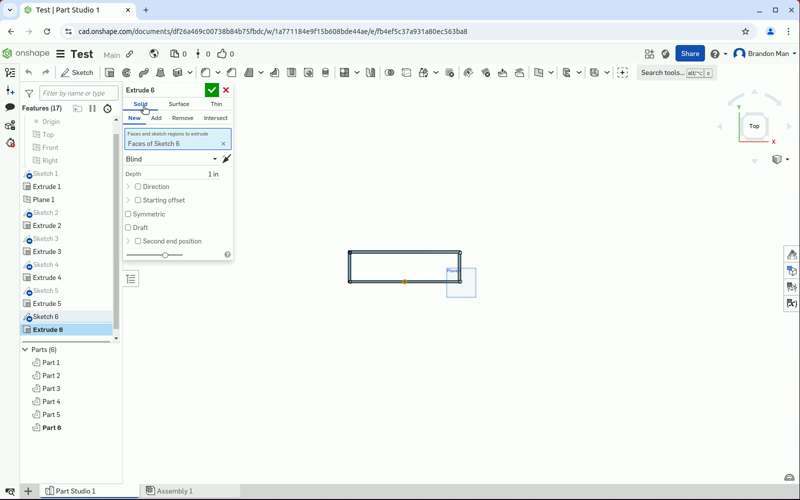
click(143, 106)
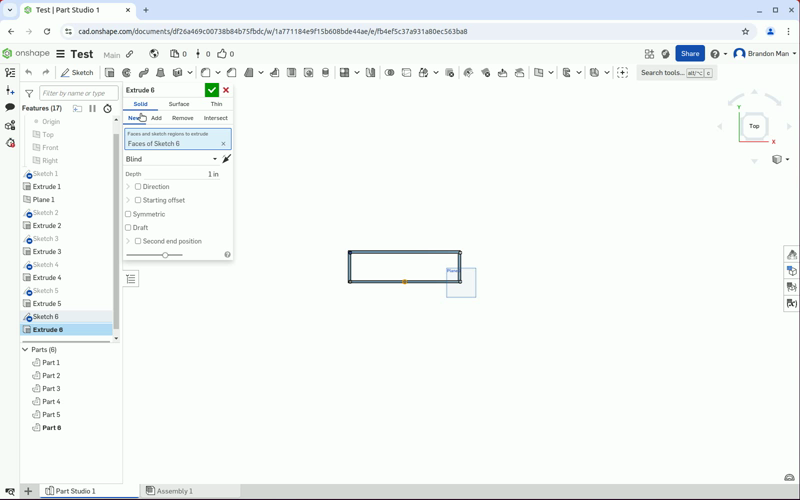
mouse_move(137, 120)
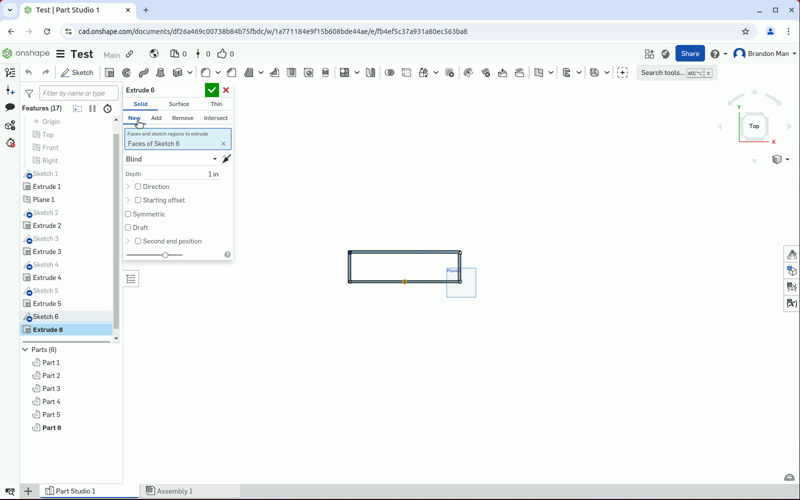
click(137, 120)
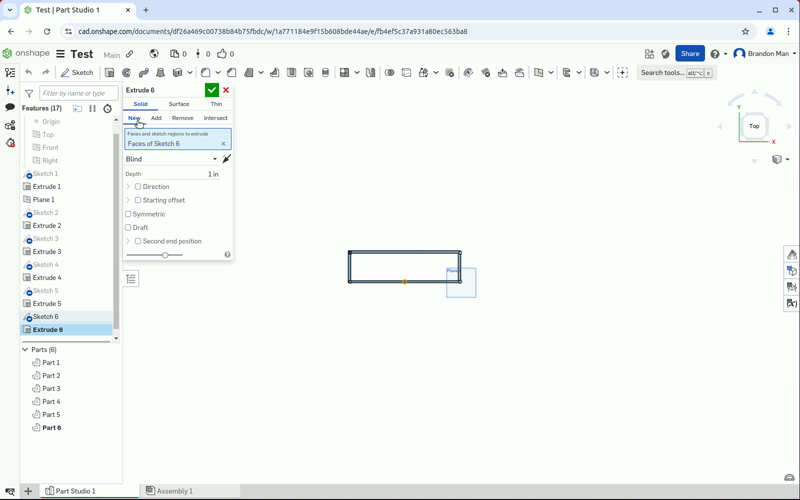
key(tab, 4)
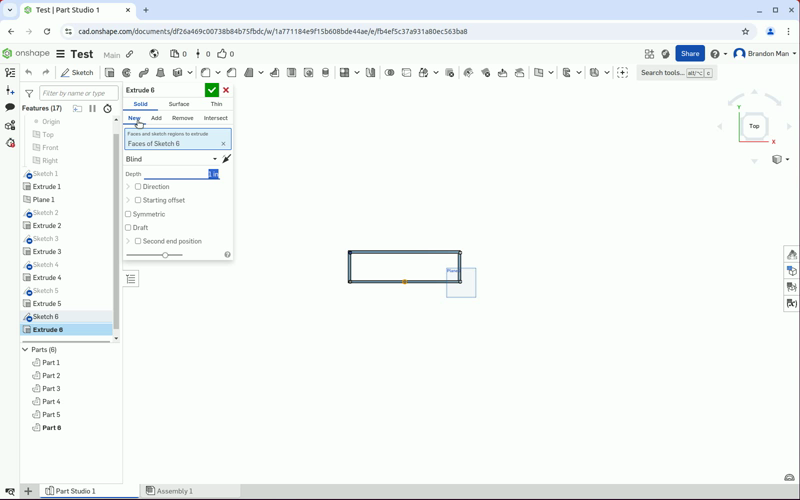
text(1.685)
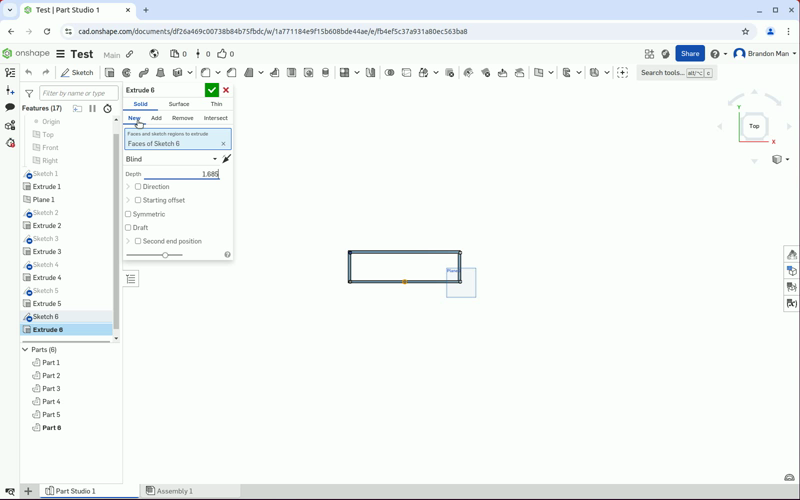
key(enter)
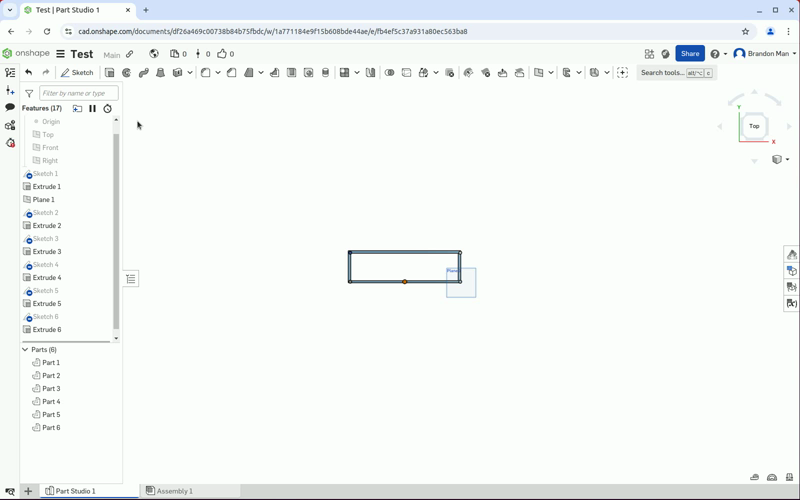
key(shift+h)
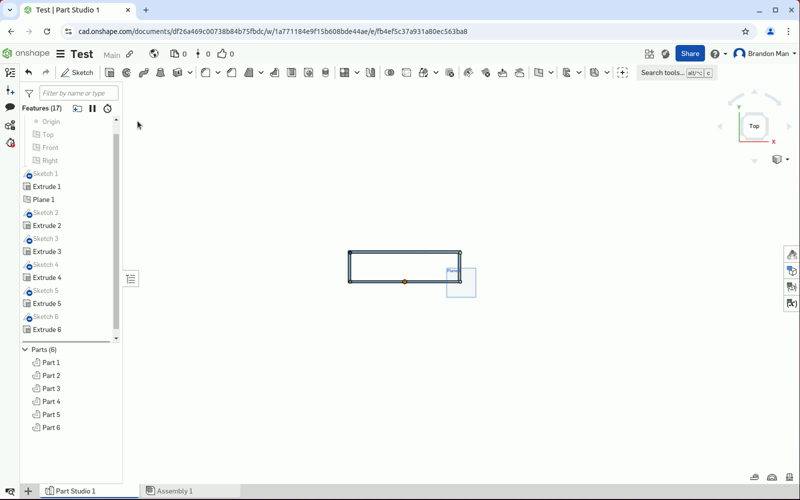
key(shift+h)
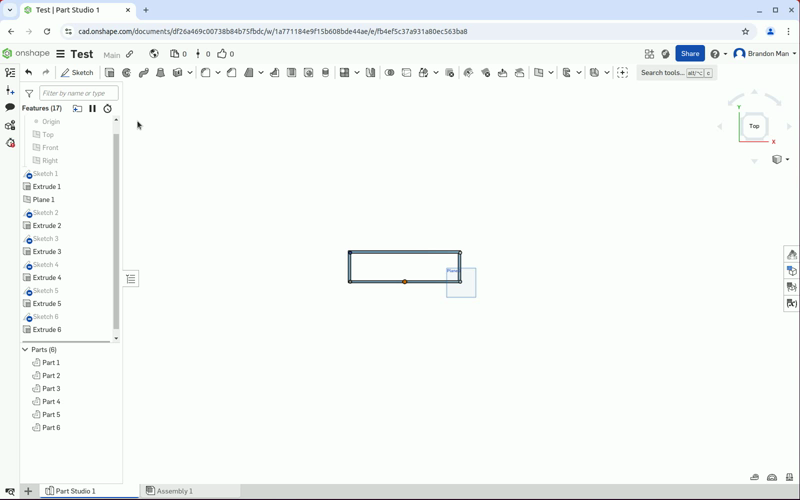
mouse_move(69, 176)
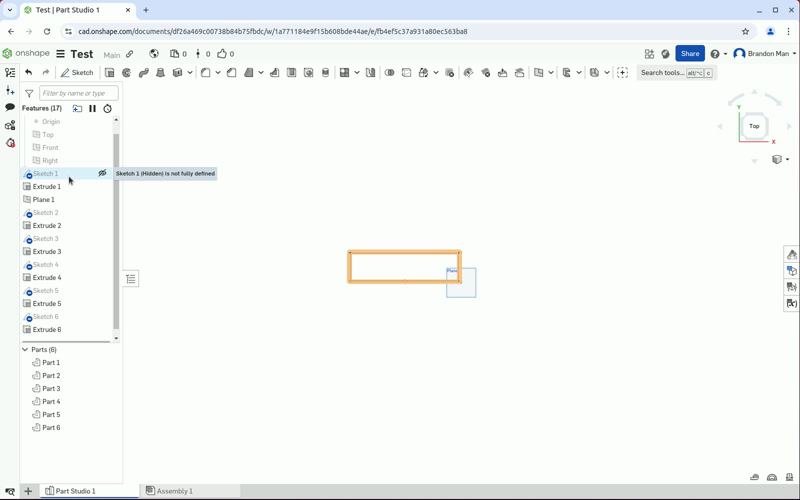
click(69, 176)
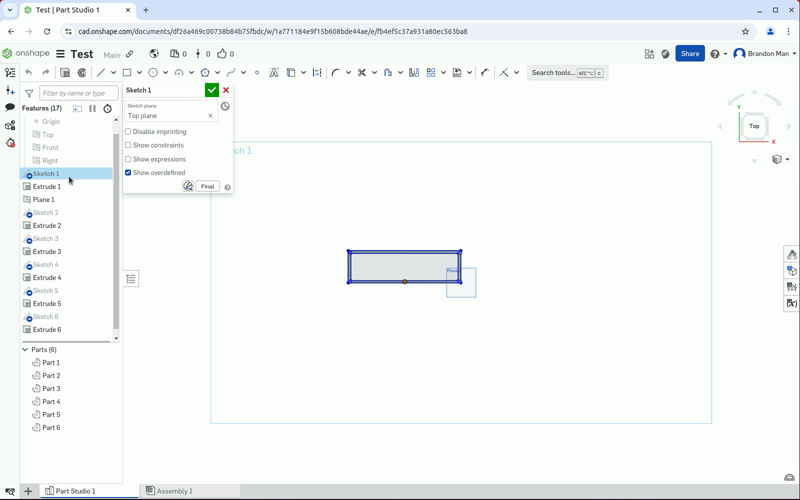
mouse_move(229, 92)
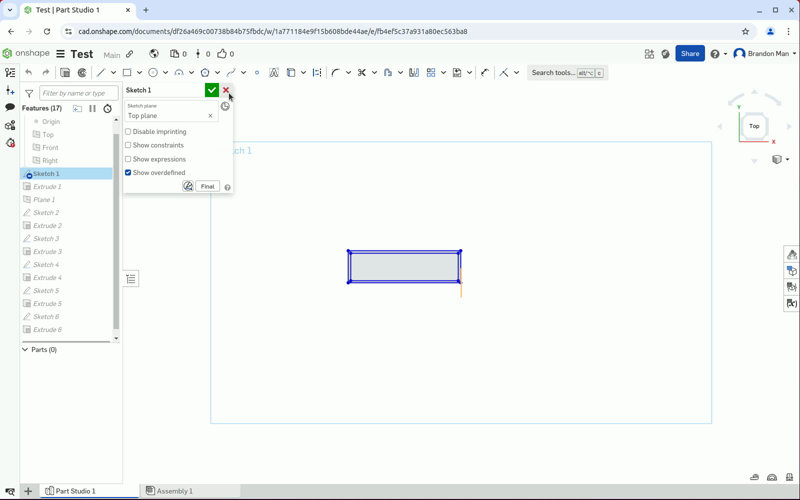
click(229, 92)
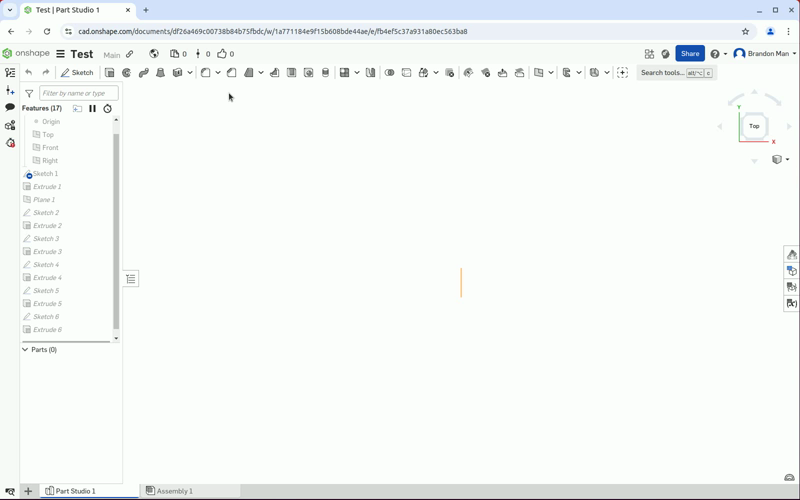
key(shift+s)
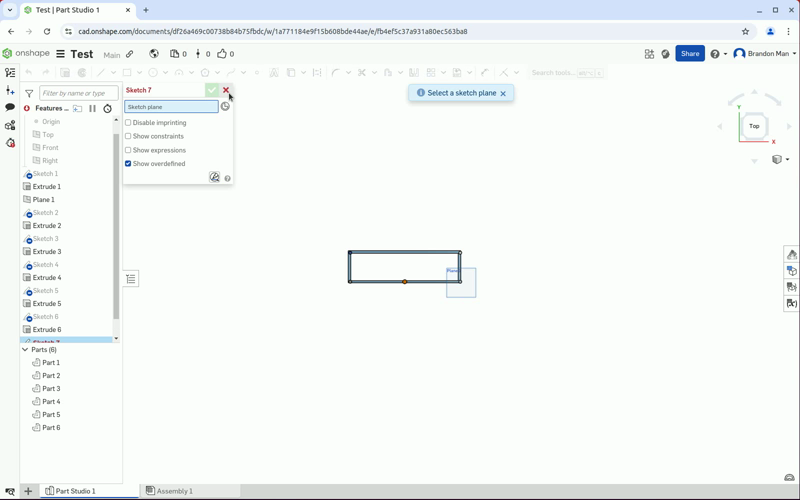
mouse_move(69, 189)
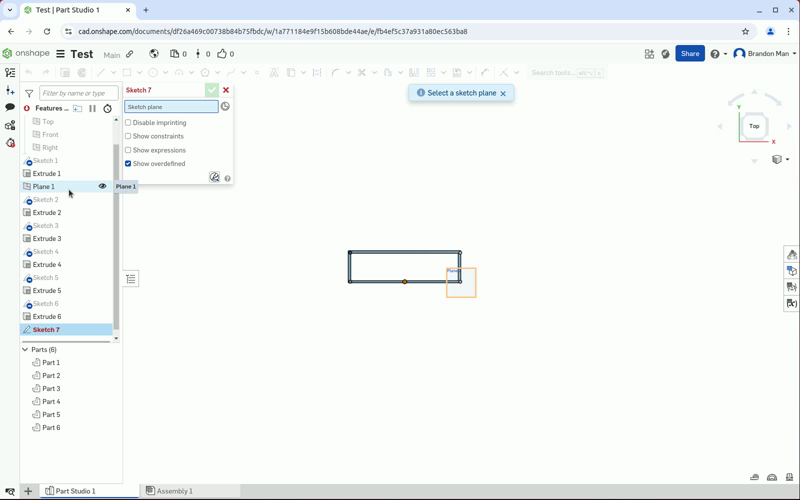
click(69, 189)
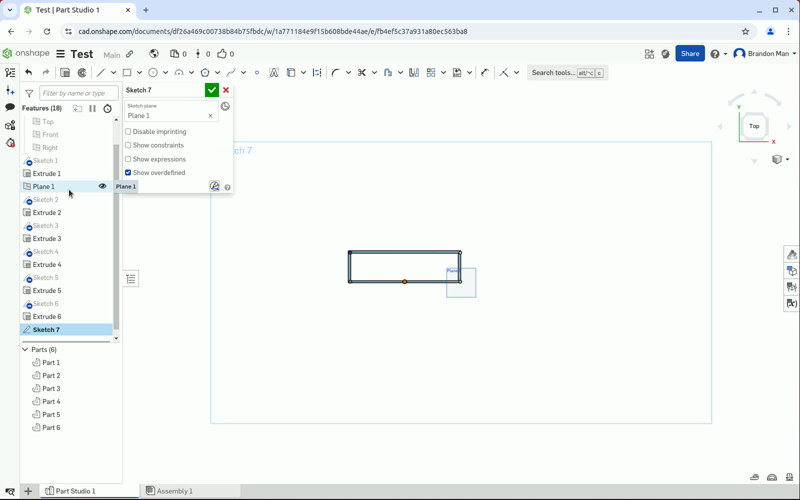
mouse_move(73, 352)
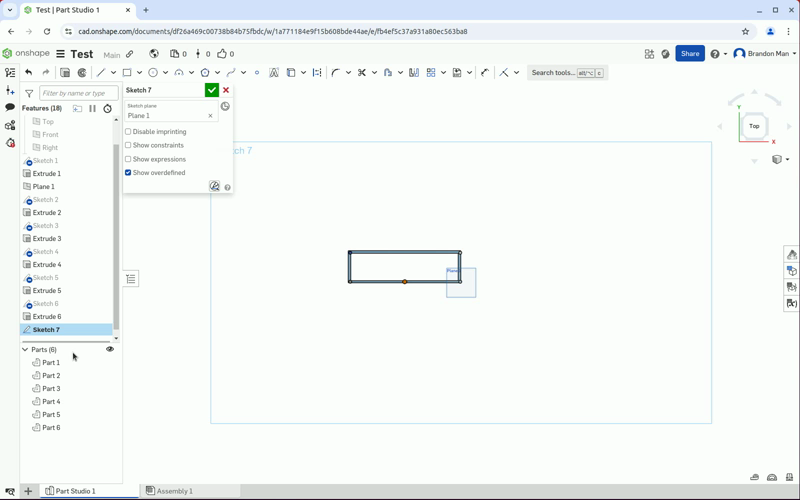
key(y)
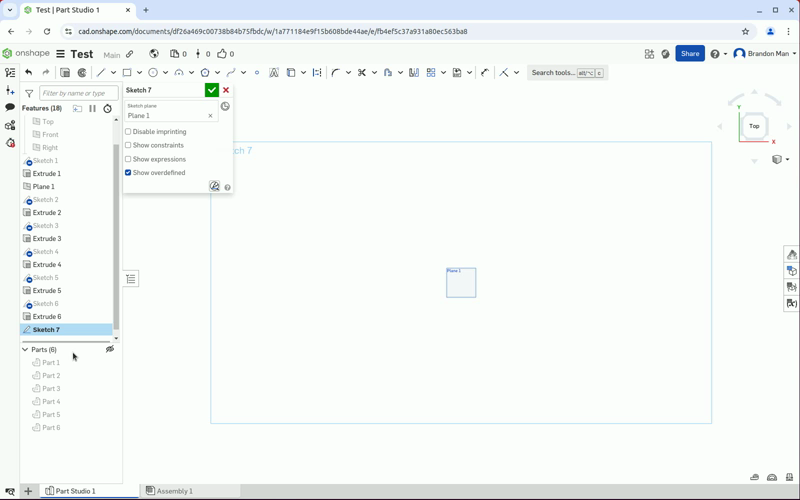
key(c)
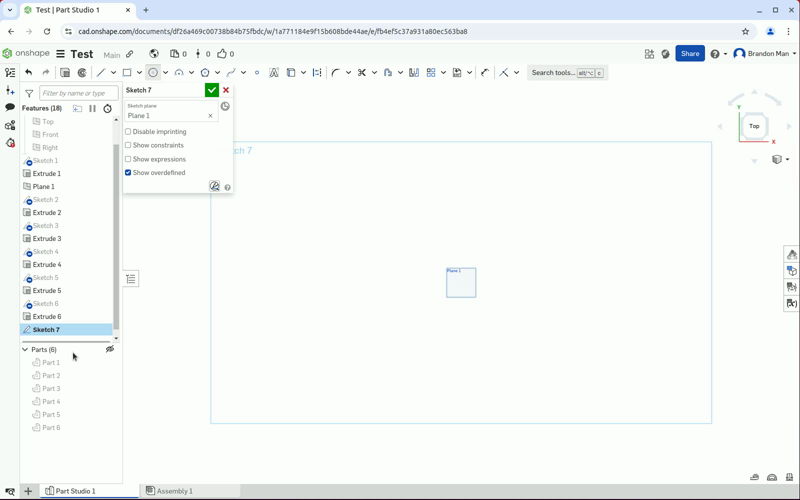
key_down(shift)
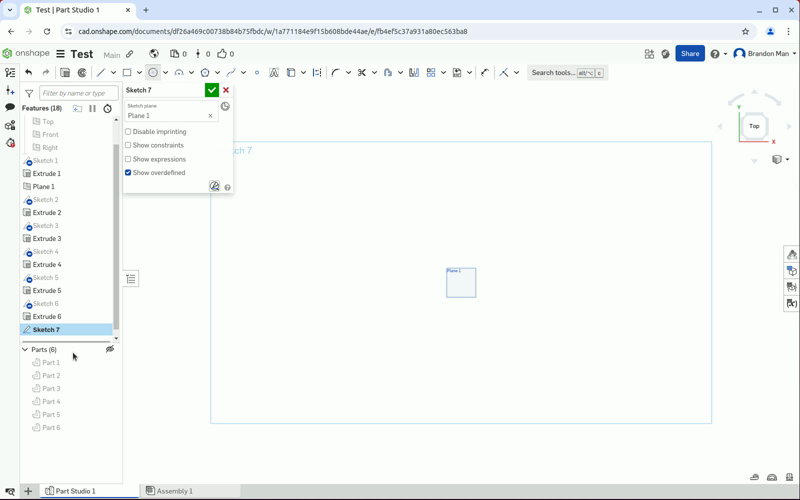
mouse_move(404, 252)
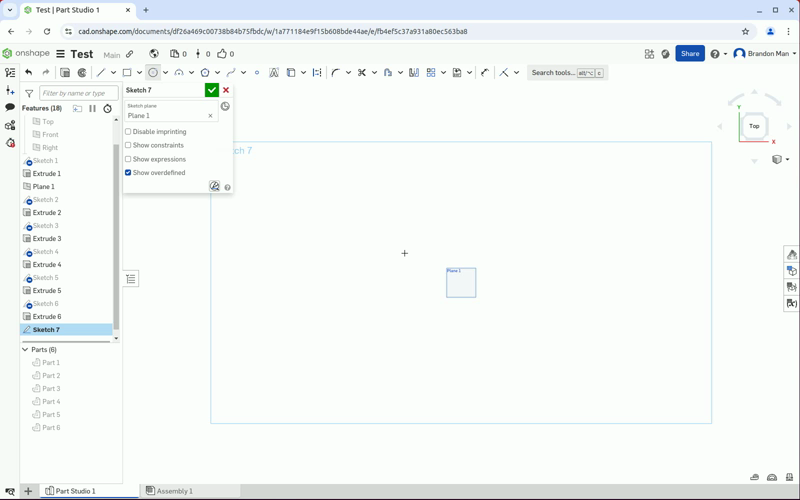
click(404, 252)
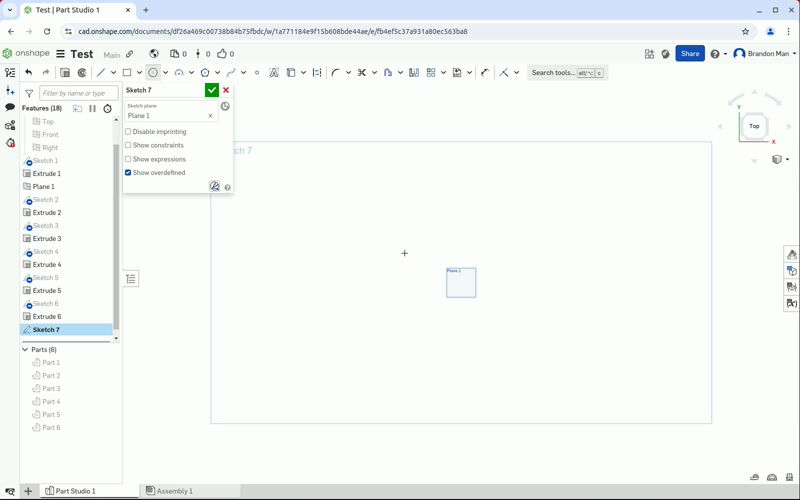
key_up(shift)
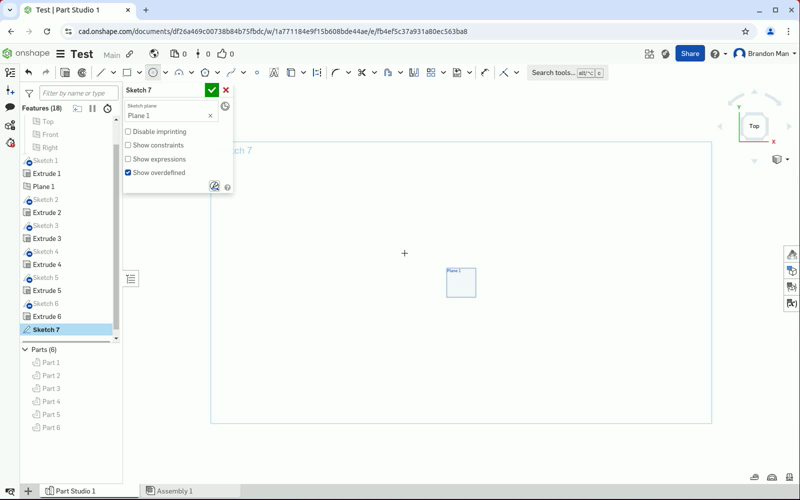
mouse_move(406, 252)
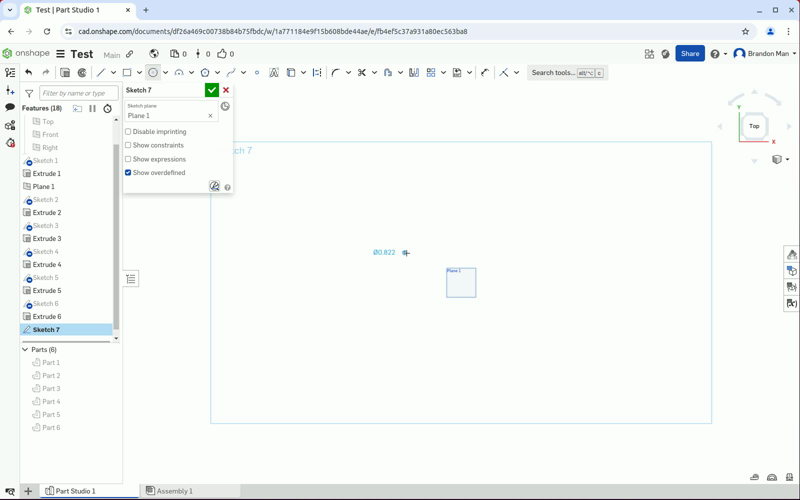
scroll(6)
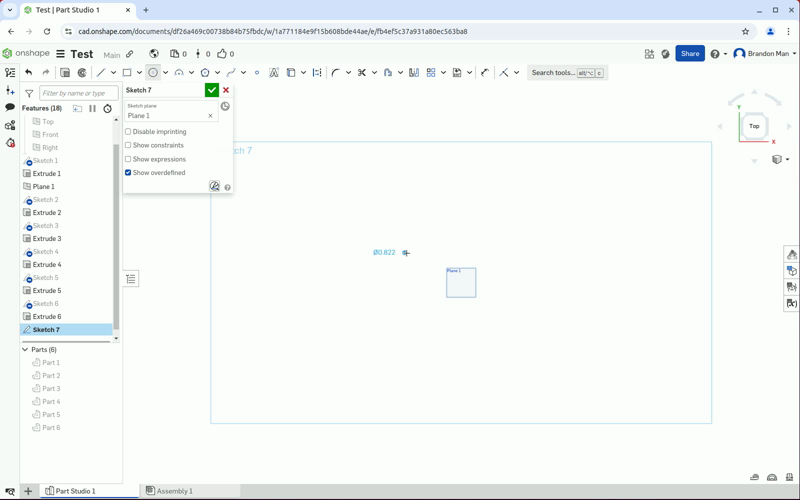
scroll(6)
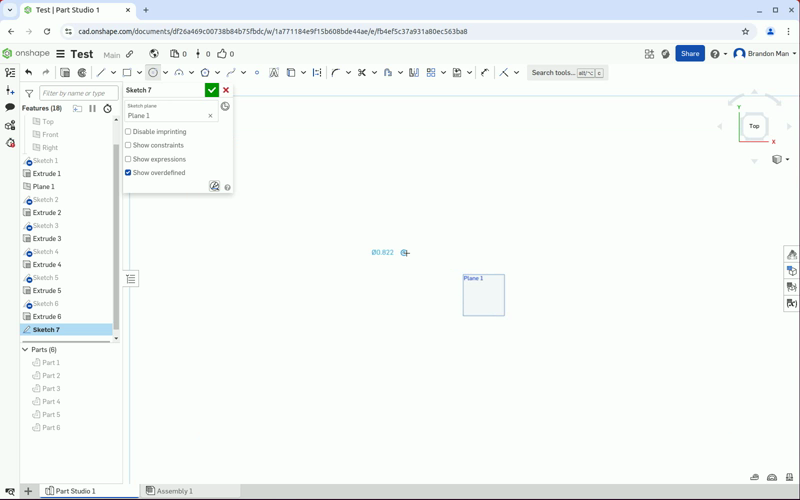
scroll(6)
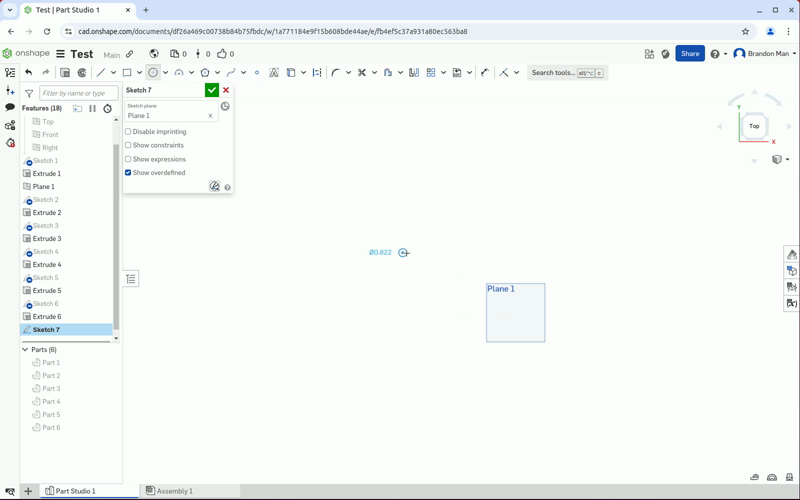
scroll(6)
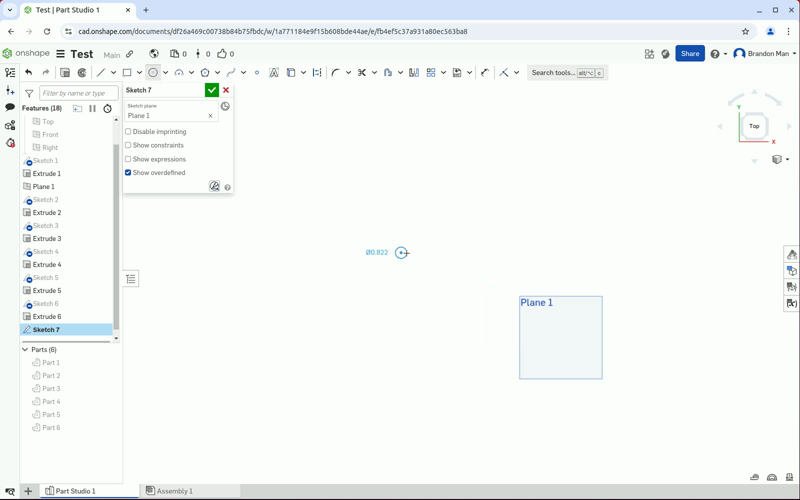
scroll(6)
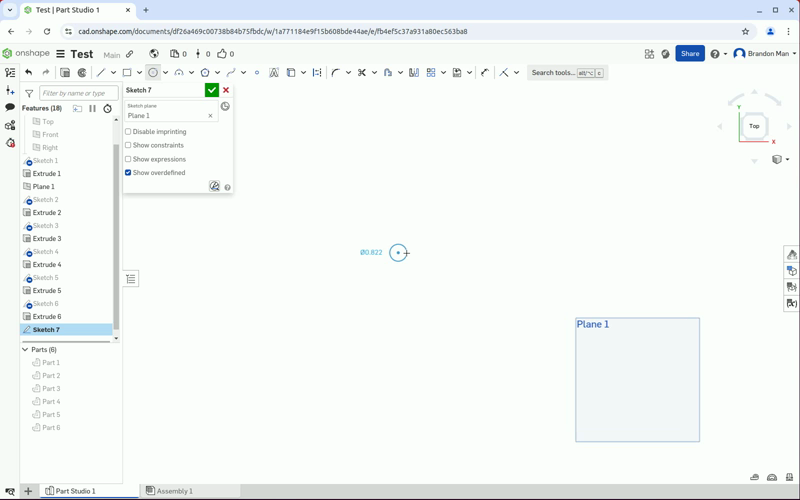
scroll(6)
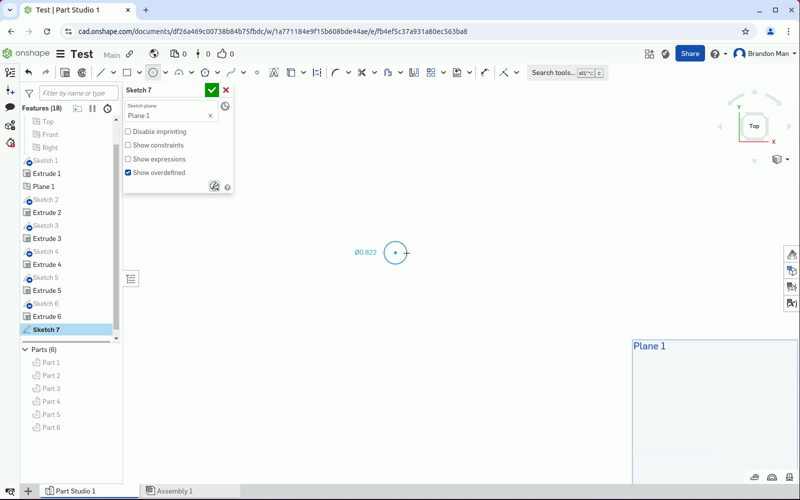
scroll(6)
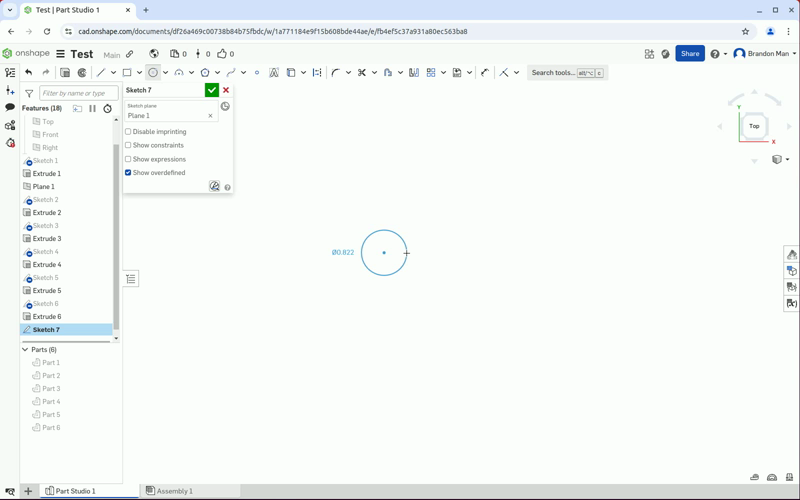
click(406, 252)
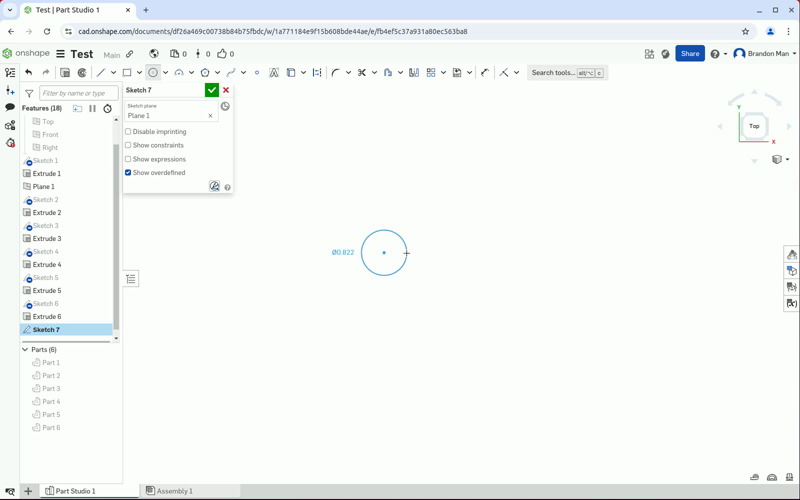
scroll(-6)
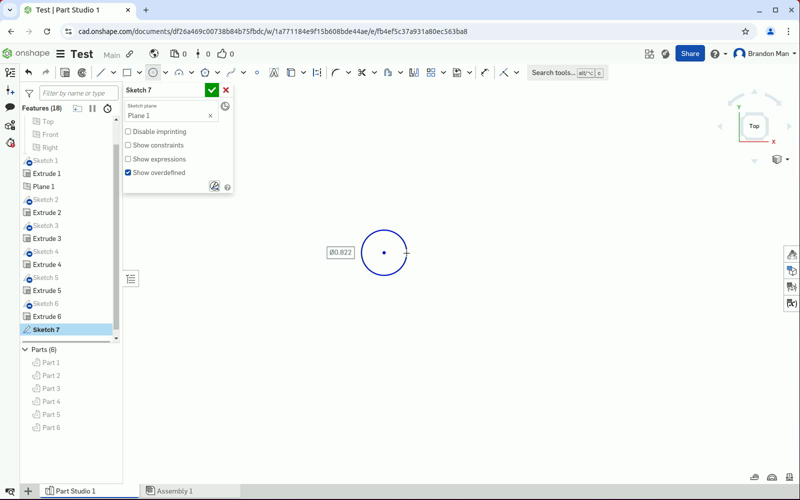
scroll(-6)
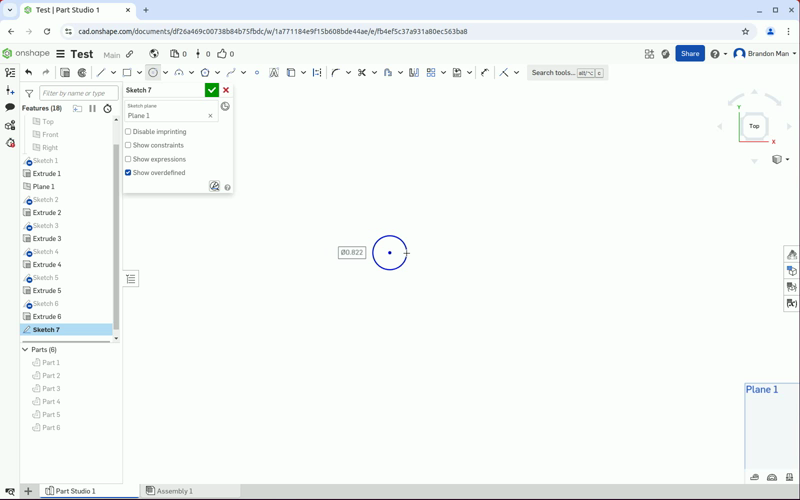
scroll(-6)
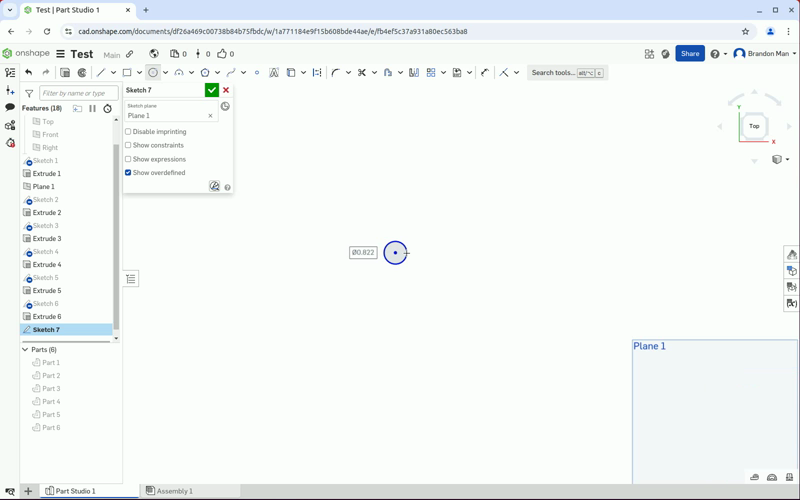
scroll(-6)
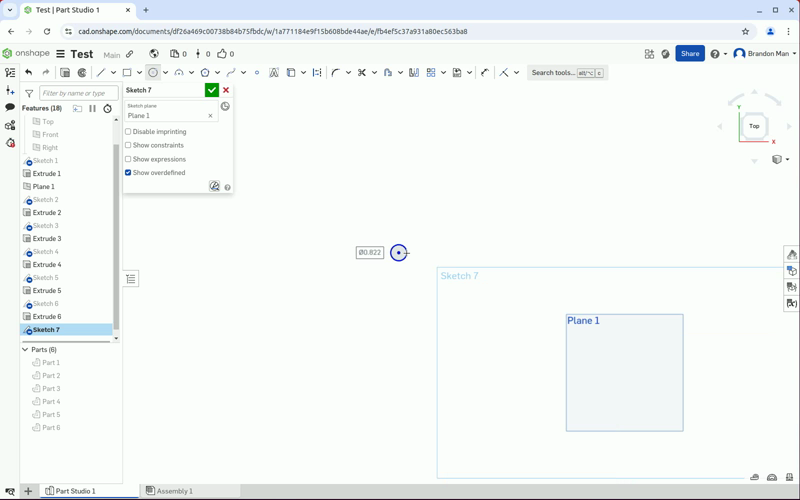
scroll(-6)
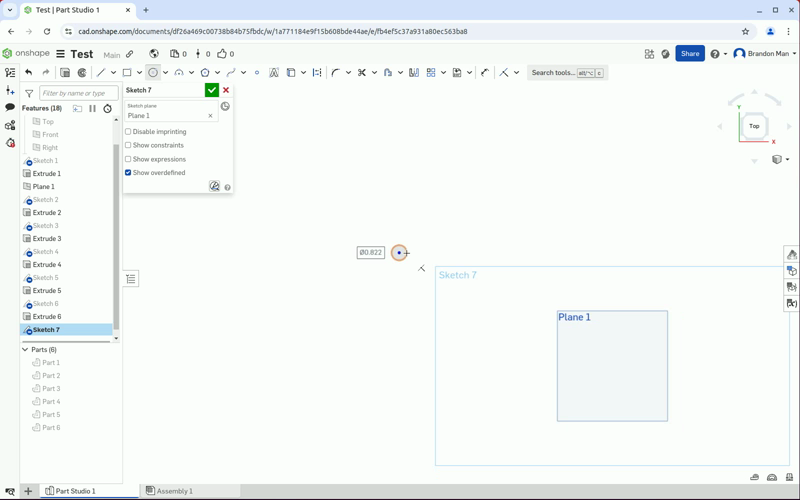
scroll(-6)
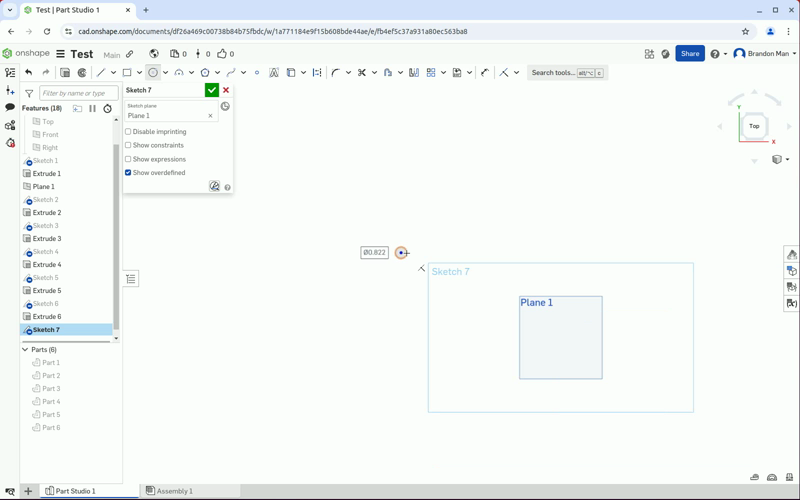
scroll(-6)
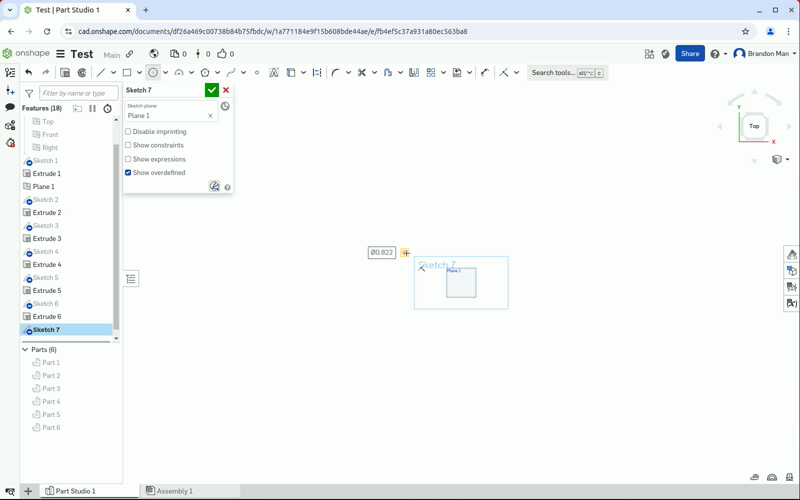
key(esc)
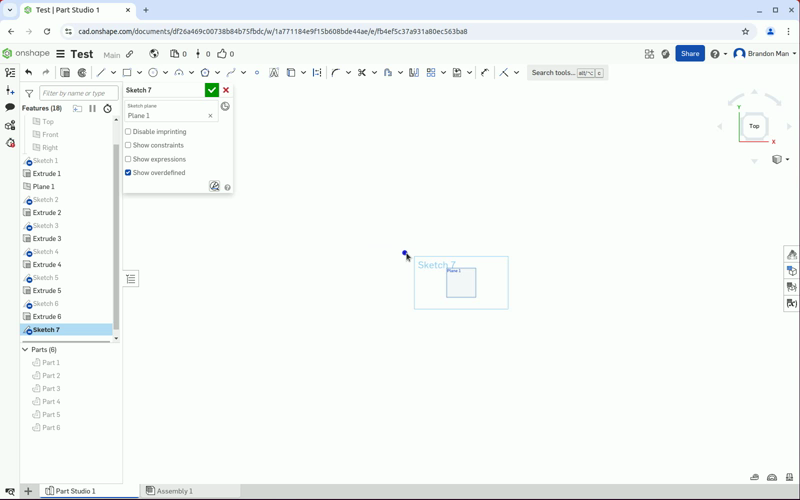
mouse_move(405, 252)
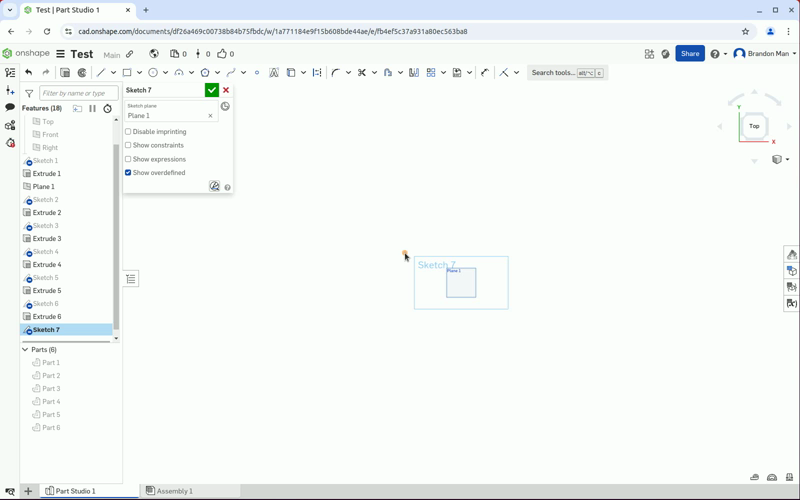
scroll(6)
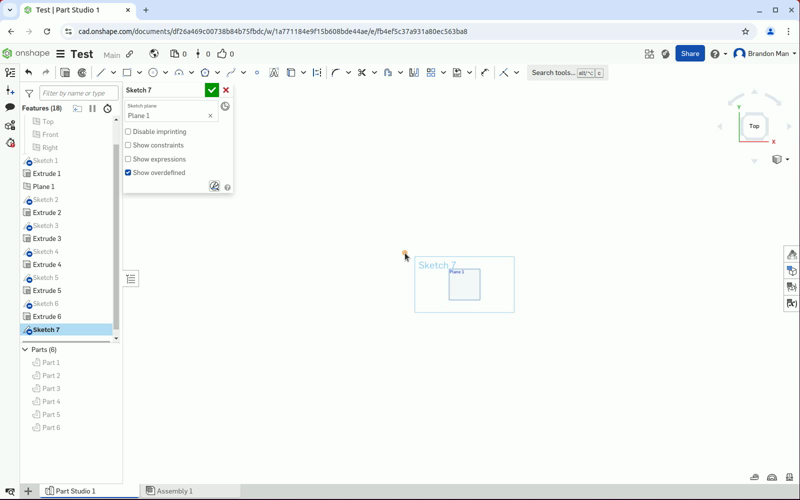
scroll(6)
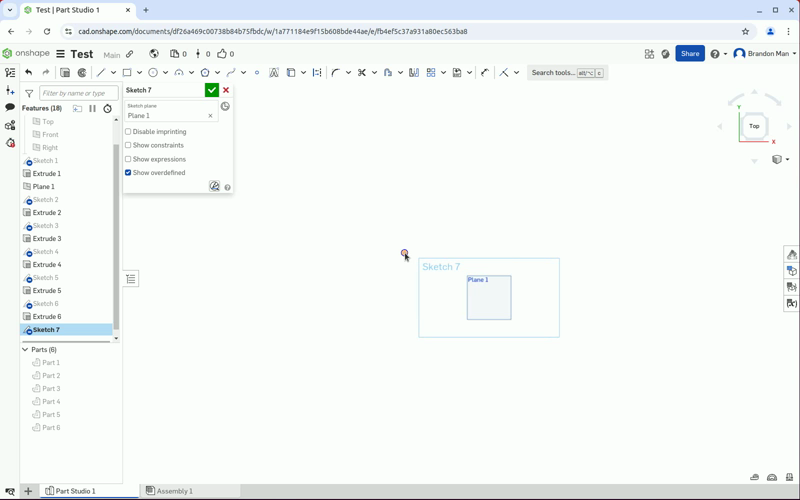
scroll(6)
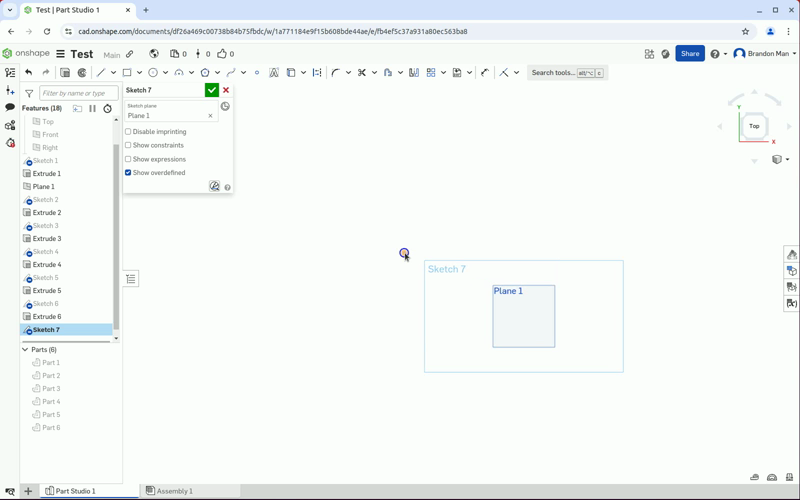
scroll(6)
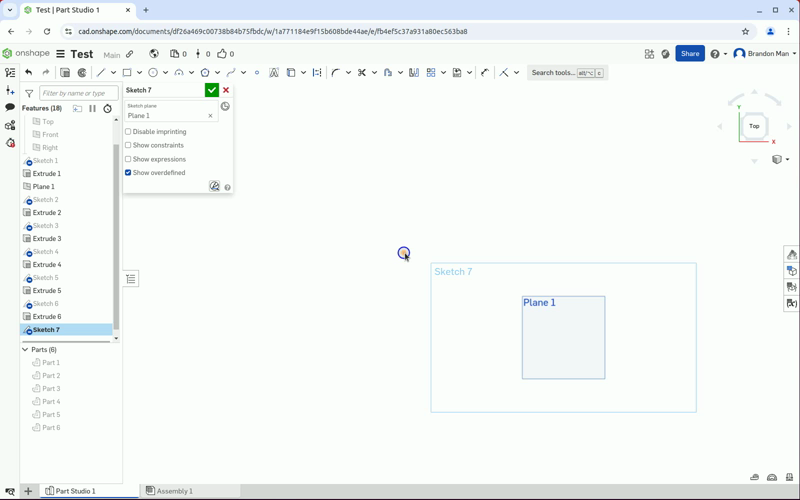
scroll(6)
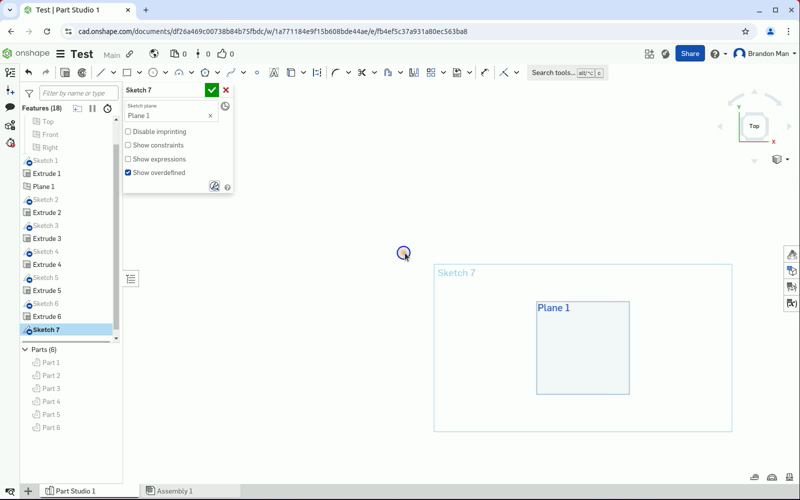
scroll(6)
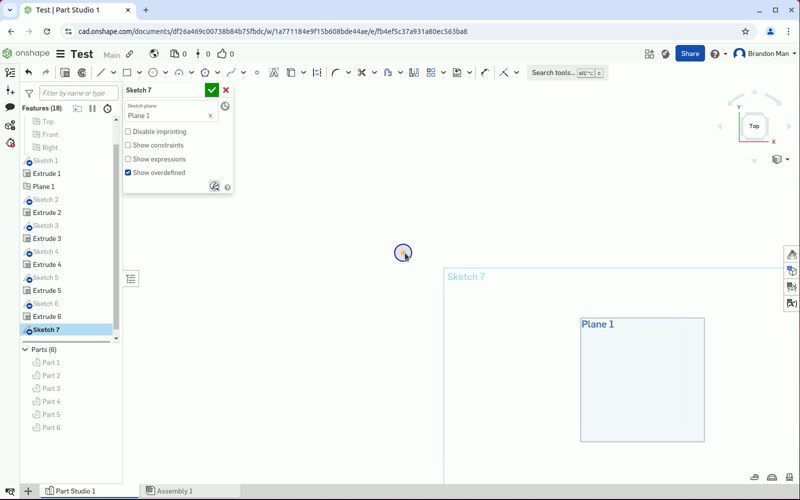
scroll(6)
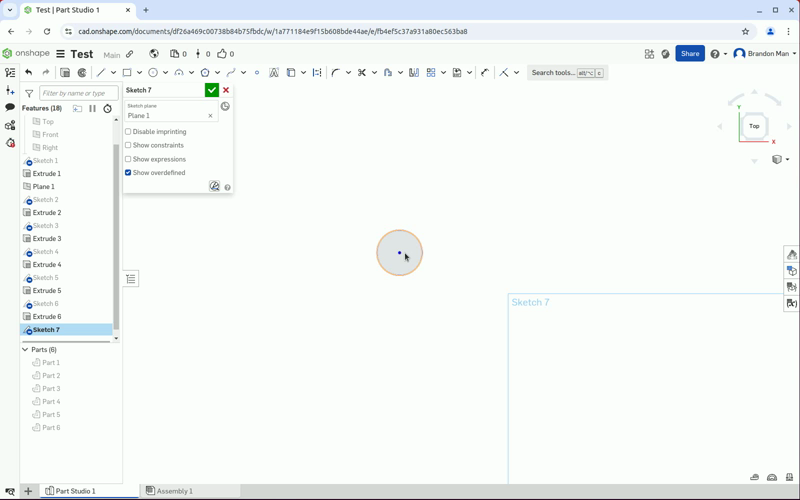
click(405, 252)
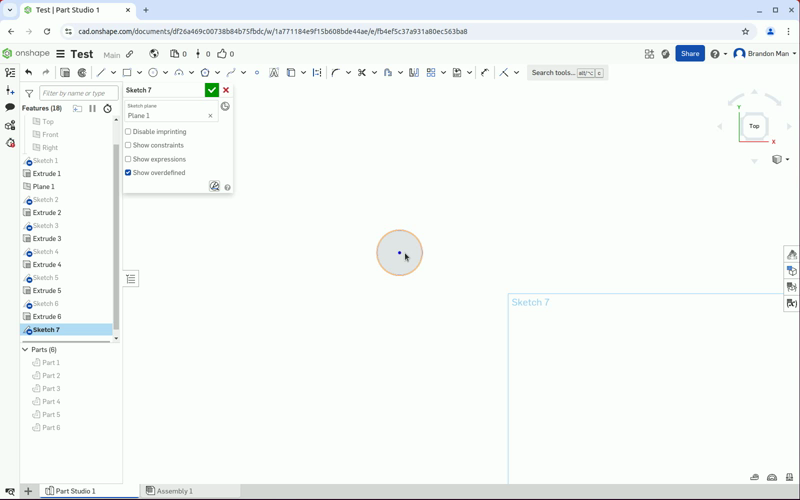
scroll(-6)
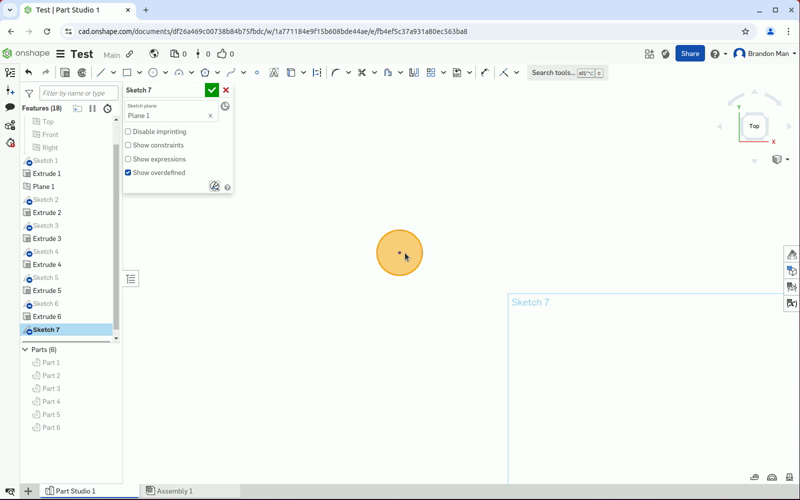
scroll(-6)
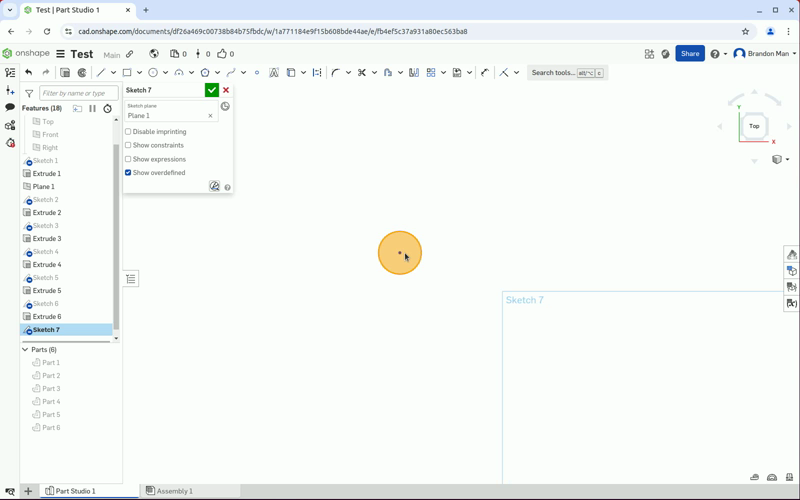
scroll(-6)
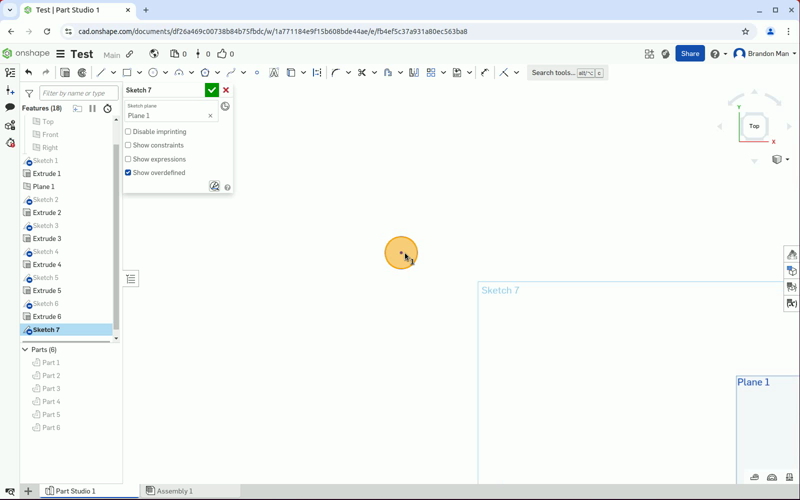
scroll(-6)
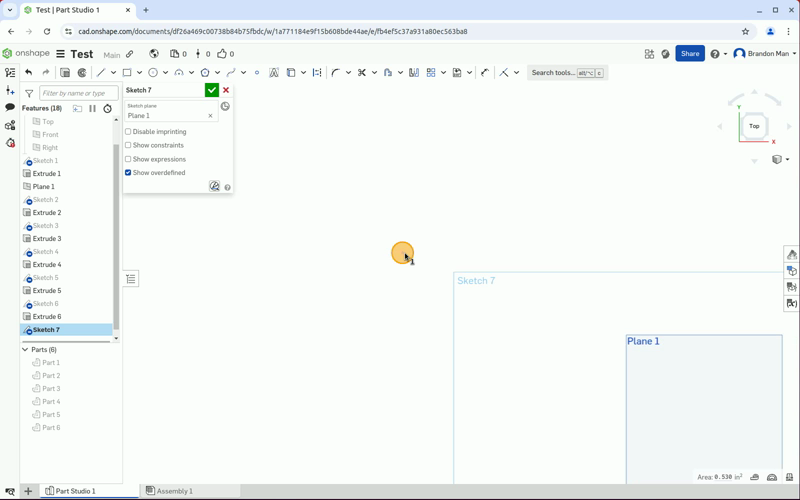
scroll(-6)
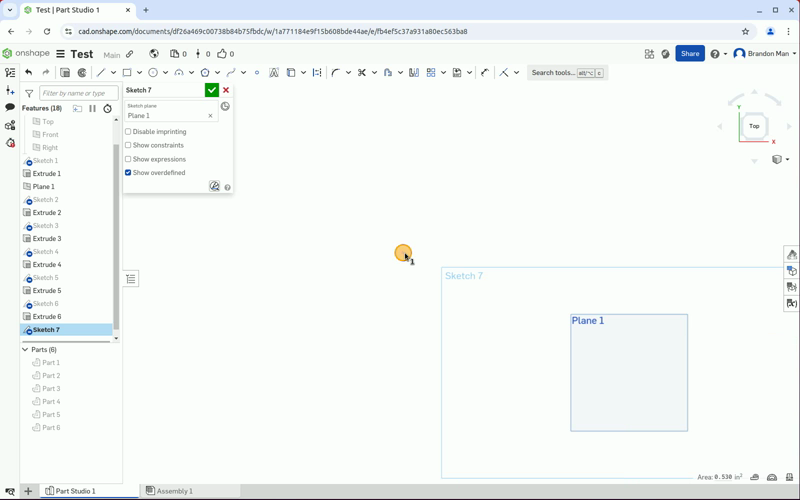
scroll(-6)
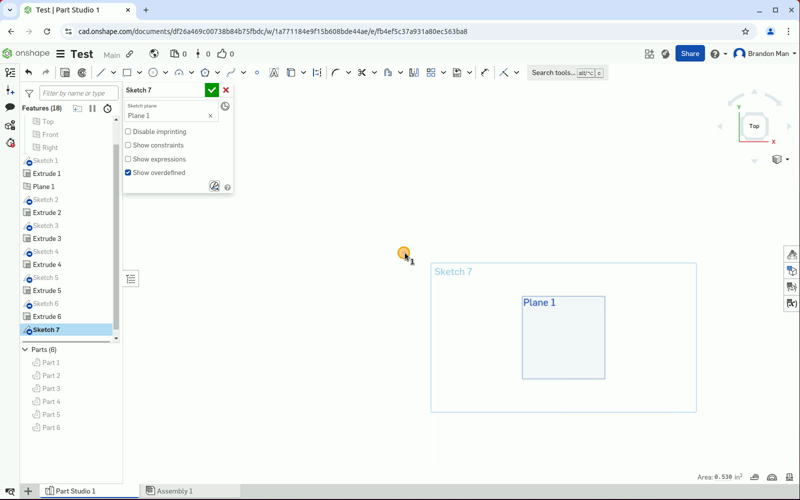
scroll(-6)
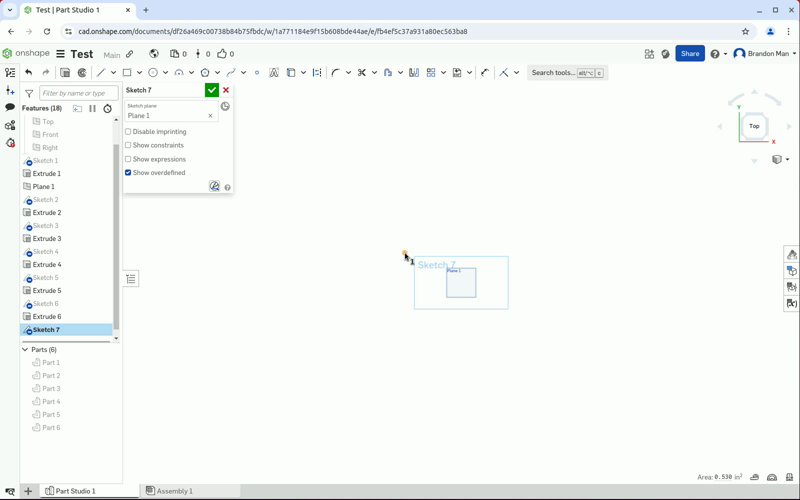
mouse_move(73, 352)
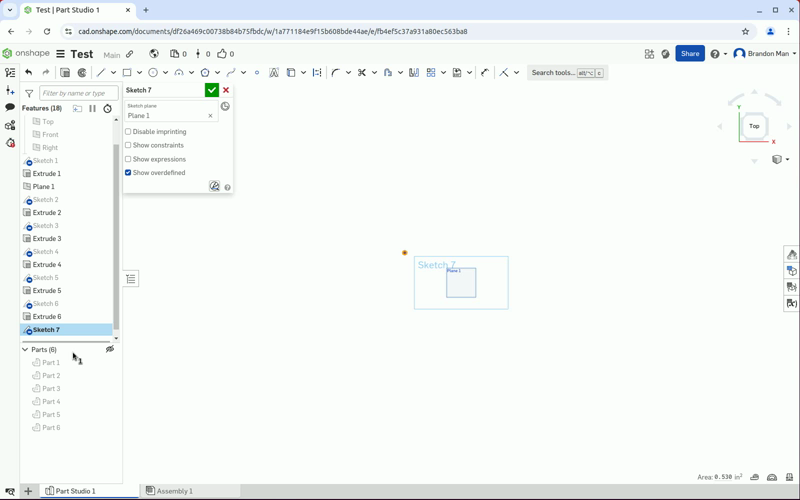
key(shift+y)
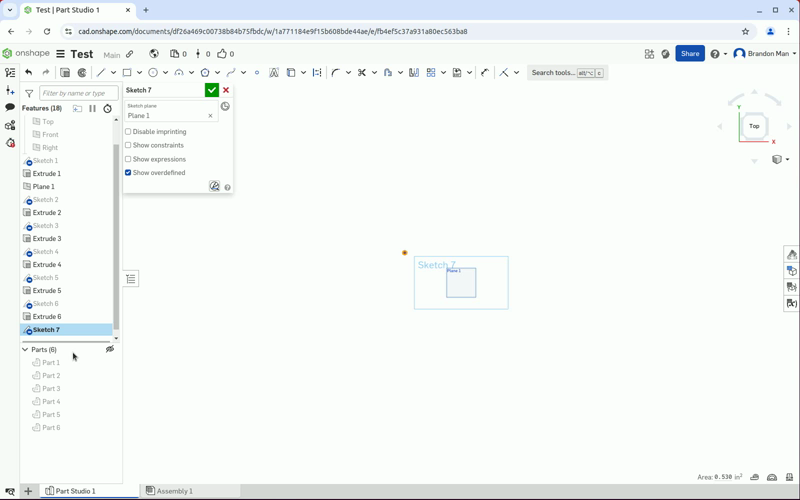
key(shift+e)
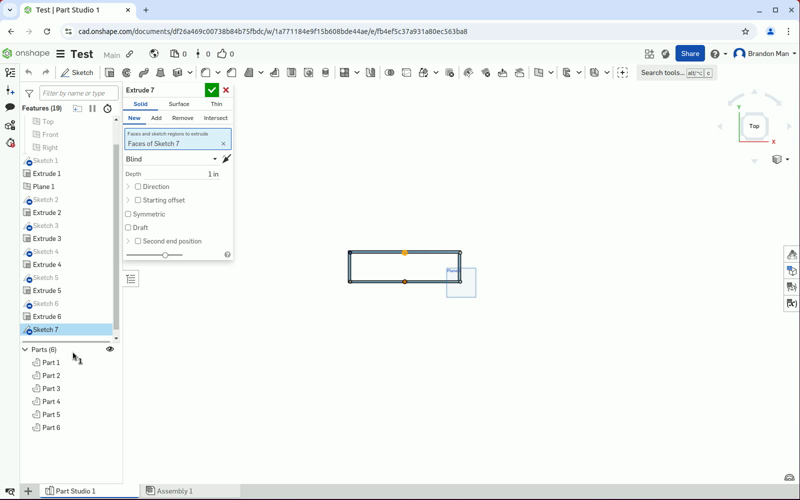
mouse_move(143, 106)
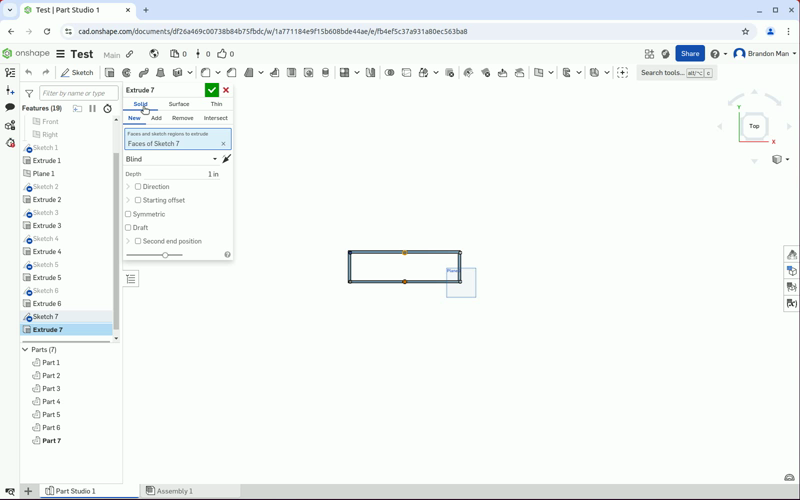
click(143, 106)
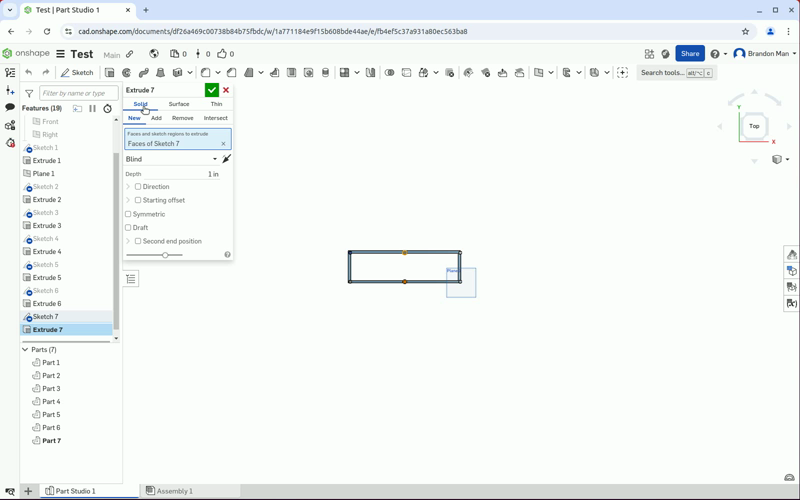
mouse_move(137, 120)
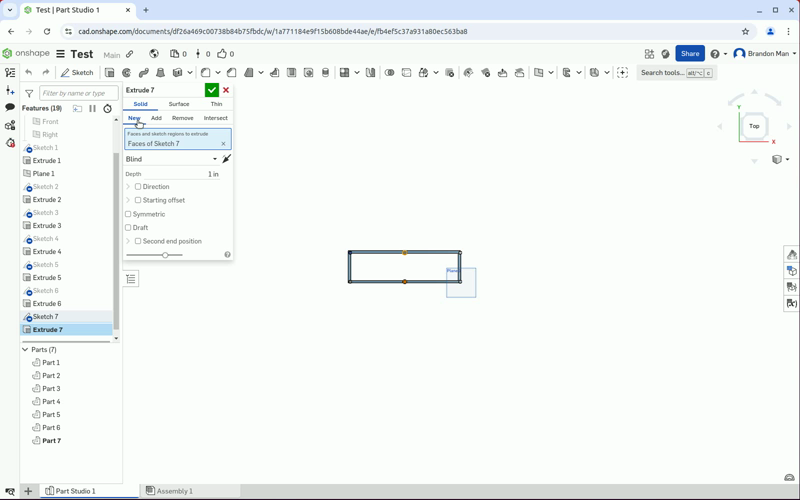
click(137, 120)
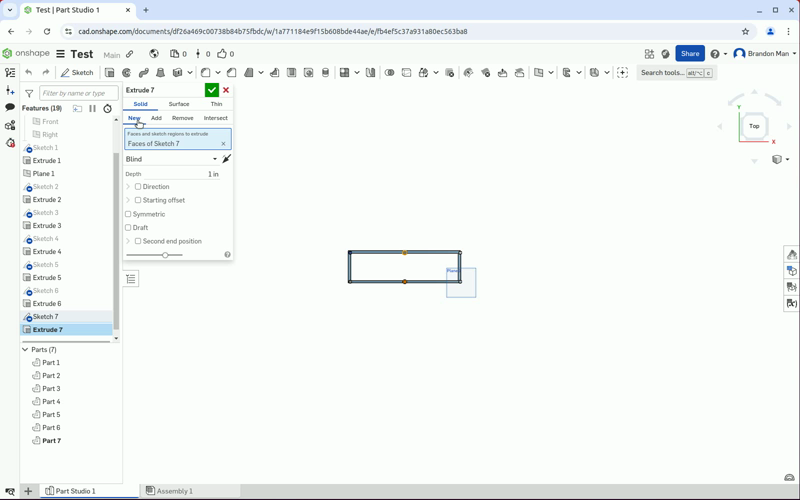
key(tab, 4)
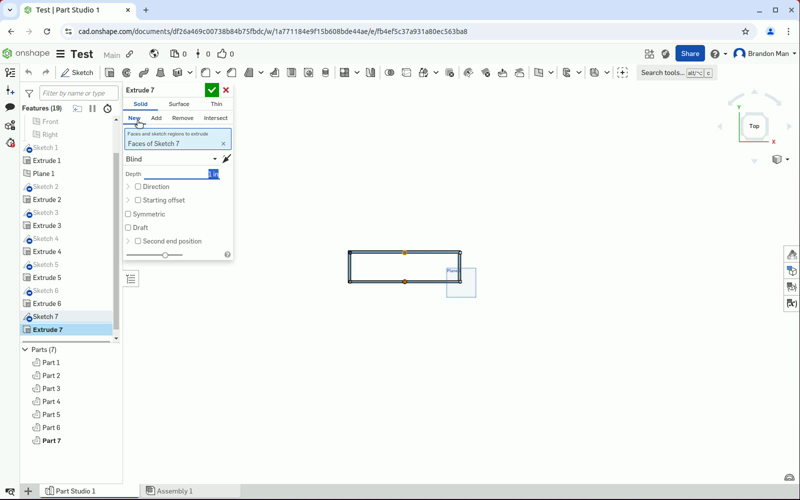
text(1.685)
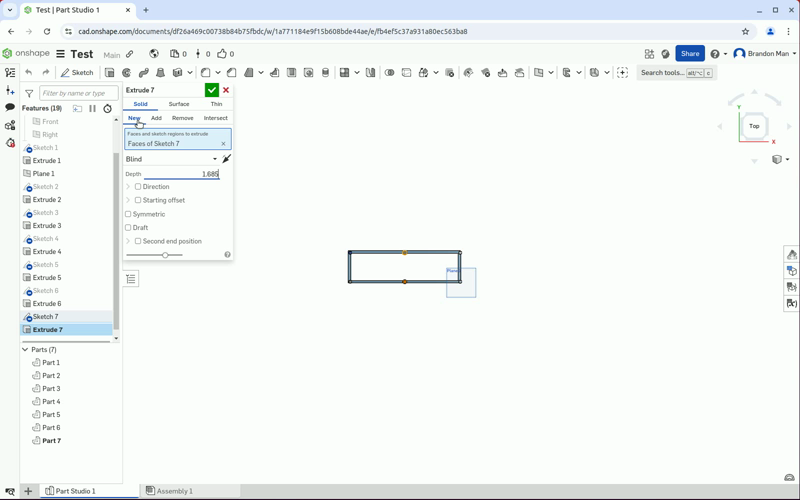
key(enter)
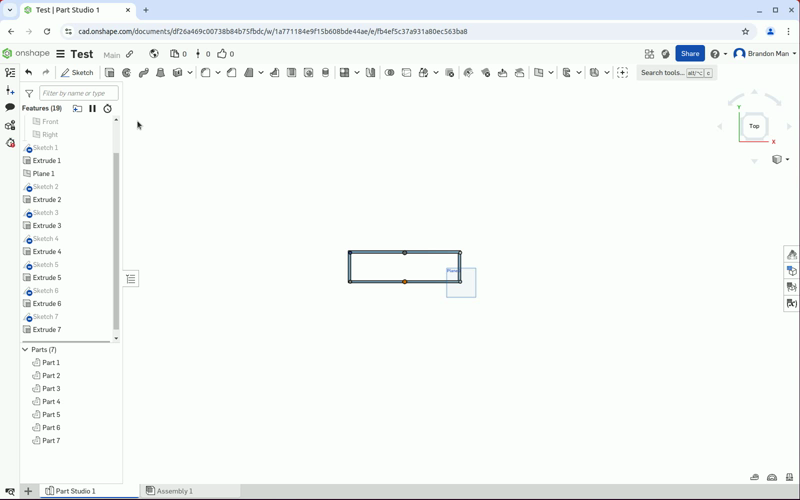
key(shift+h)
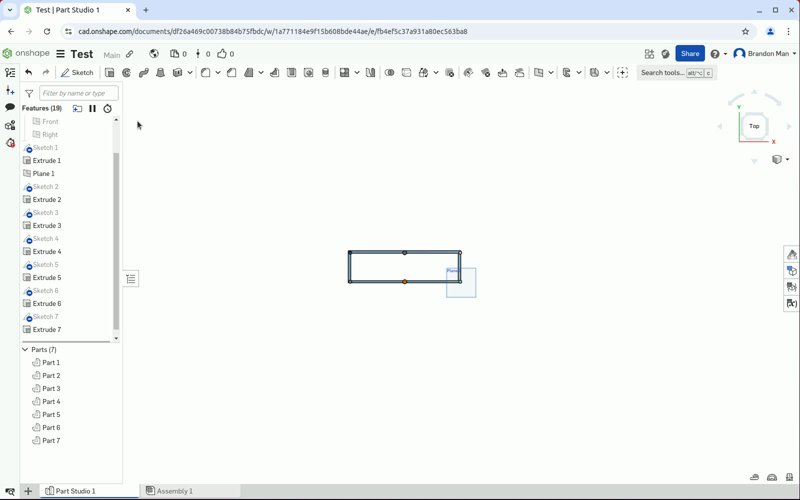
key(shift+h)
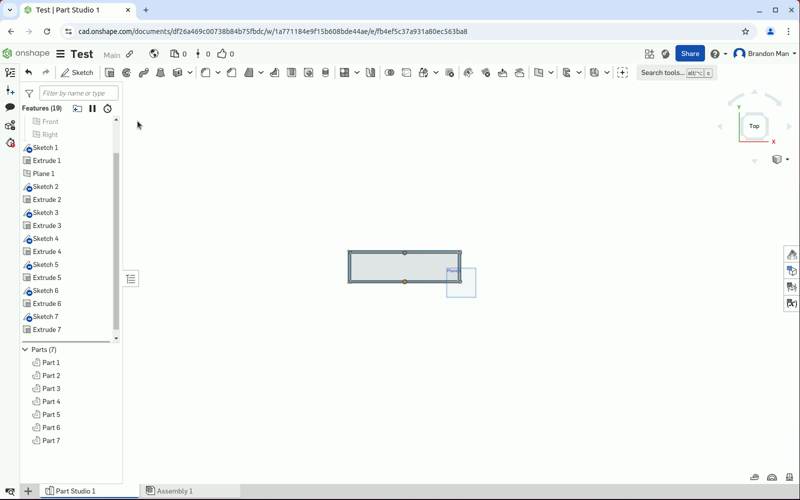
key(shift+7)
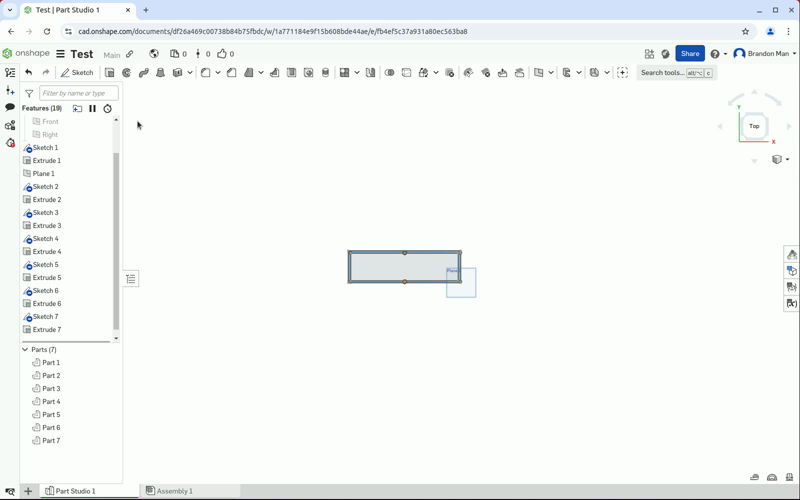
key(up, 3)
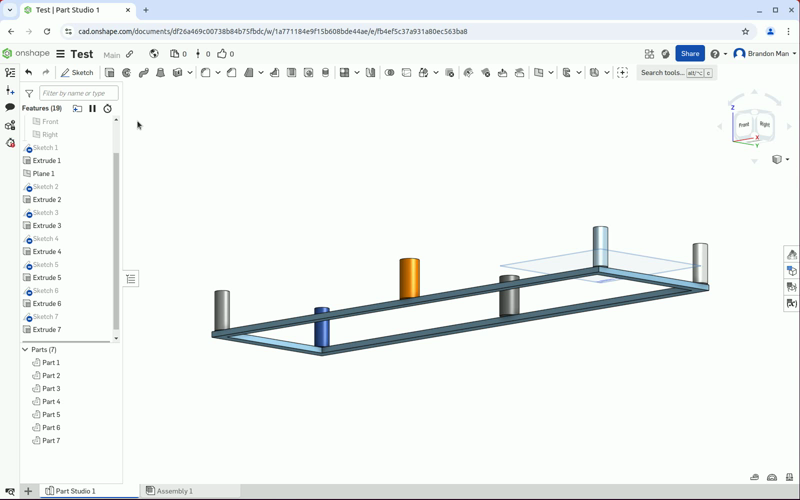
key(left, 3)
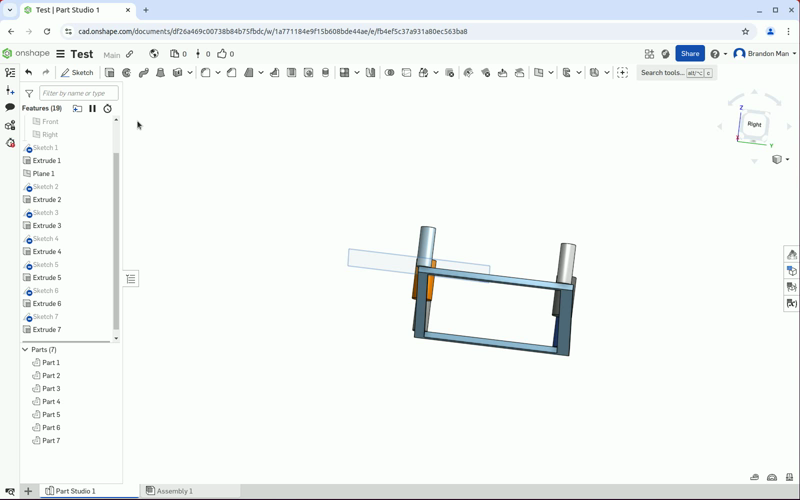
key(right, 3)
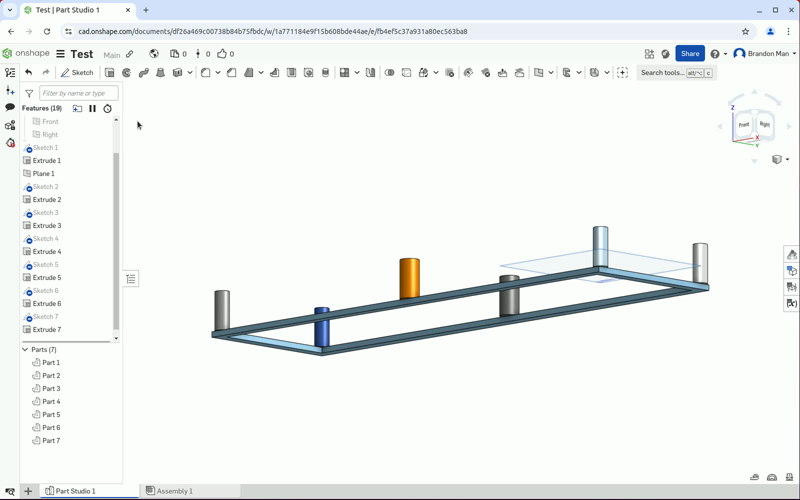
key(down, 3)
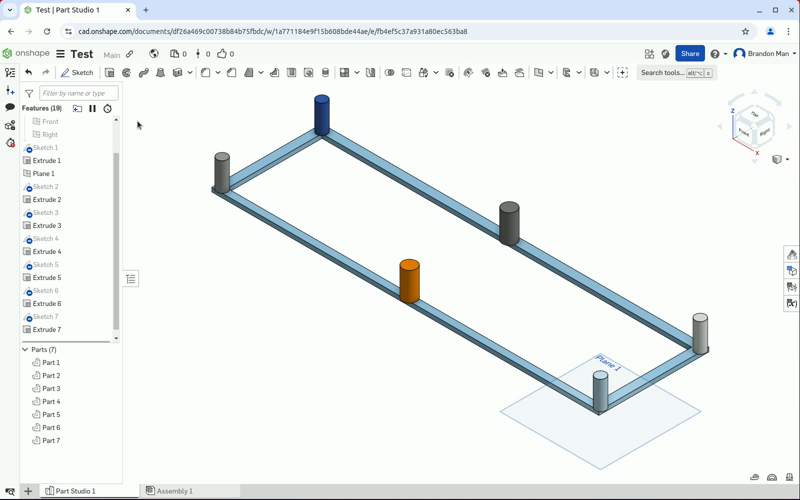
mouse_move(69, 150)
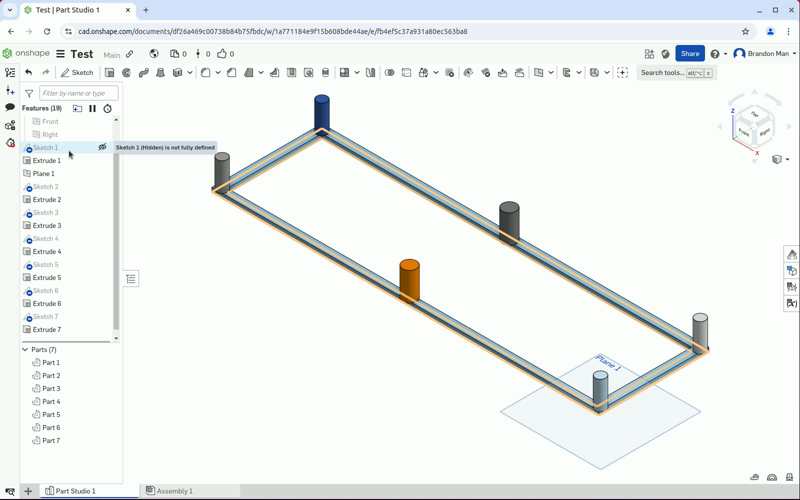
click(69, 150)